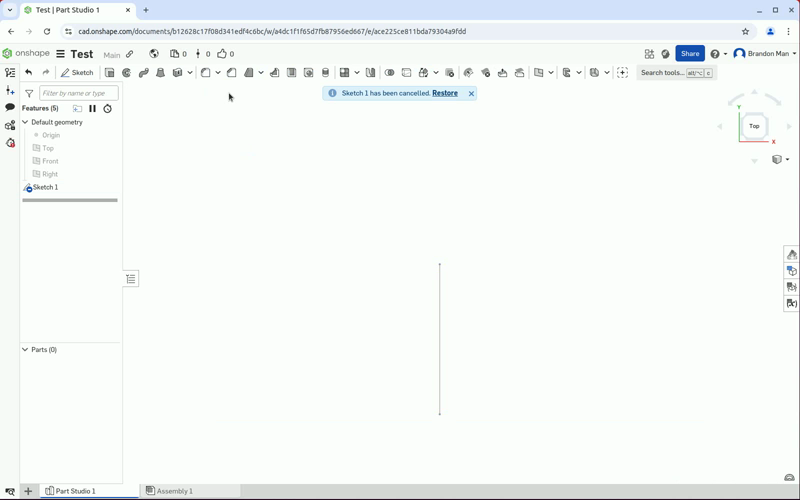
key(shift+h)
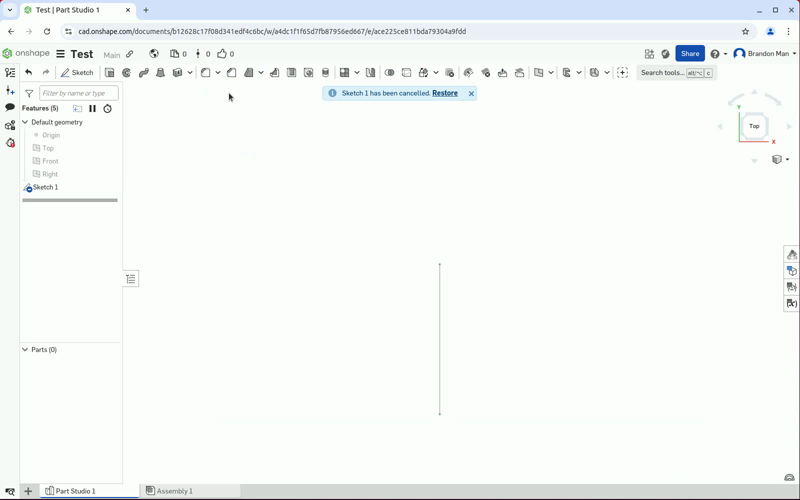
key(shift+s)
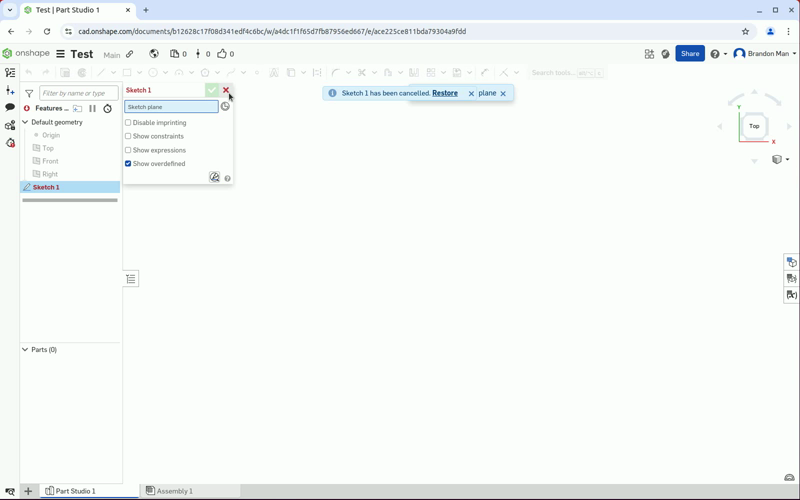
mouse_move(73, 150)
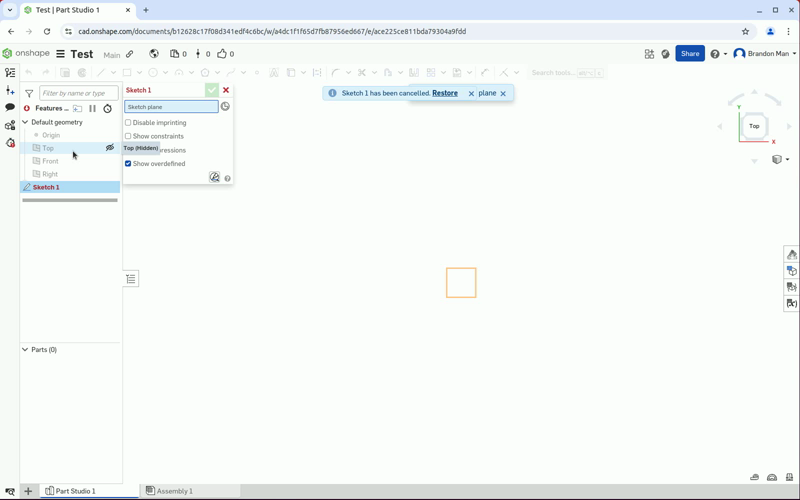
click(73, 150)
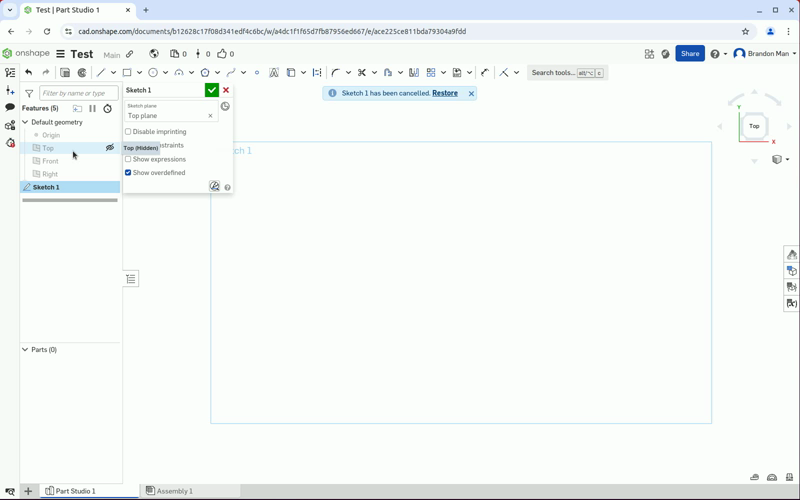
mouse_move(73, 352)
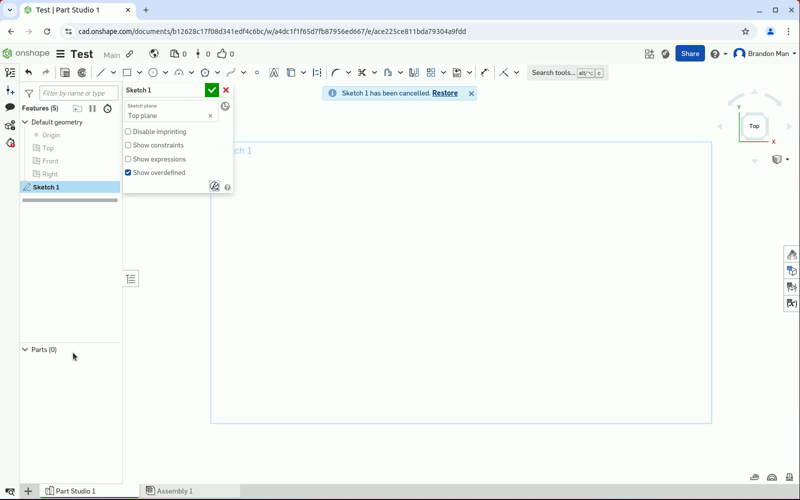
key(y)
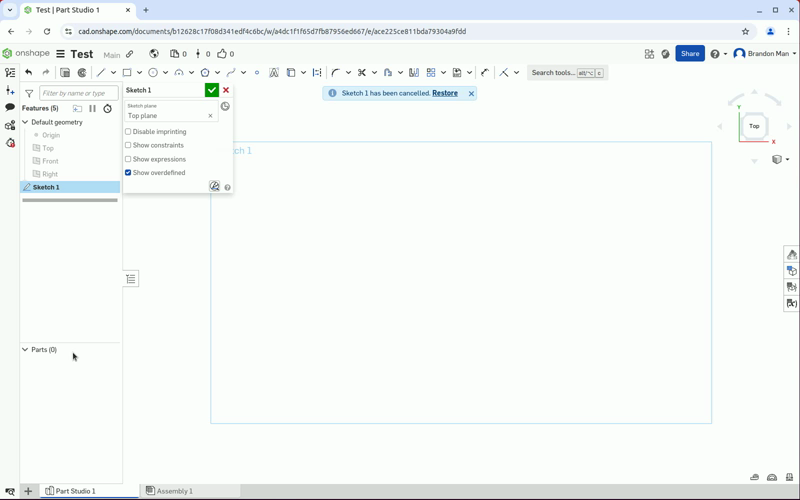
key(a)
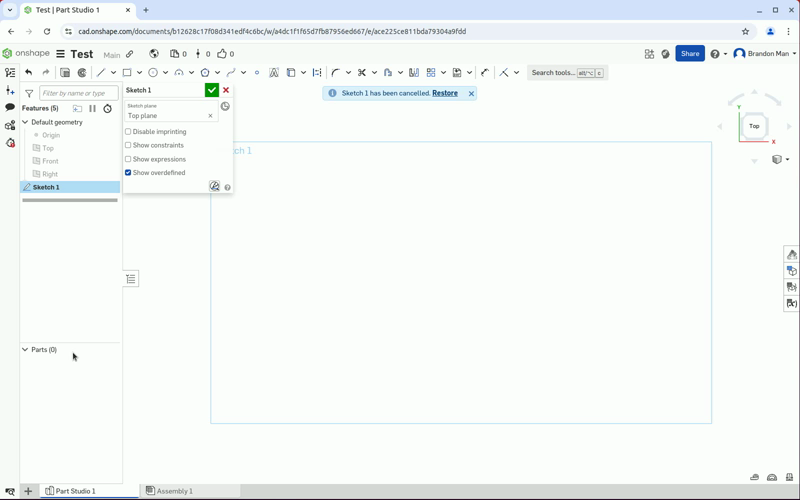
key_down(shift)
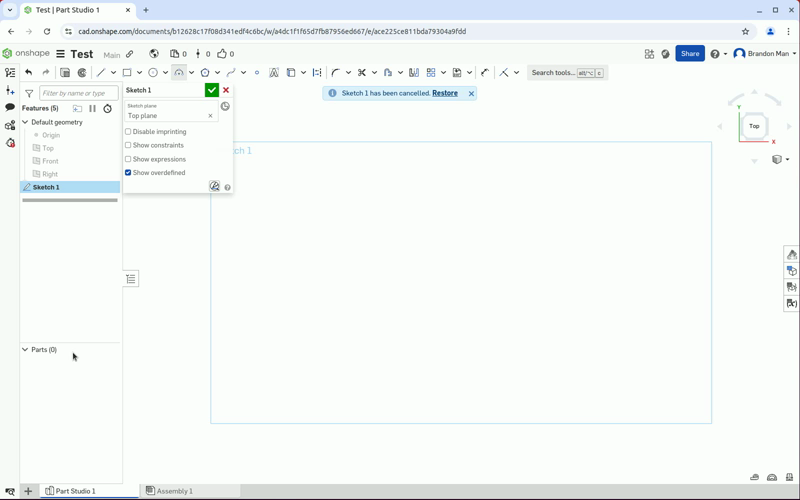
mouse_move(538, 184)
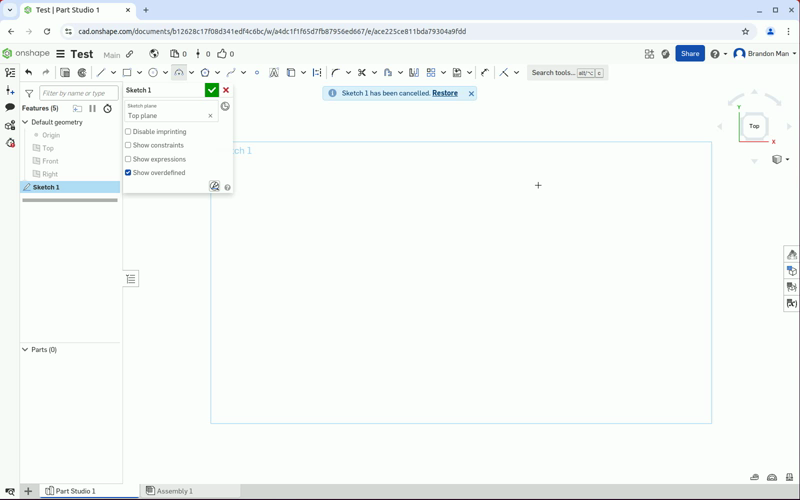
click(538, 184)
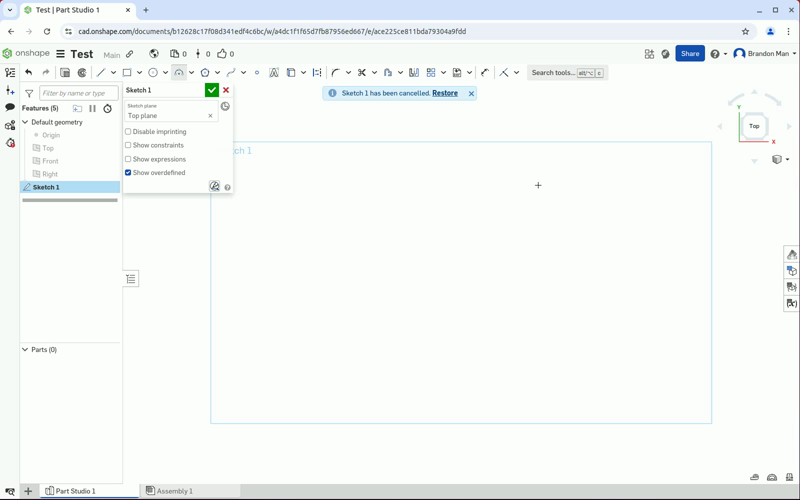
key_up(shift)
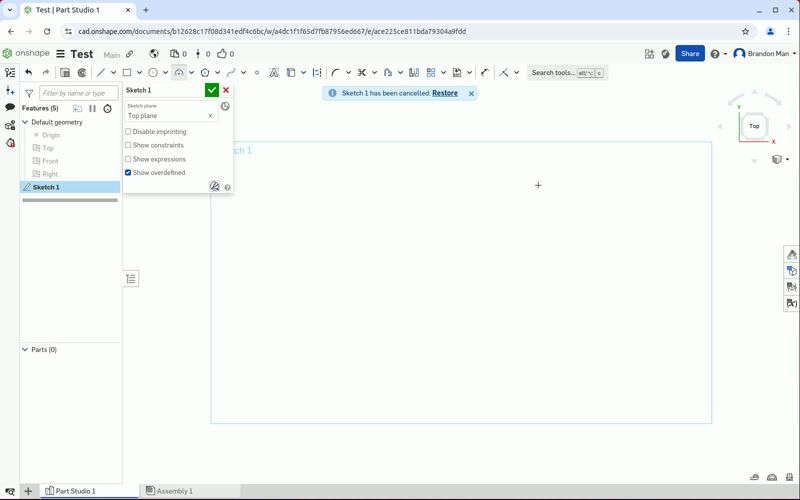
key_down(shift)
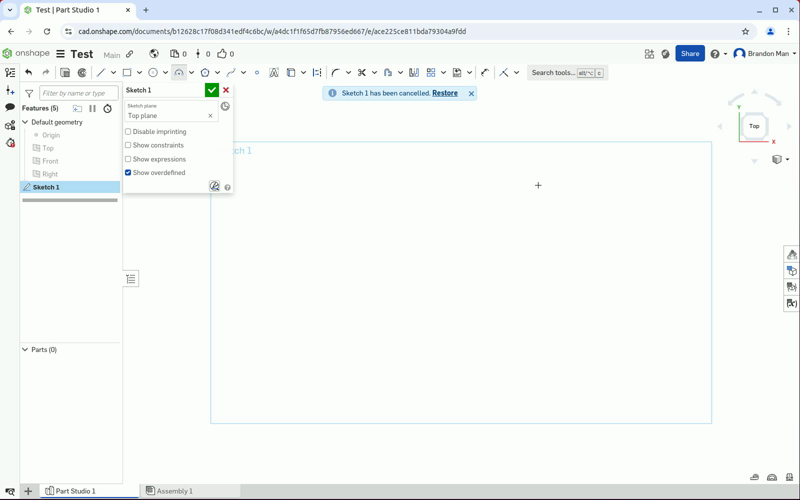
mouse_move(542, 188)
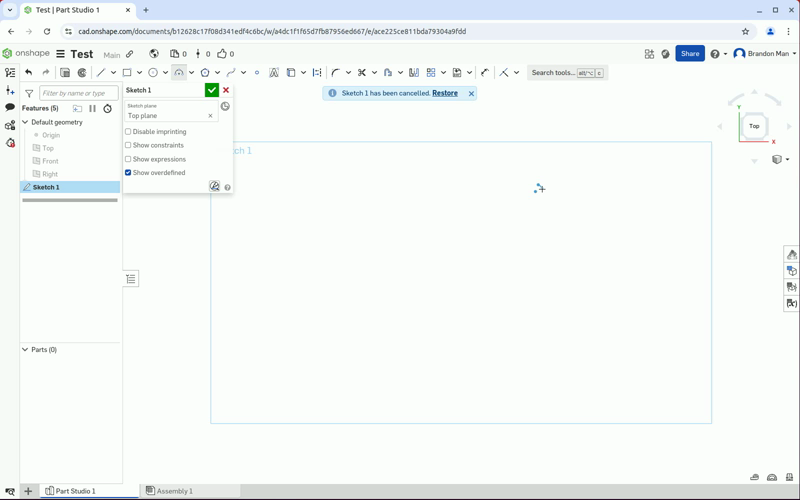
scroll(6)
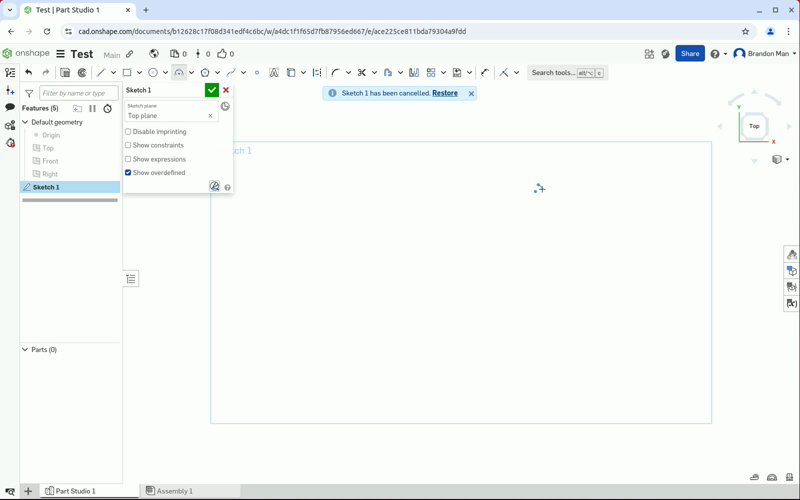
scroll(6)
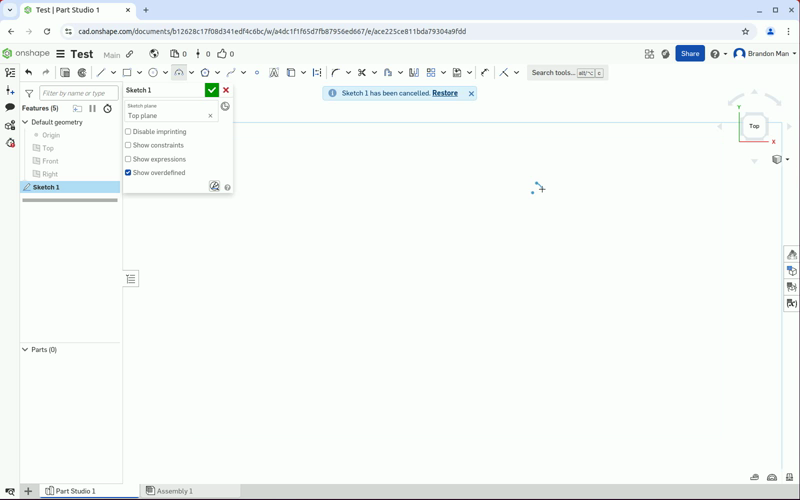
scroll(6)
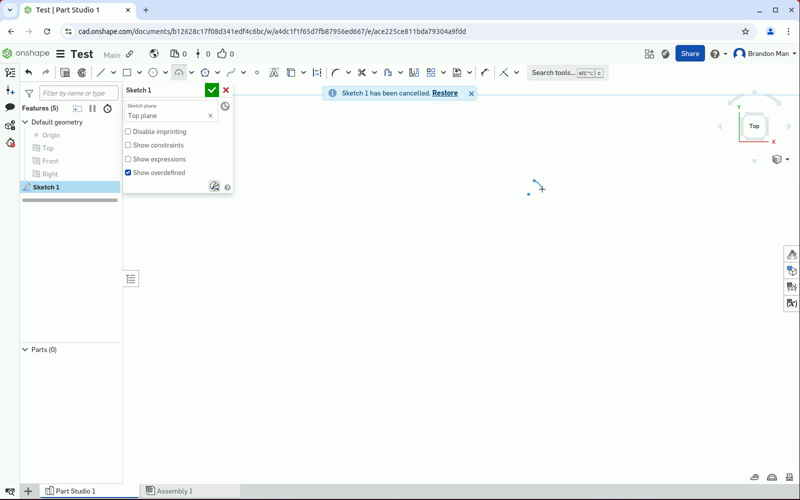
scroll(6)
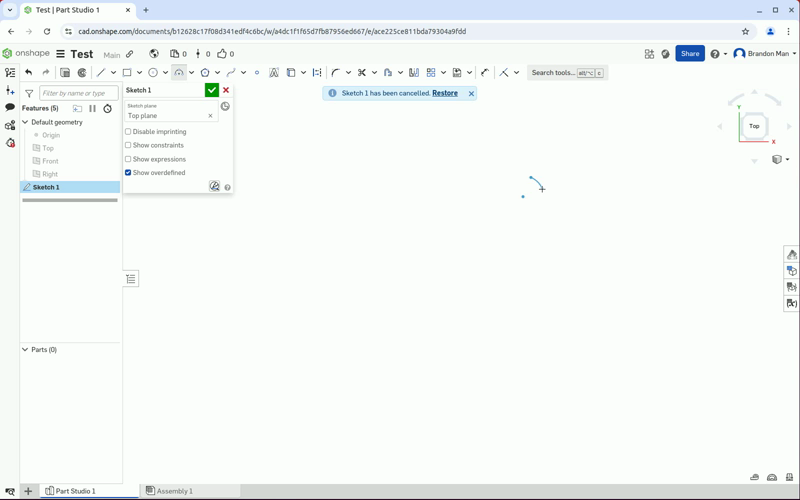
scroll(6)
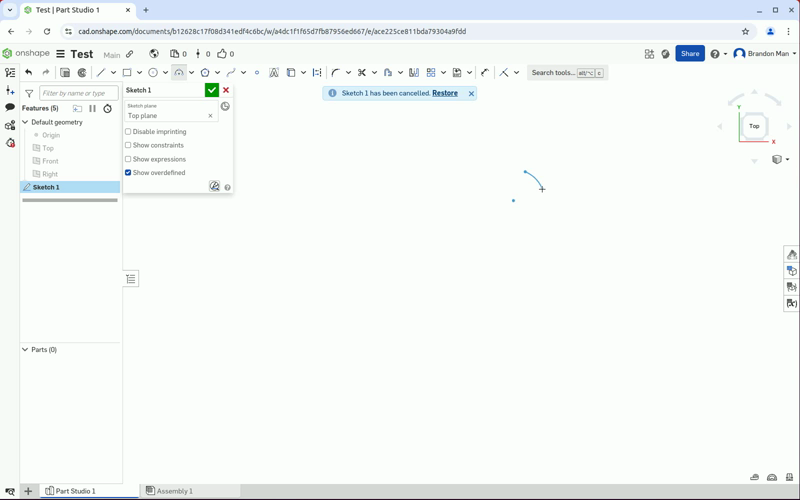
scroll(6)
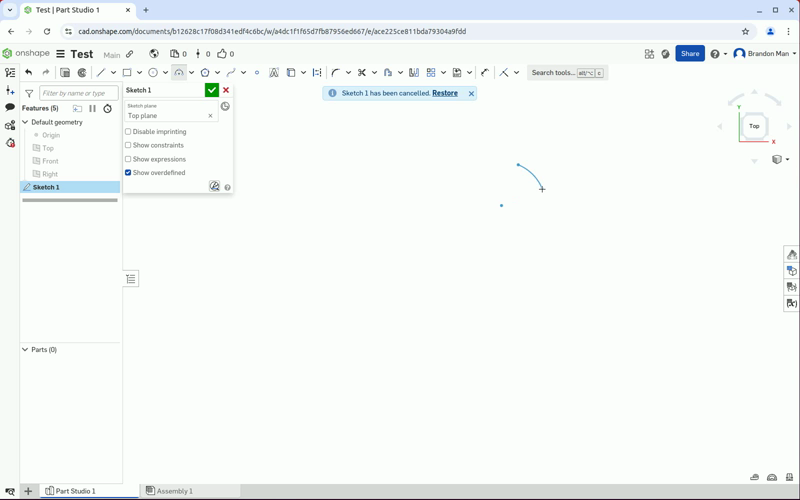
scroll(6)
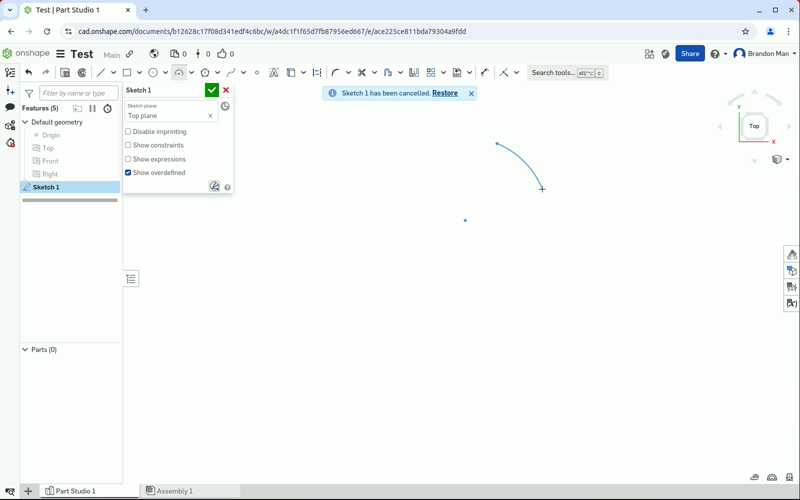
click(542, 188)
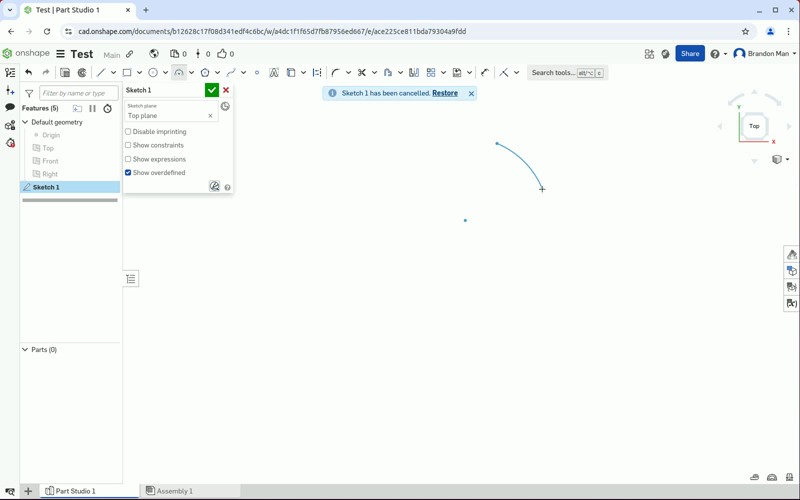
scroll(-6)
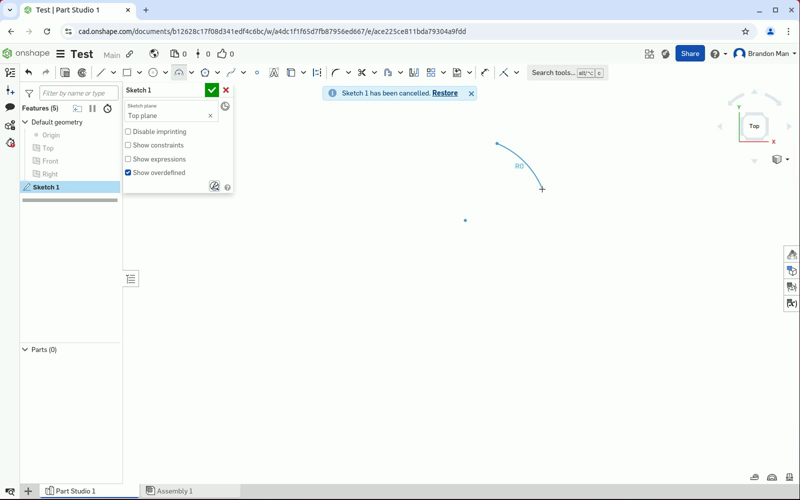
scroll(-6)
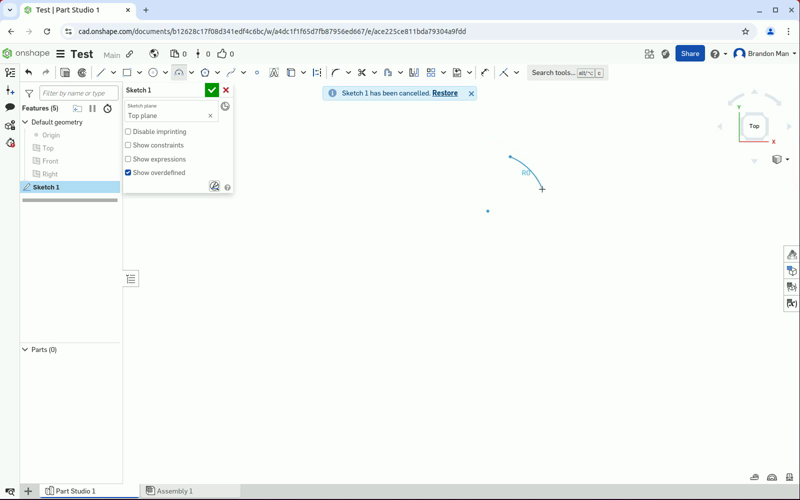
scroll(-6)
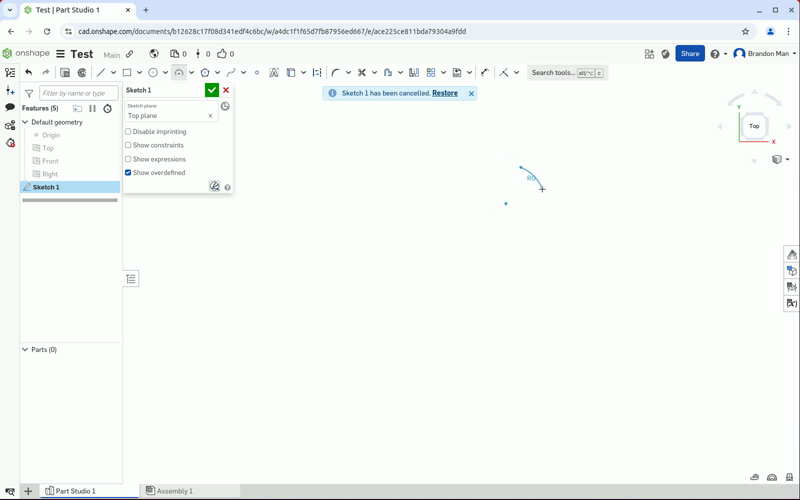
scroll(-6)
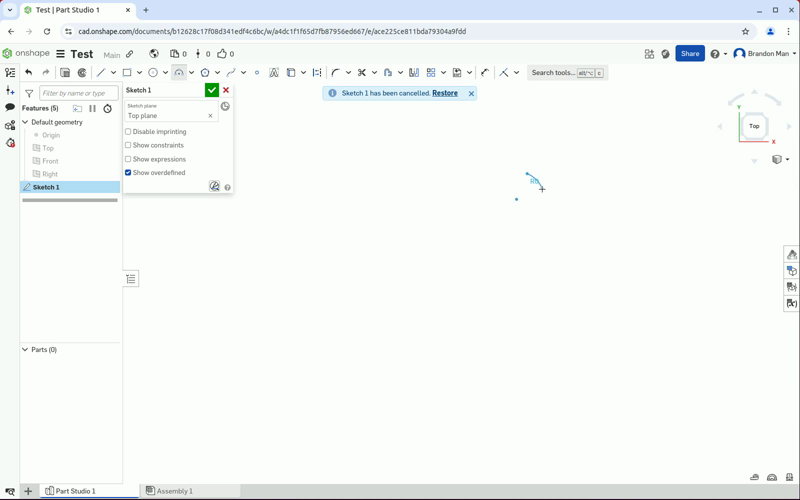
scroll(-6)
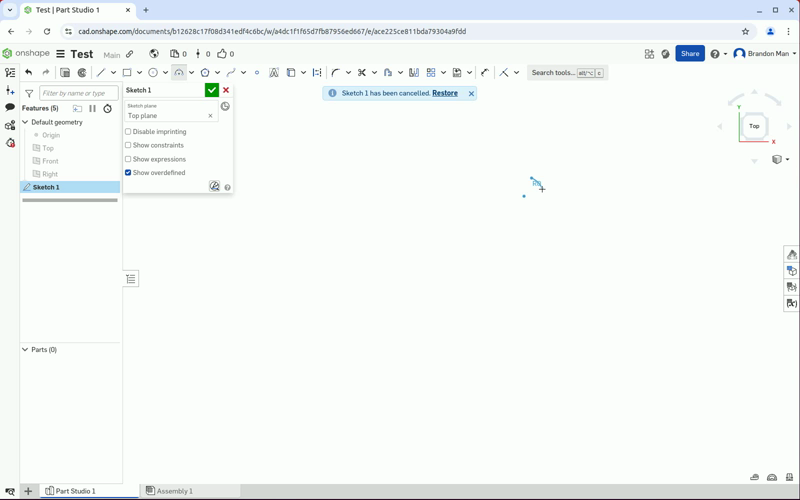
scroll(-6)
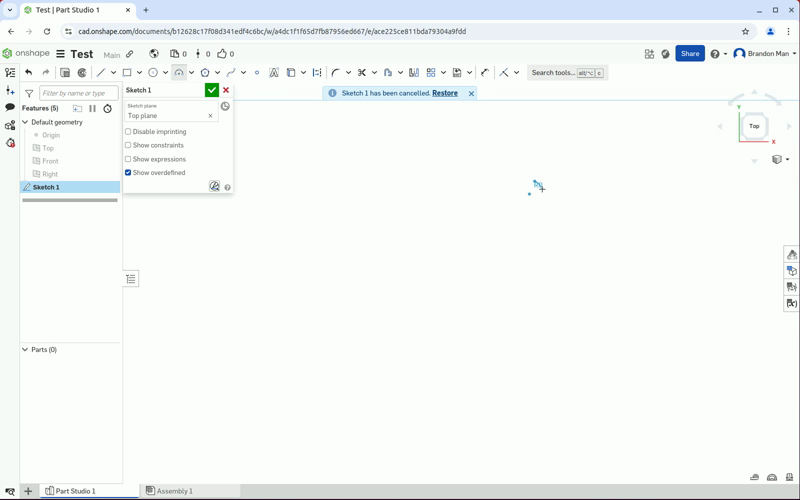
scroll(-6)
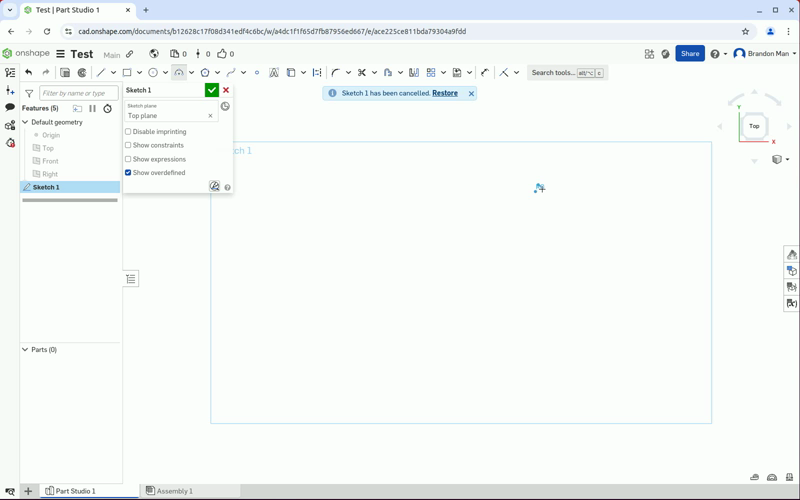
mouse_move(539, 187)
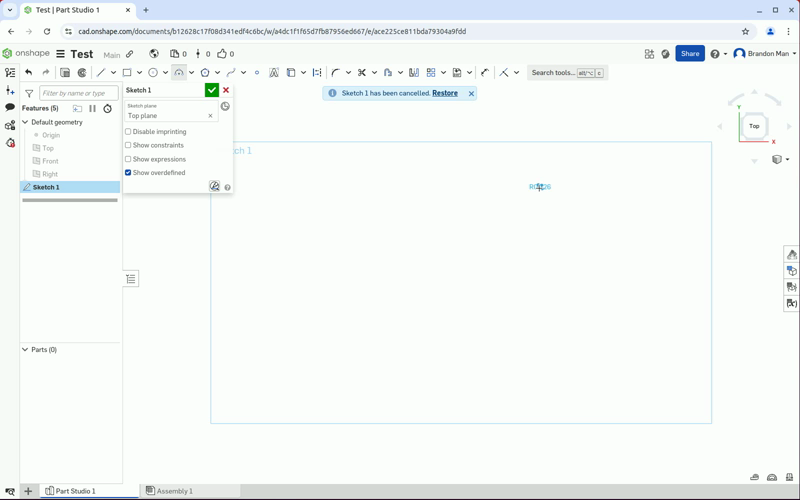
scroll(6)
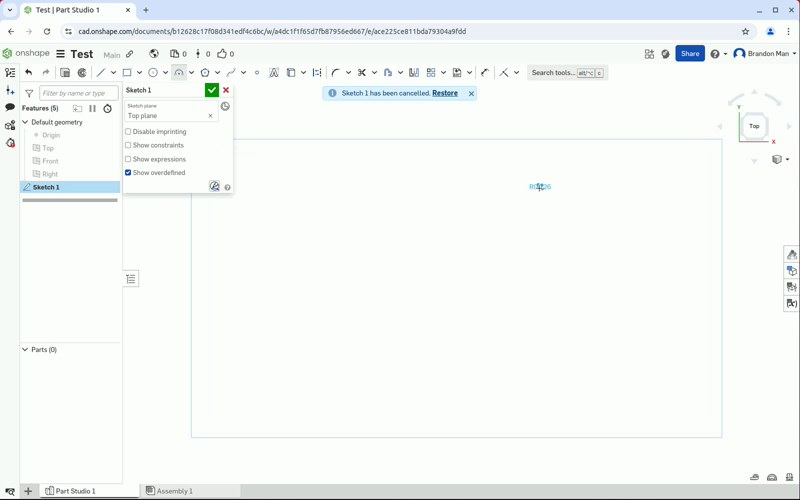
scroll(6)
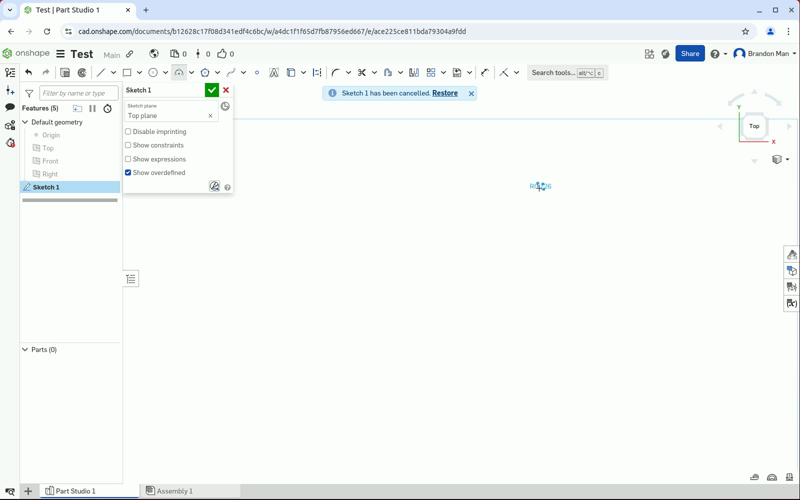
scroll(6)
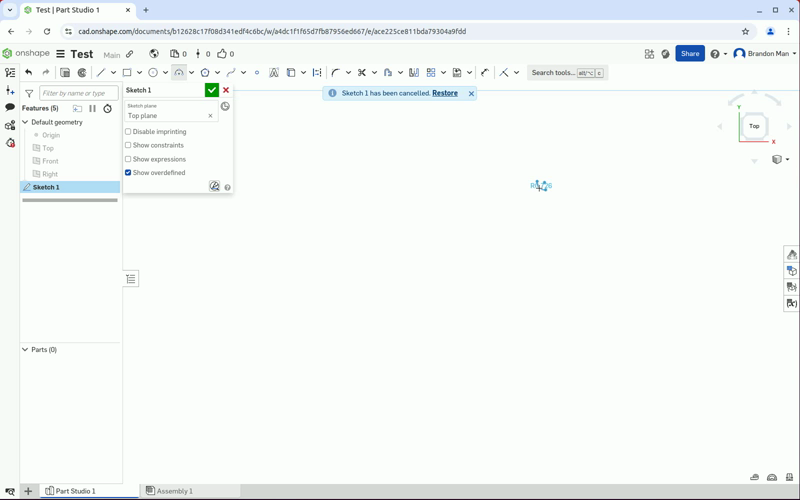
scroll(6)
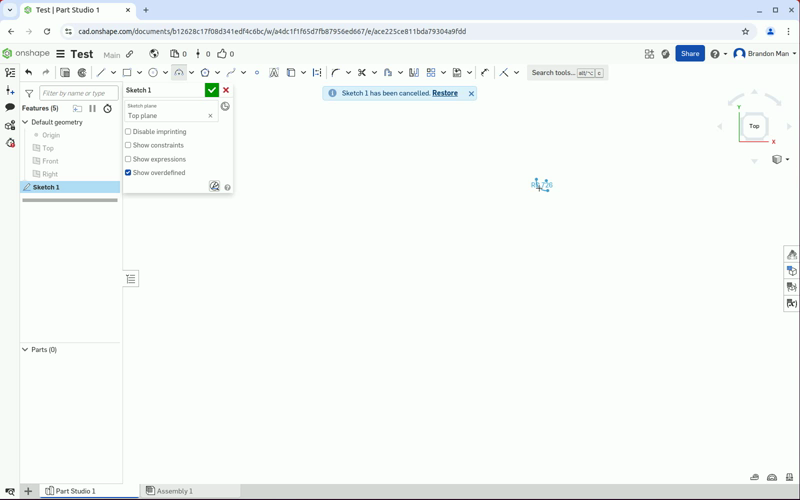
scroll(6)
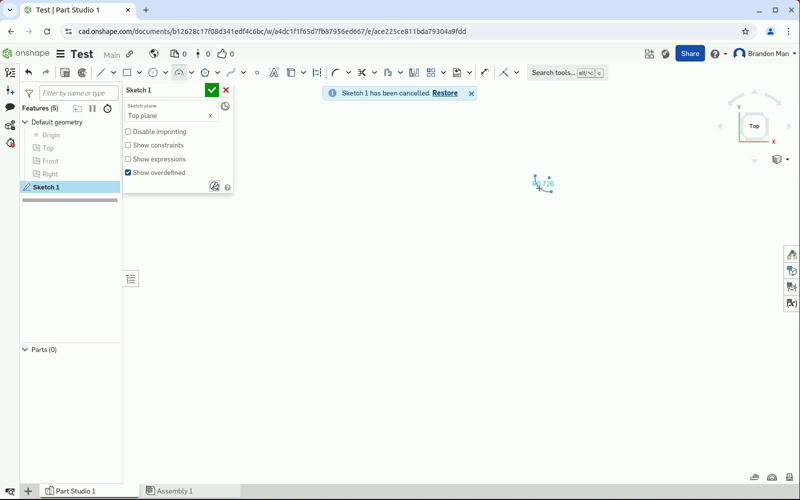
scroll(6)
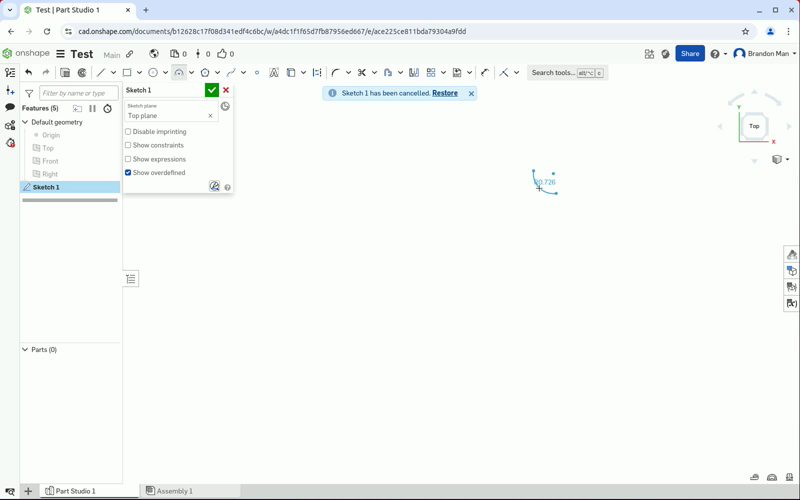
scroll(6)
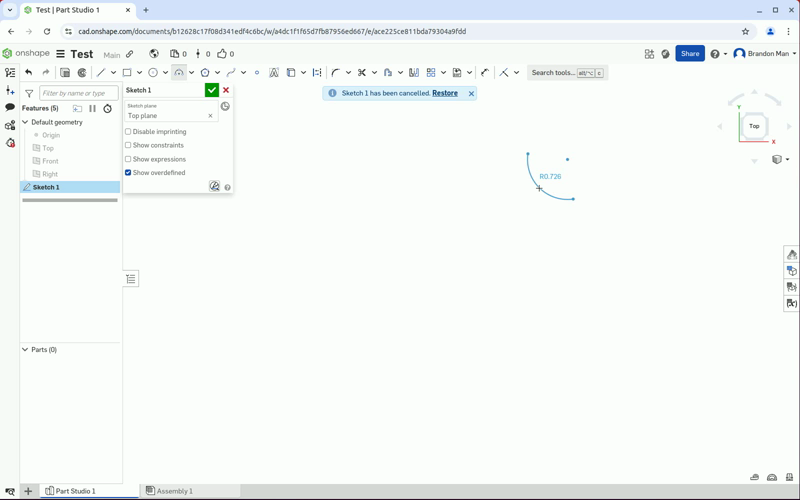
click(539, 187)
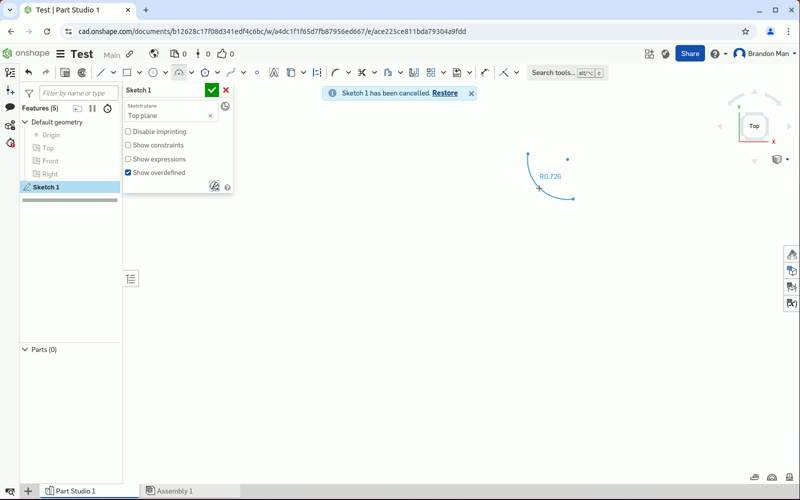
scroll(-6)
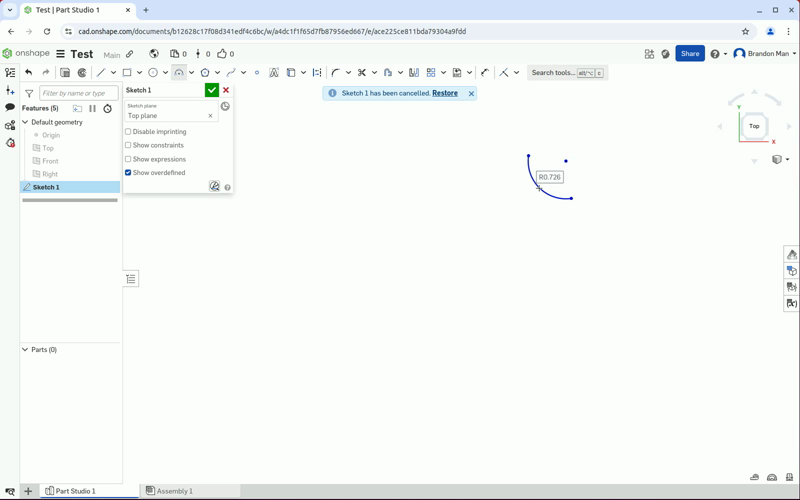
scroll(-6)
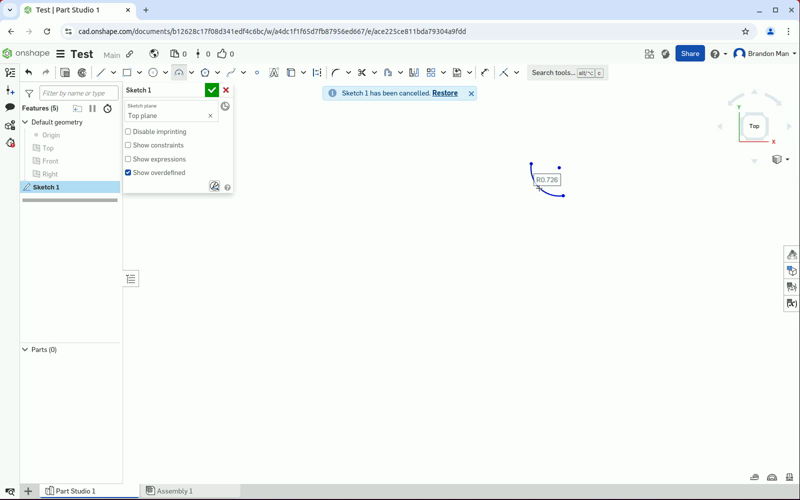
scroll(-6)
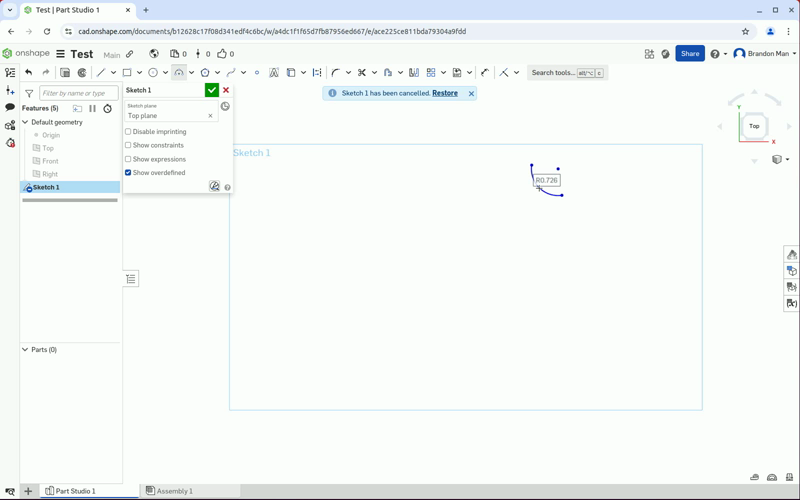
scroll(-6)
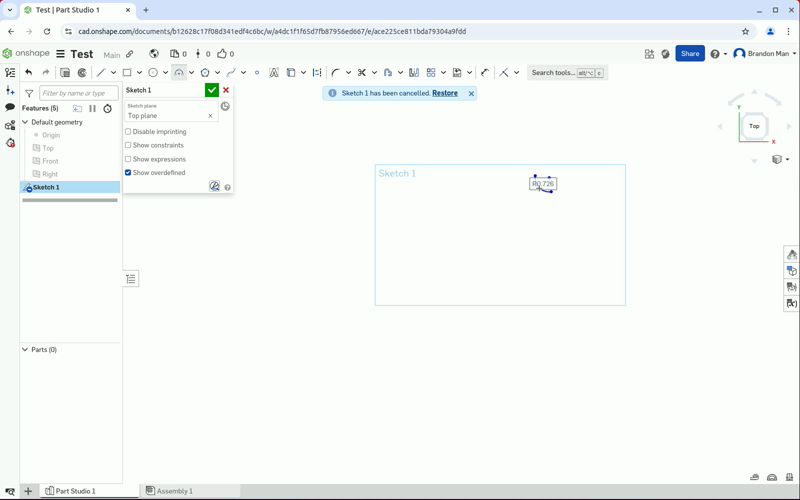
scroll(-6)
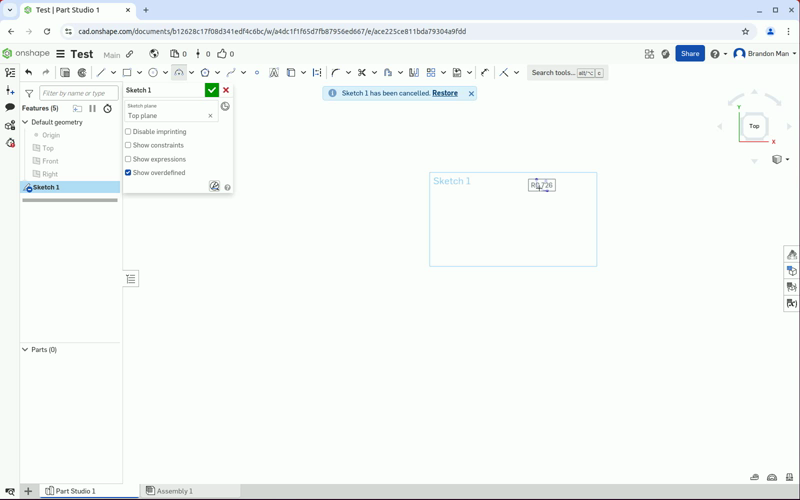
scroll(-6)
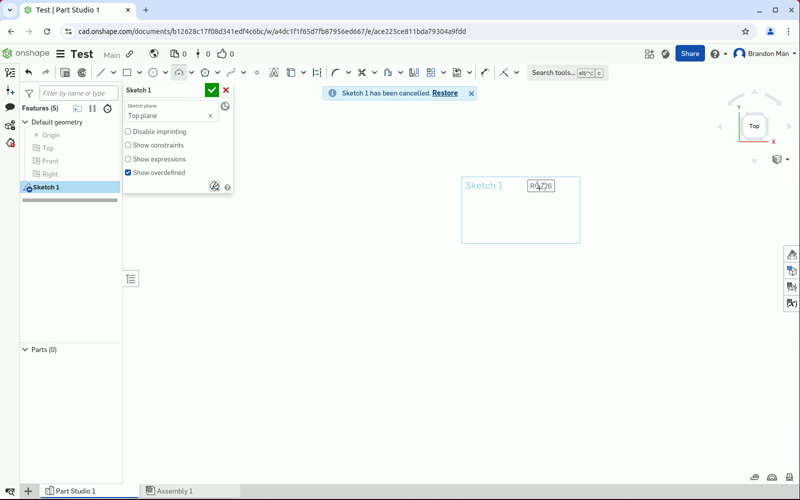
scroll(-6)
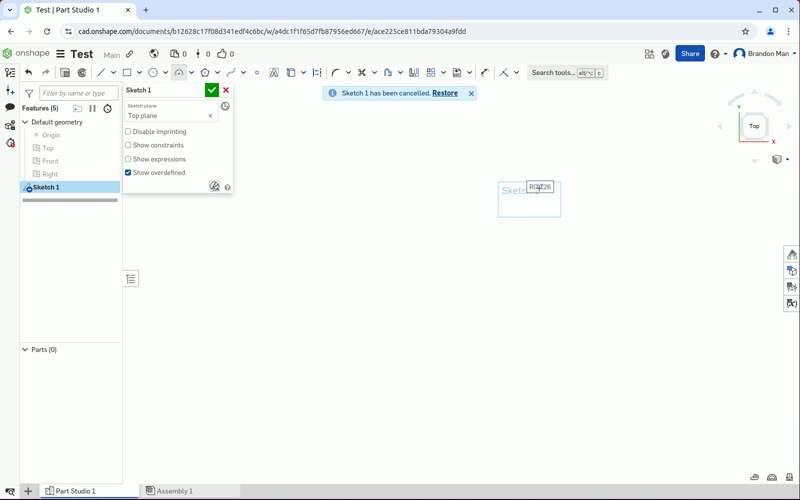
key_up(shift)
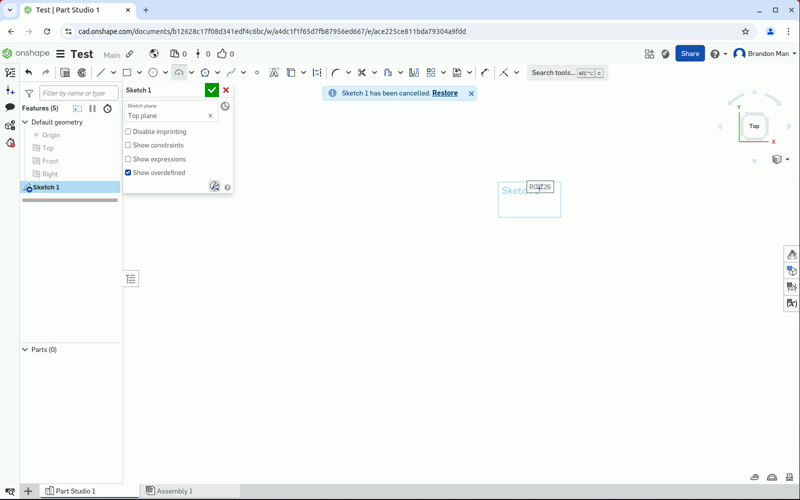
key(esc)
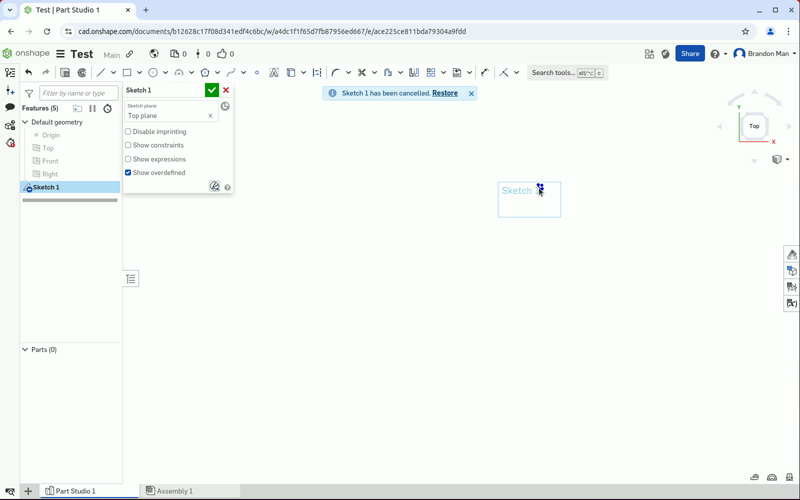
key(l)
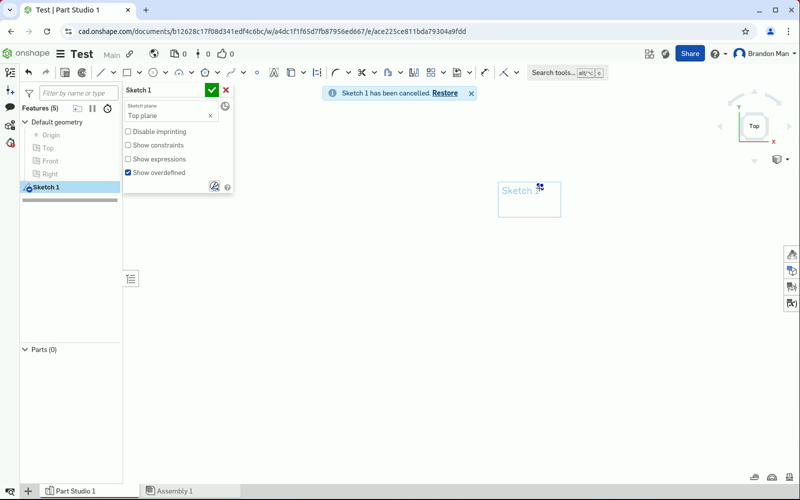
mouse_move(542, 188)
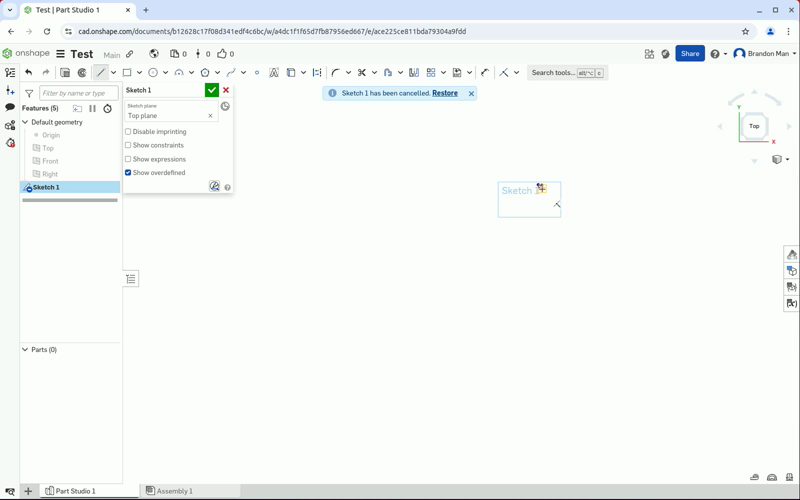
scroll(6)
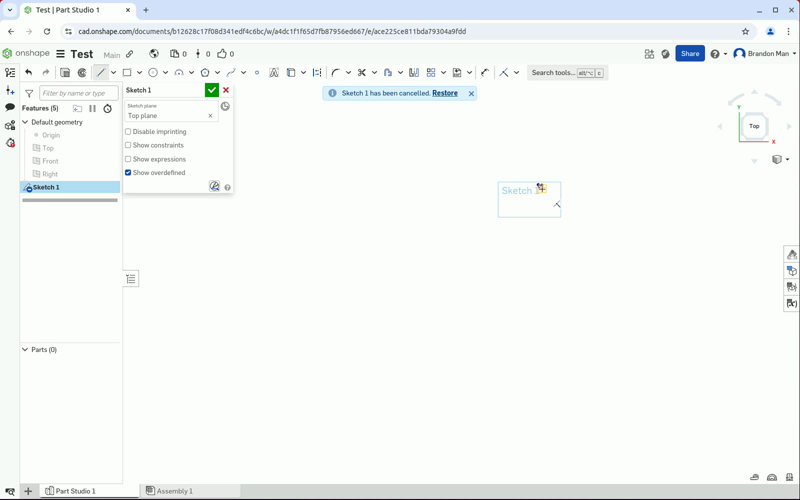
scroll(6)
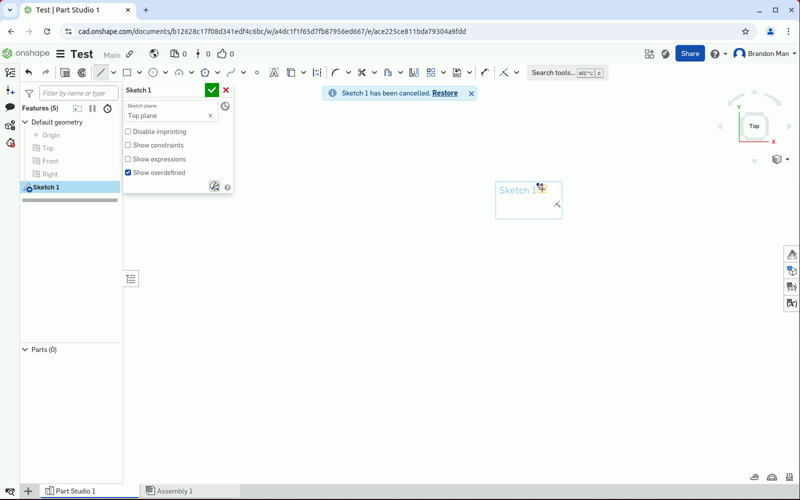
scroll(6)
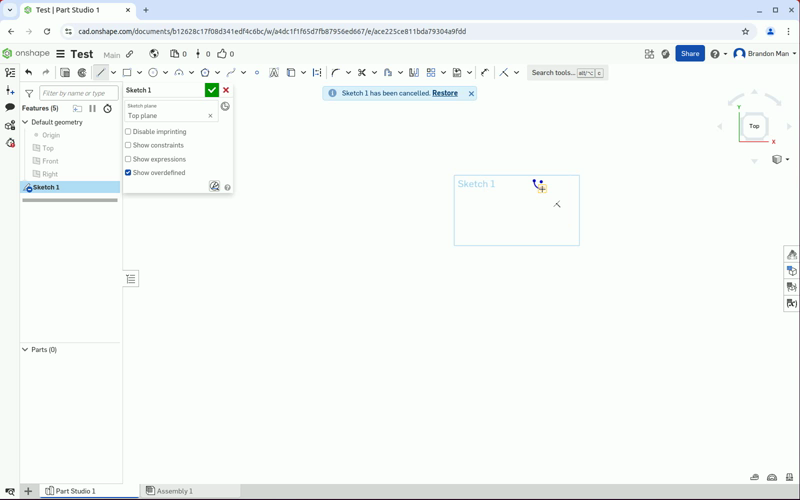
scroll(6)
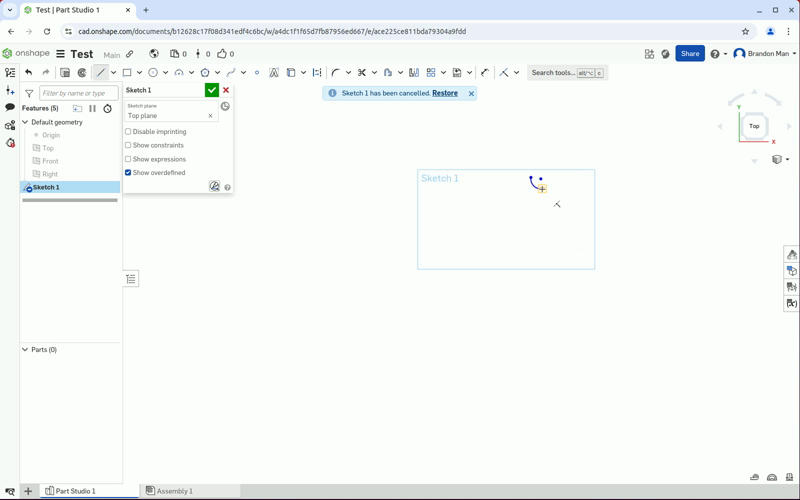
scroll(6)
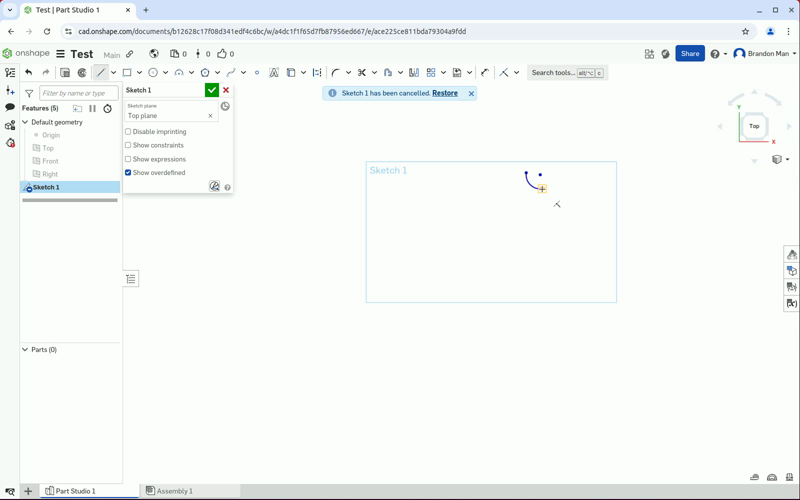
scroll(6)
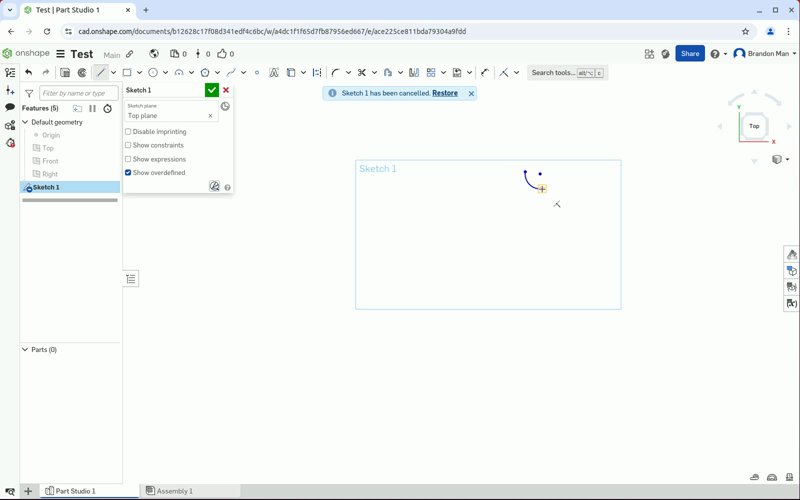
scroll(6)
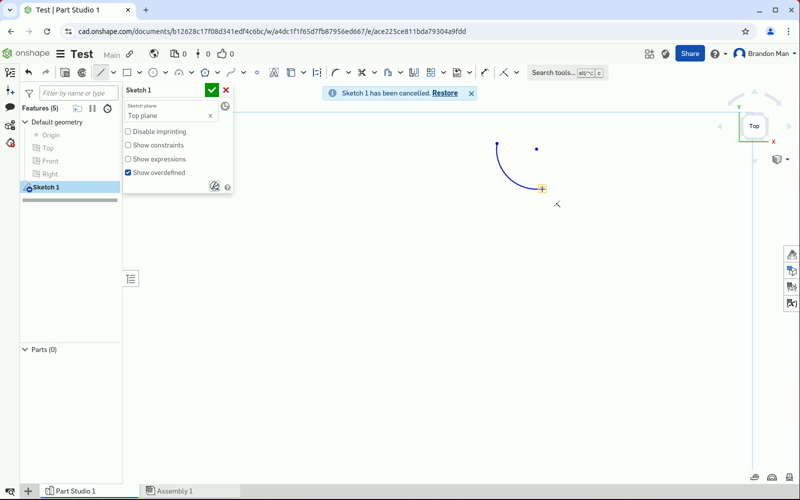
click(542, 188)
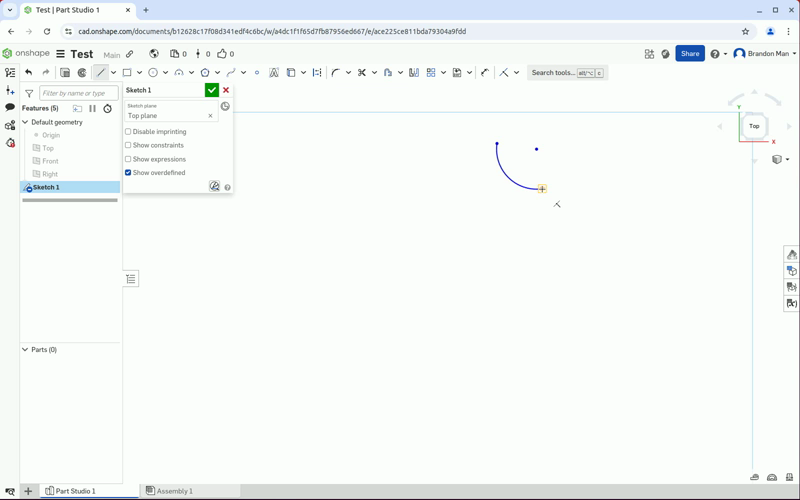
scroll(-6)
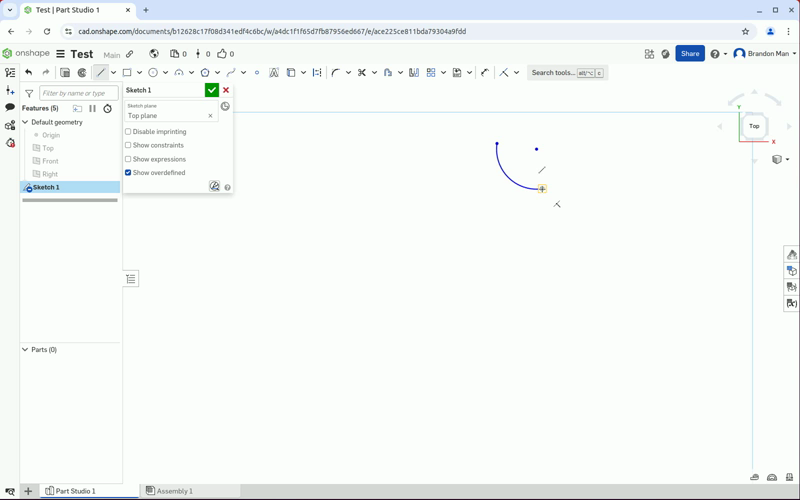
scroll(-6)
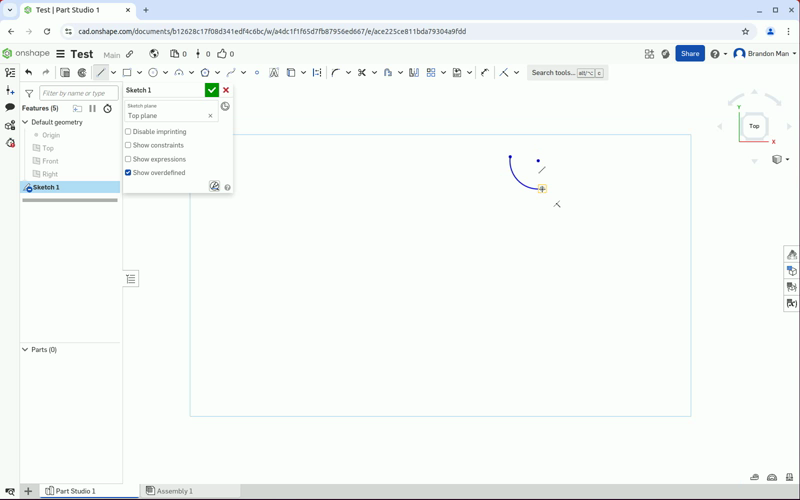
scroll(-6)
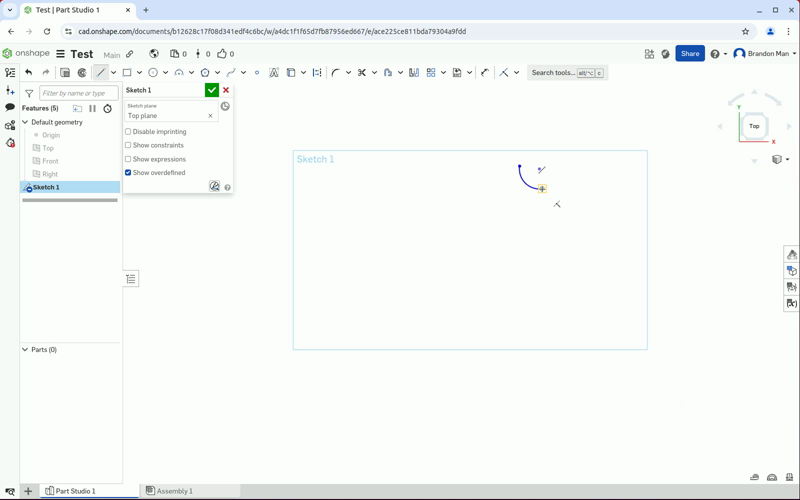
scroll(-6)
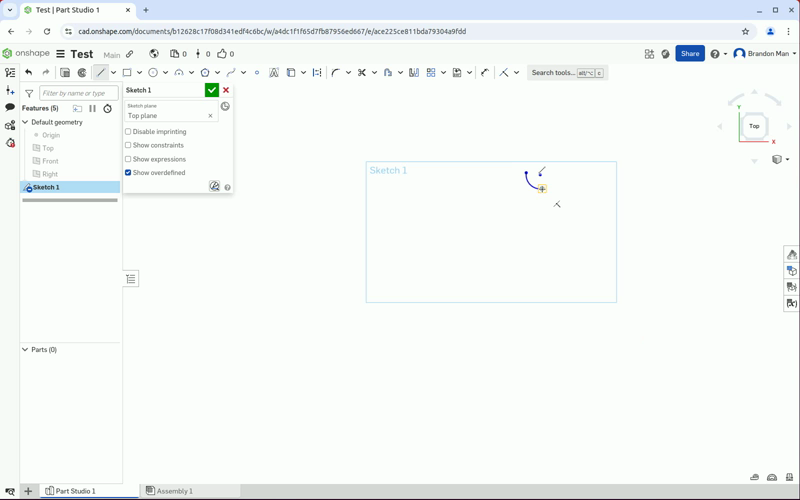
scroll(-6)
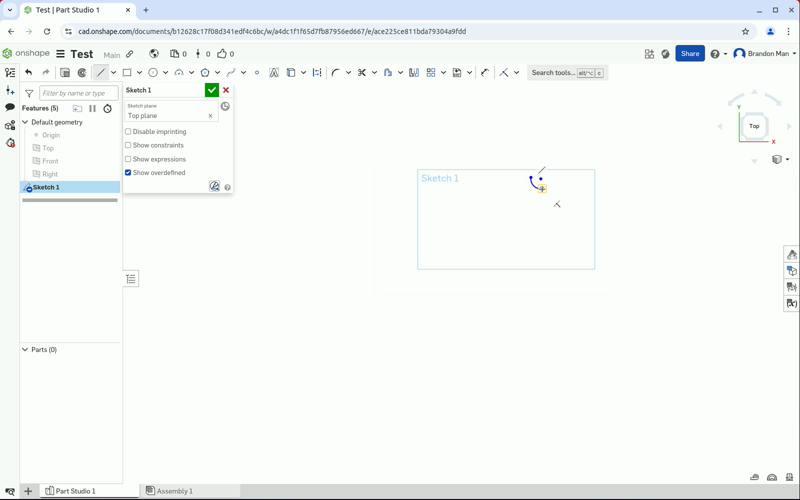
scroll(-6)
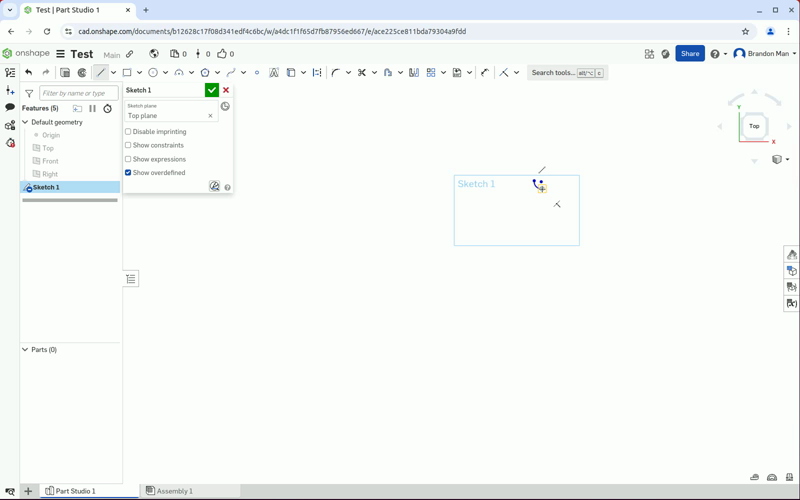
scroll(-6)
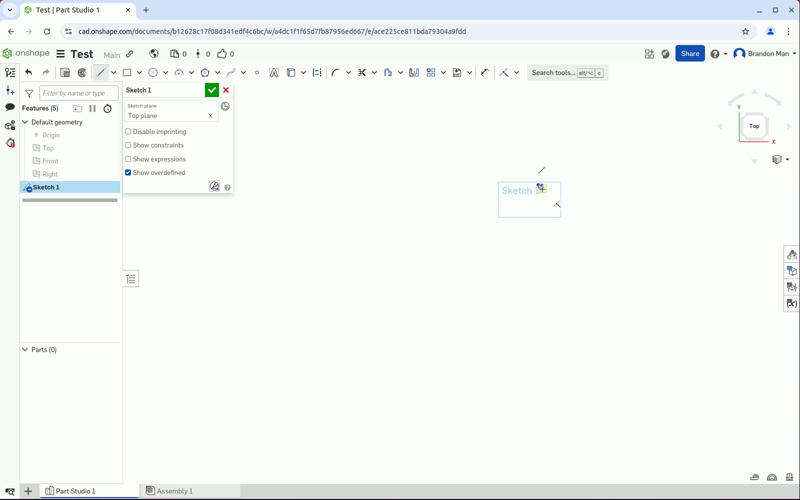
key_down(shift)
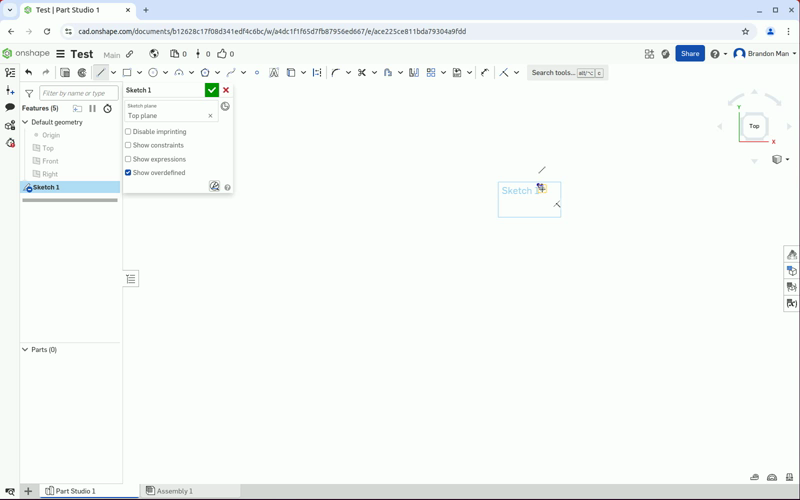
mouse_move(572, 188)
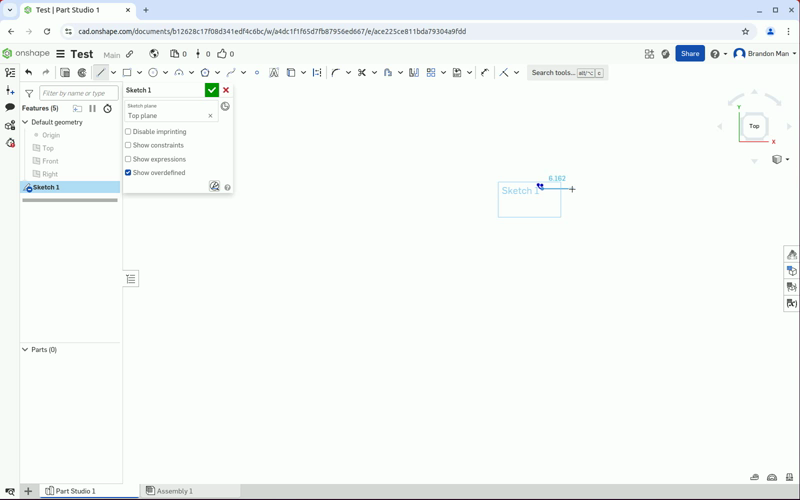
mouse_move(570, 188)
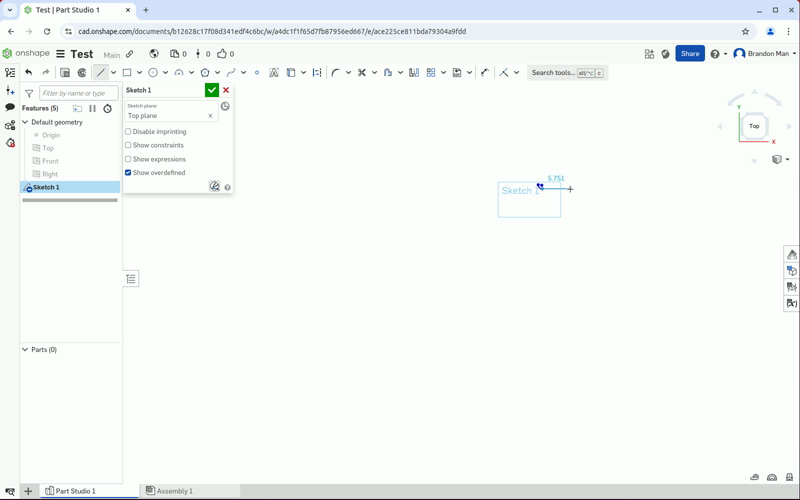
click(570, 188)
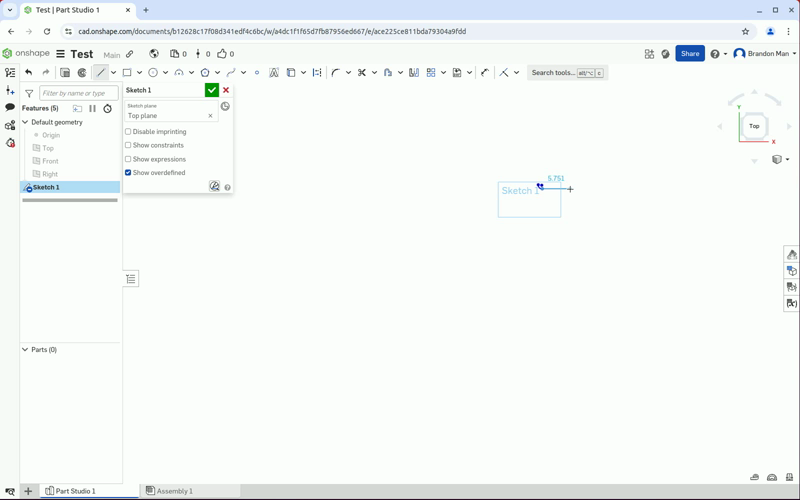
key_up(shift)
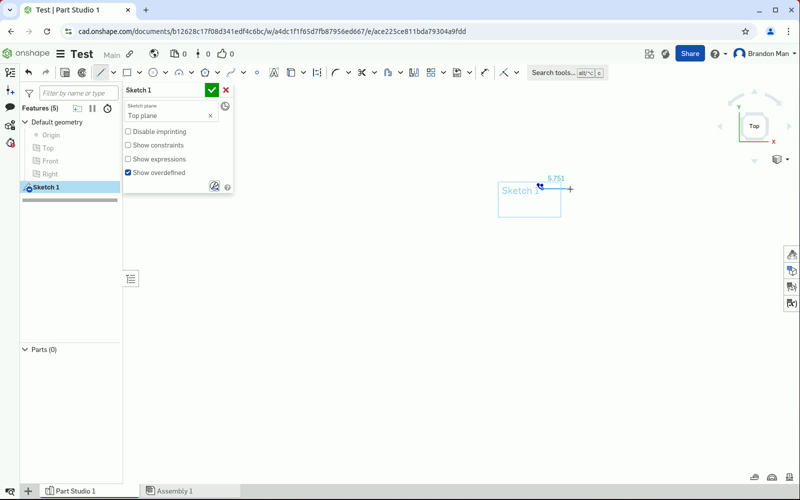
key(esc)
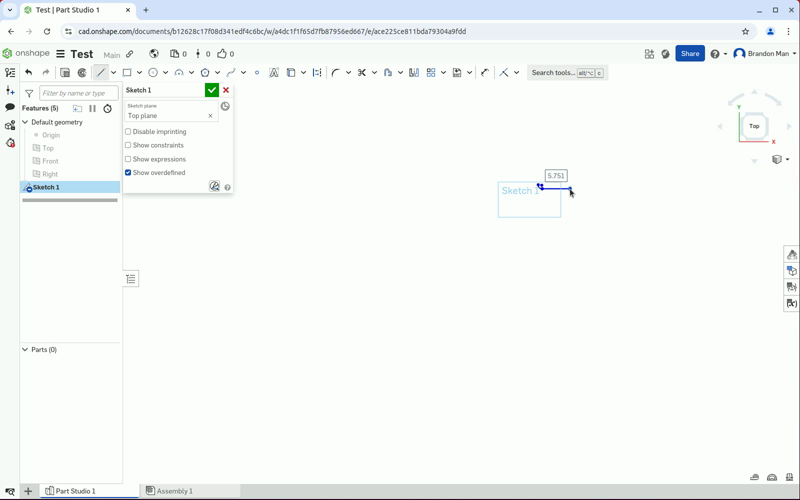
key(a)
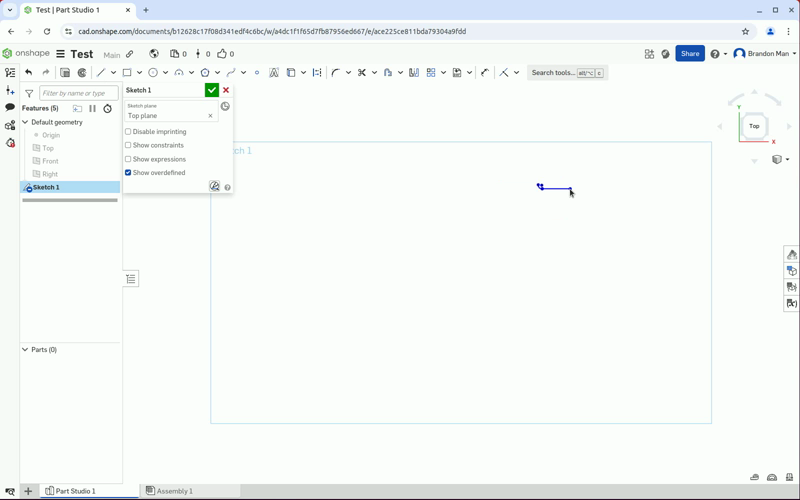
mouse_move(570, 188)
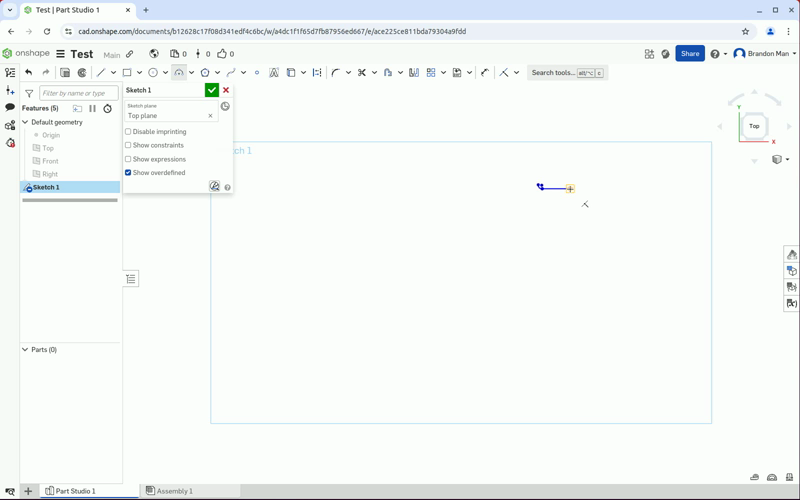
click(570, 188)
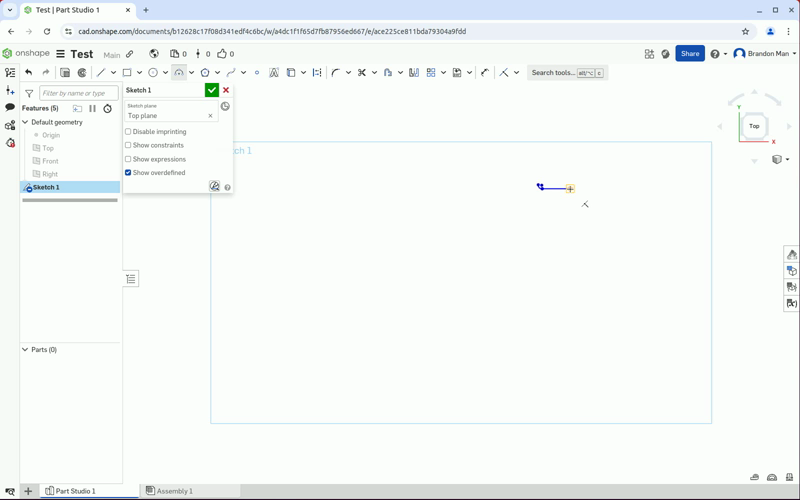
key_down(shift)
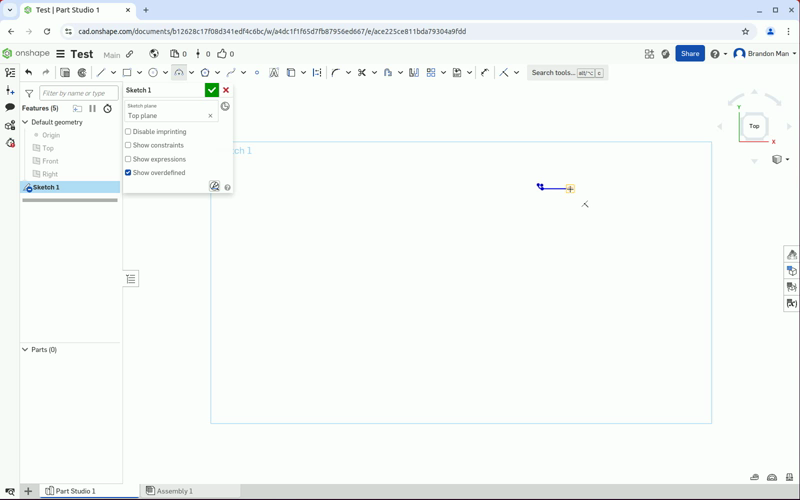
mouse_move(574, 184)
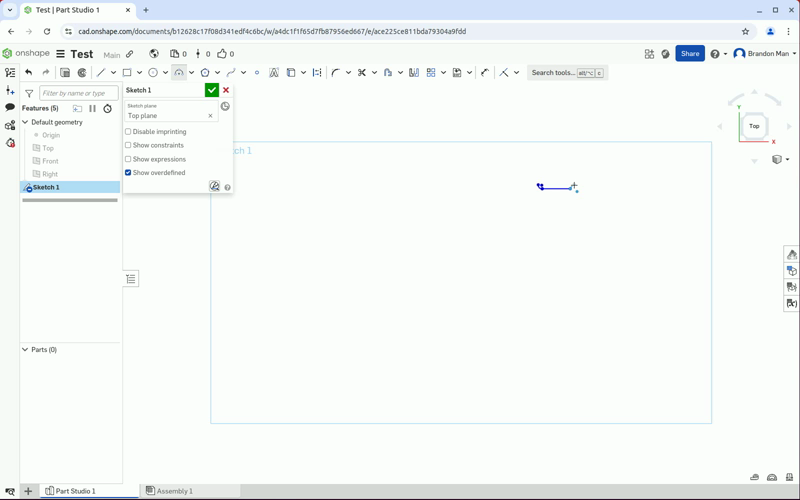
scroll(6)
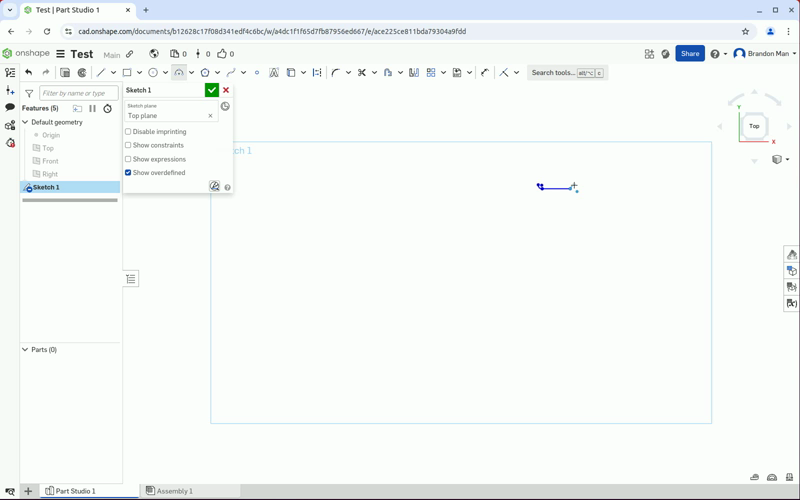
scroll(6)
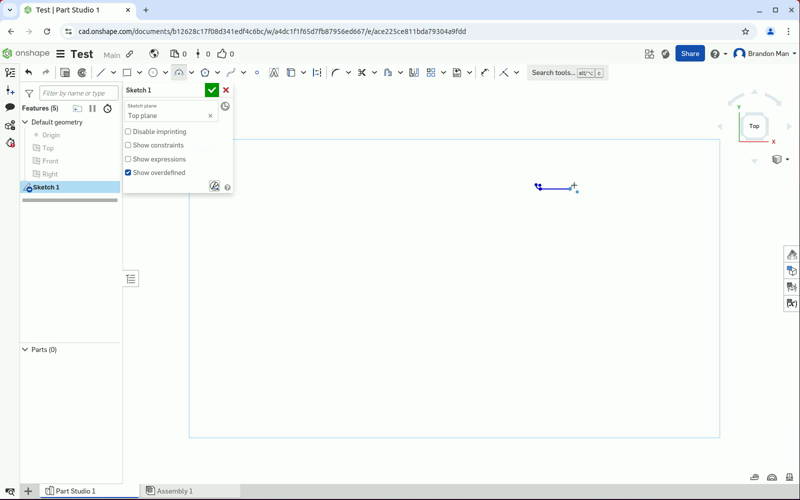
scroll(6)
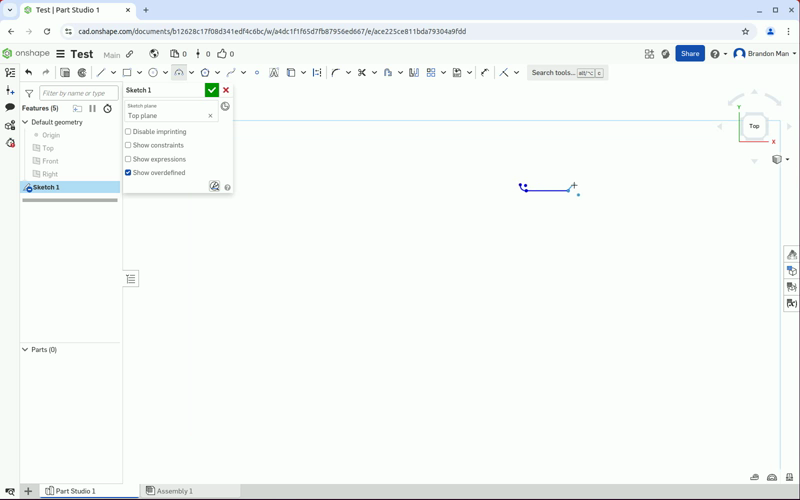
scroll(6)
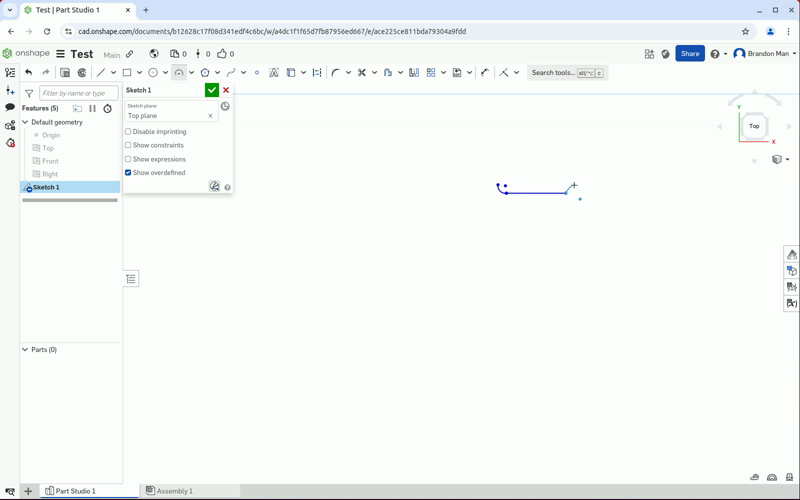
scroll(6)
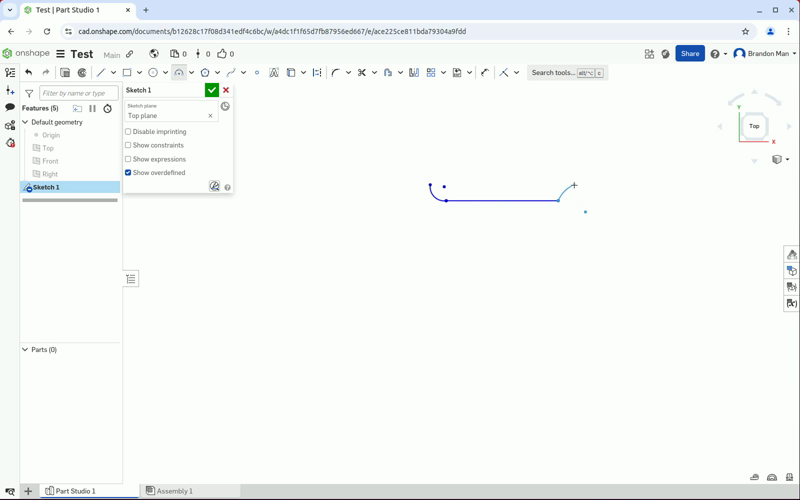
scroll(6)
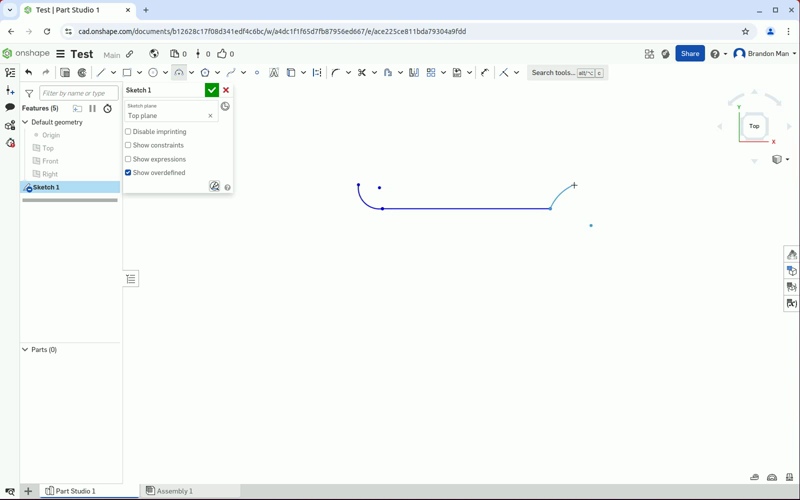
scroll(6)
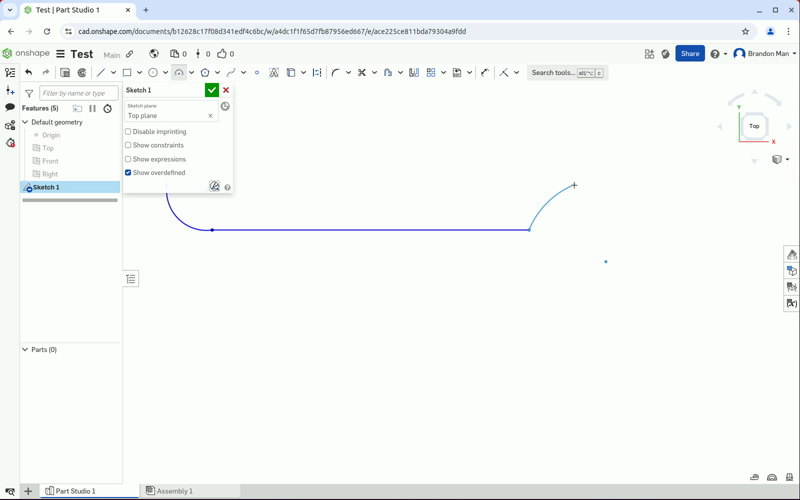
click(574, 184)
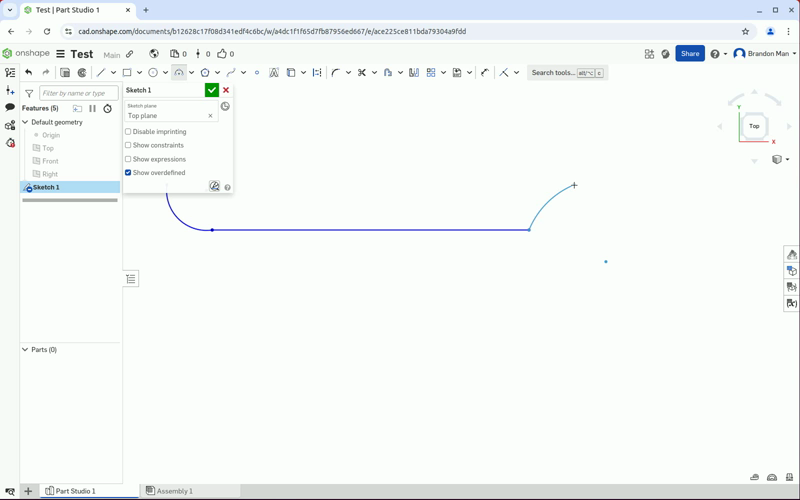
scroll(-6)
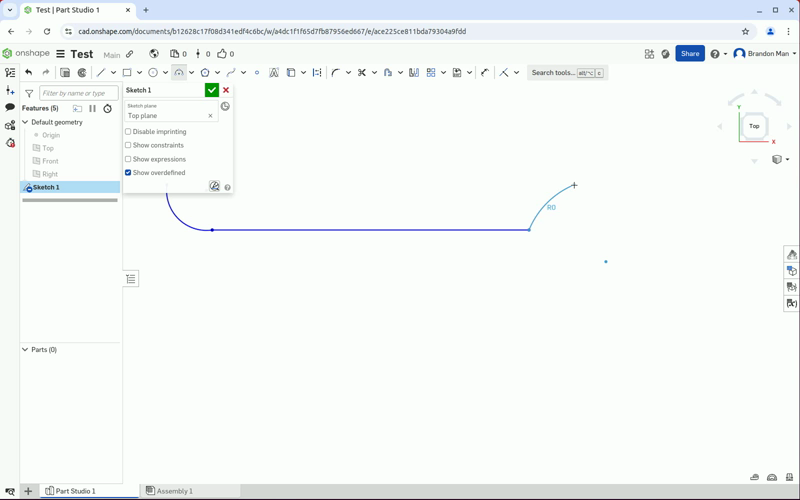
scroll(-6)
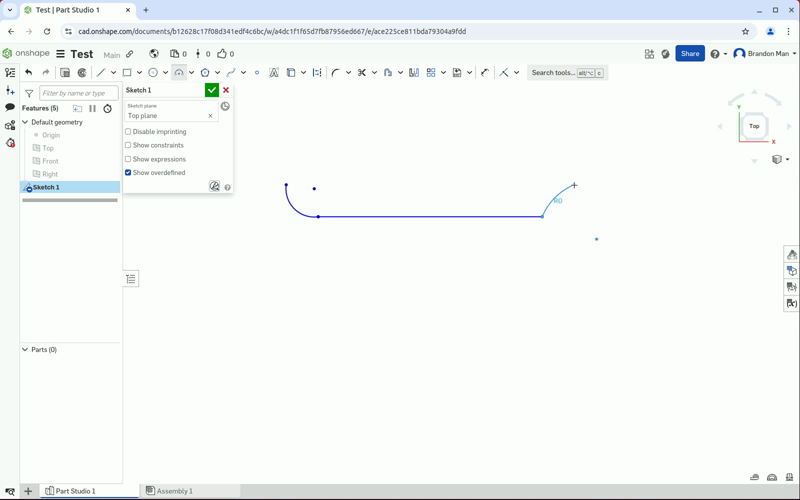
scroll(-6)
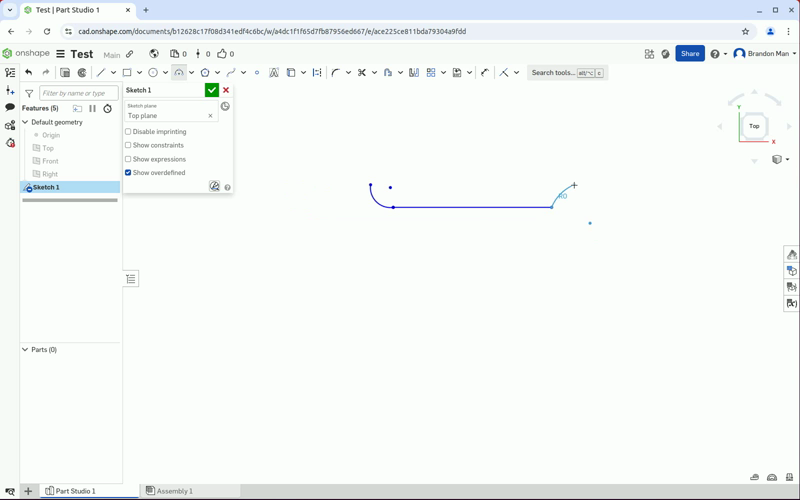
scroll(-6)
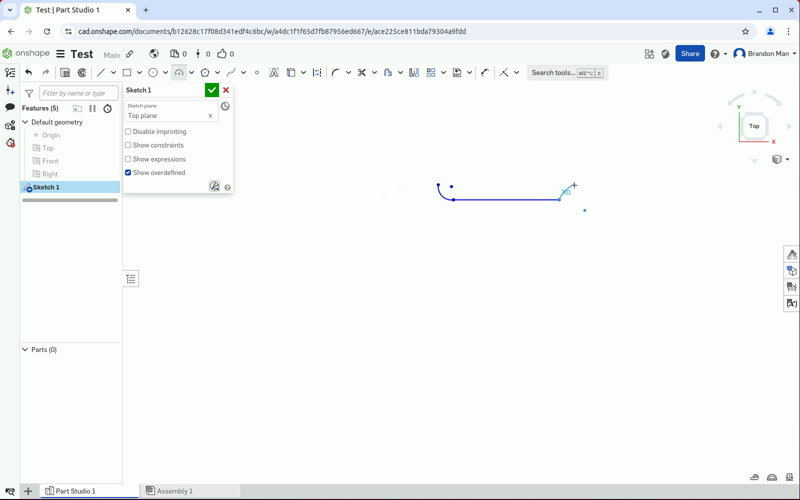
scroll(-6)
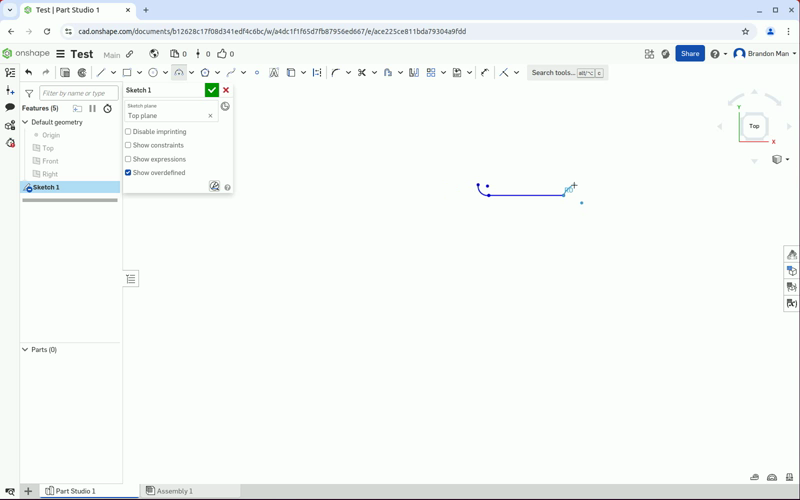
scroll(-6)
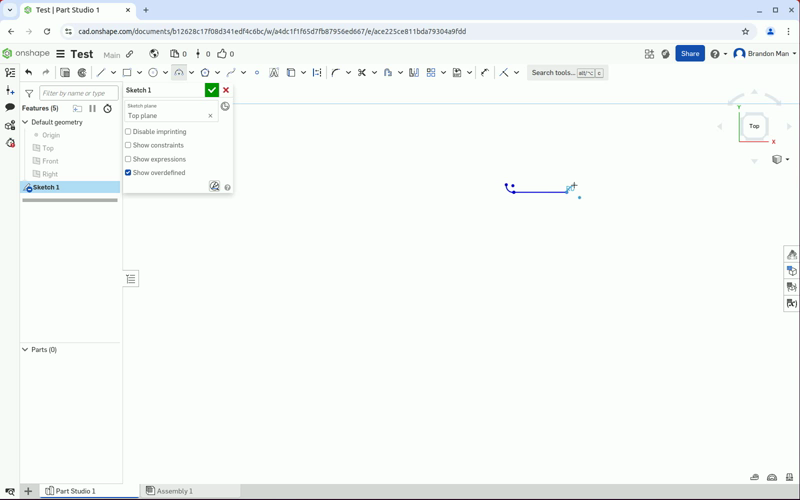
scroll(-6)
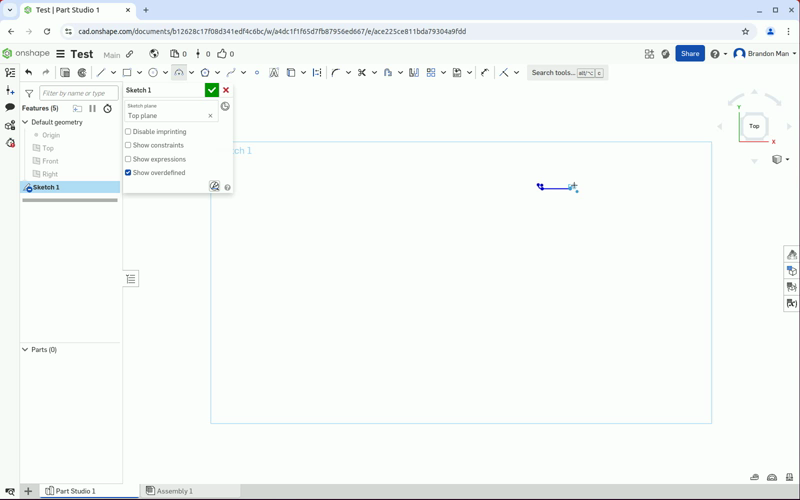
mouse_move(573, 187)
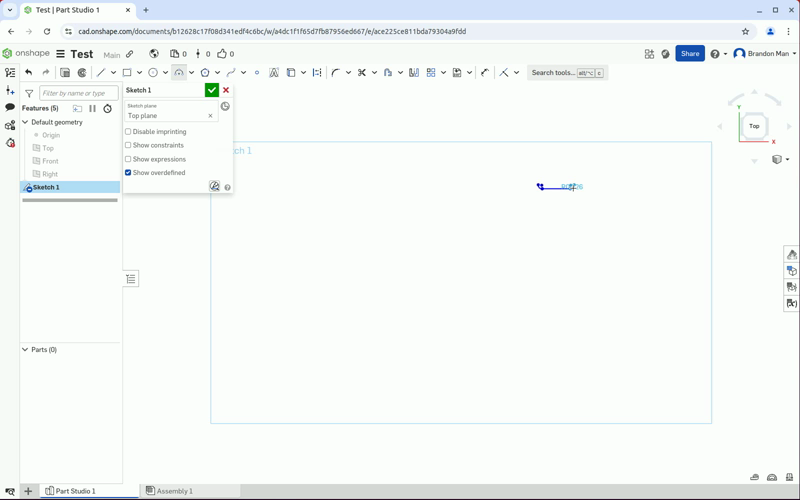
scroll(6)
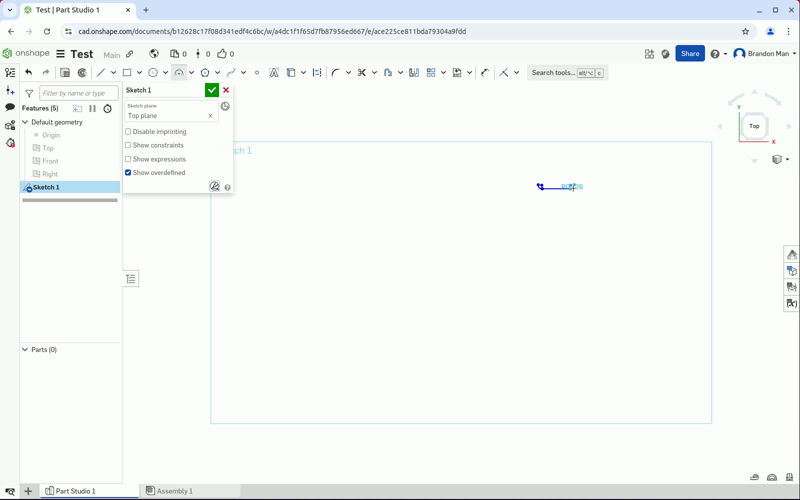
scroll(6)
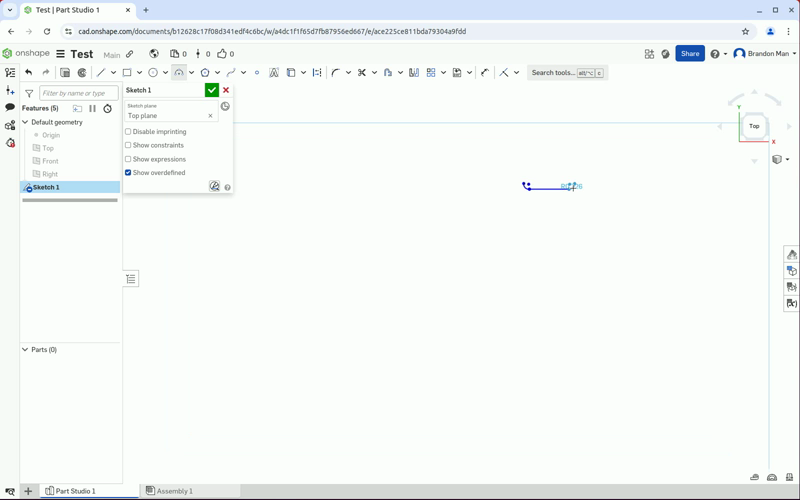
scroll(6)
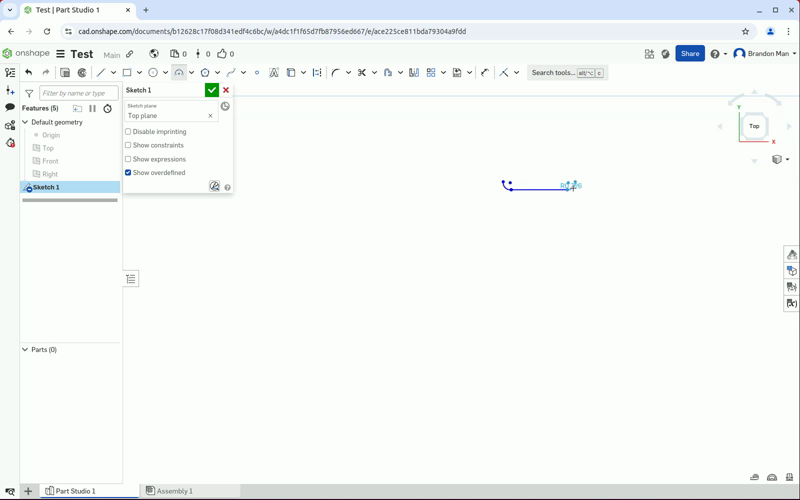
scroll(6)
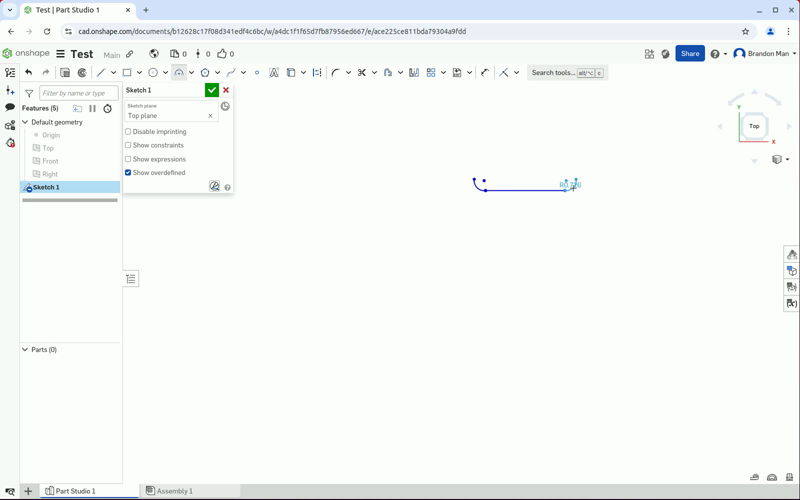
scroll(6)
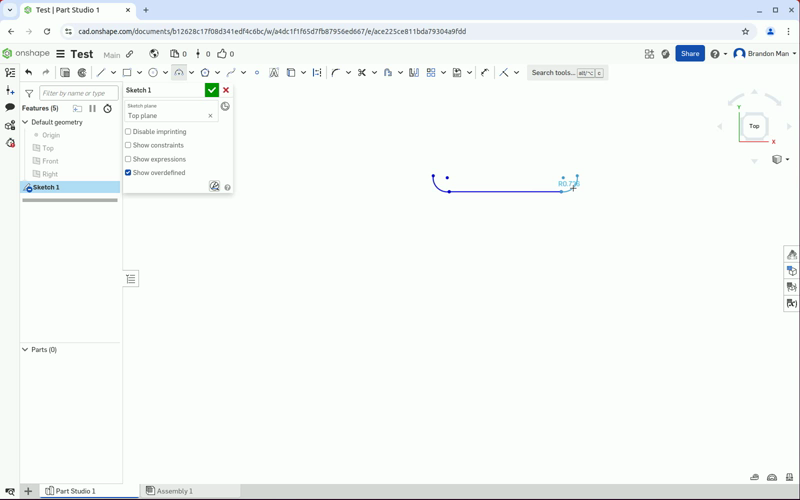
scroll(6)
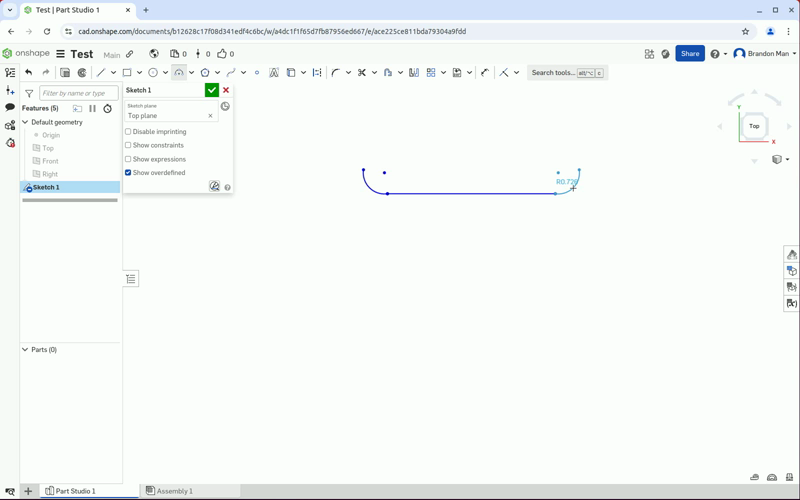
scroll(6)
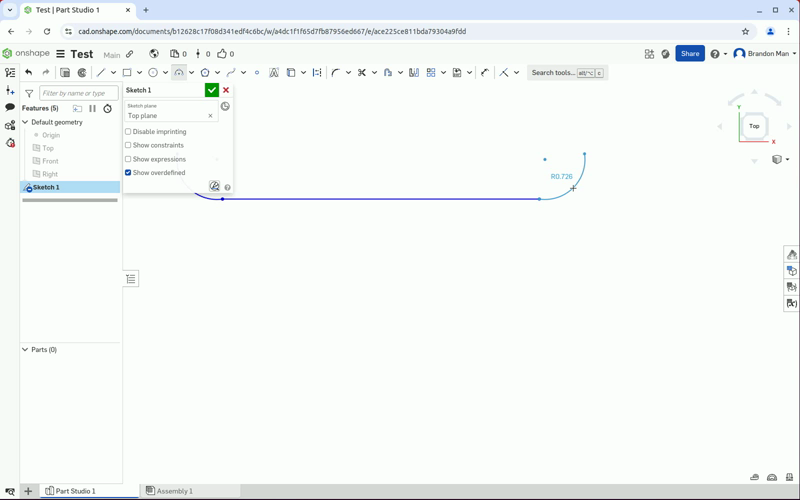
click(573, 187)
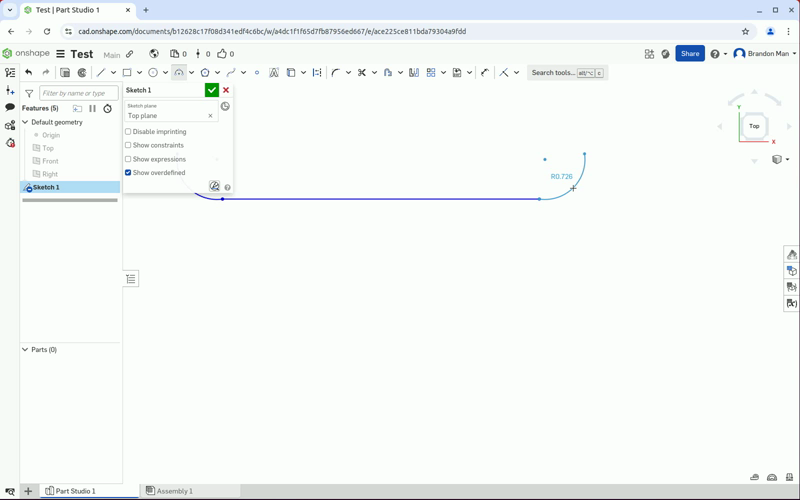
scroll(-6)
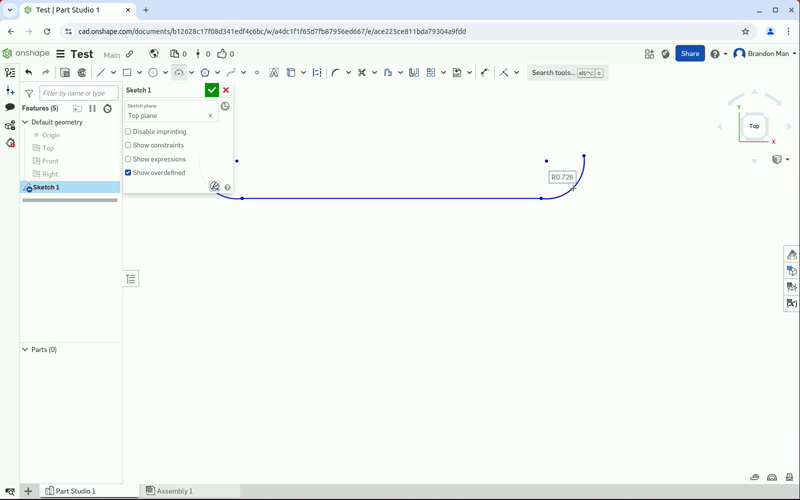
scroll(-6)
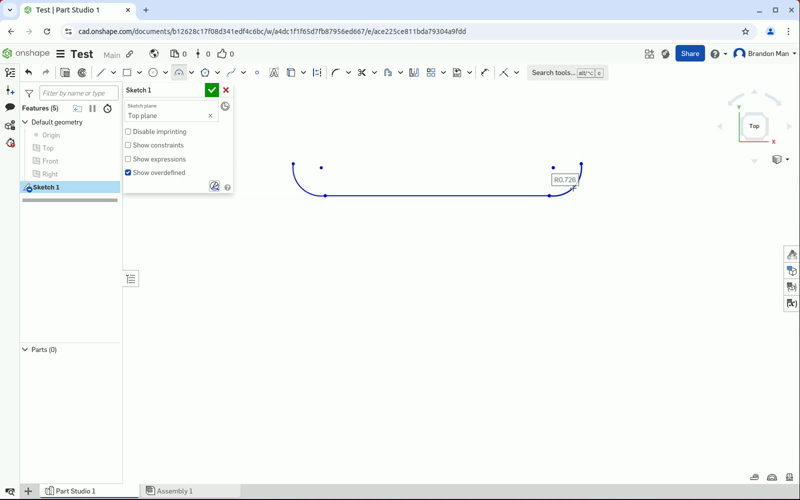
scroll(-6)
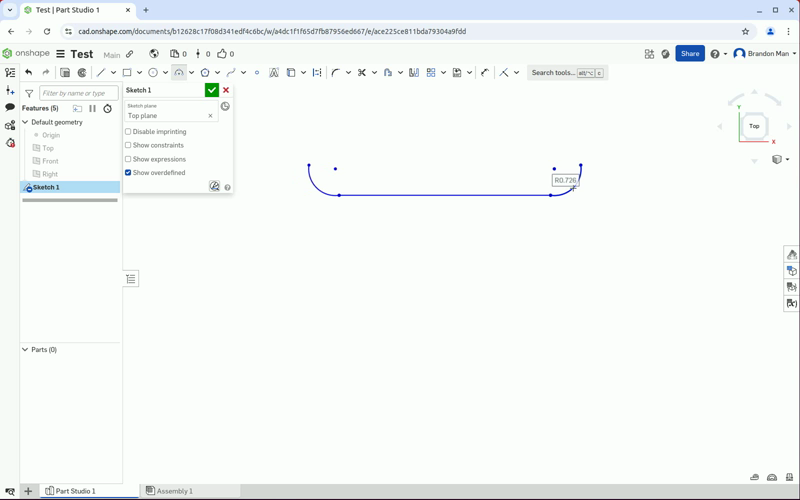
scroll(-6)
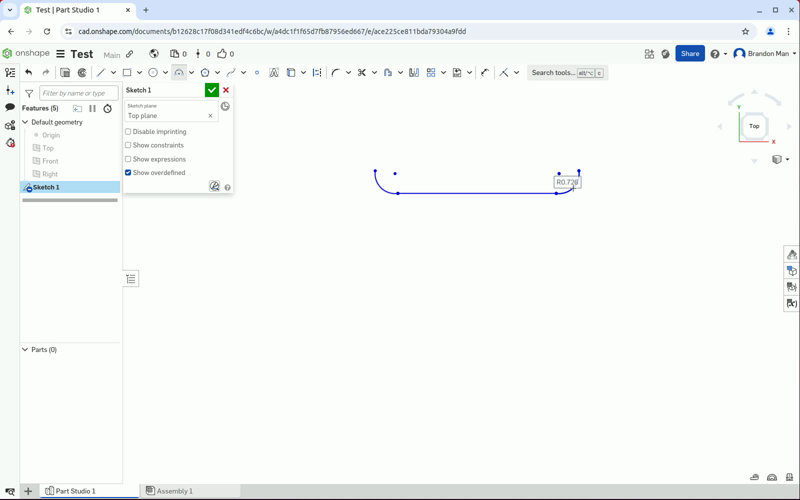
scroll(-6)
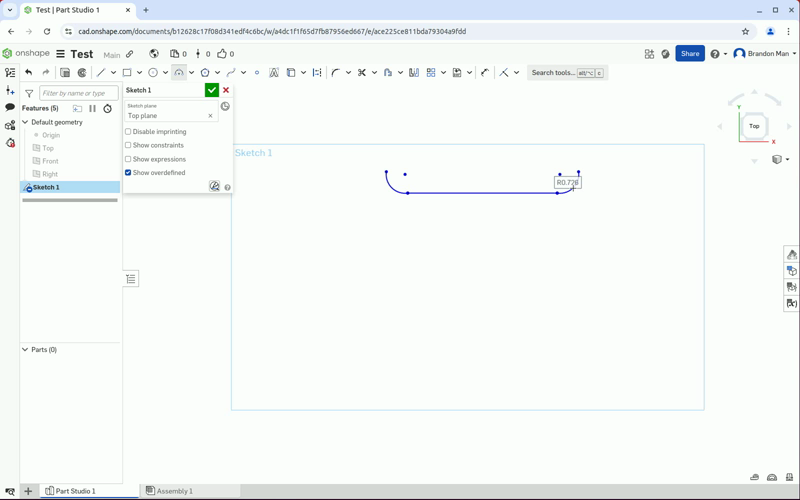
scroll(-6)
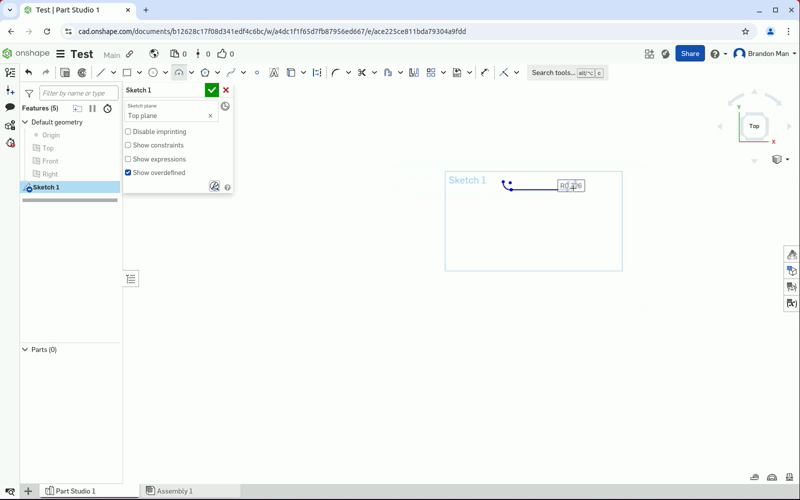
scroll(-6)
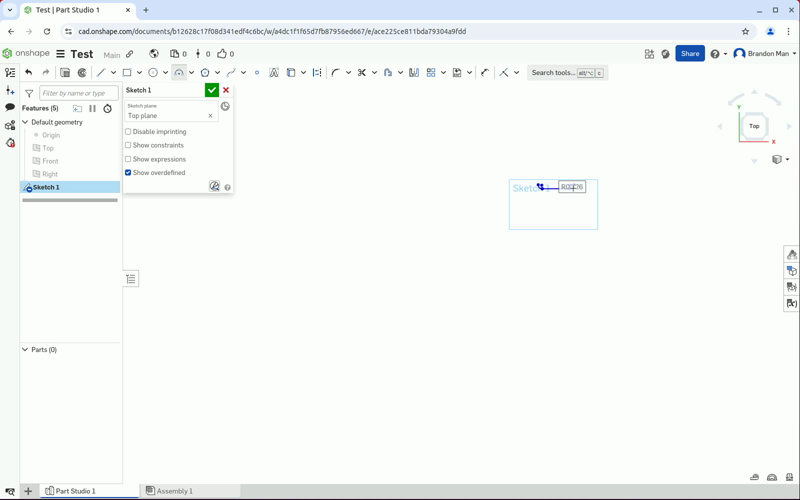
key_up(shift)
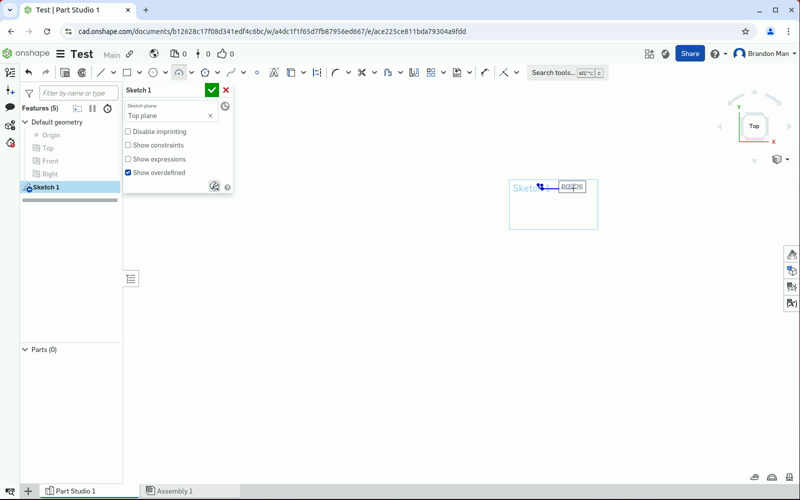
key(esc)
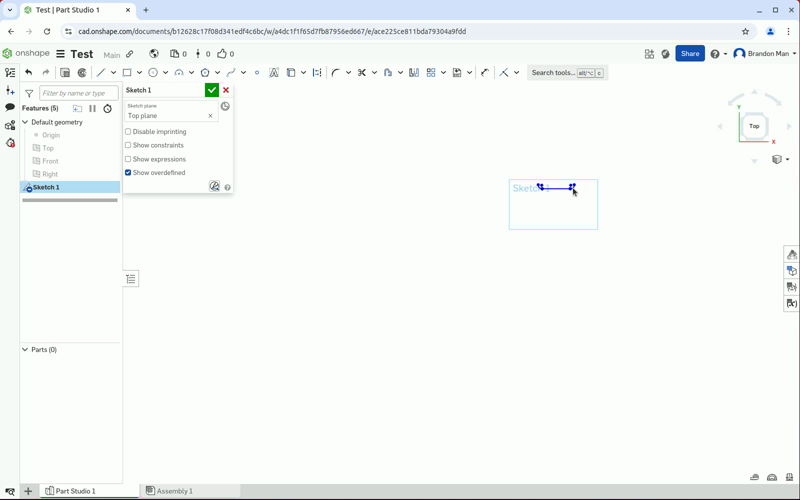
key(l)
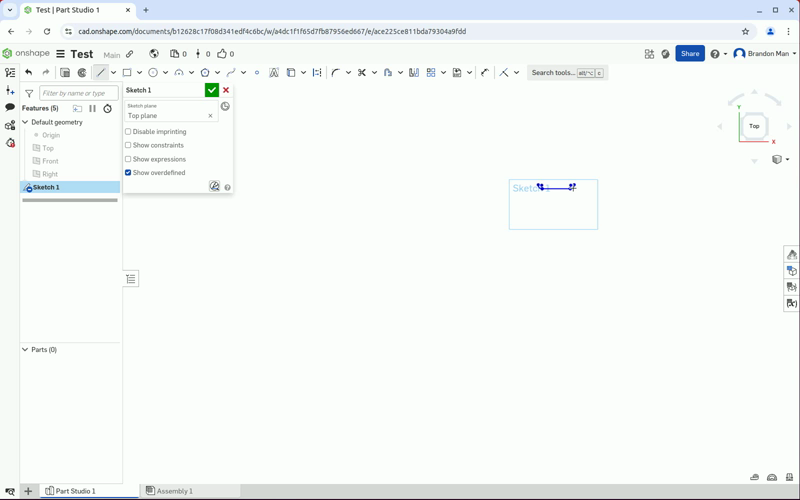
mouse_move(574, 184)
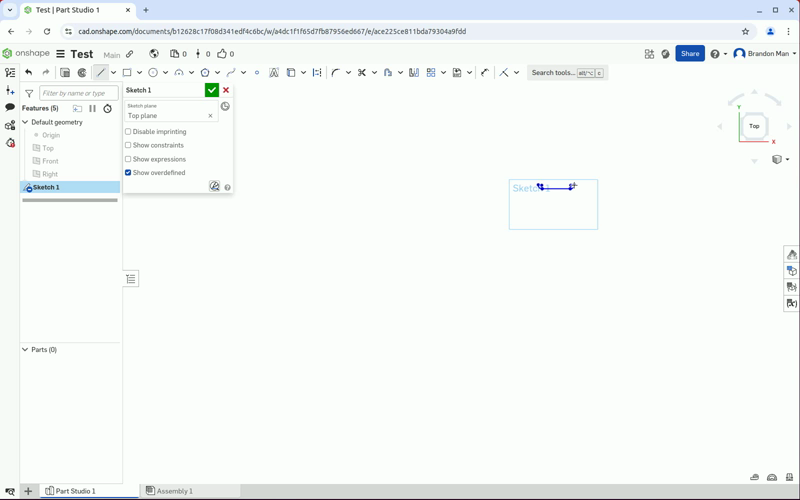
scroll(6)
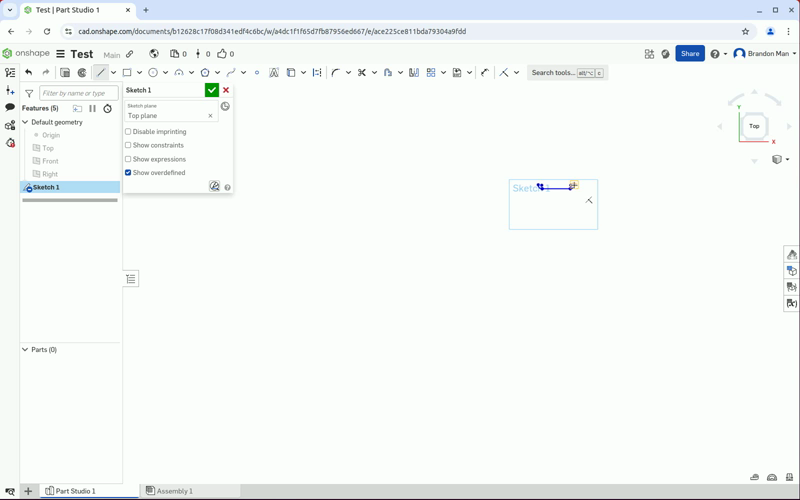
scroll(6)
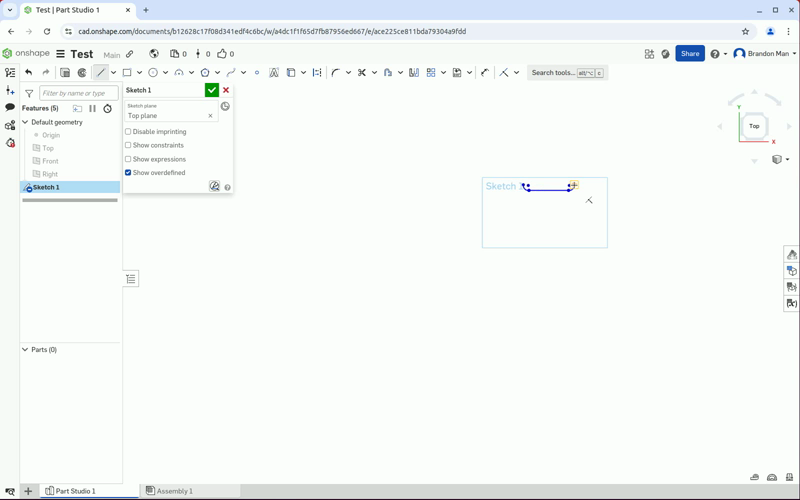
scroll(6)
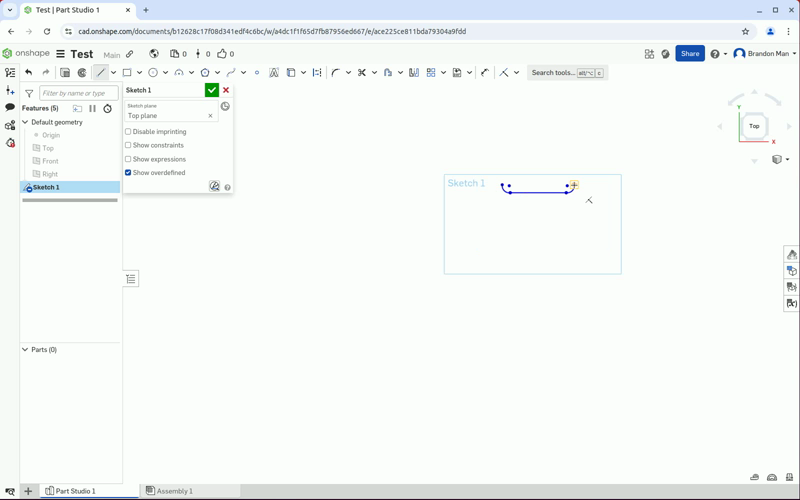
scroll(6)
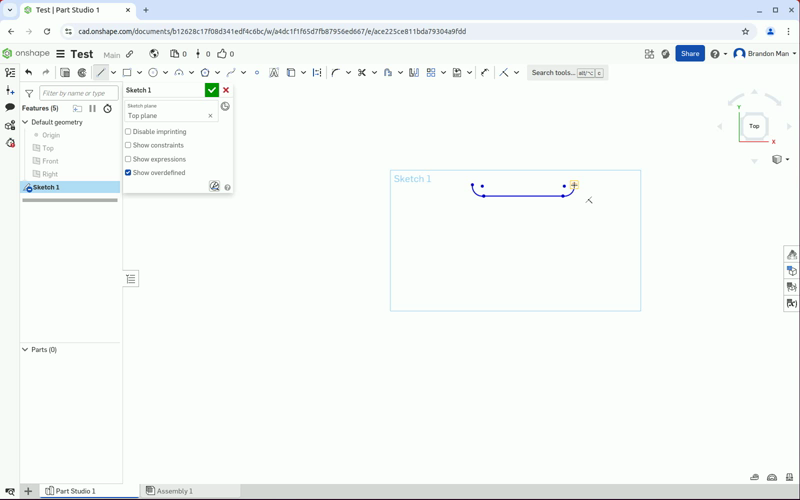
scroll(6)
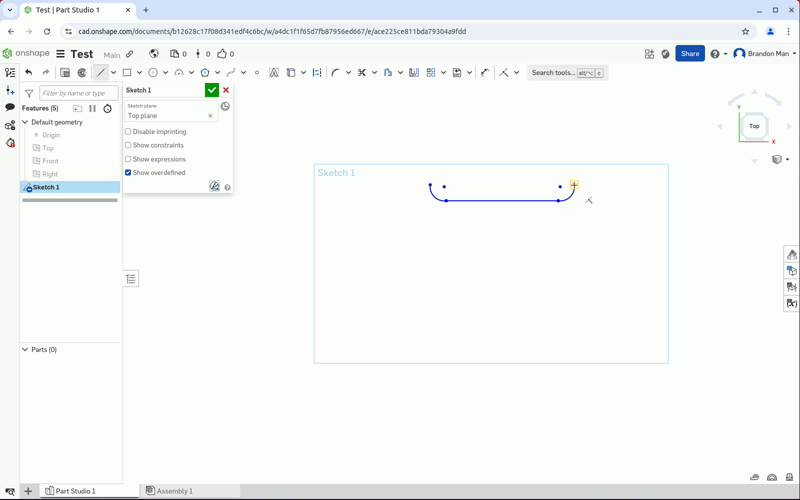
scroll(6)
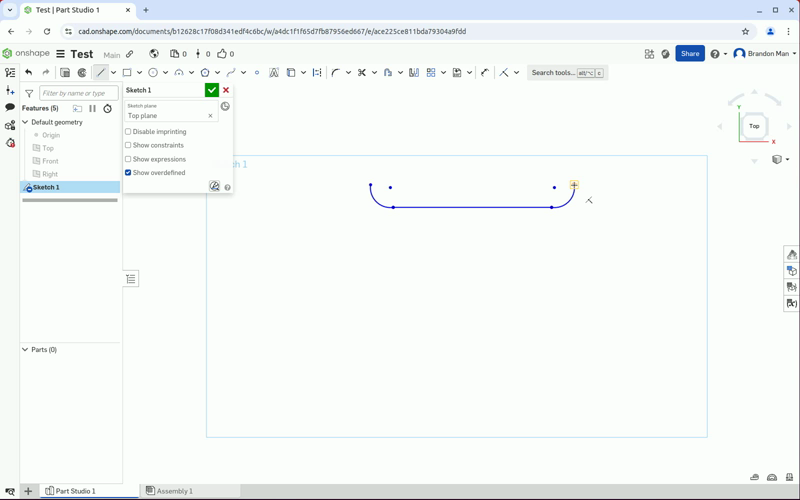
scroll(6)
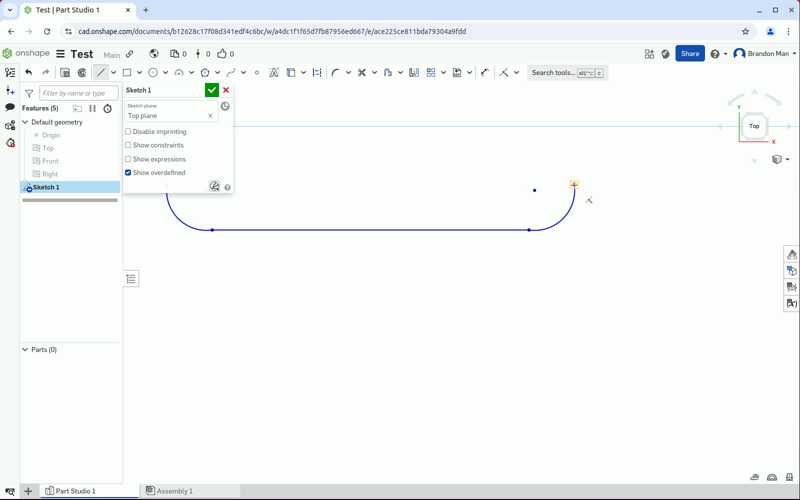
click(574, 184)
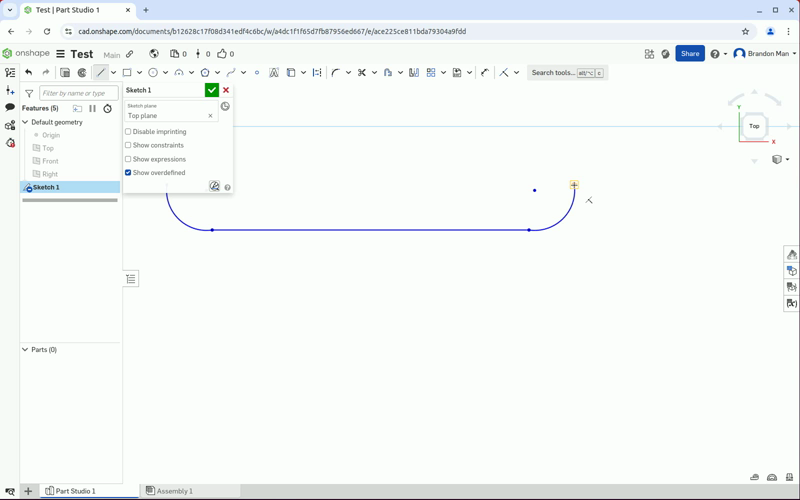
scroll(-6)
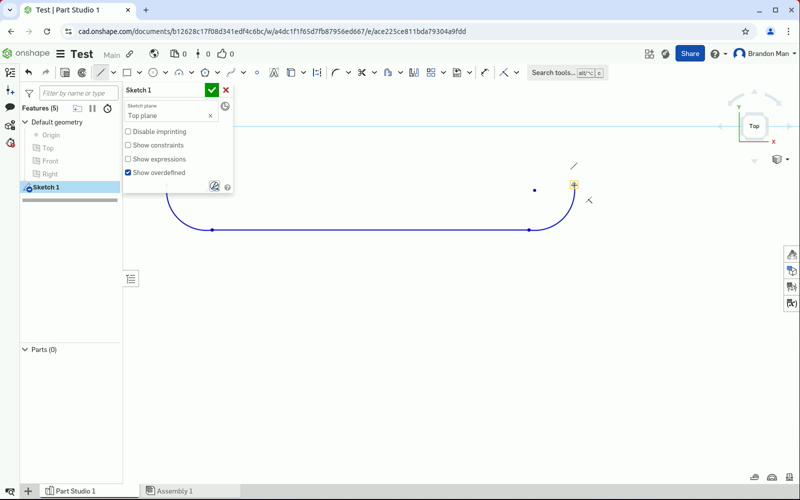
scroll(-6)
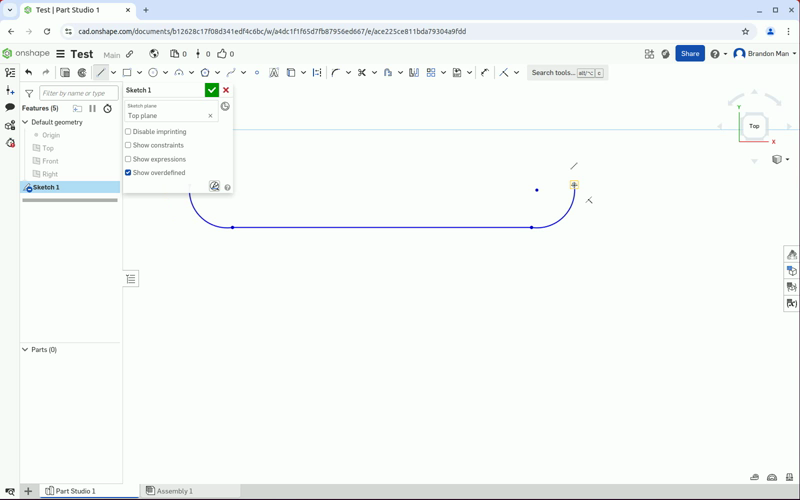
scroll(-6)
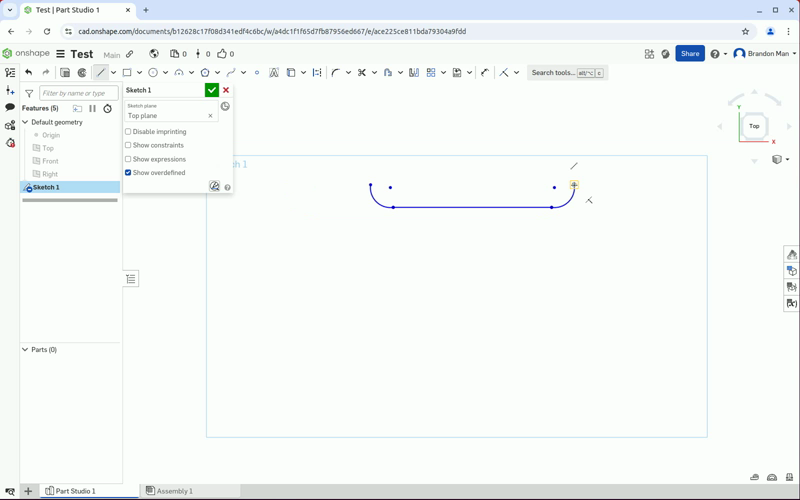
scroll(-6)
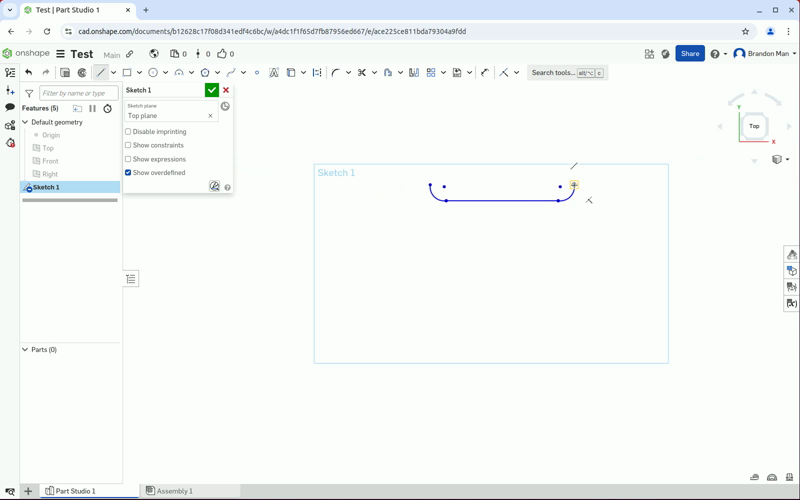
scroll(-6)
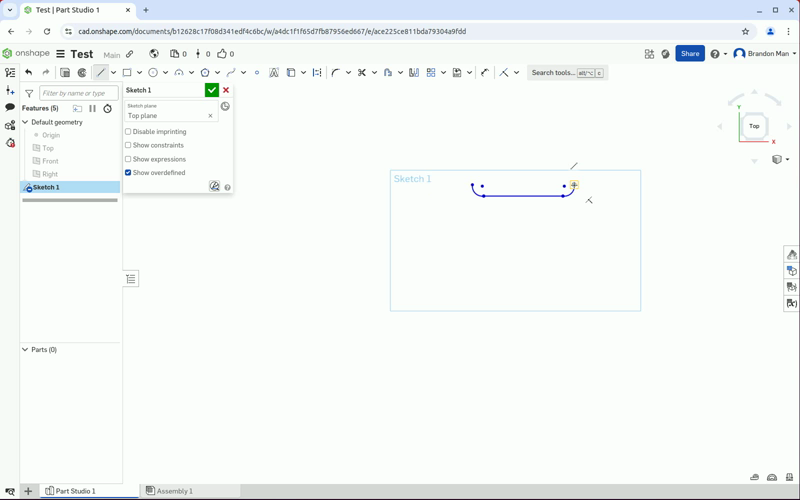
scroll(-6)
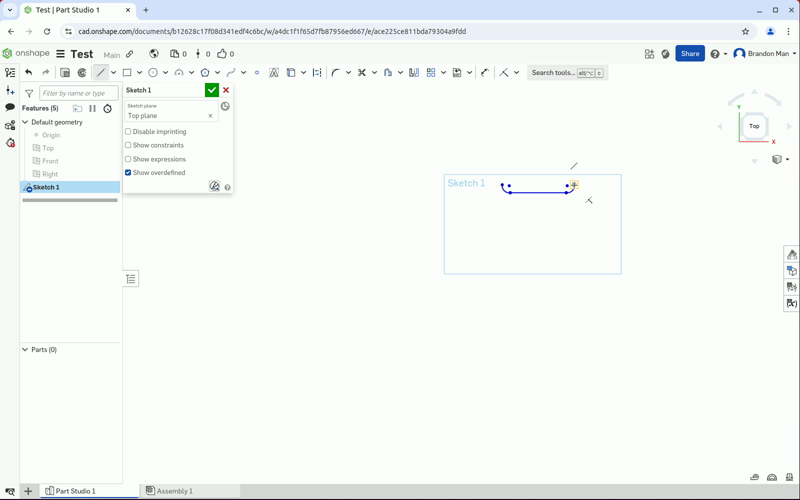
scroll(-6)
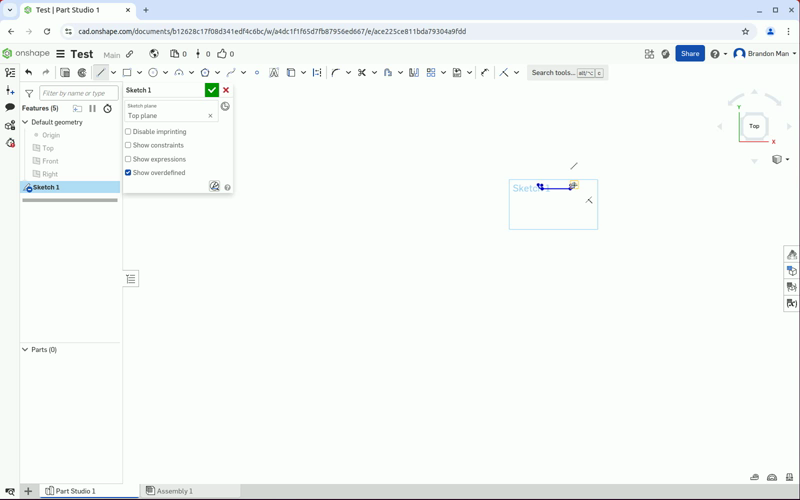
key_down(shift)
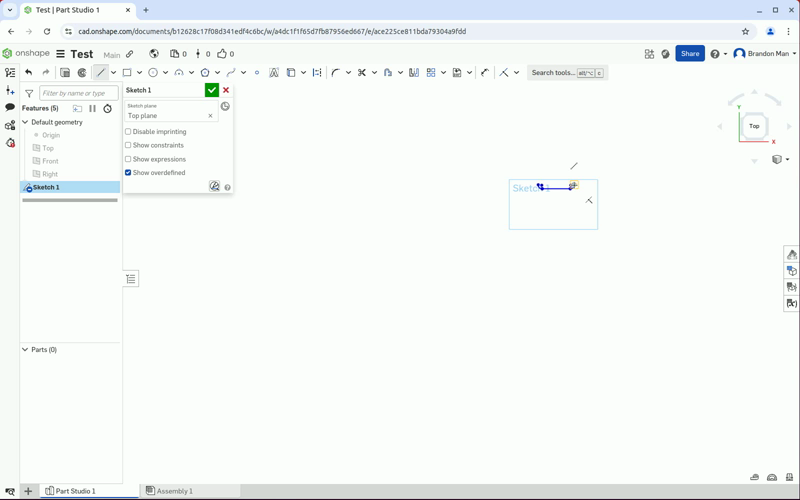
mouse_move(589, 184)
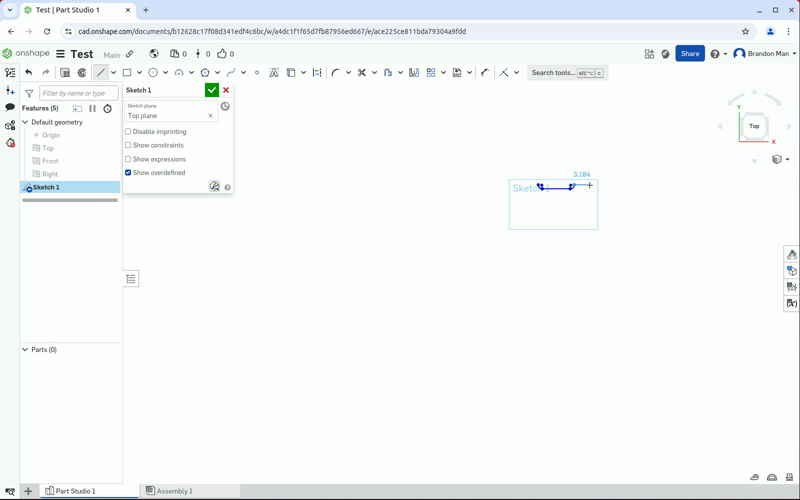
mouse_move(574, 174)
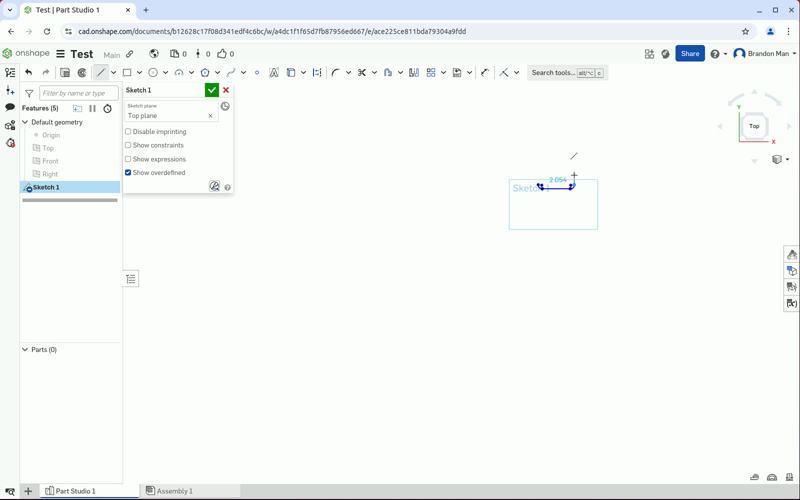
click(574, 174)
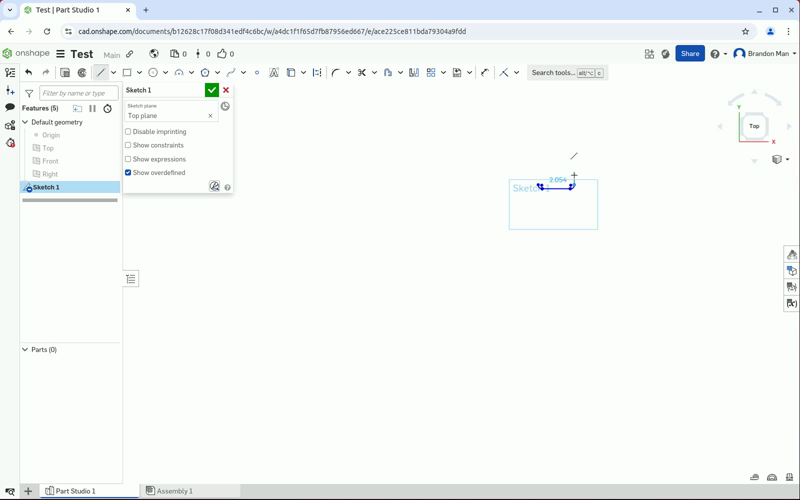
key_up(shift)
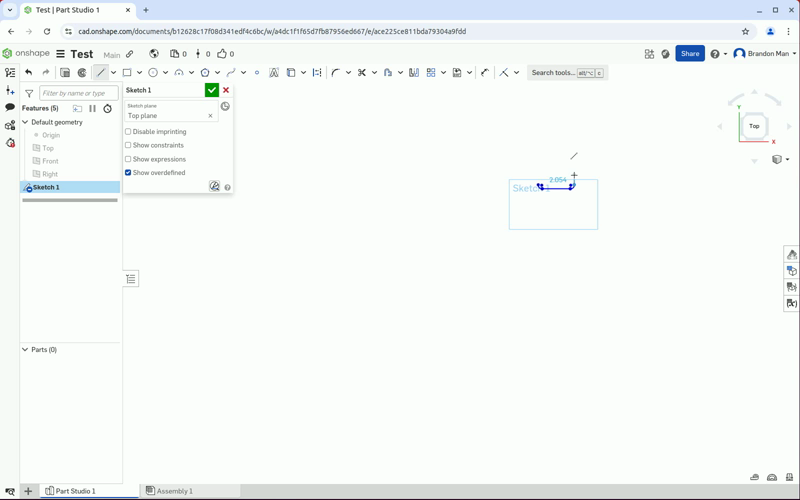
key_down(shift)
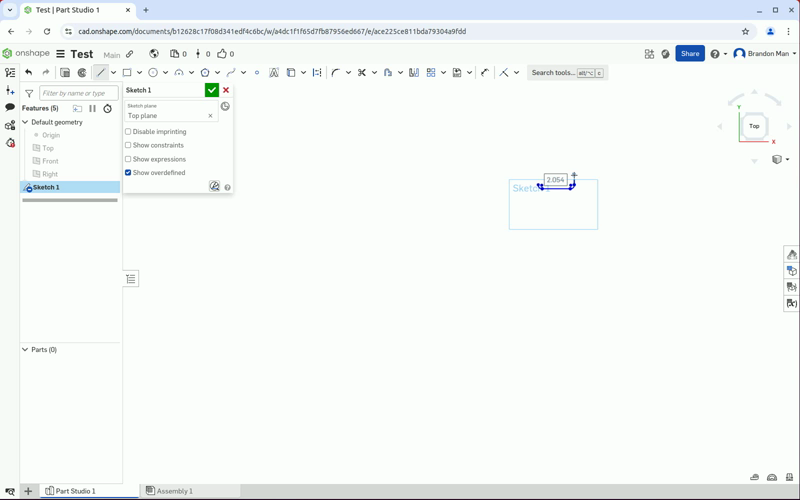
mouse_move(589, 174)
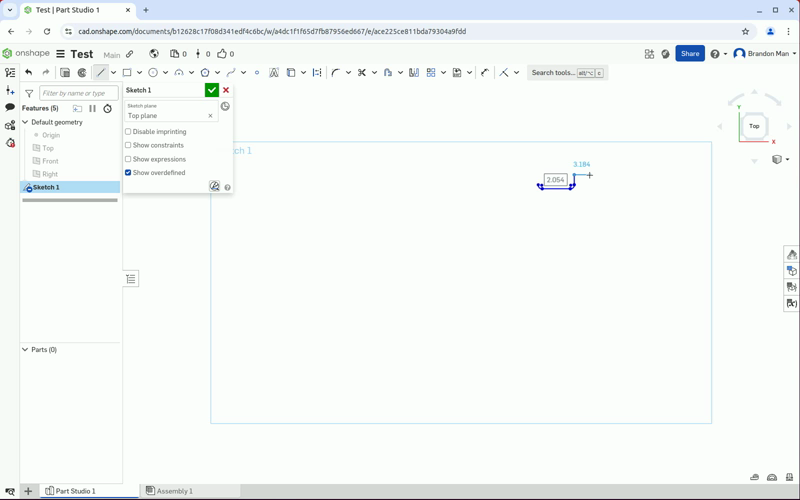
mouse_move(538, 174)
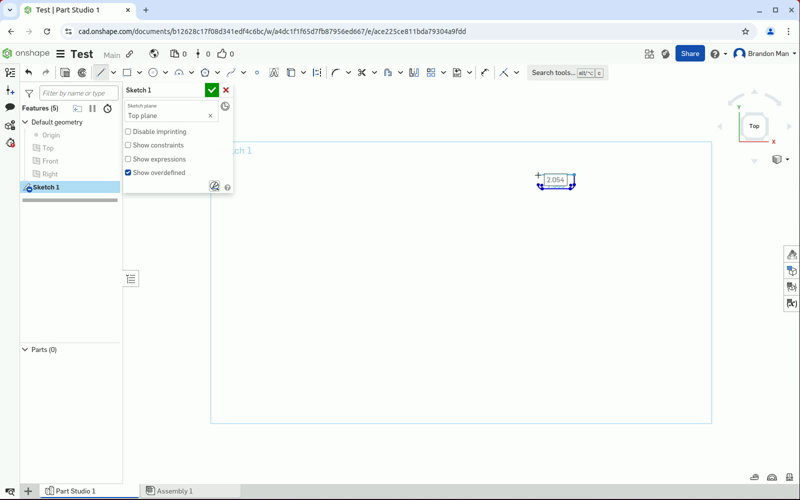
click(538, 174)
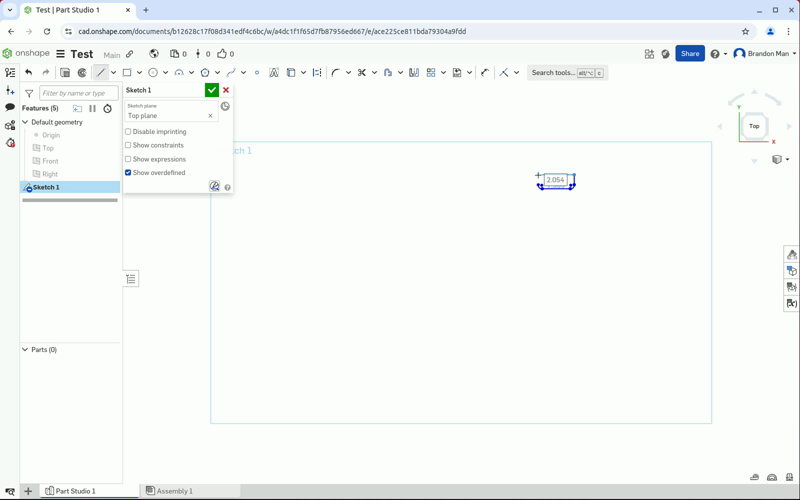
key_up(shift)
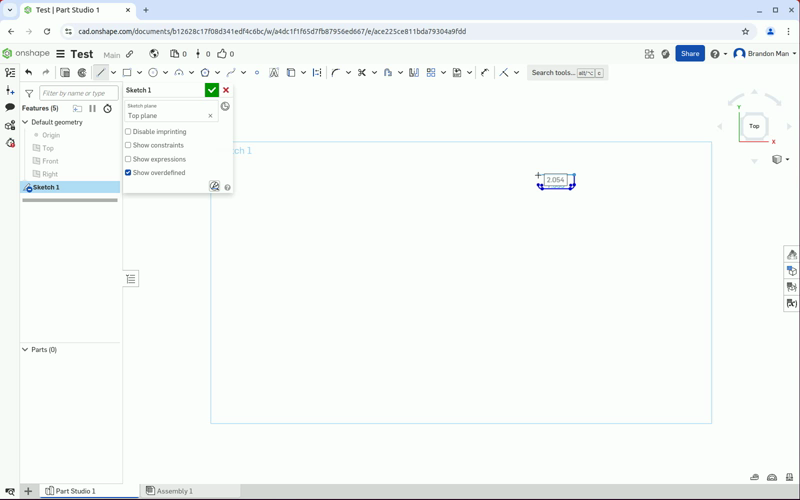
mouse_move(568, 174)
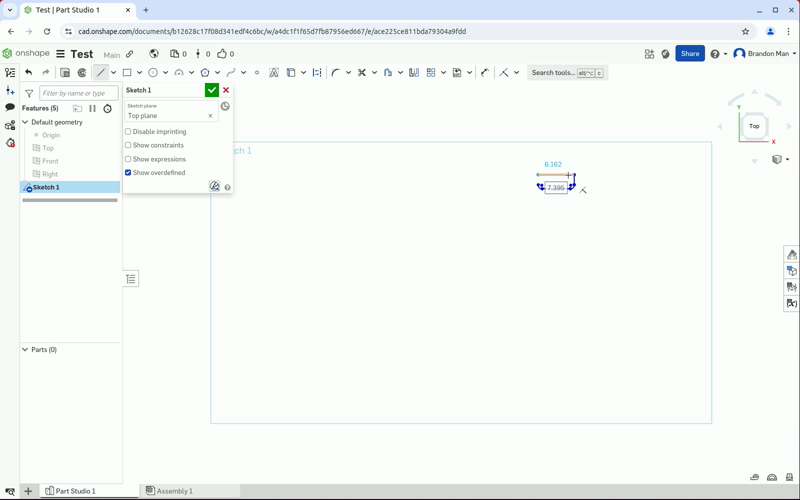
key_down(shift)
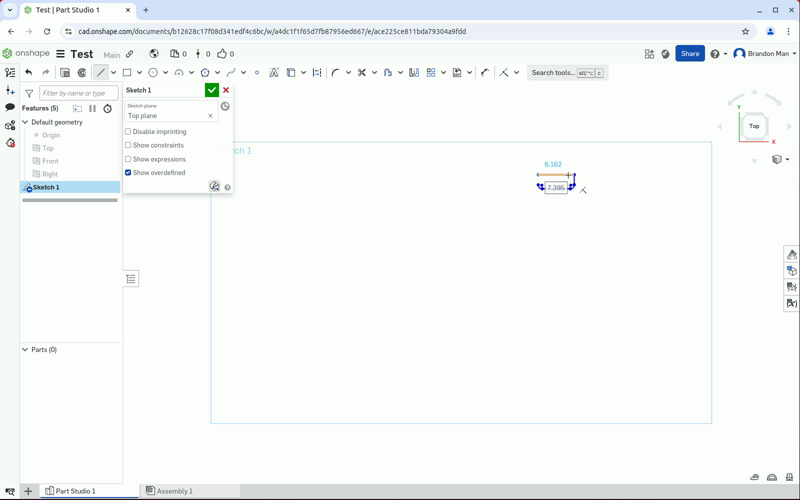
mouse_move(538, 184)
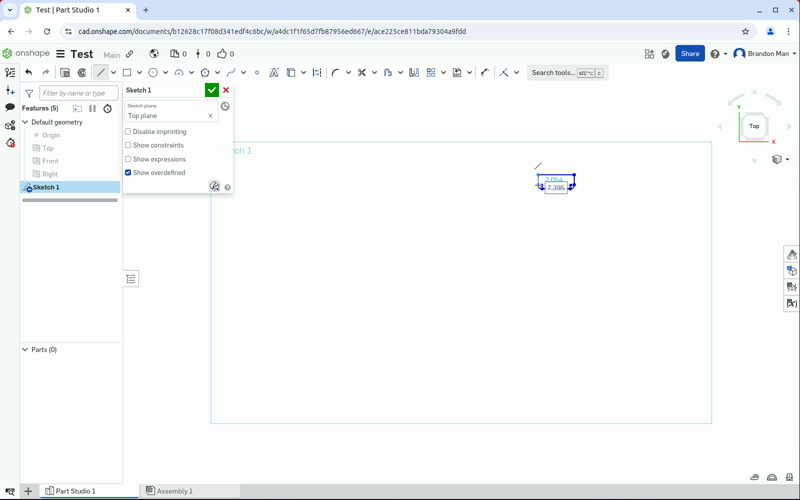
scroll(6)
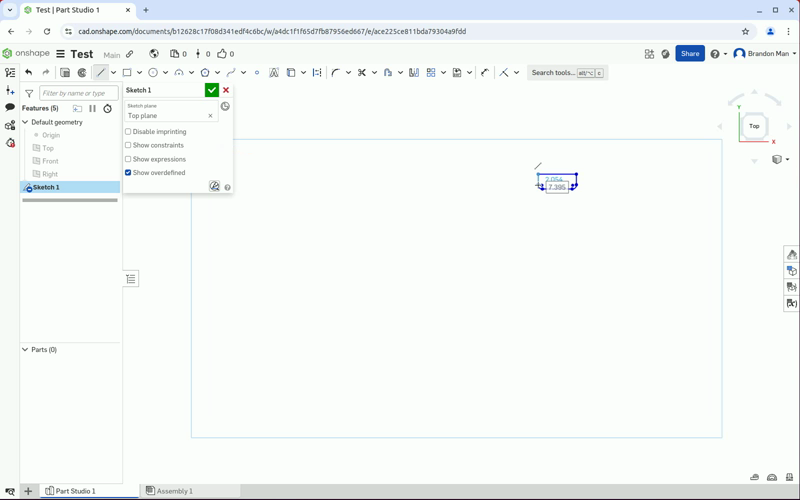
scroll(6)
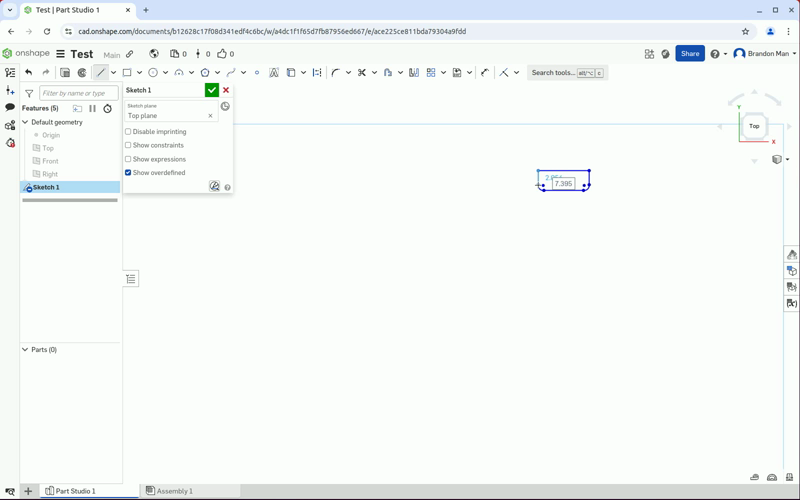
scroll(6)
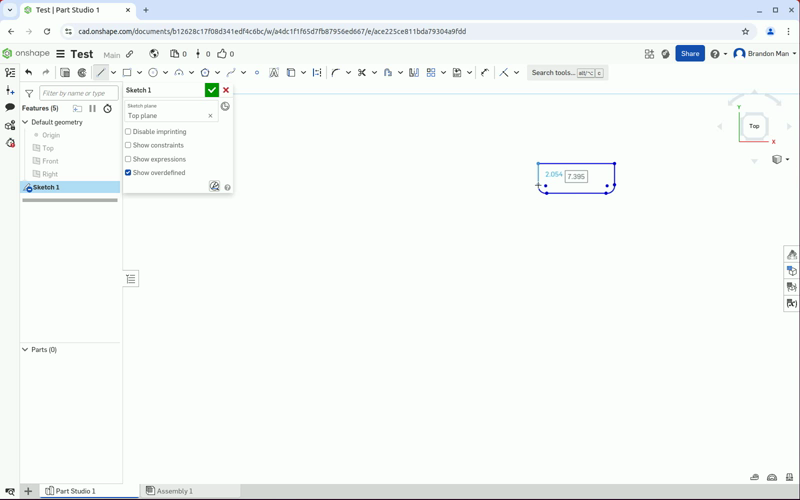
scroll(6)
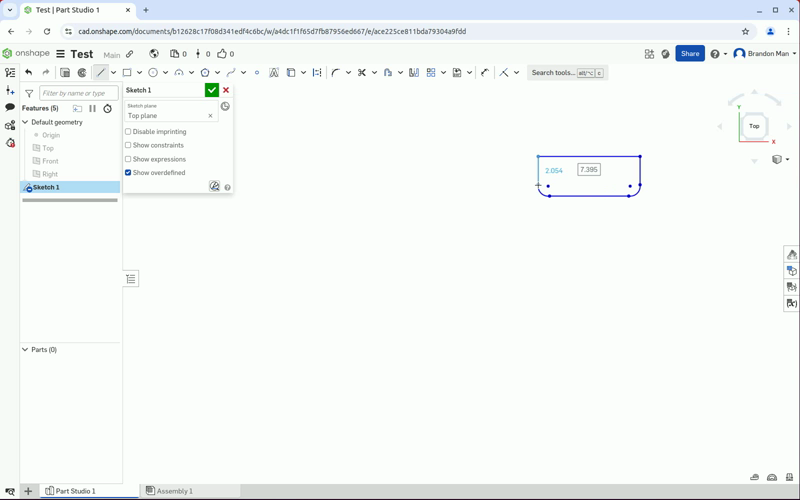
scroll(6)
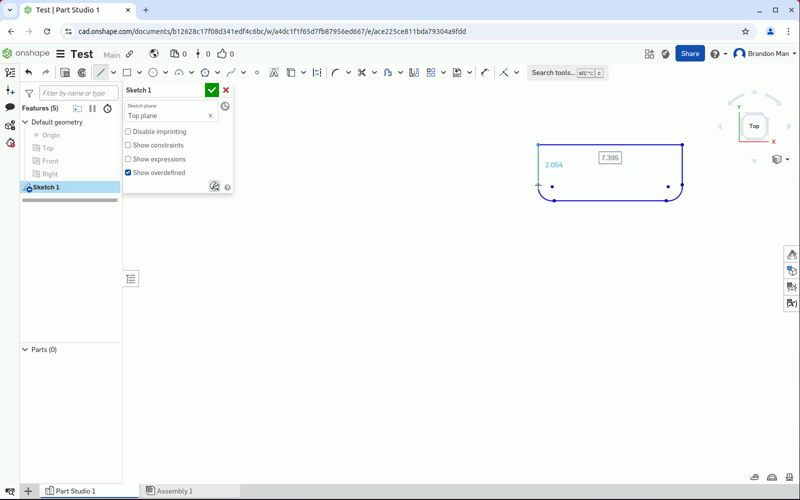
scroll(6)
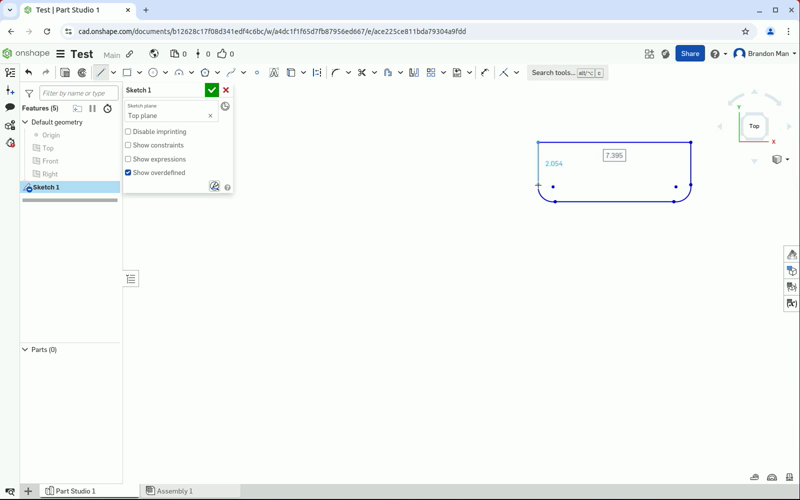
scroll(6)
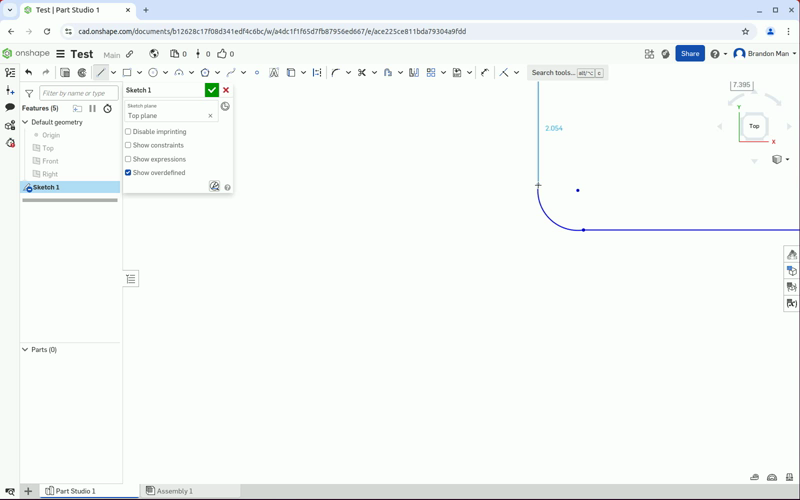
key_up(shift)
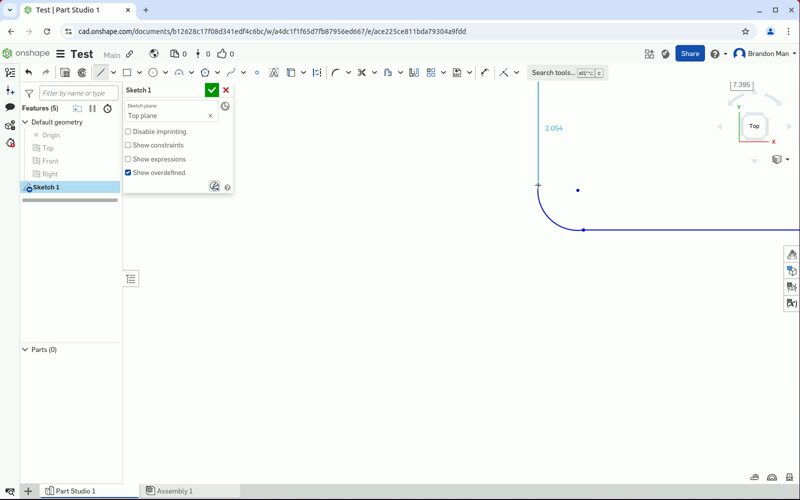
click(538, 184)
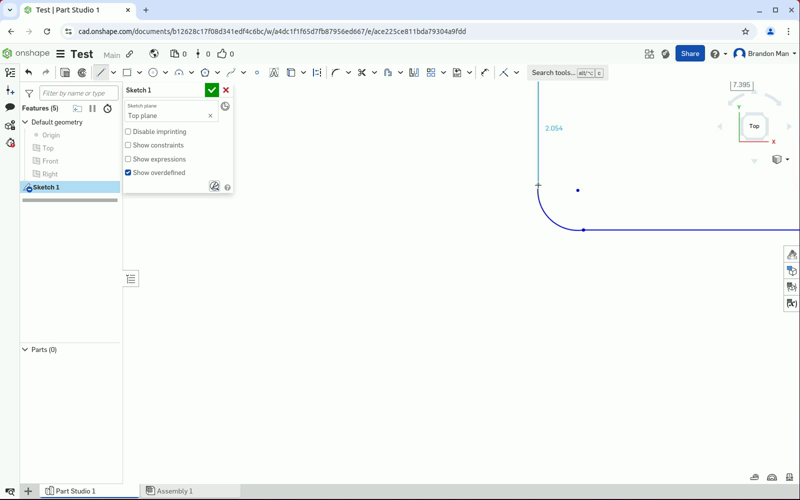
scroll(-6)
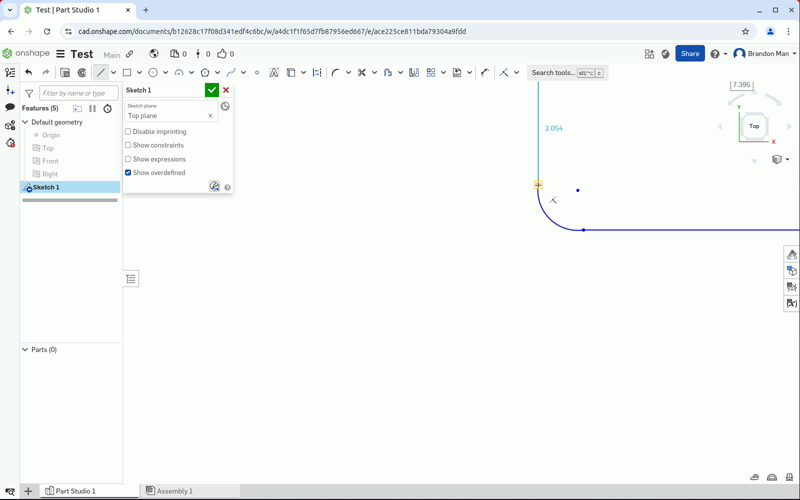
scroll(-6)
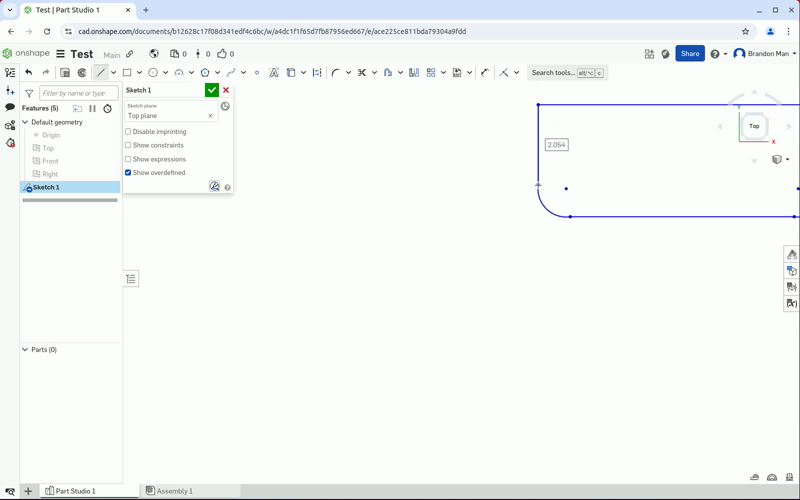
scroll(-6)
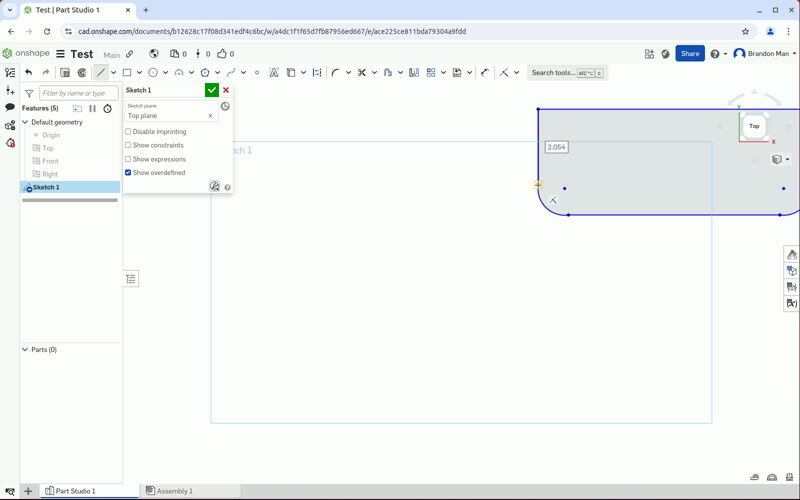
scroll(-6)
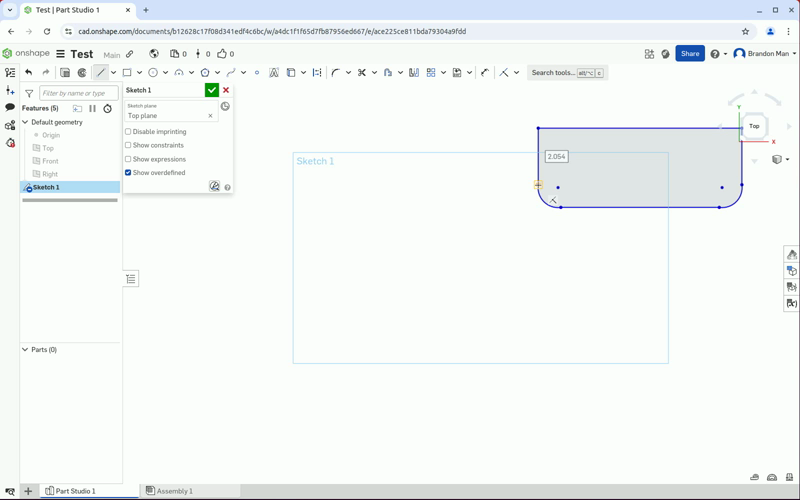
scroll(-6)
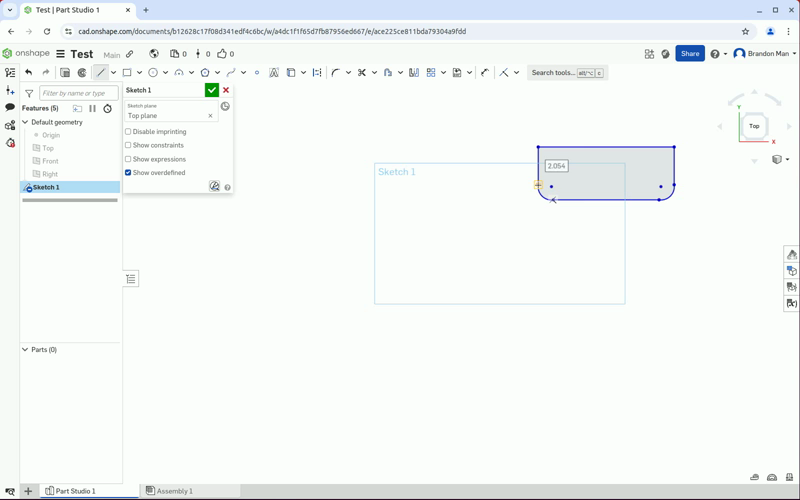
scroll(-6)
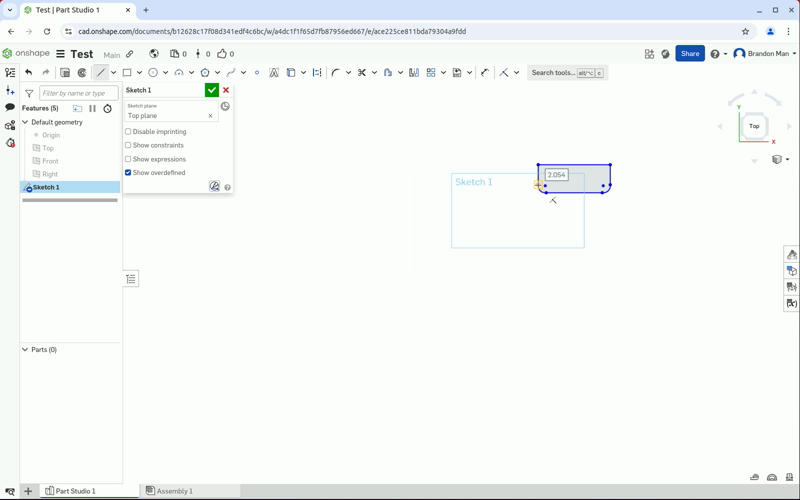
scroll(-6)
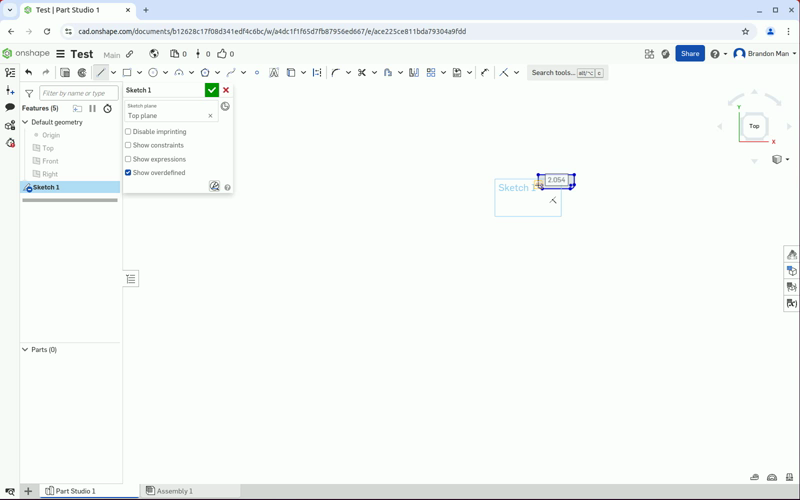
key(esc)
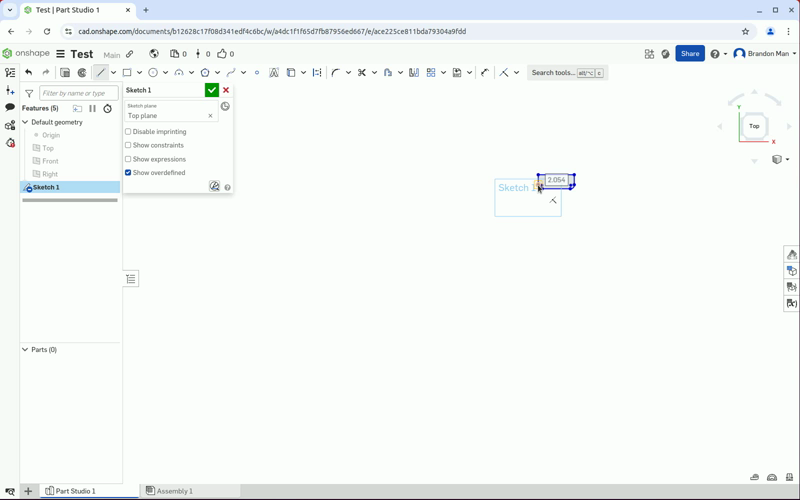
key(c)
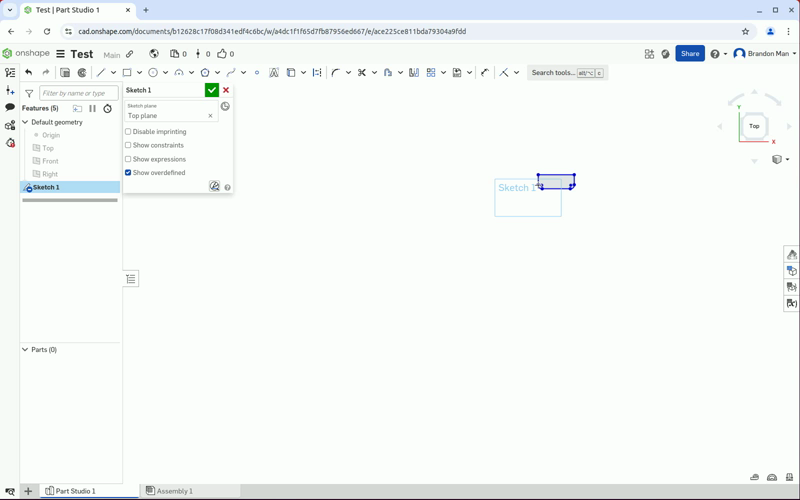
key_down(shift)
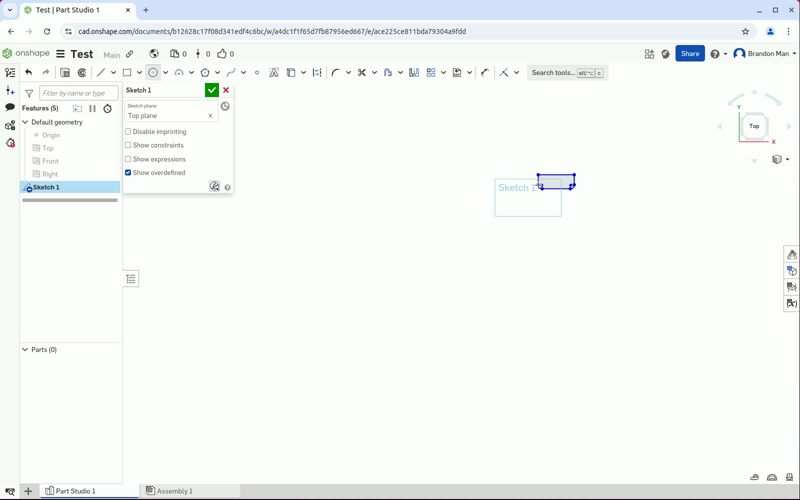
mouse_move(545, 181)
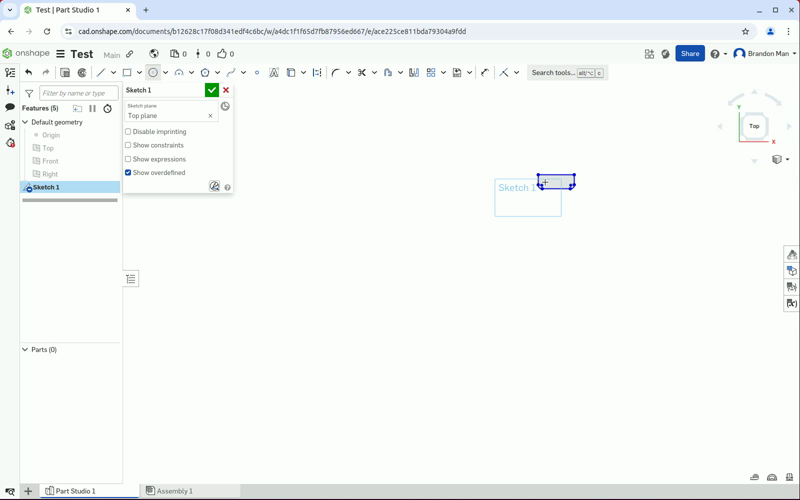
scroll(6)
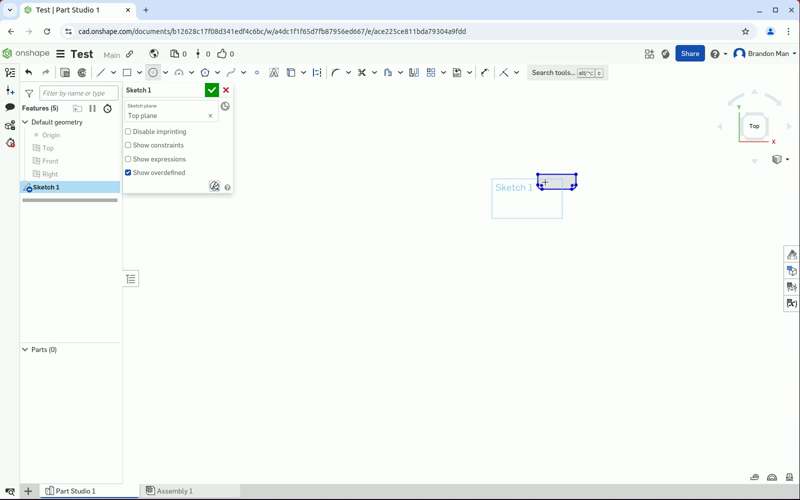
scroll(6)
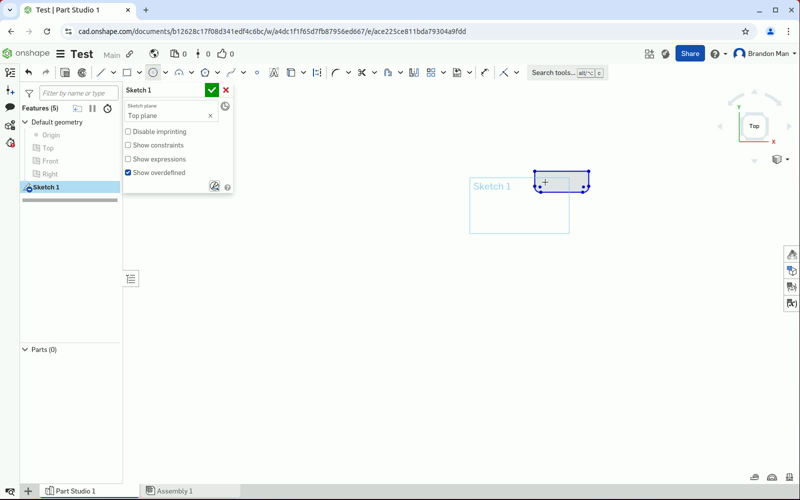
scroll(6)
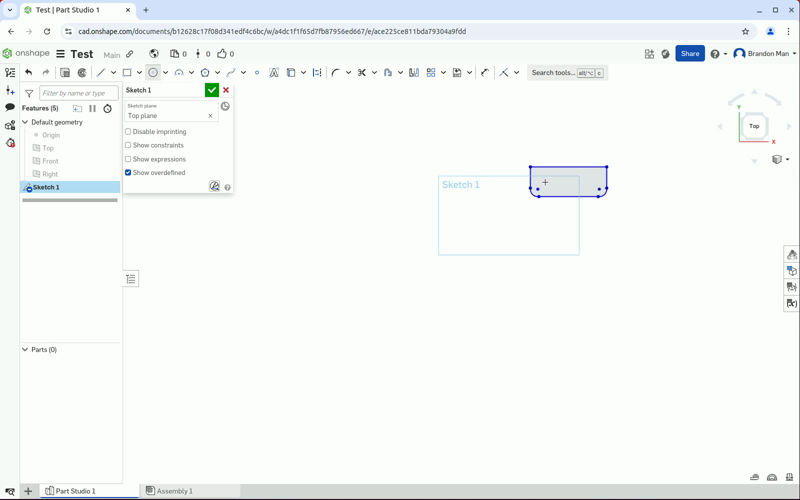
scroll(6)
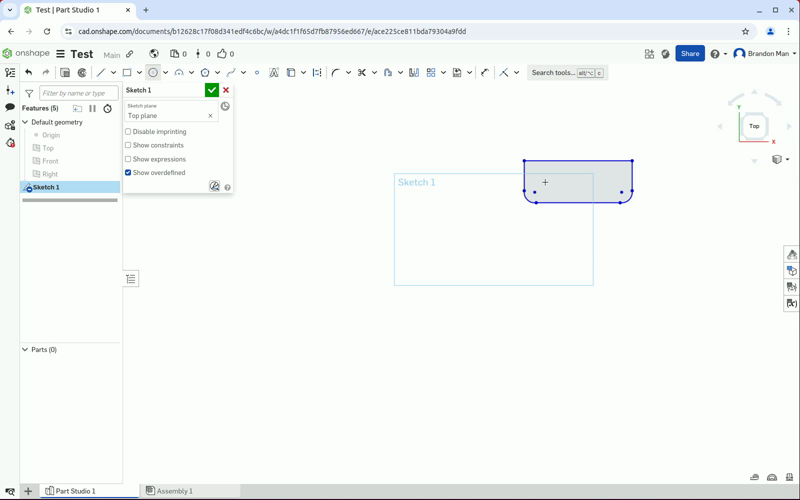
scroll(6)
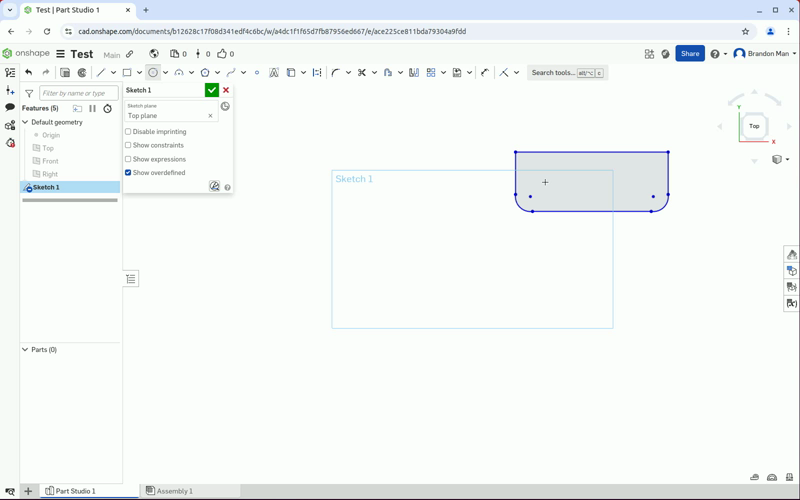
scroll(6)
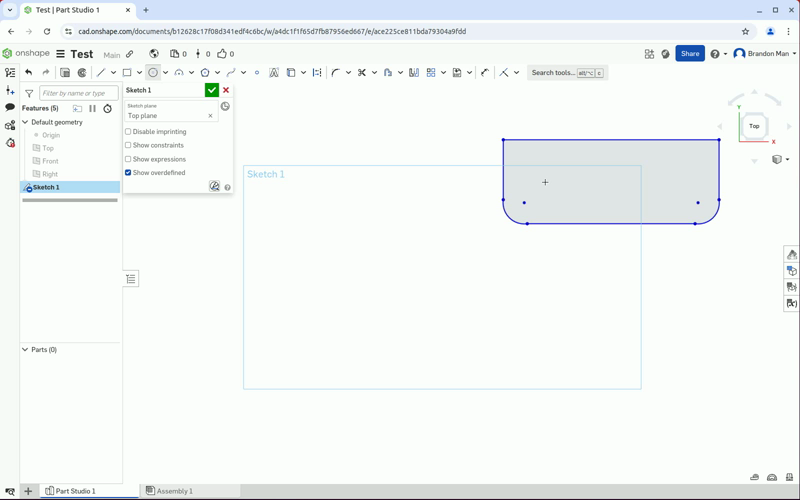
scroll(6)
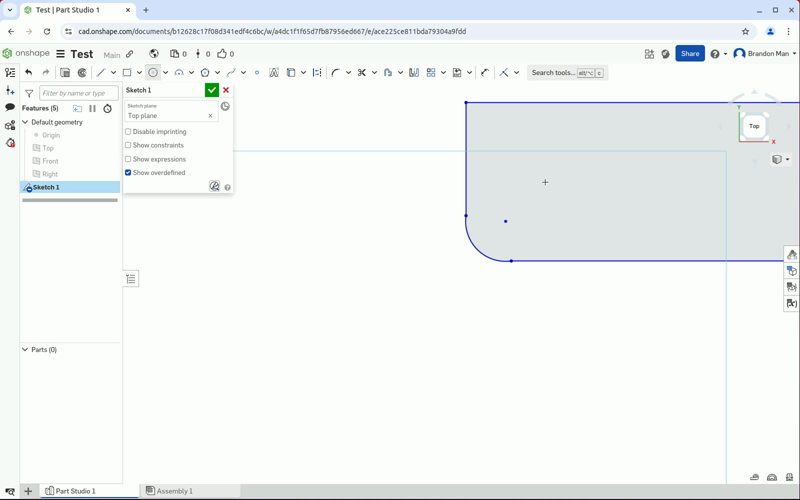
click(545, 181)
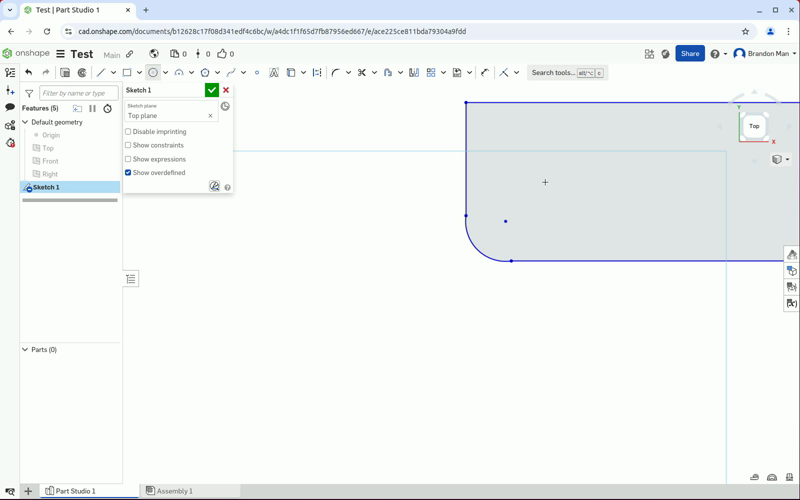
scroll(-6)
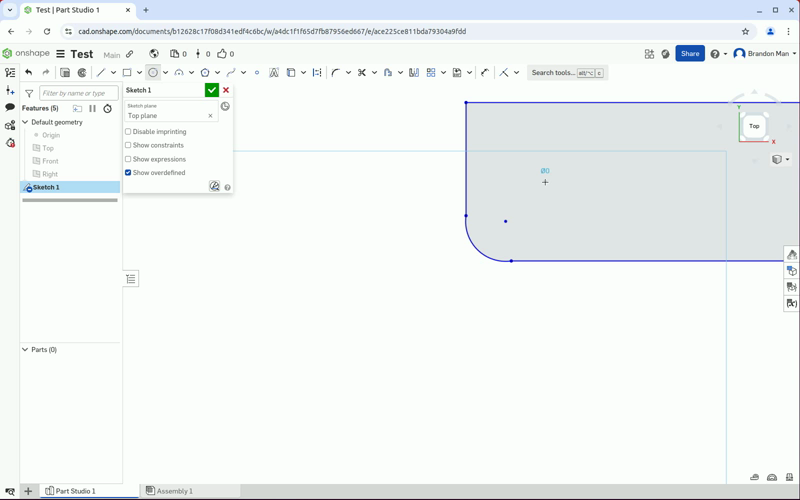
scroll(-6)
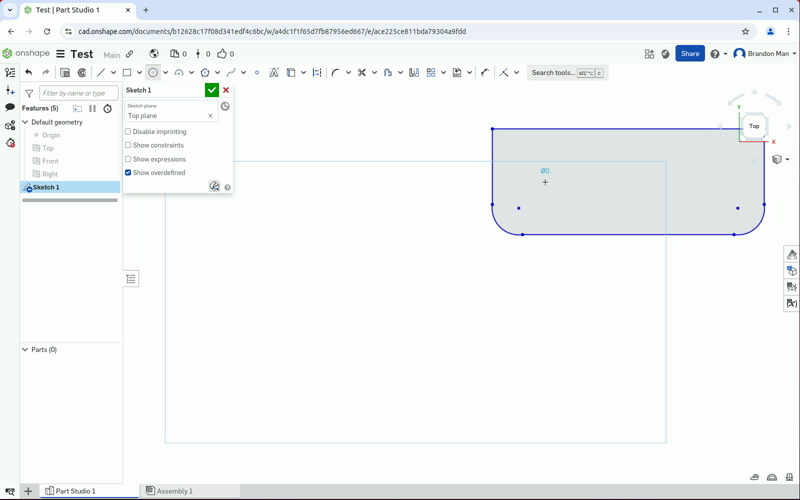
scroll(-6)
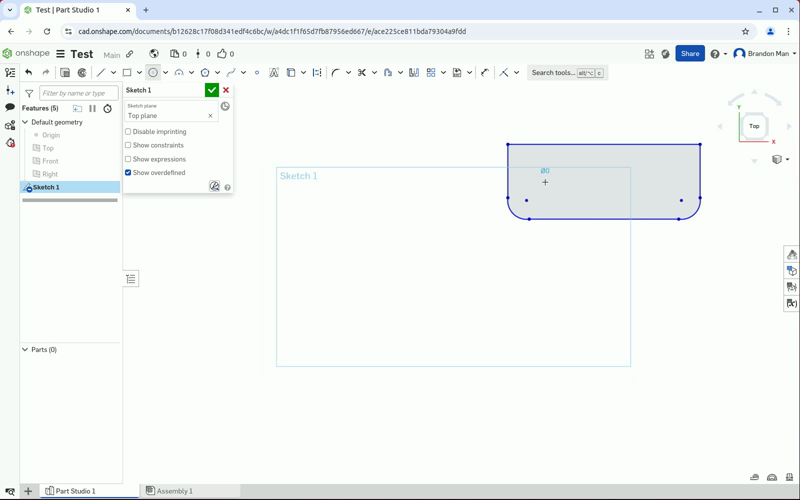
scroll(-6)
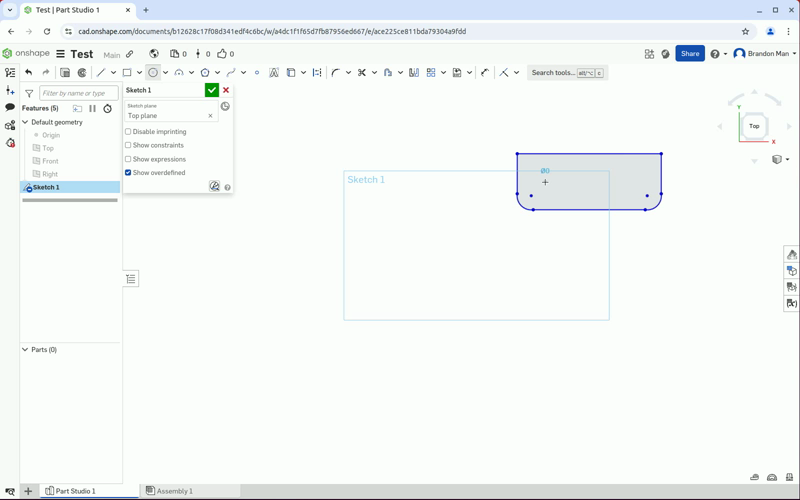
scroll(-6)
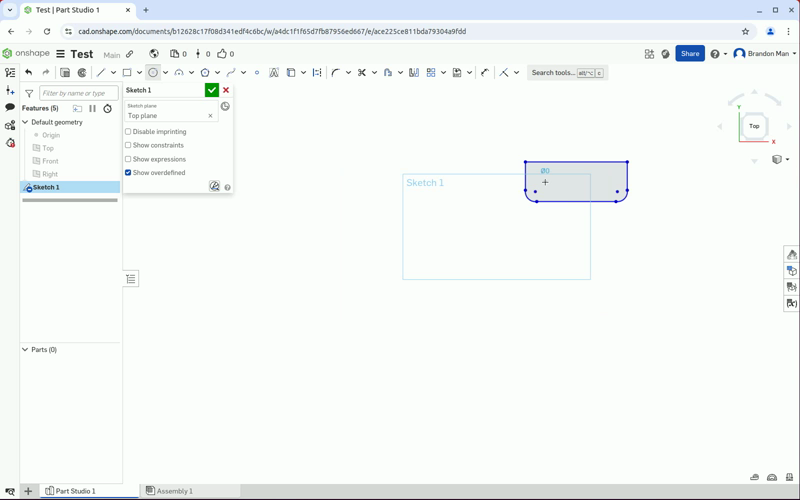
scroll(-6)
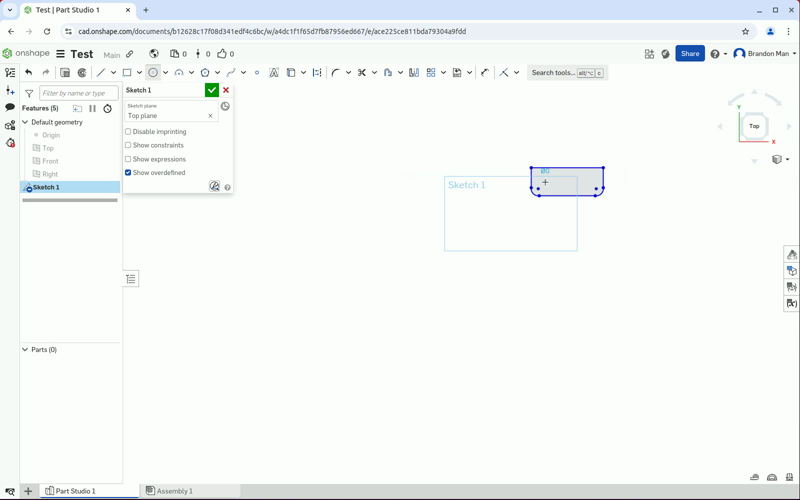
scroll(-6)
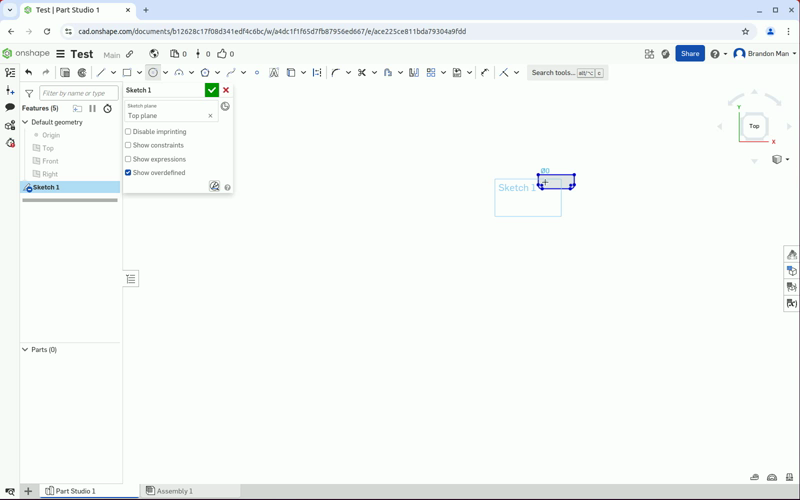
key_up(shift)
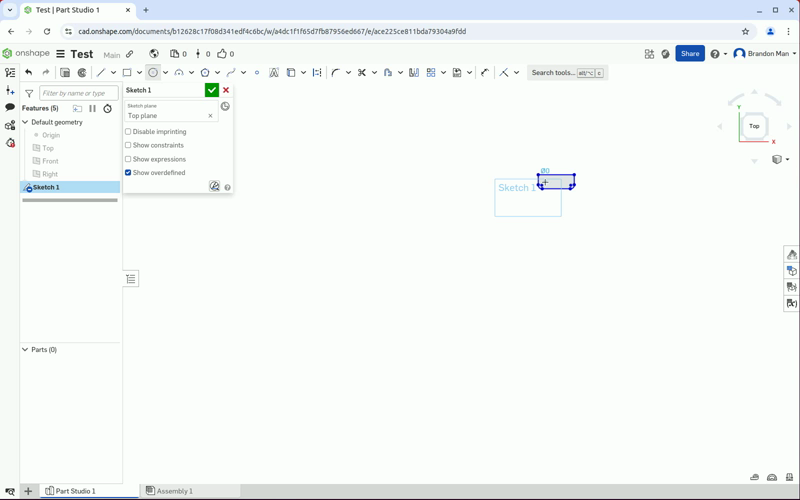
mouse_move(547, 181)
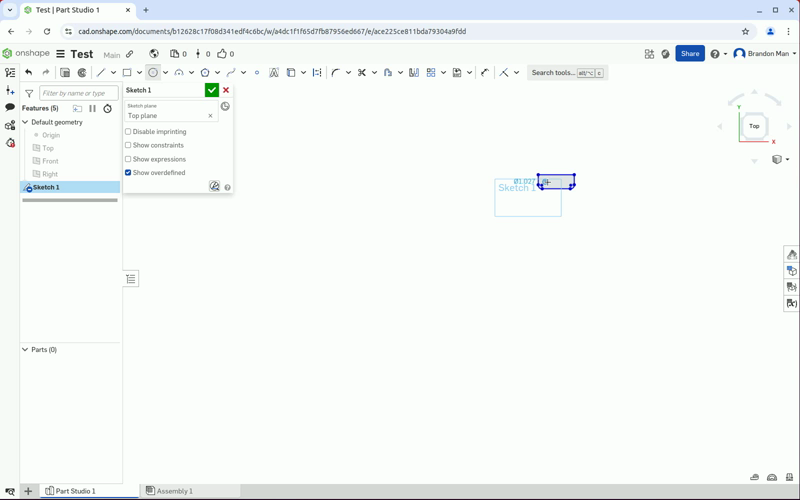
scroll(6)
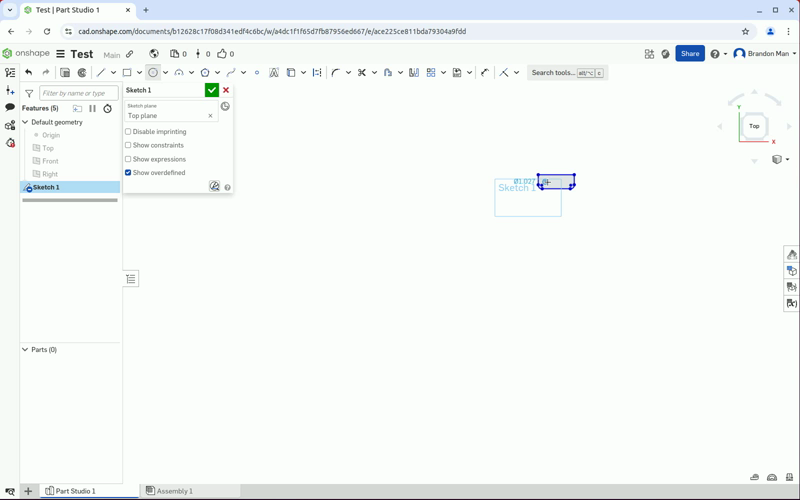
scroll(6)
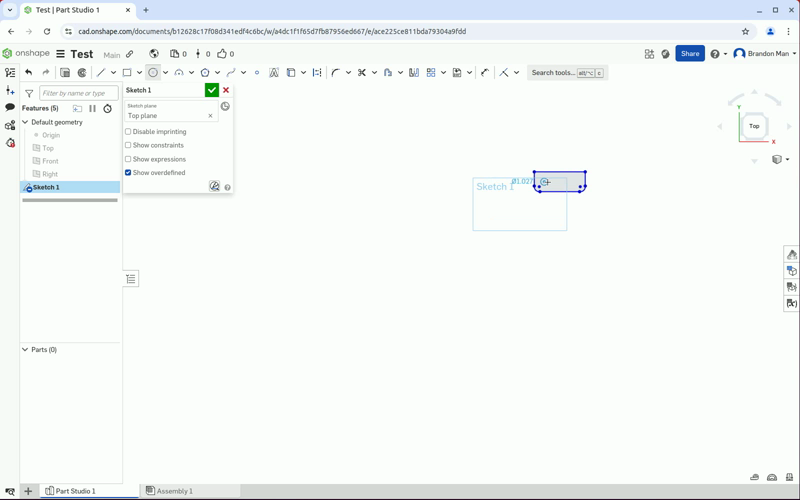
scroll(6)
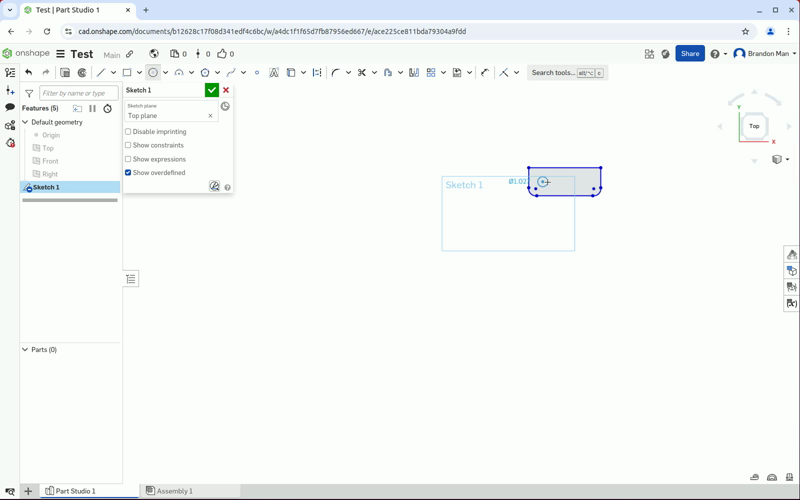
scroll(6)
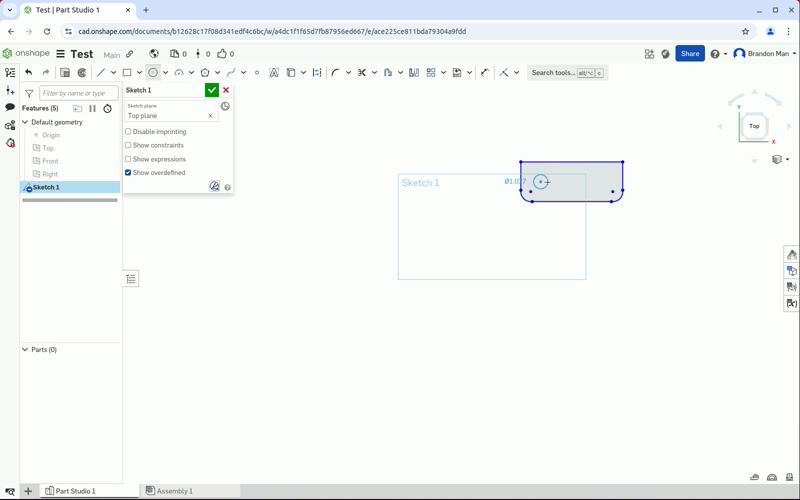
scroll(6)
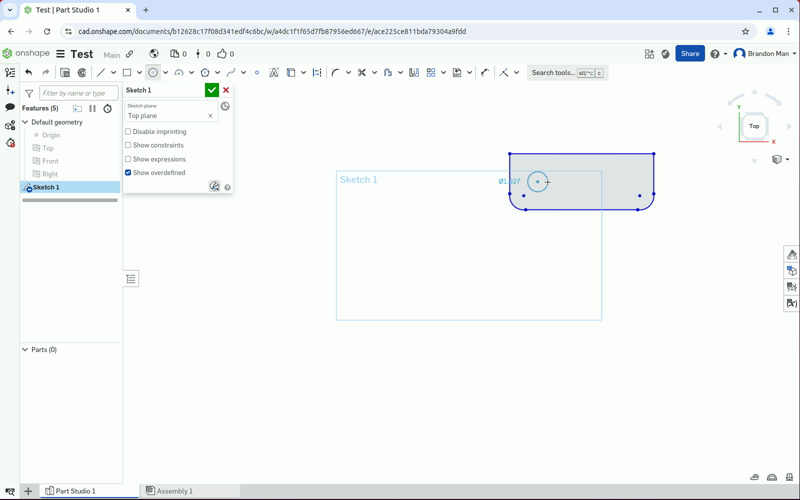
scroll(6)
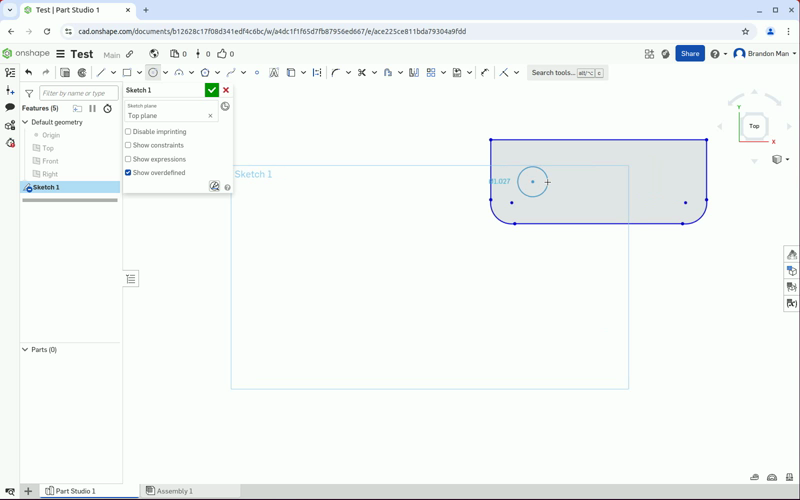
scroll(6)
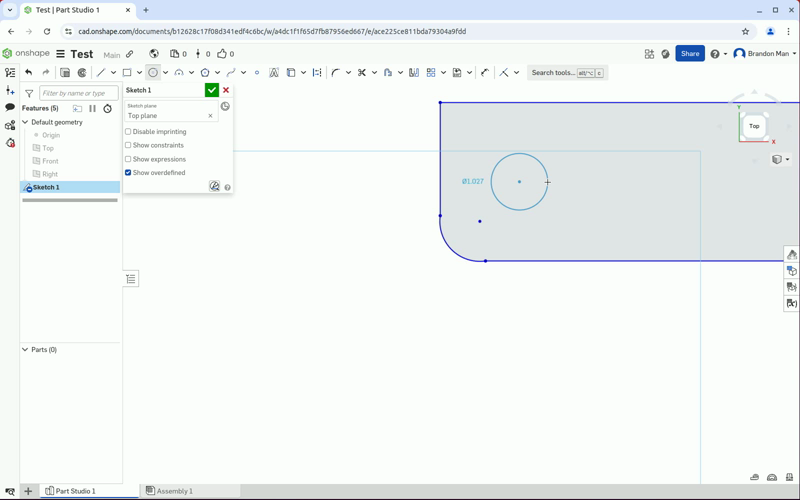
click(547, 181)
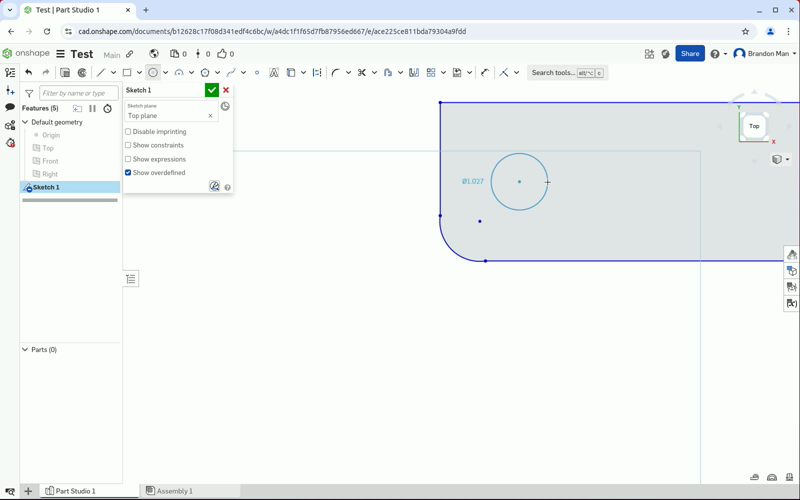
scroll(-6)
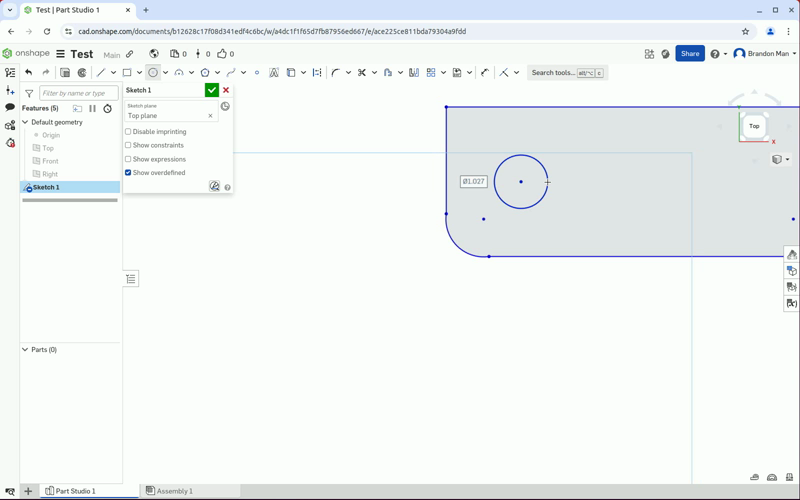
scroll(-6)
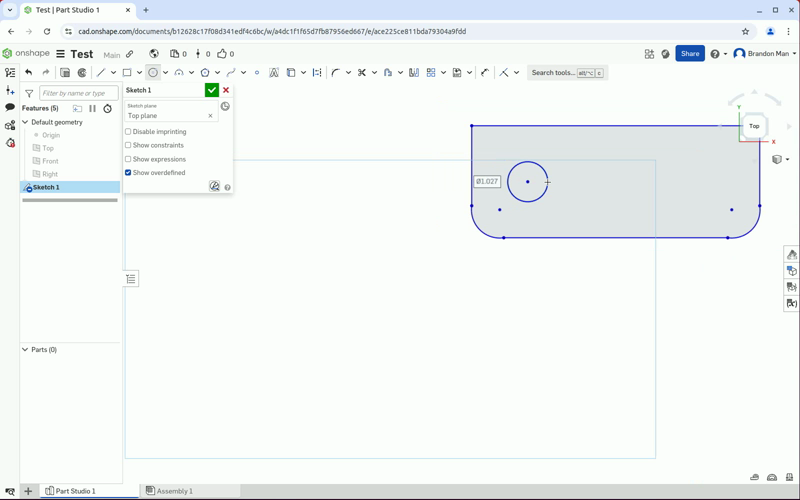
scroll(-6)
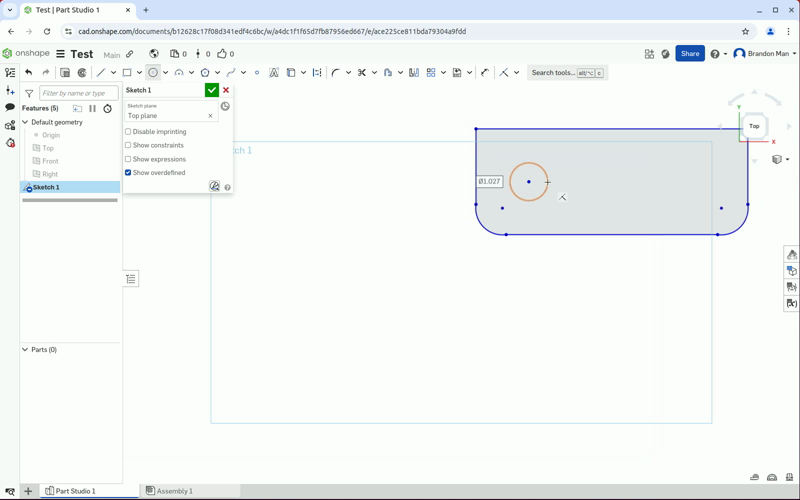
scroll(-6)
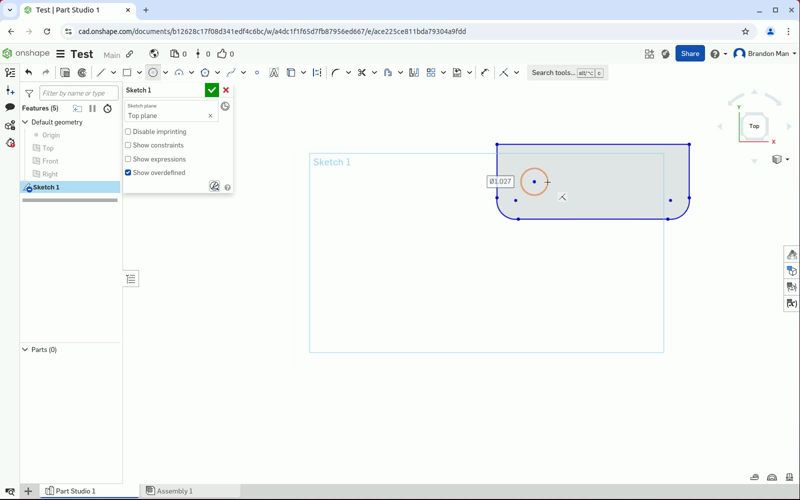
scroll(-6)
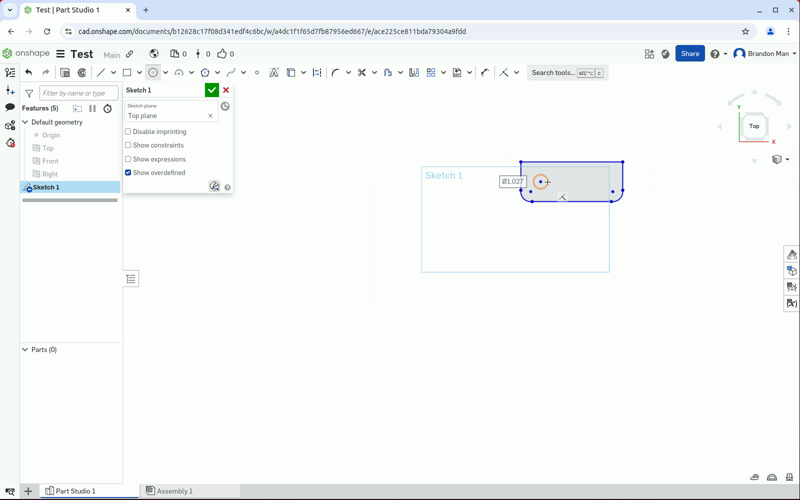
scroll(-6)
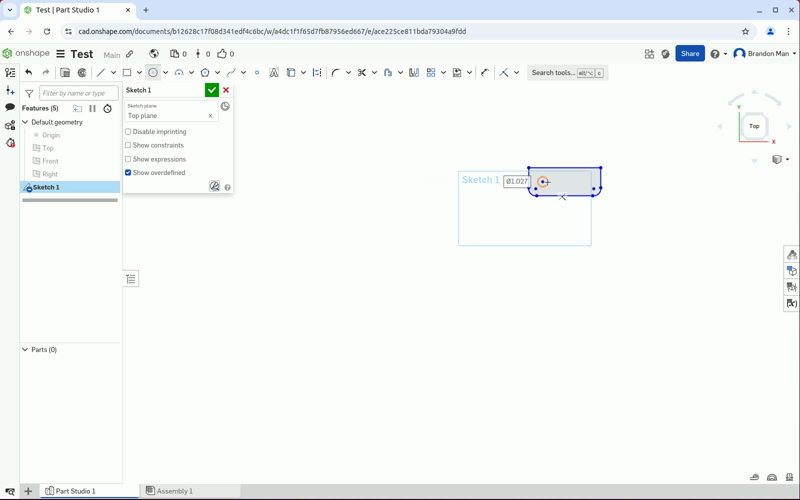
scroll(-6)
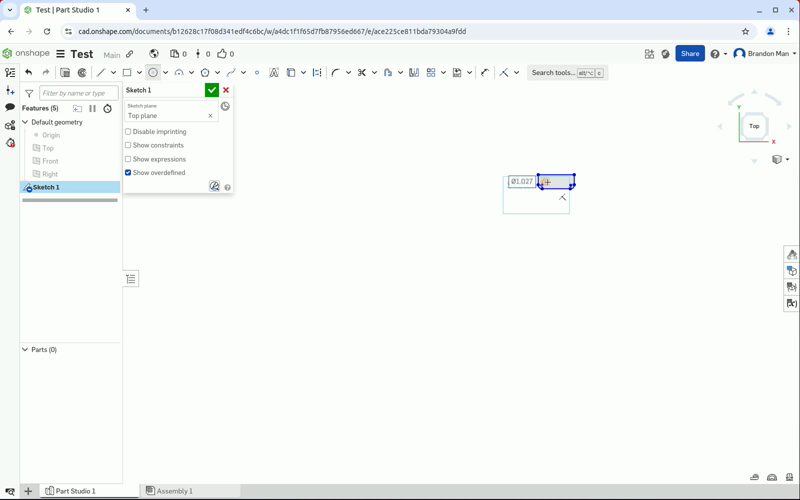
key(esc)
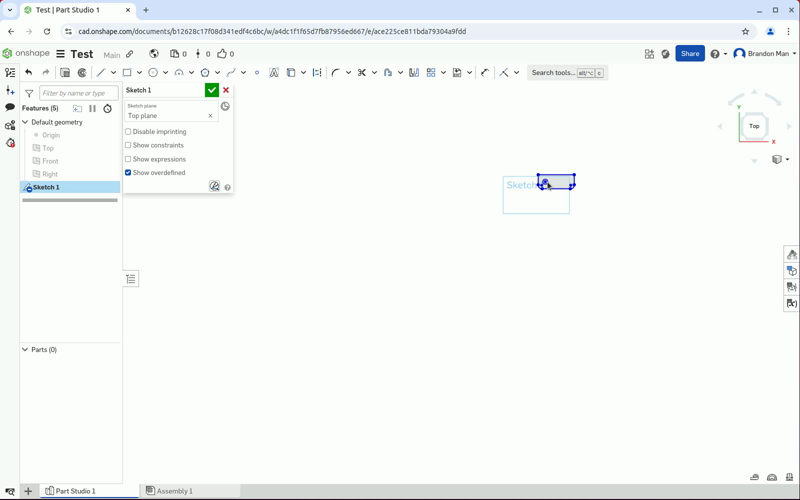
key(c)
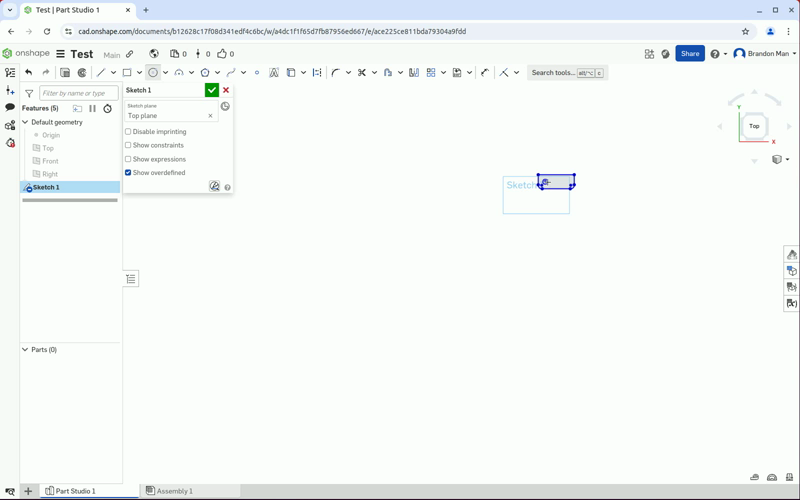
key_down(shift)
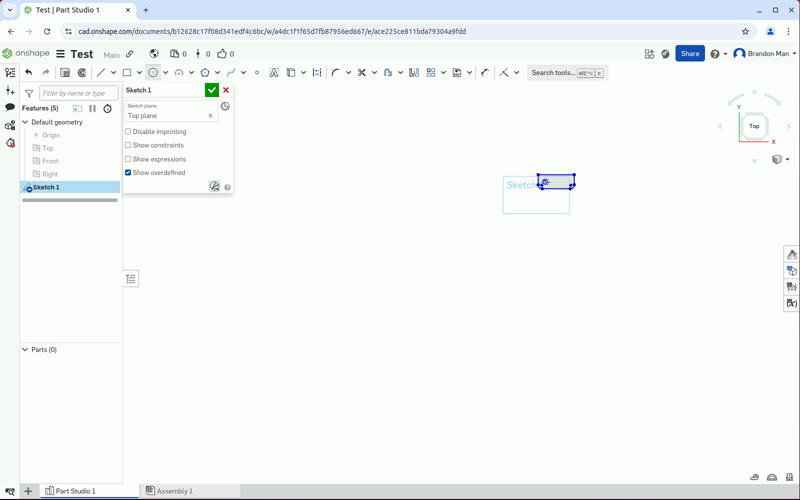
mouse_move(567, 181)
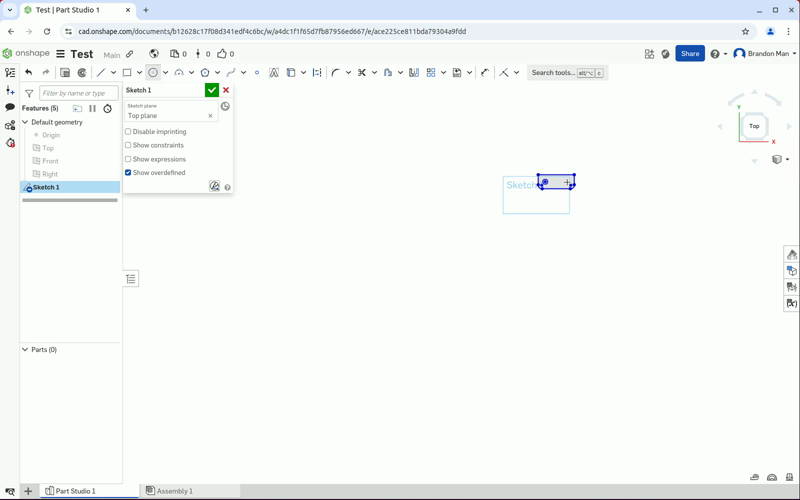
scroll(6)
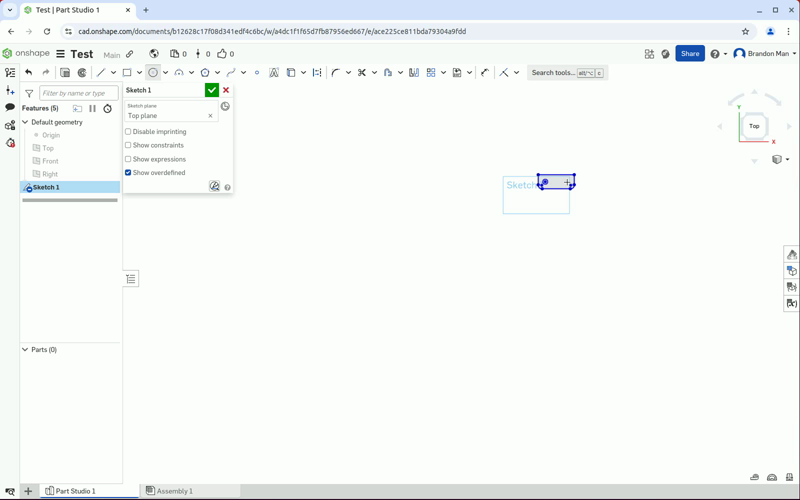
scroll(6)
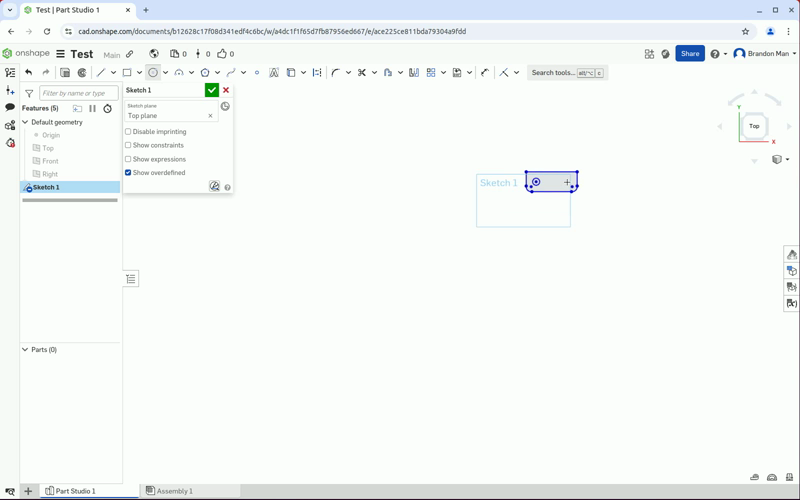
scroll(6)
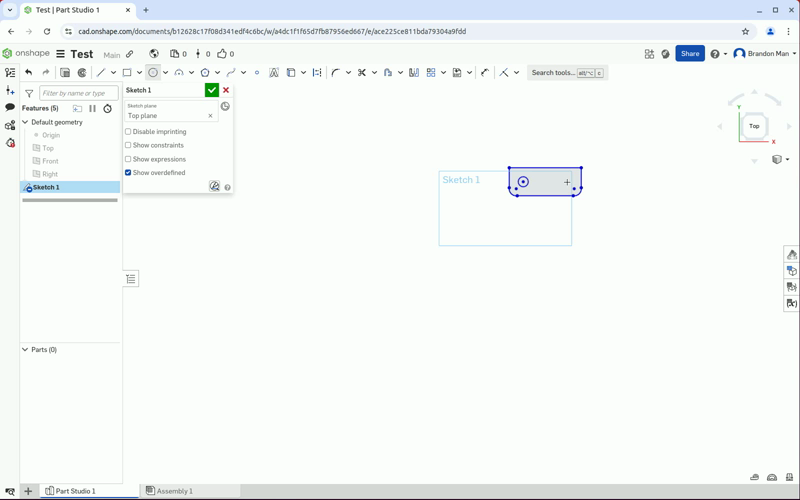
scroll(6)
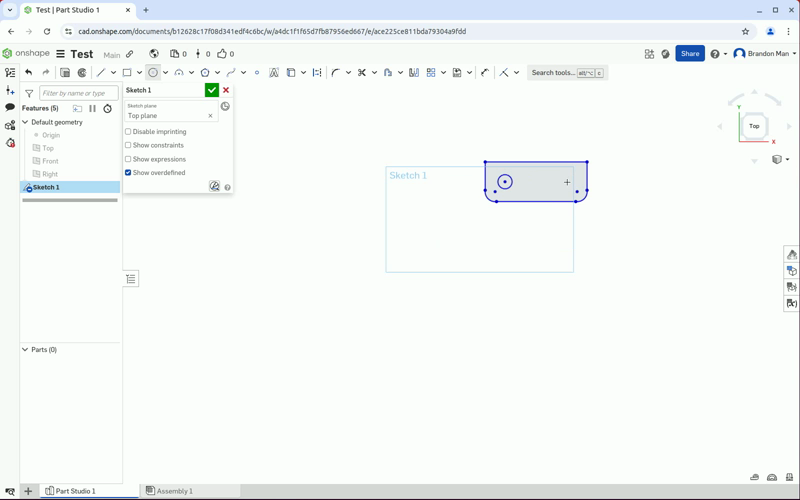
scroll(6)
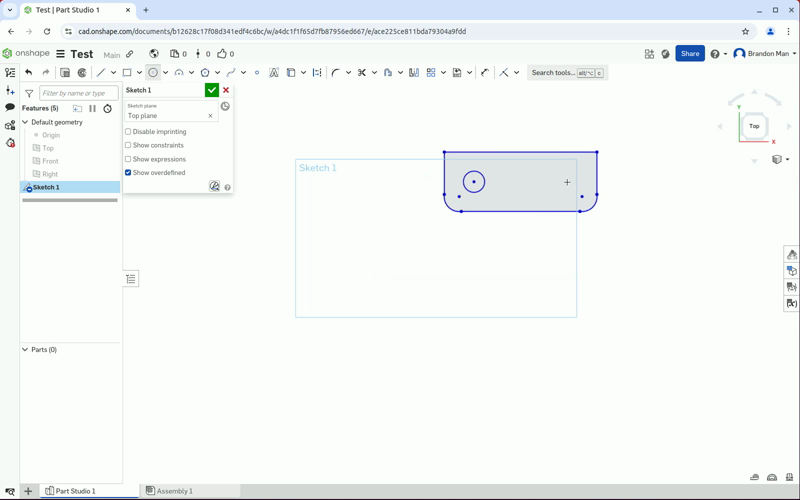
scroll(6)
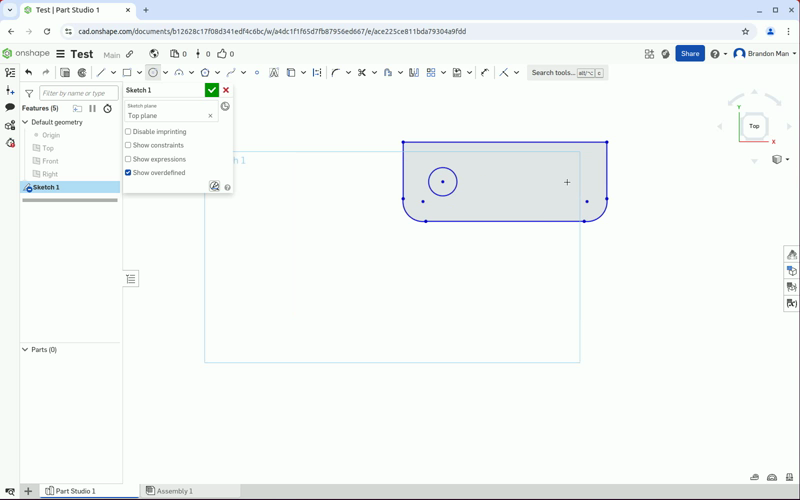
scroll(6)
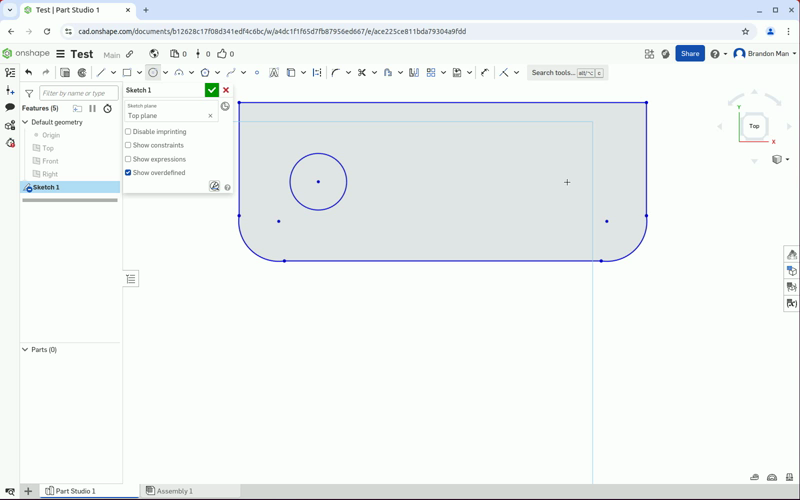
click(567, 181)
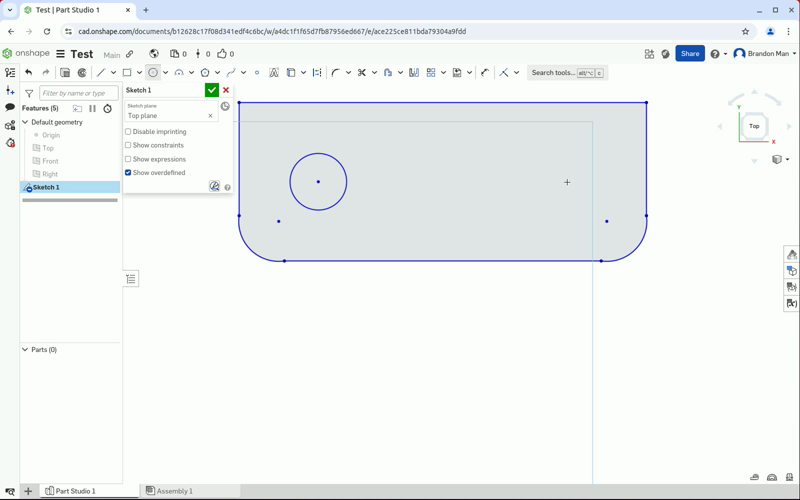
scroll(-6)
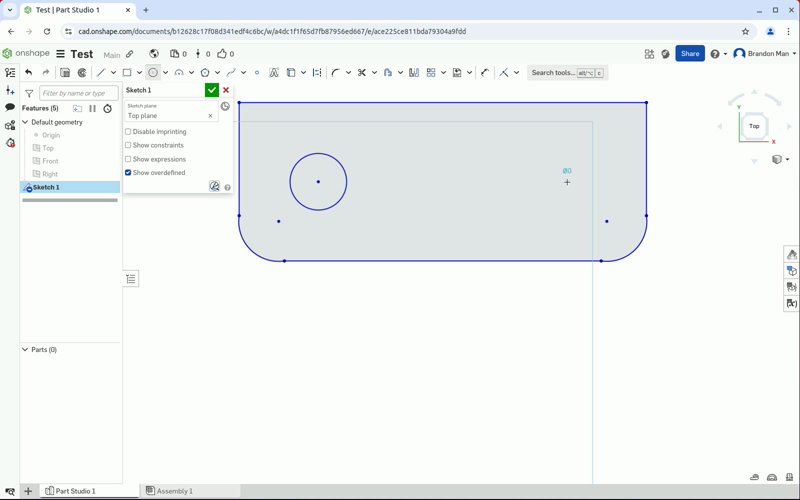
scroll(-6)
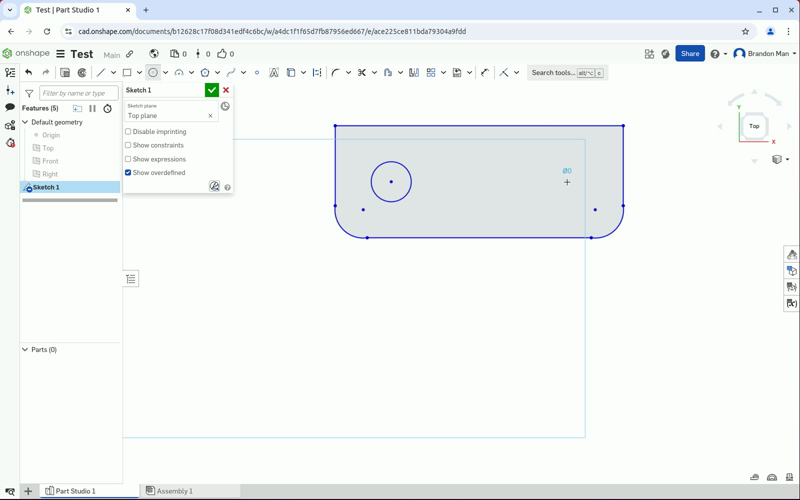
scroll(-6)
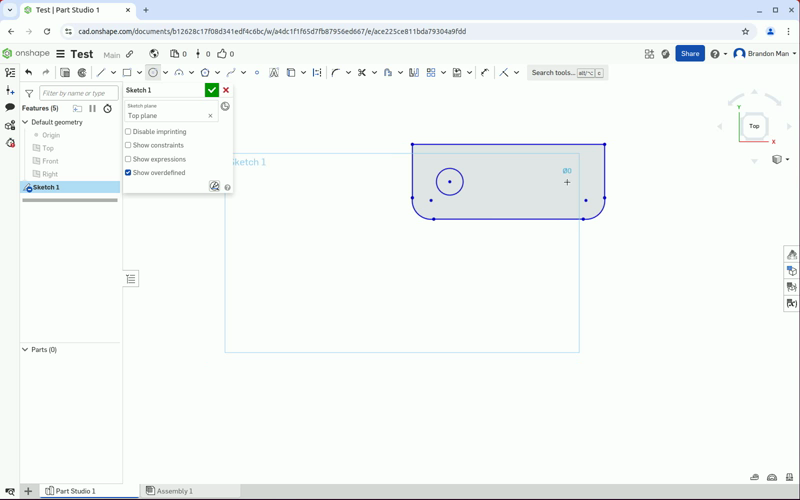
scroll(-6)
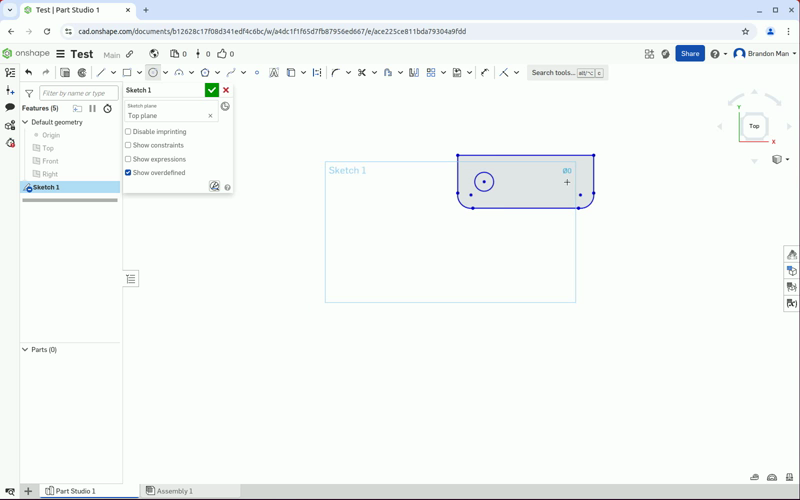
scroll(-6)
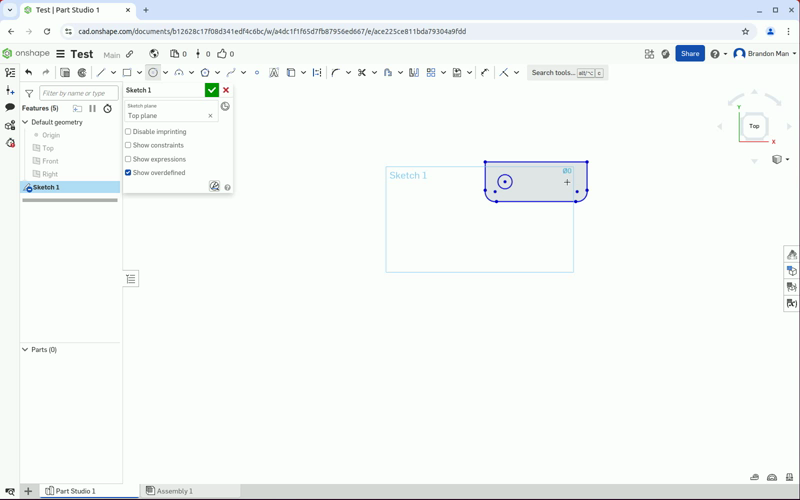
scroll(-6)
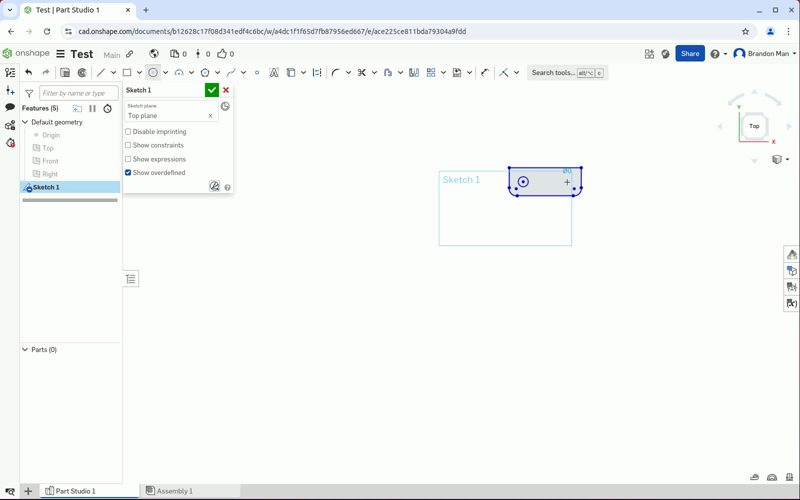
scroll(-6)
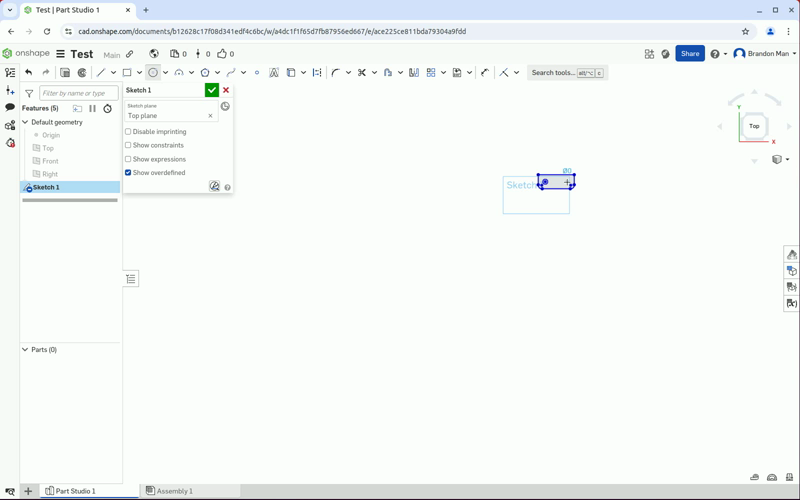
key_up(shift)
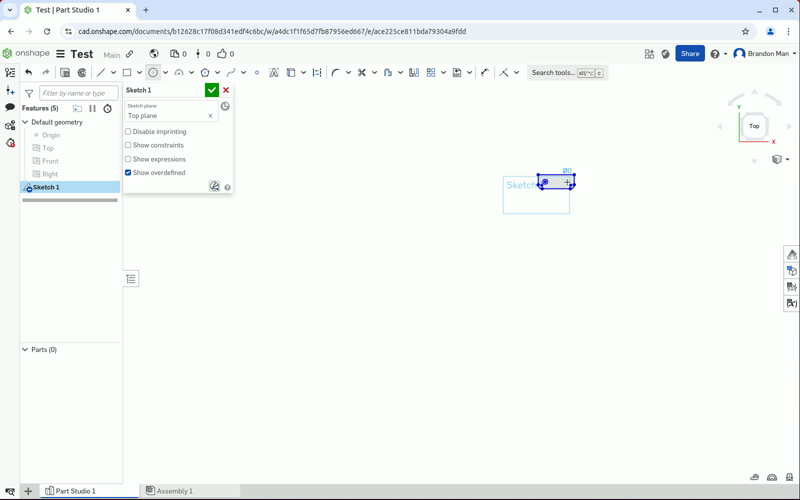
mouse_move(570, 181)
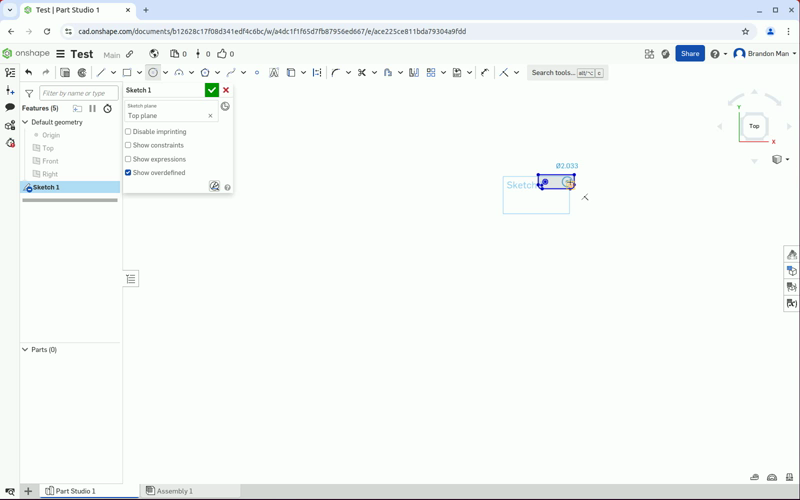
scroll(6)
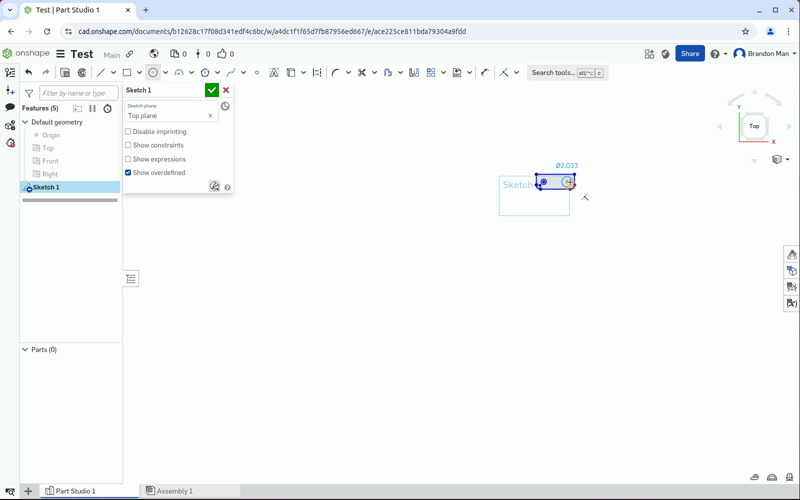
scroll(6)
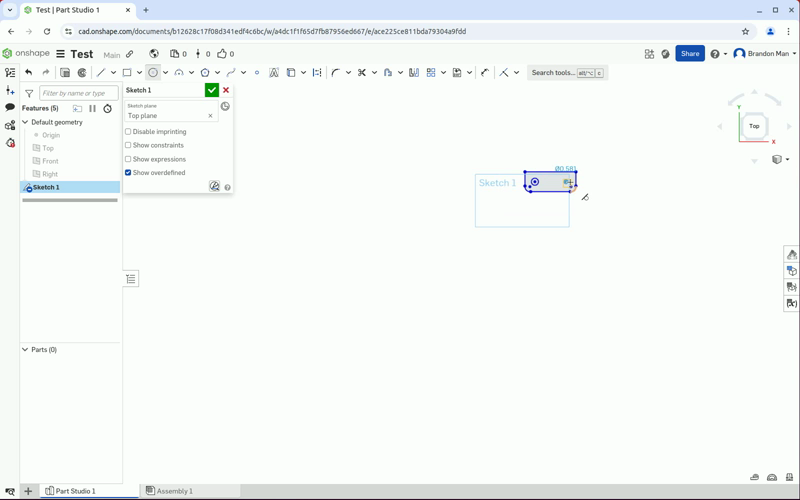
scroll(6)
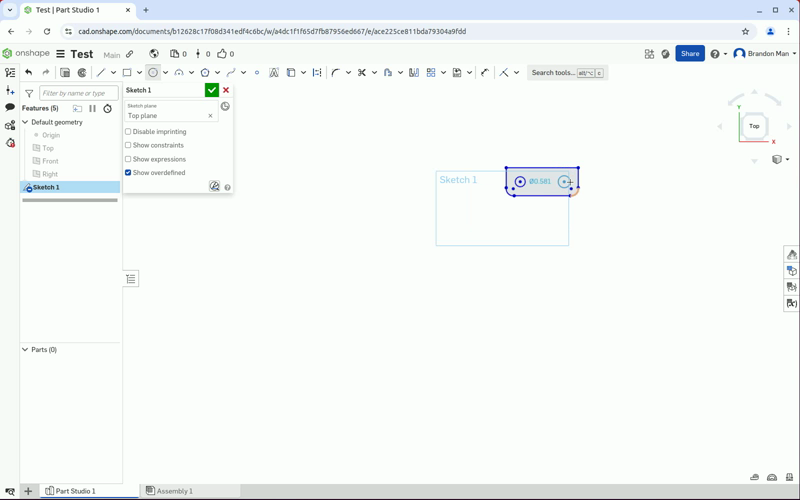
scroll(6)
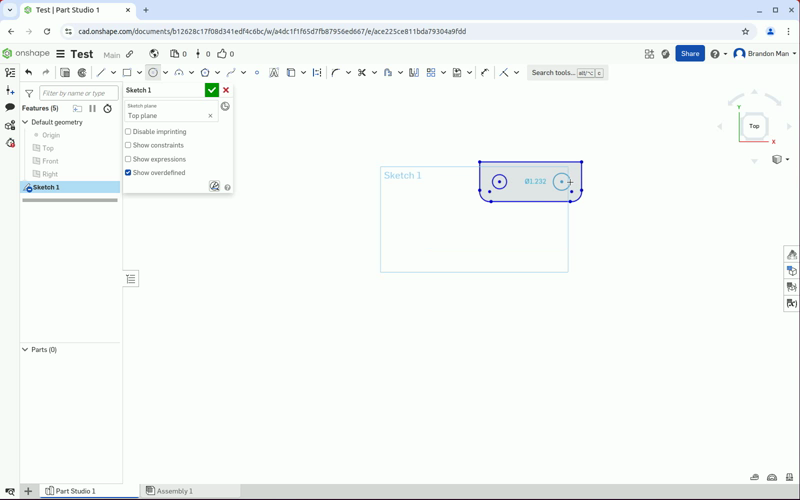
scroll(6)
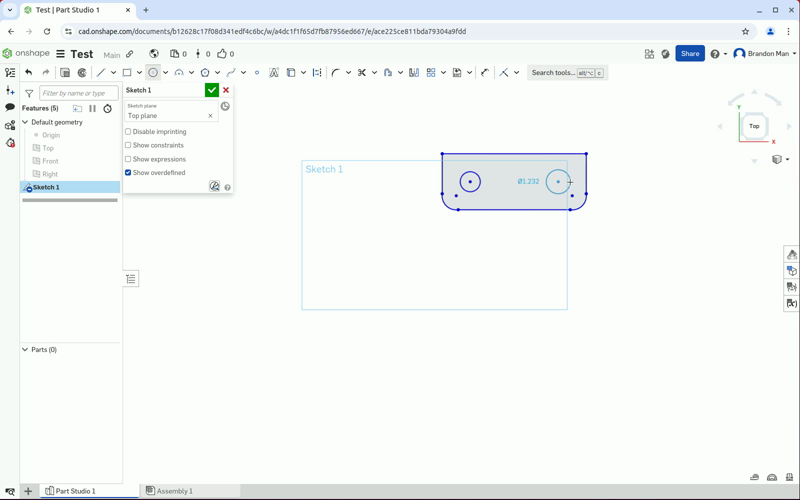
scroll(6)
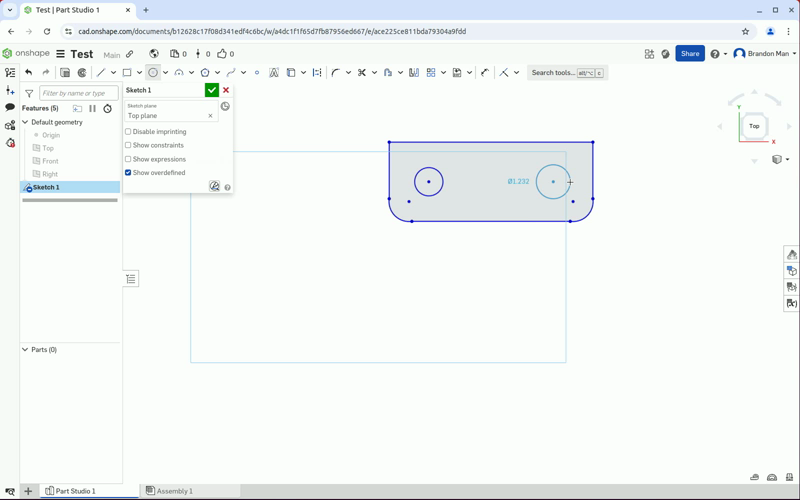
scroll(6)
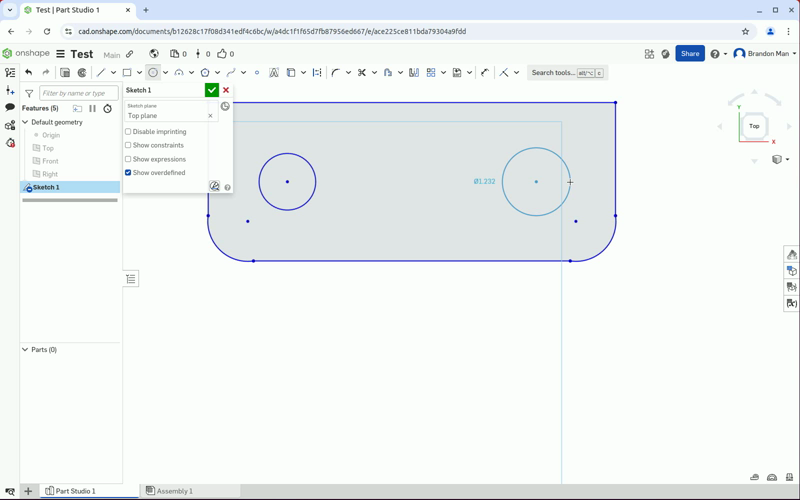
click(570, 181)
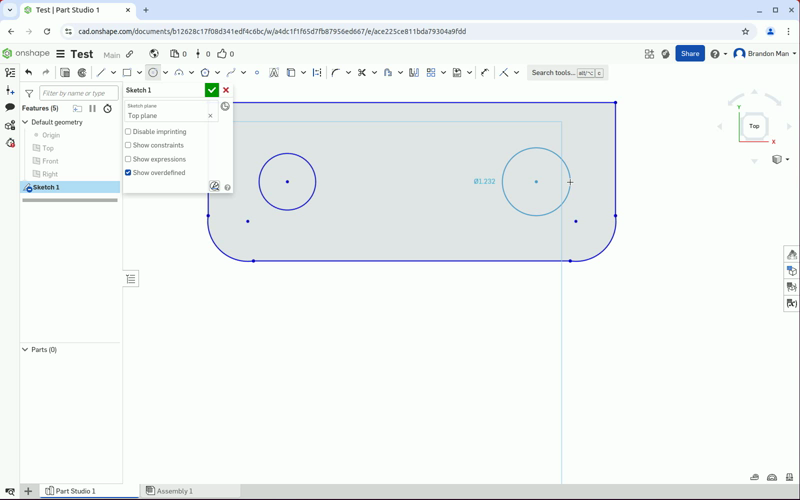
scroll(-6)
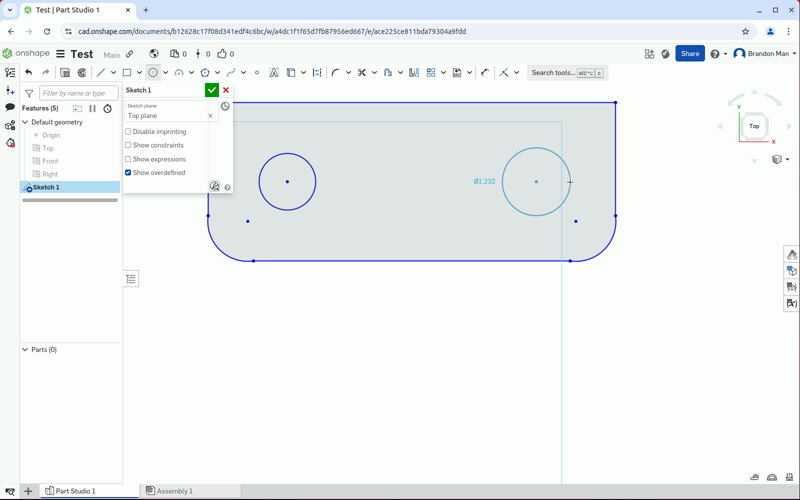
scroll(-6)
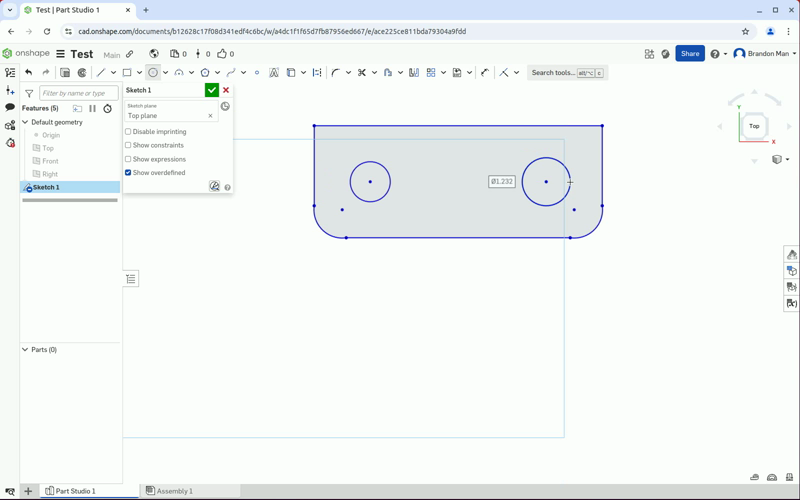
scroll(-6)
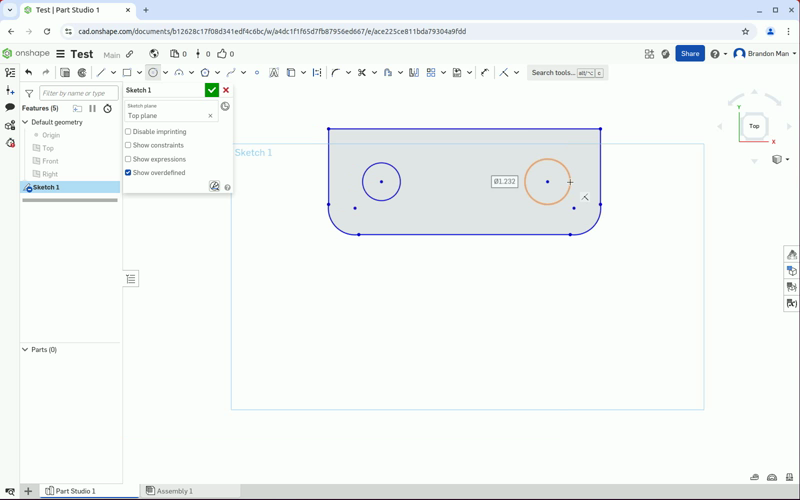
scroll(-6)
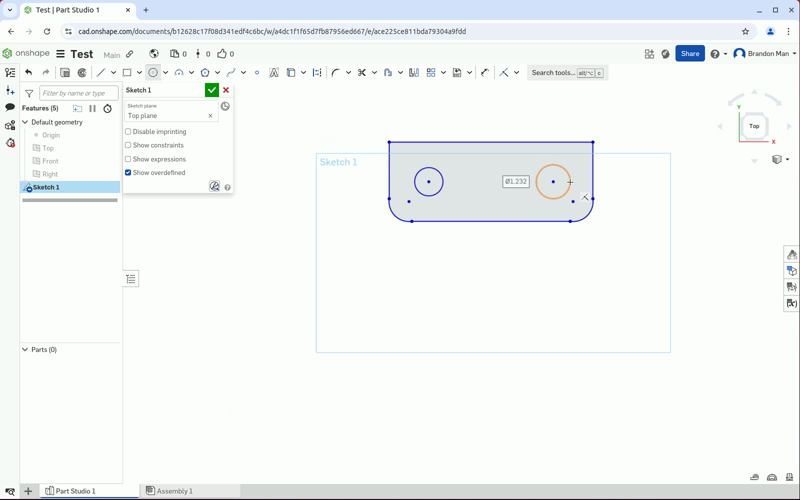
scroll(-6)
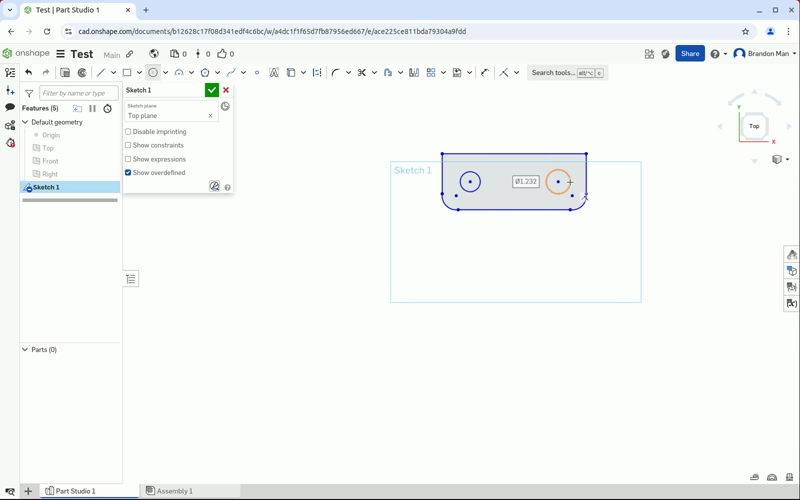
scroll(-6)
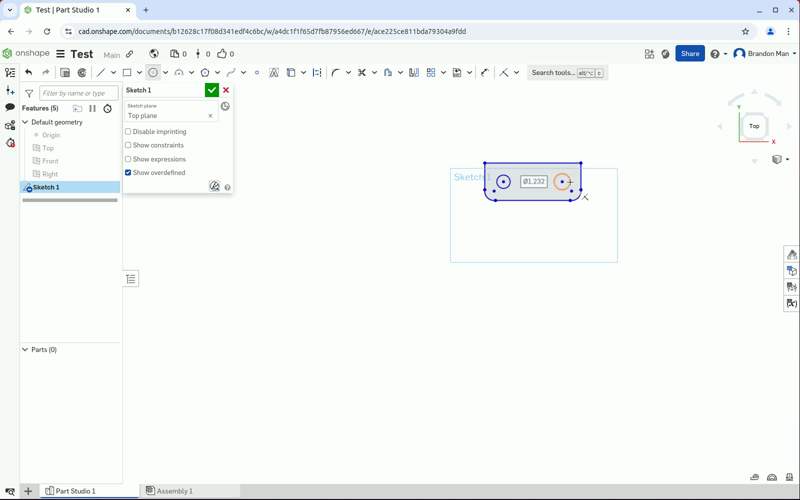
scroll(-6)
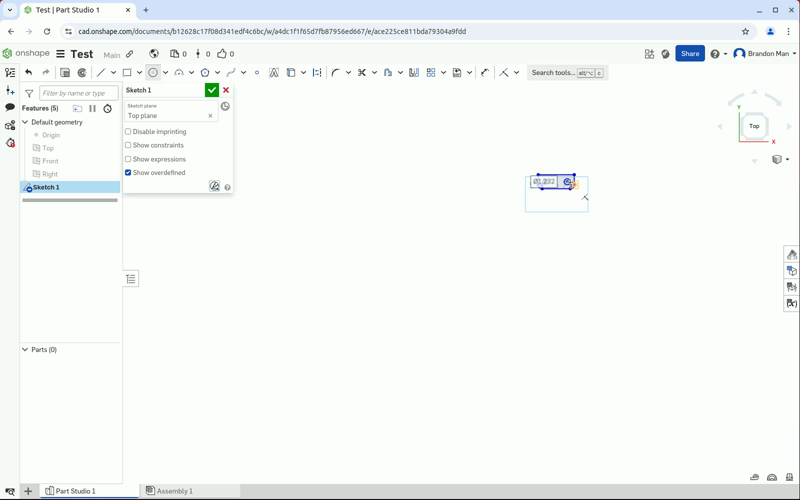
key(esc)
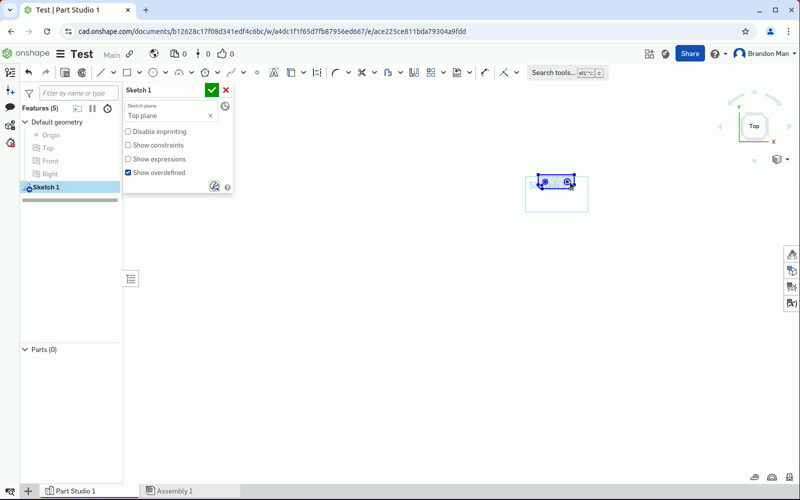
mouse_move(539, 181)
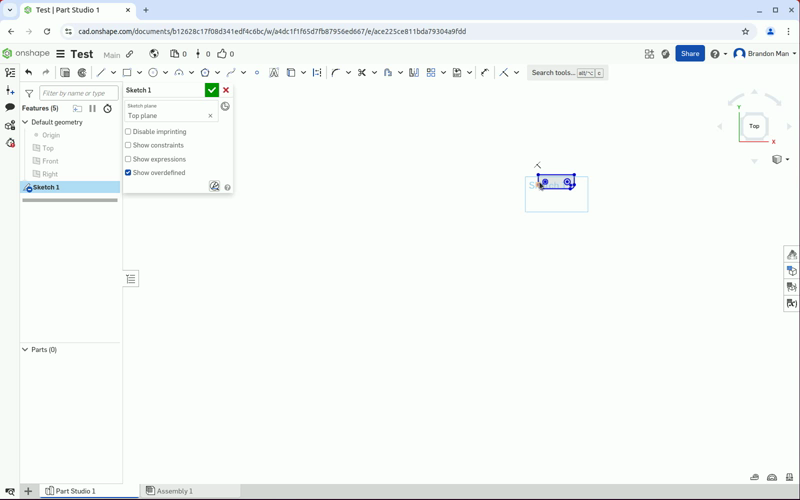
scroll(6)
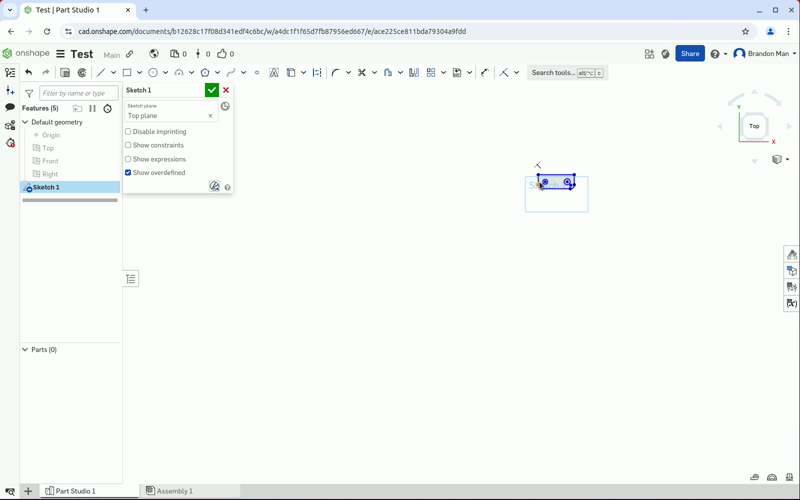
scroll(6)
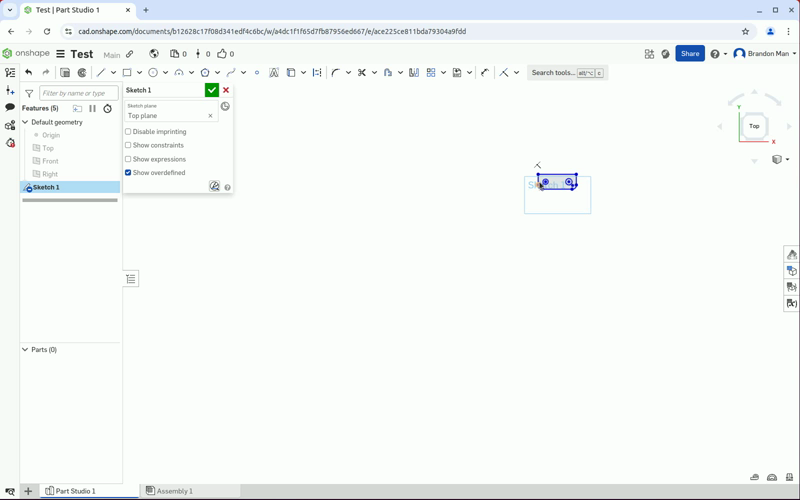
scroll(6)
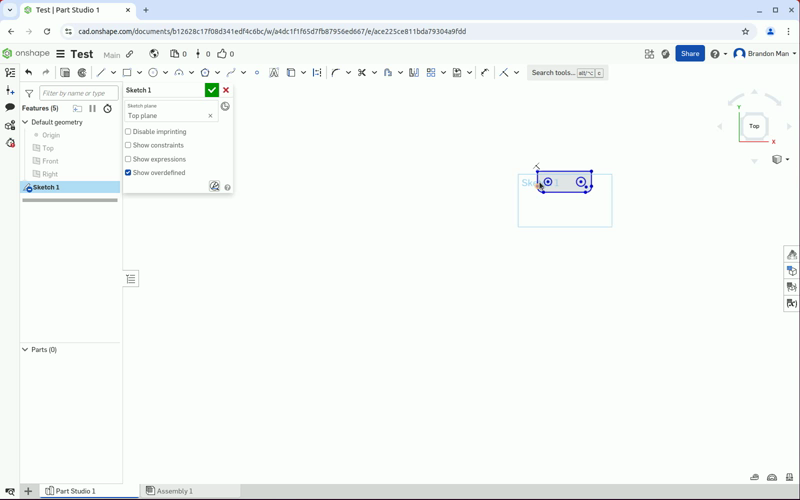
scroll(6)
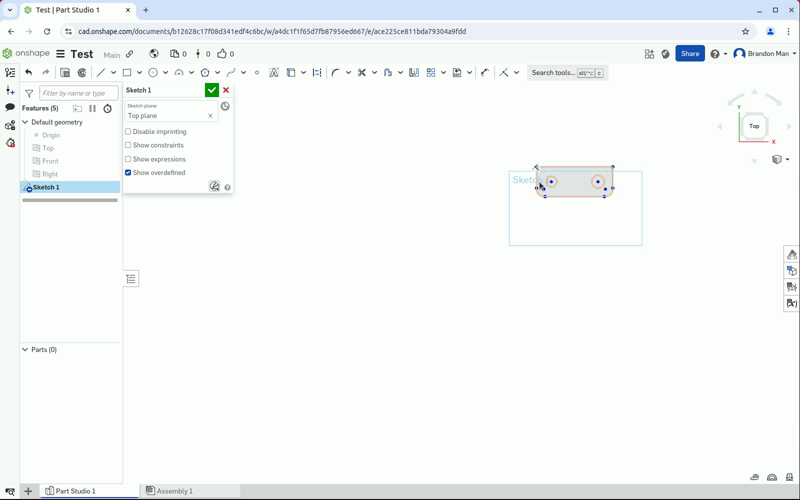
scroll(6)
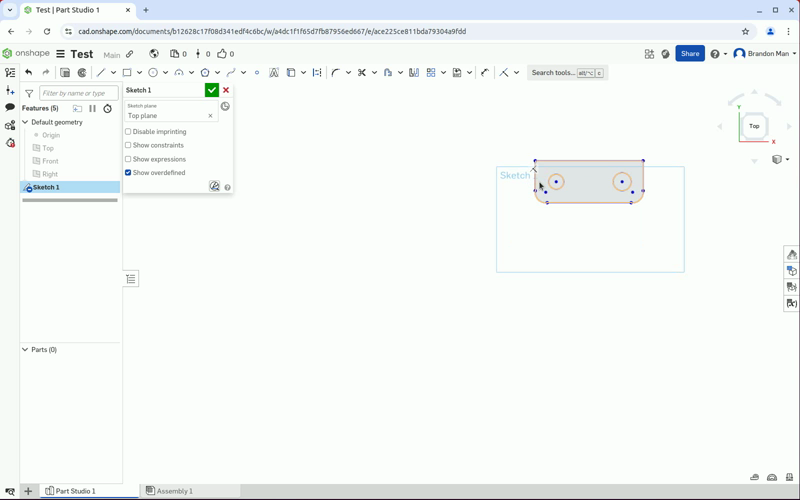
scroll(6)
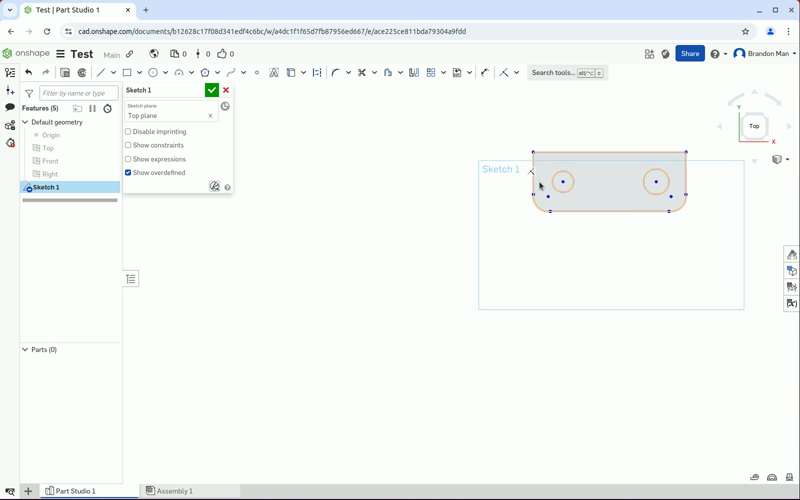
scroll(6)
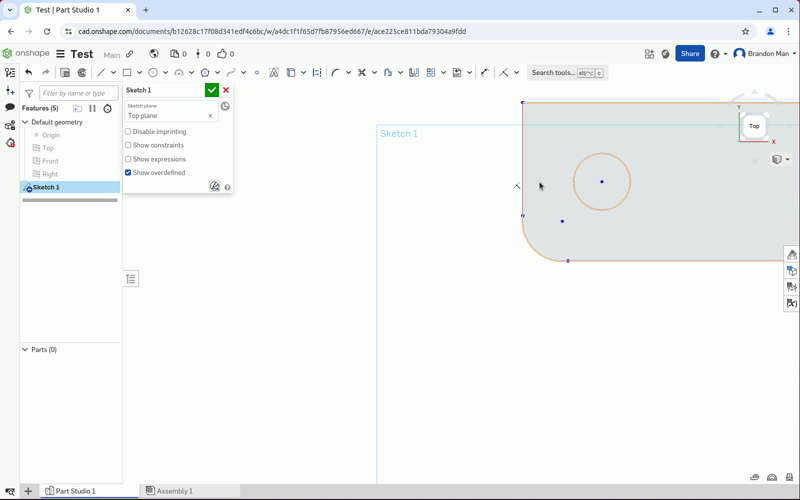
click(539, 181)
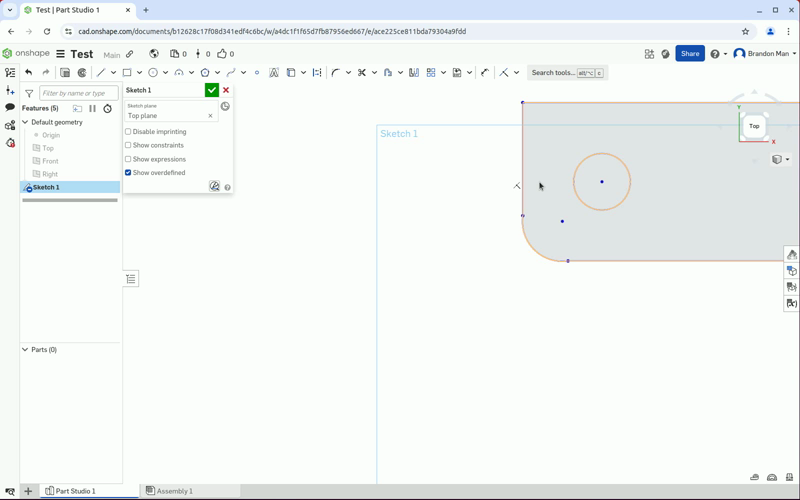
scroll(-6)
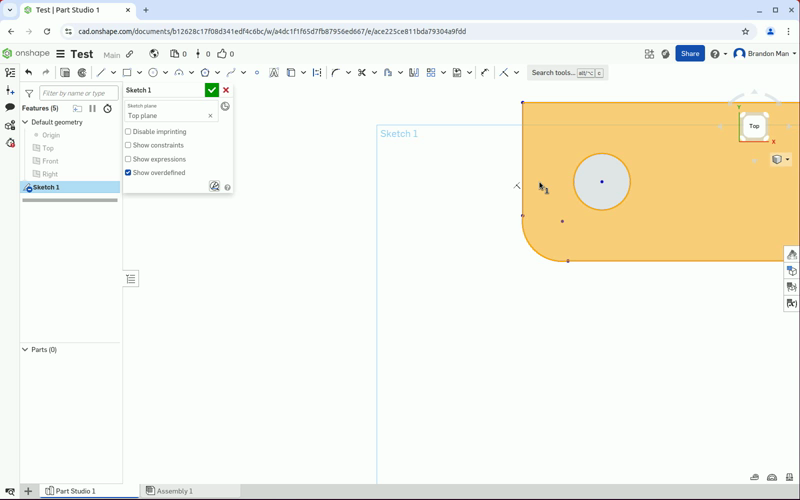
scroll(-6)
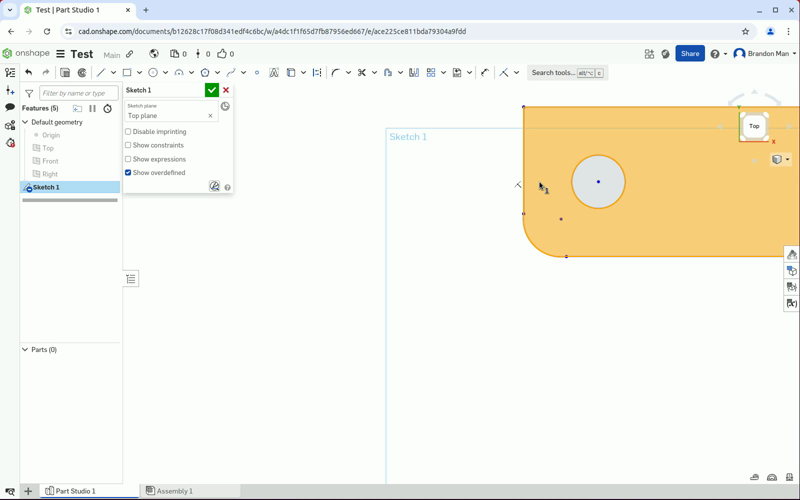
scroll(-6)
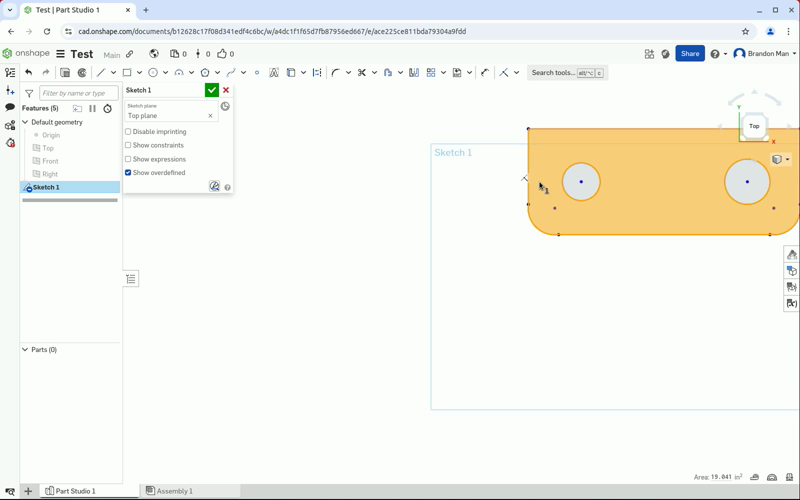
scroll(-6)
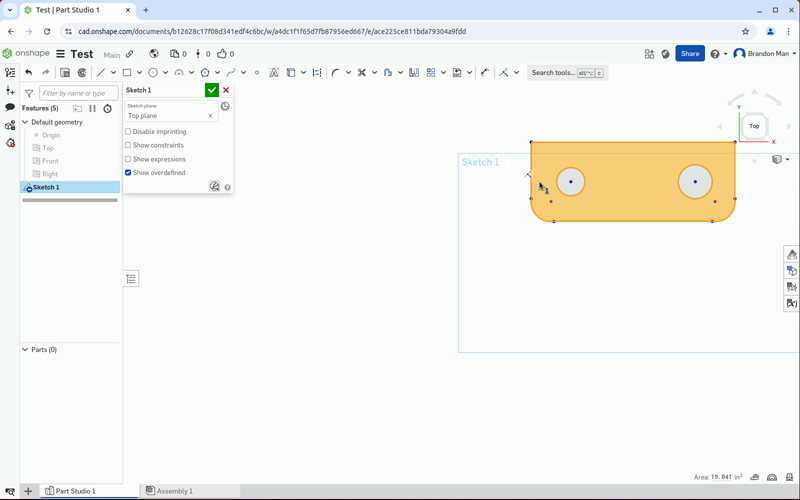
scroll(-6)
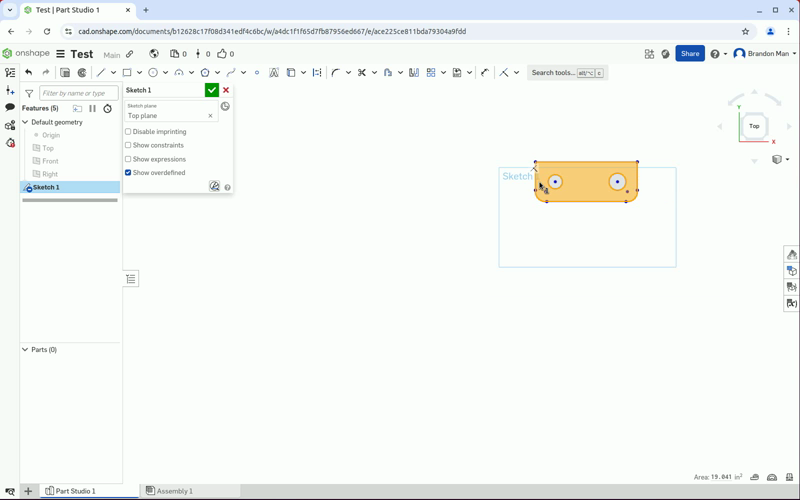
scroll(-6)
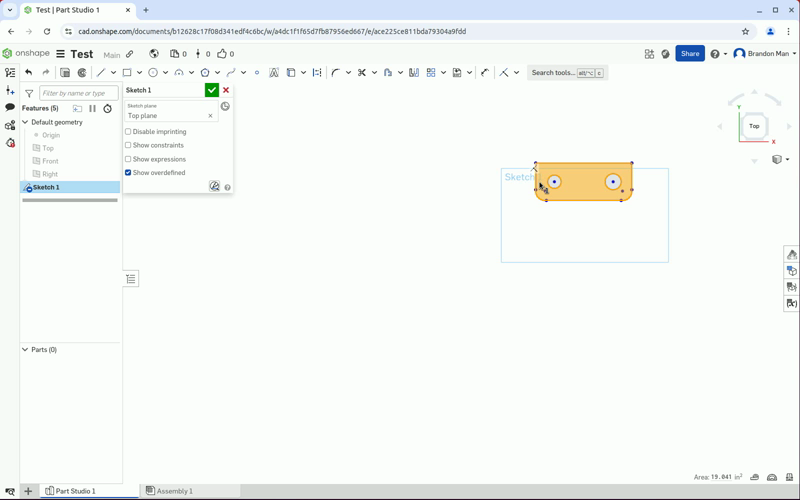
scroll(-6)
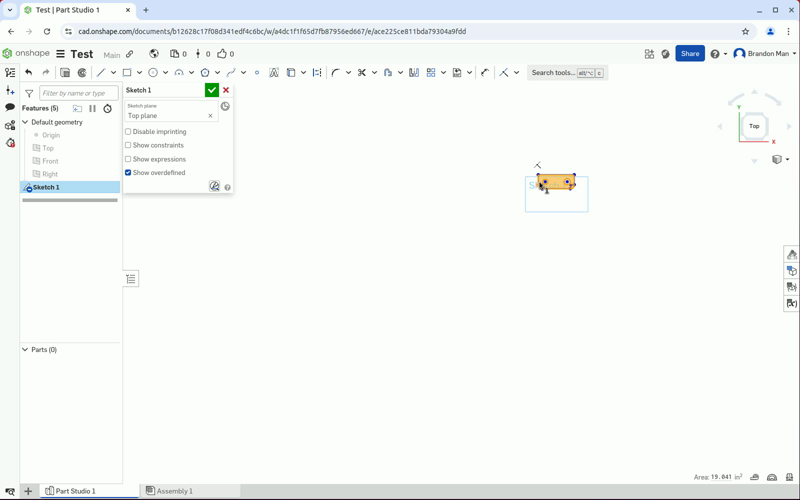
mouse_move(73, 352)
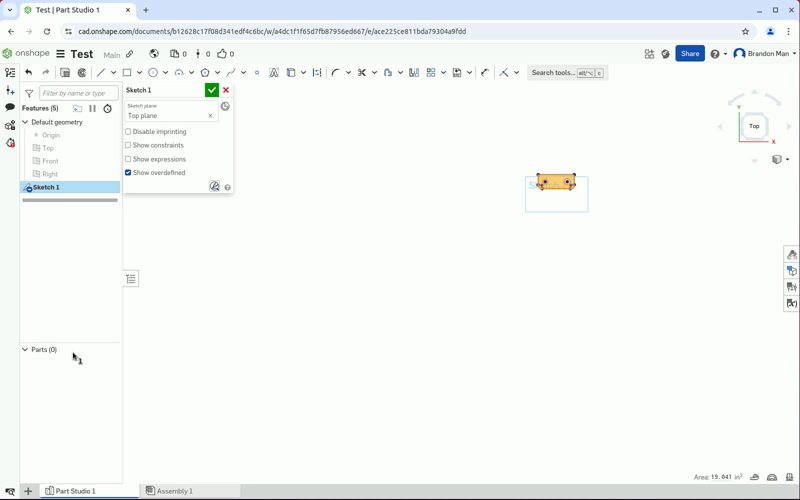
key(shift+y)
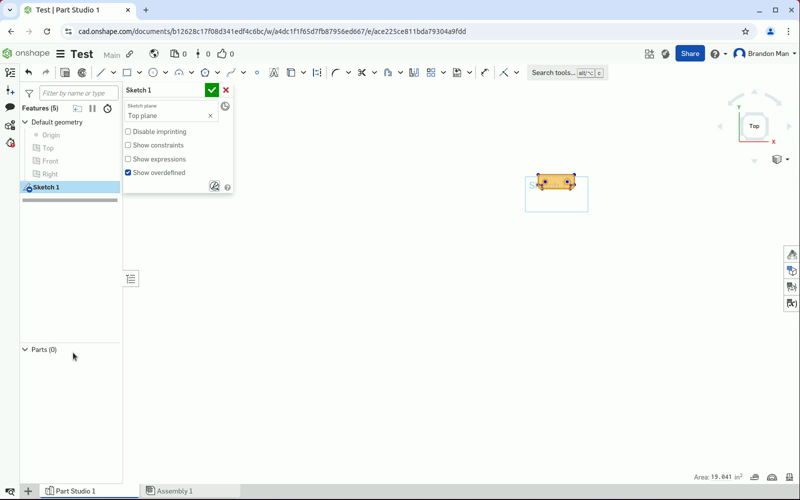
key(shift+e)
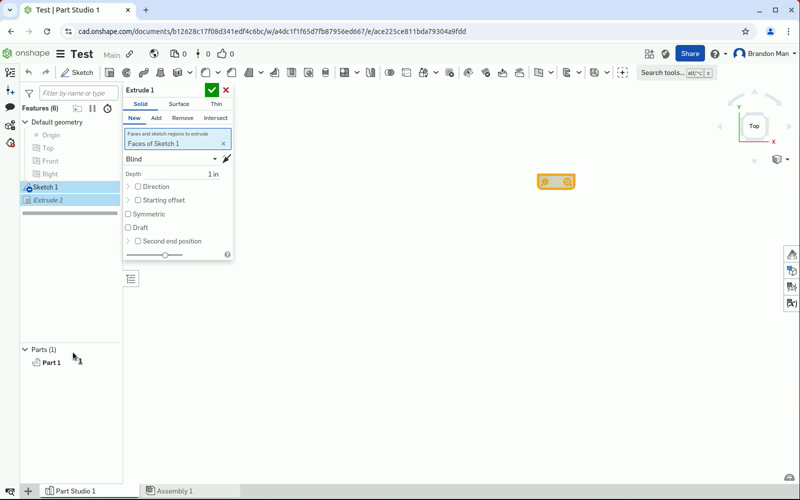
mouse_move(143, 106)
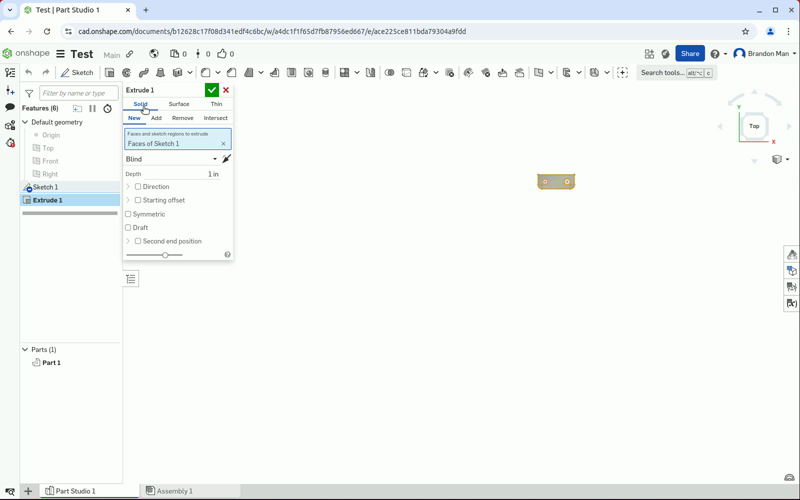
click(143, 106)
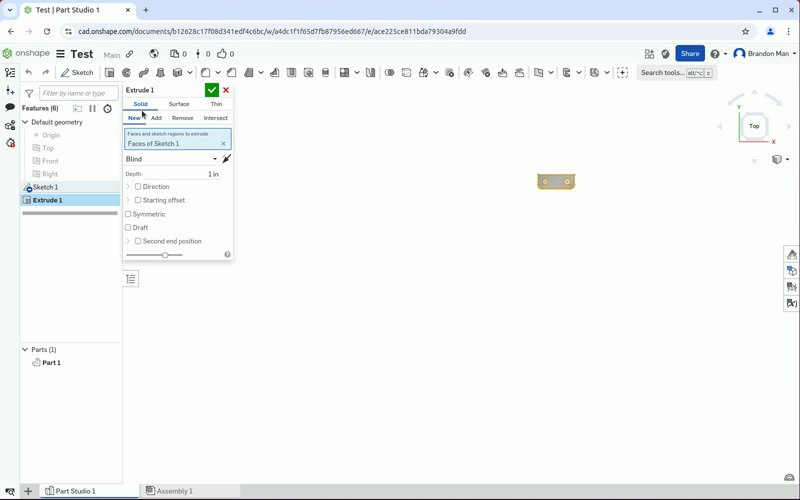
mouse_move(137, 120)
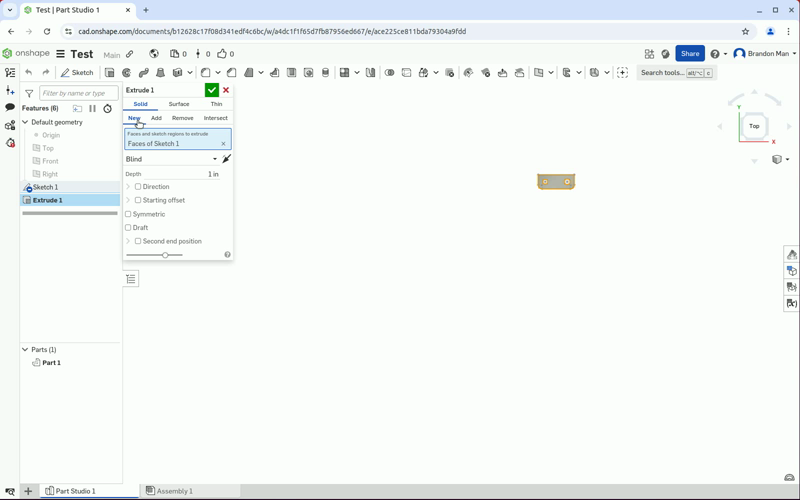
click(137, 120)
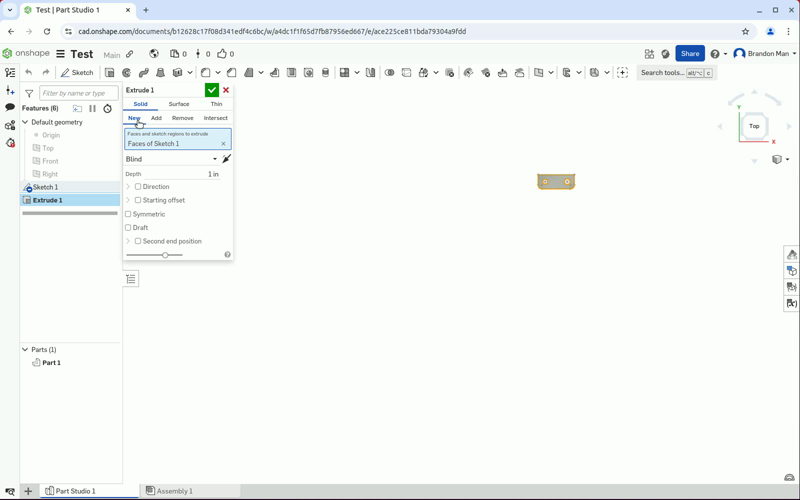
key(tab, 4)
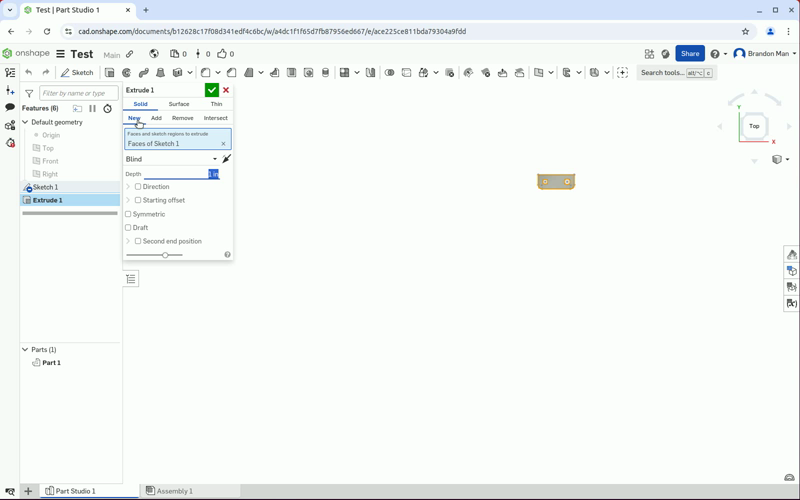
text(2.407)
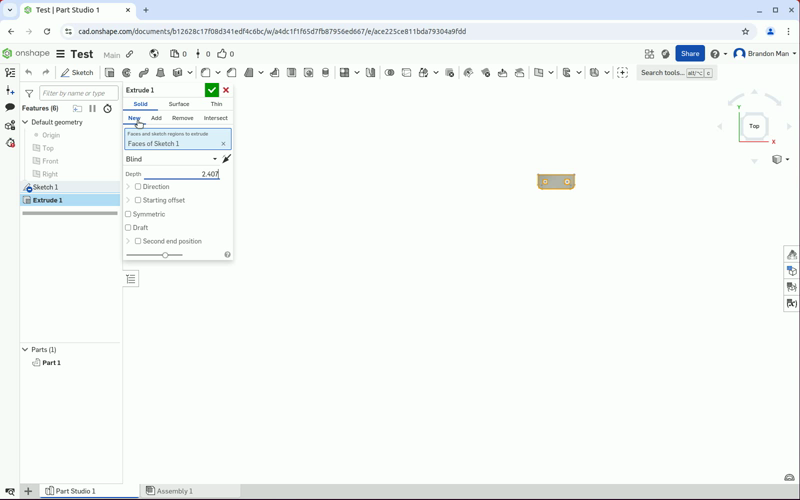
key(enter)
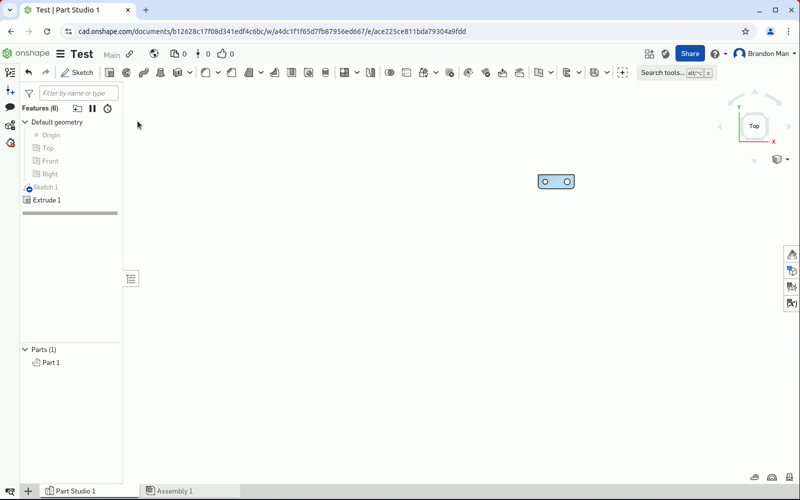
key(shift+h)
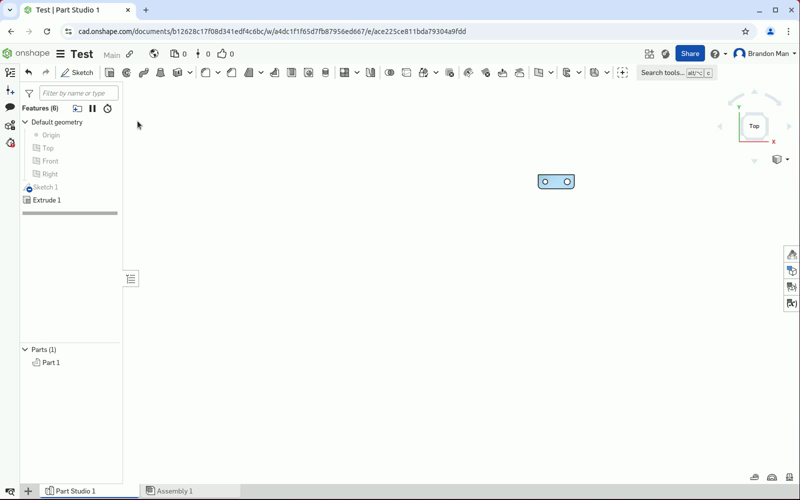
key(shift+h)
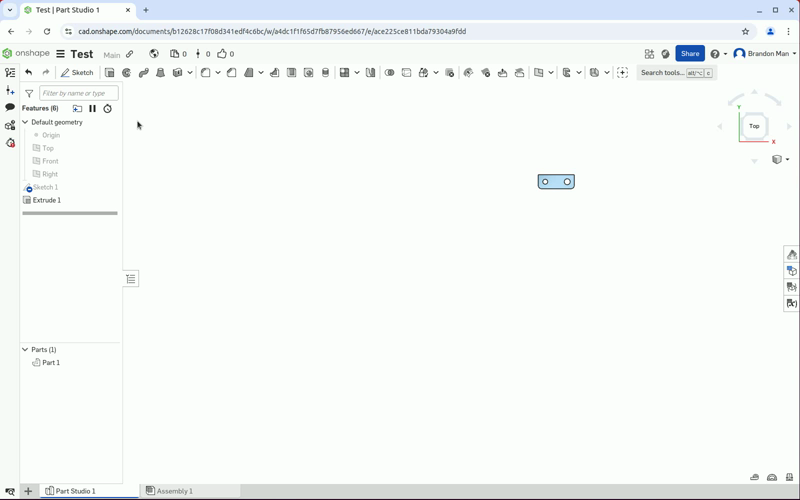
mouse_move(73, 189)
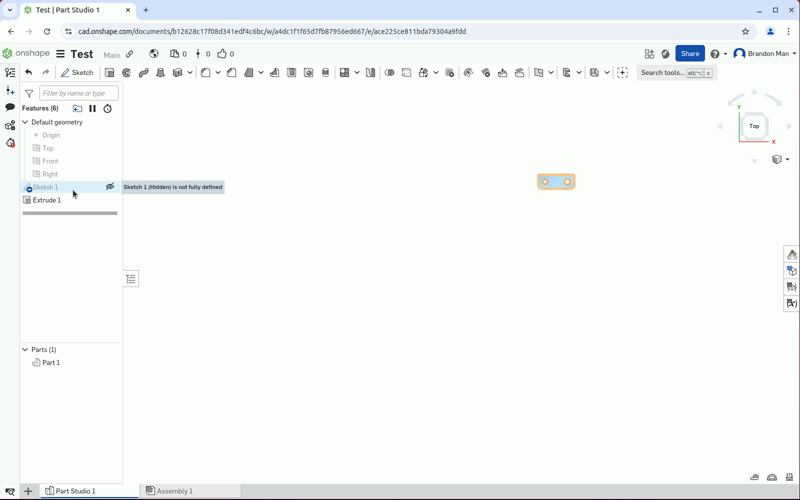
click(73, 189)
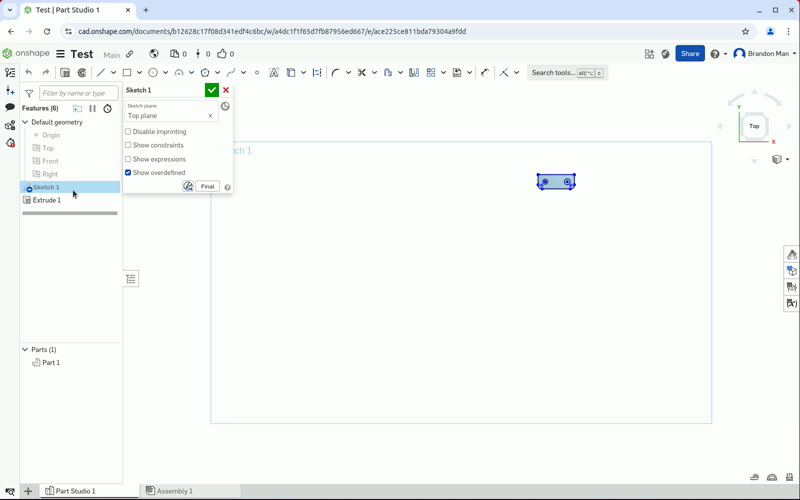
mouse_move(229, 92)
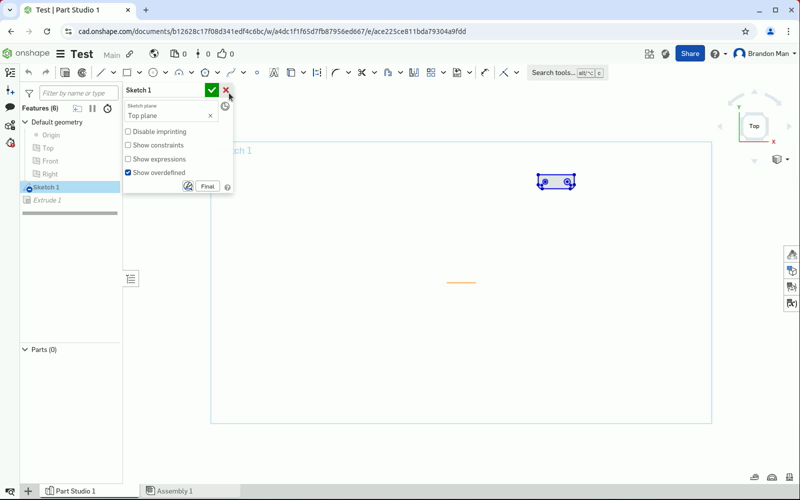
click(229, 92)
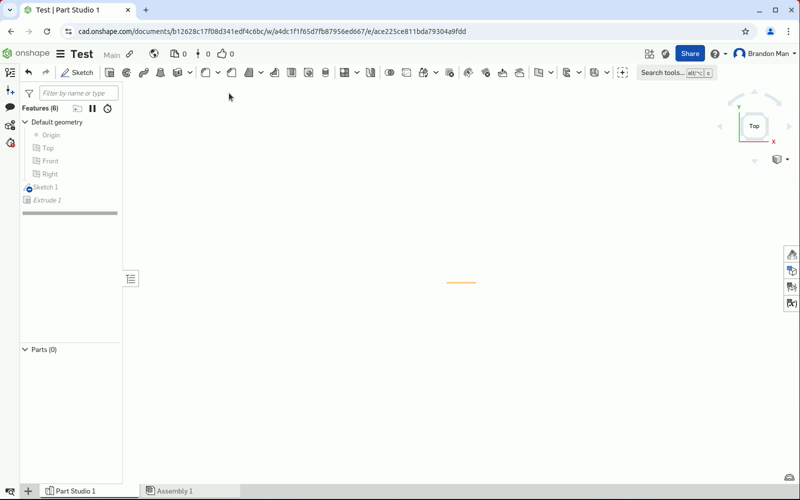
mouse_move(541, 75)
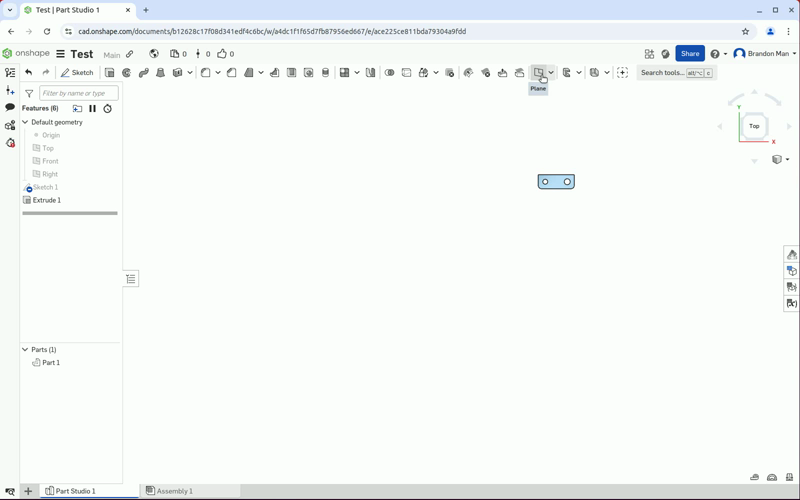
click(541, 75)
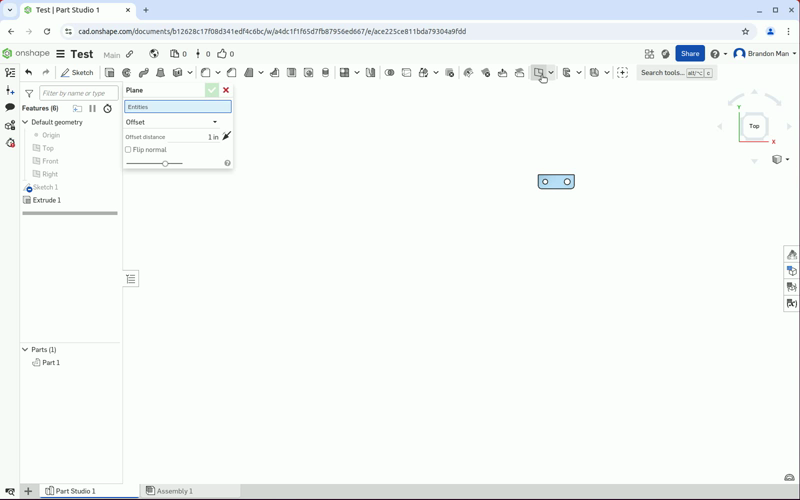
mouse_move(73, 150)
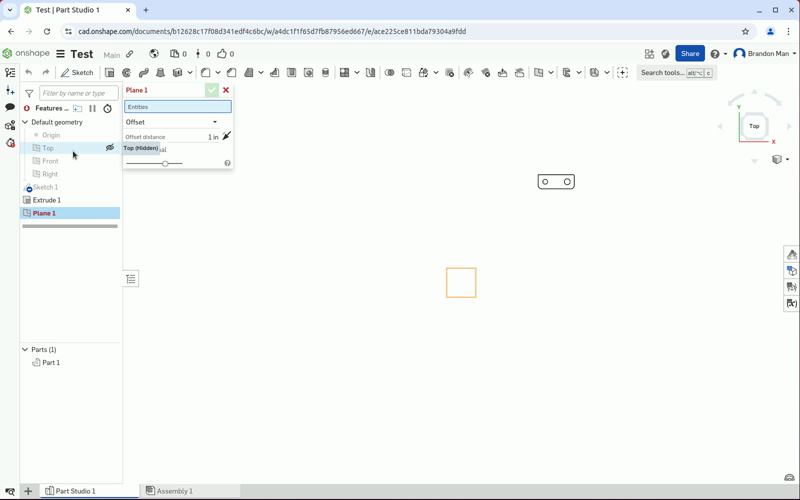
click(73, 150)
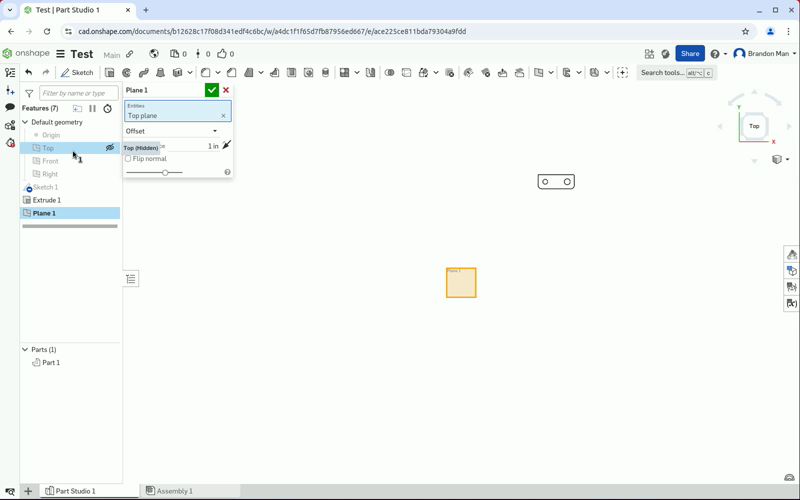
key(tab, 2)
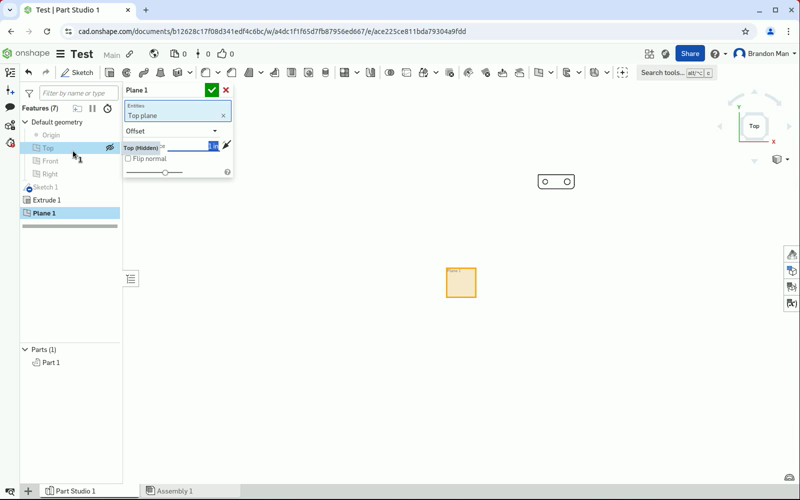
text(2.403)
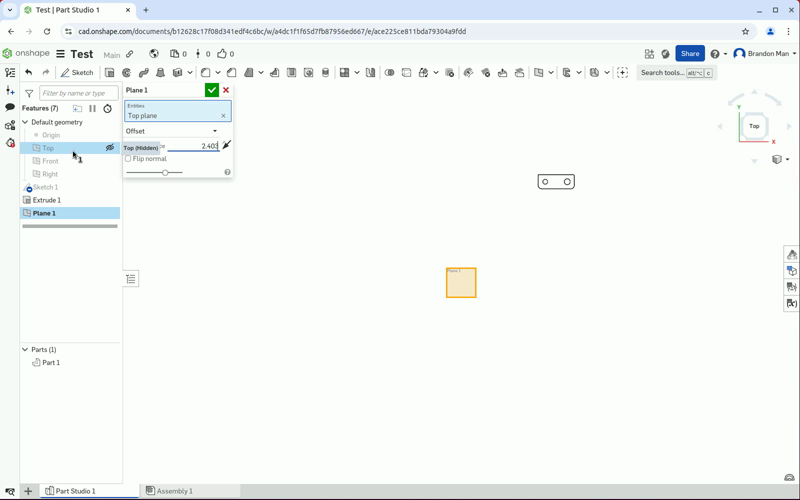
key(enter, 2)
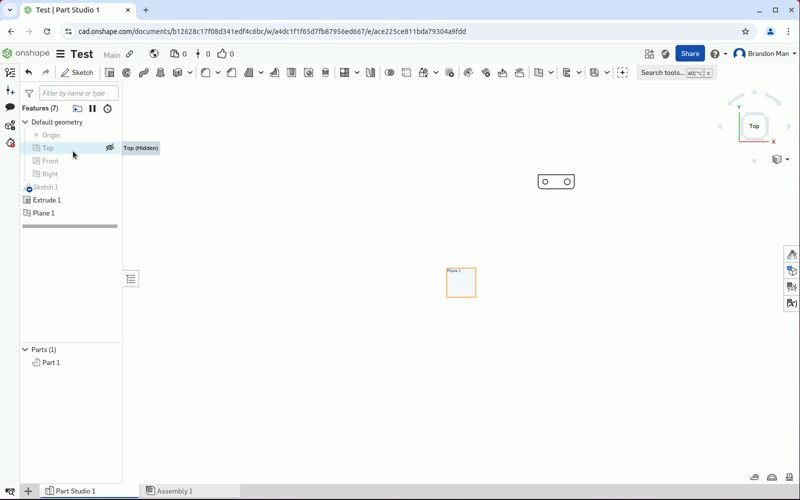
key(shift+s)
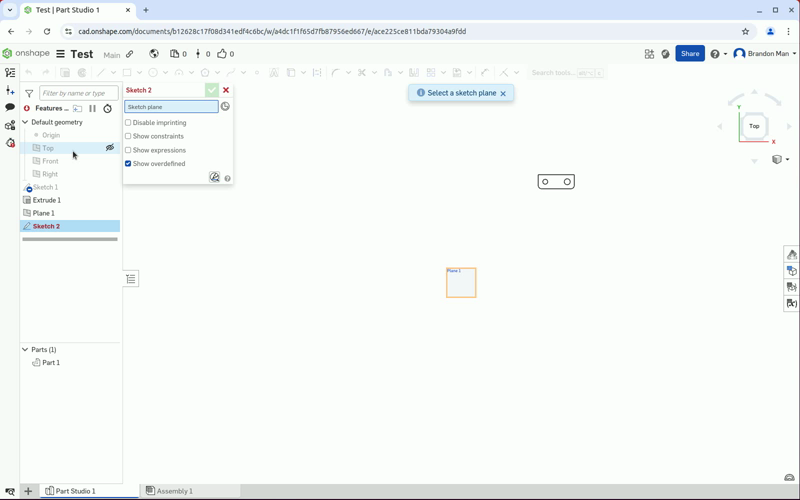
mouse_move(73, 215)
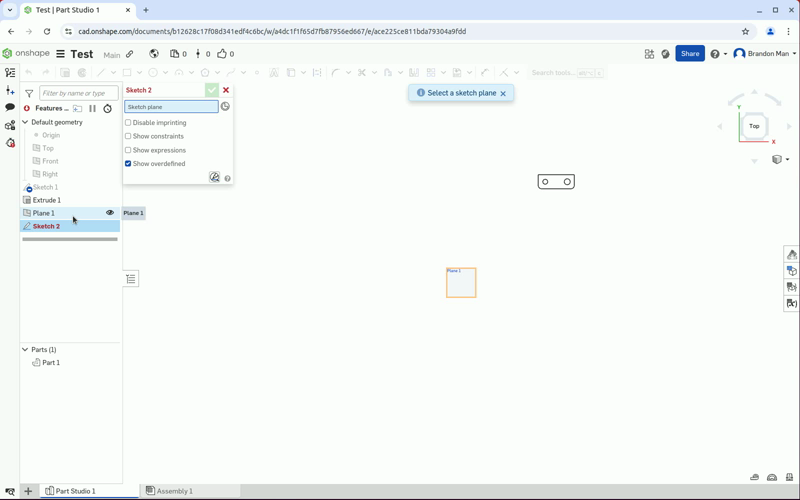
click(73, 215)
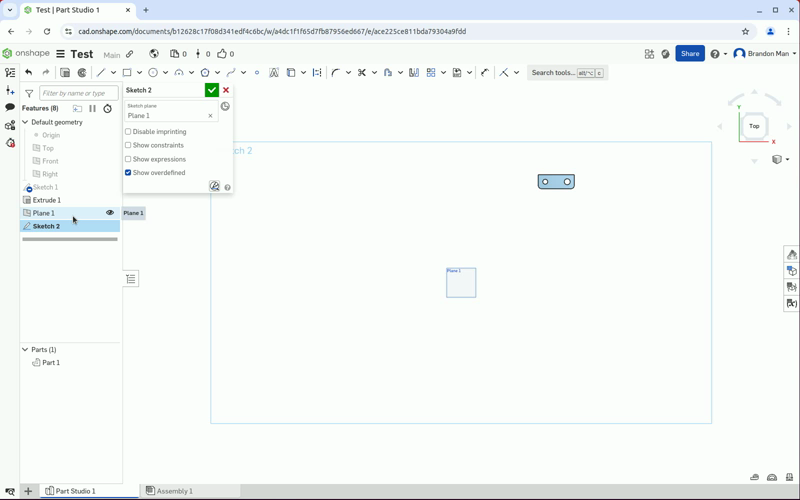
mouse_move(73, 352)
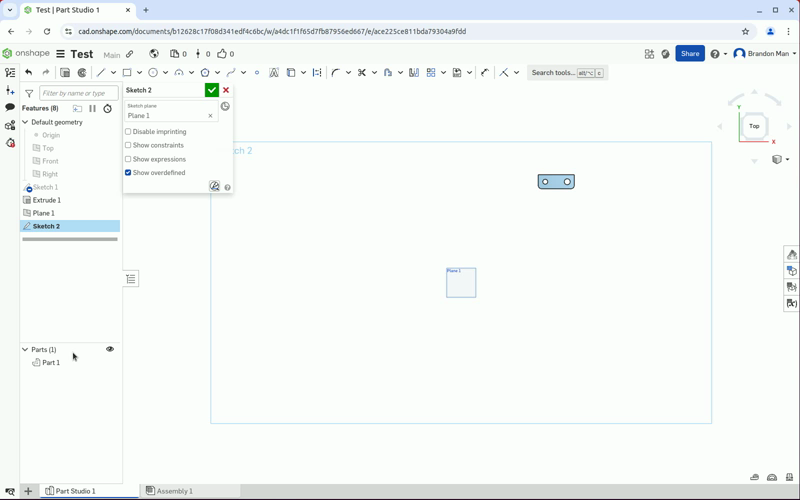
key(y)
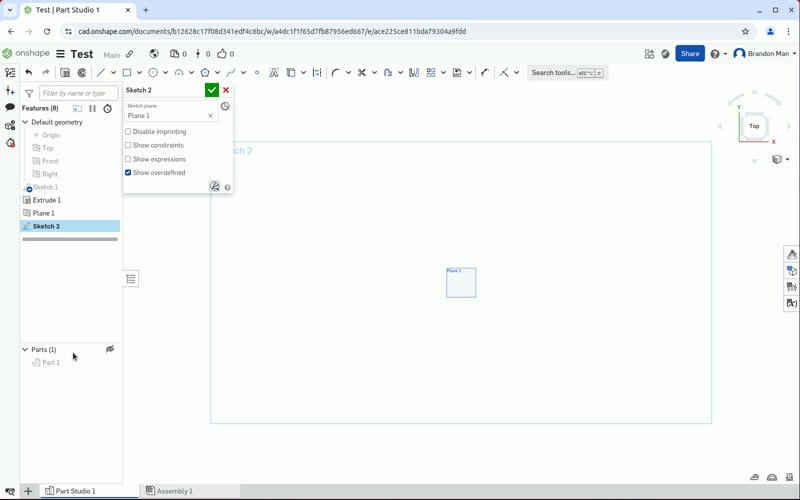
key(c)
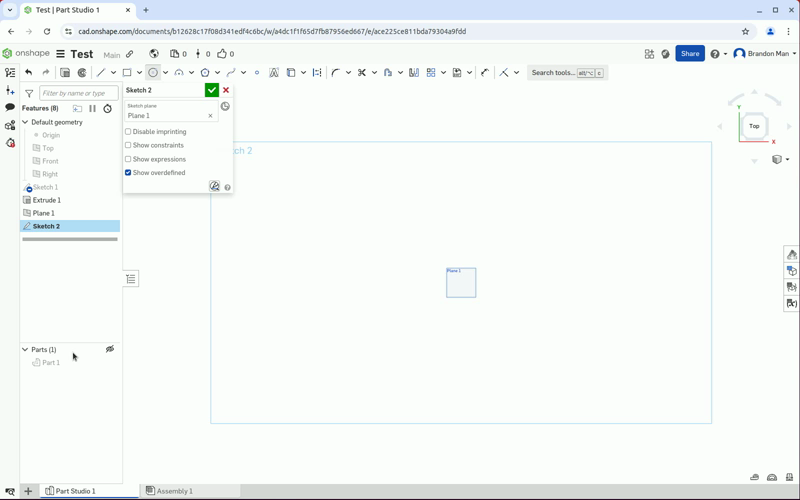
key_down(shift)
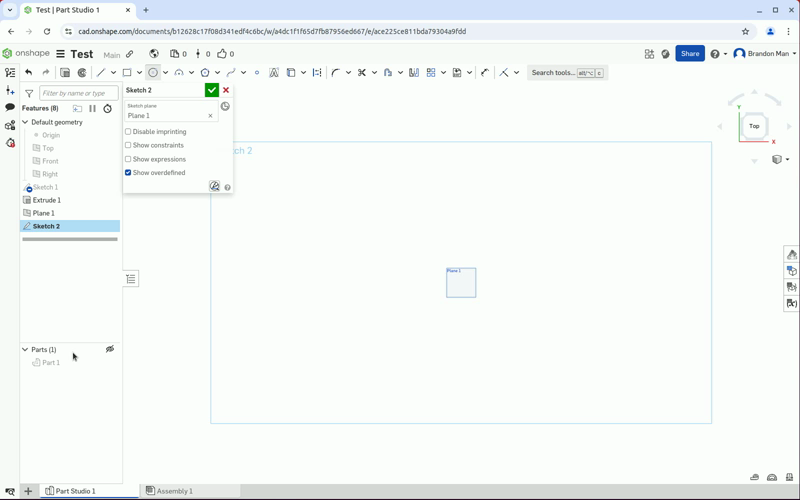
mouse_move(567, 180)
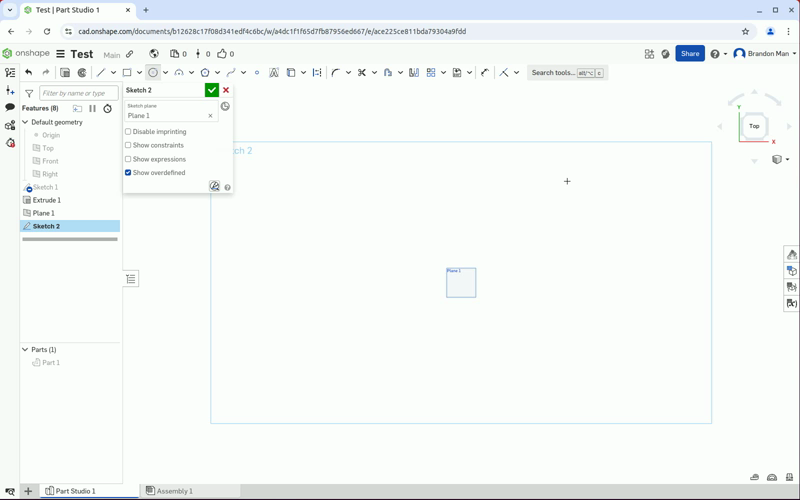
click(567, 180)
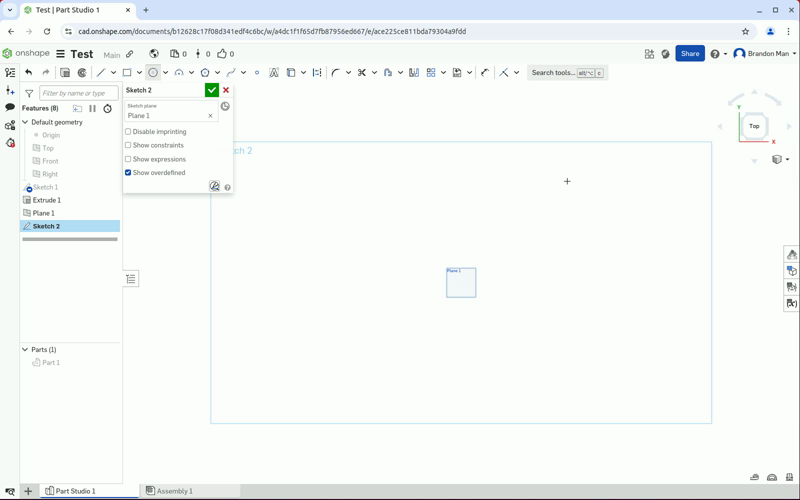
key_up(shift)
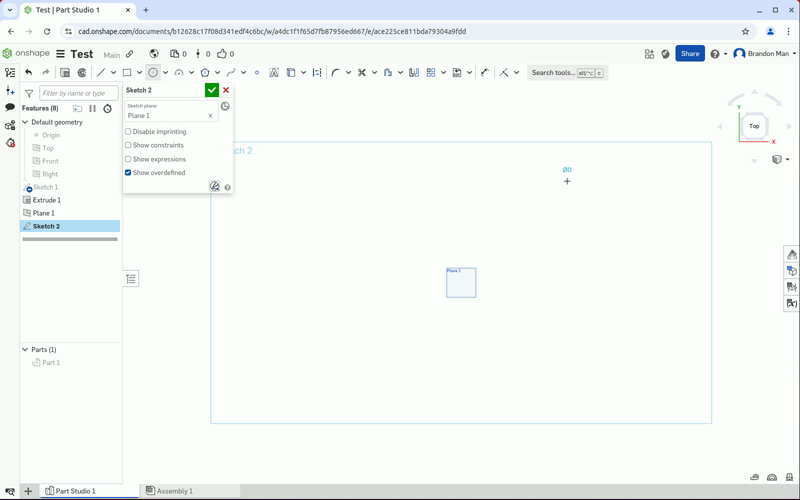
mouse_move(570, 180)
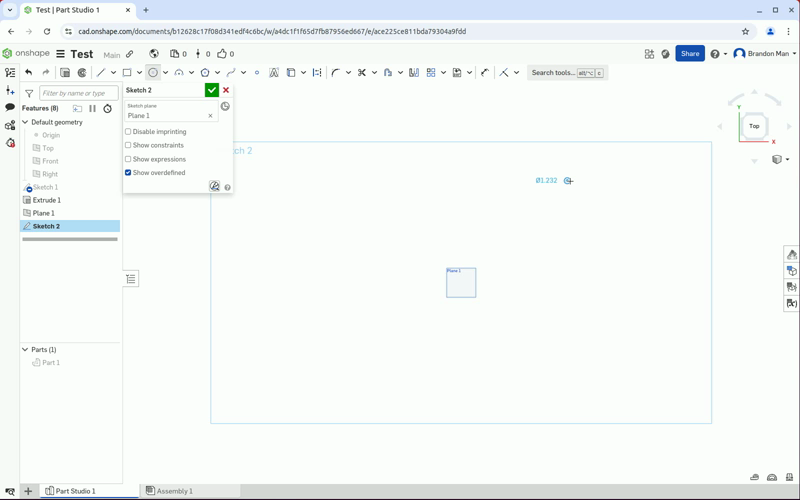
click(570, 180)
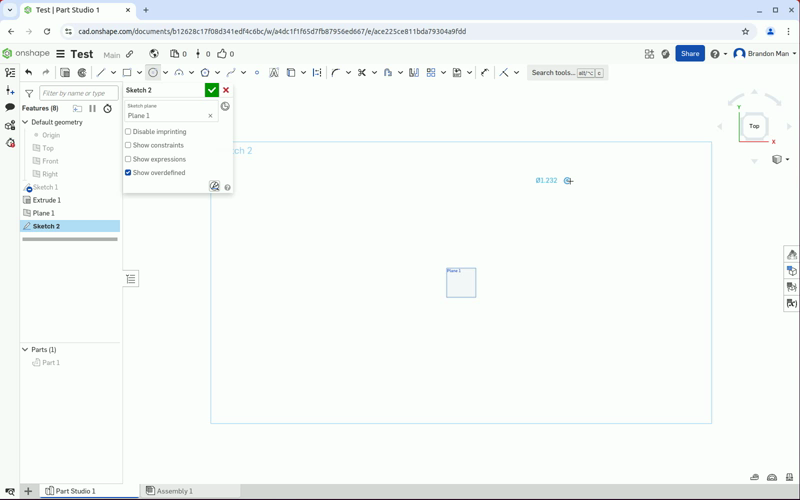
key(esc)
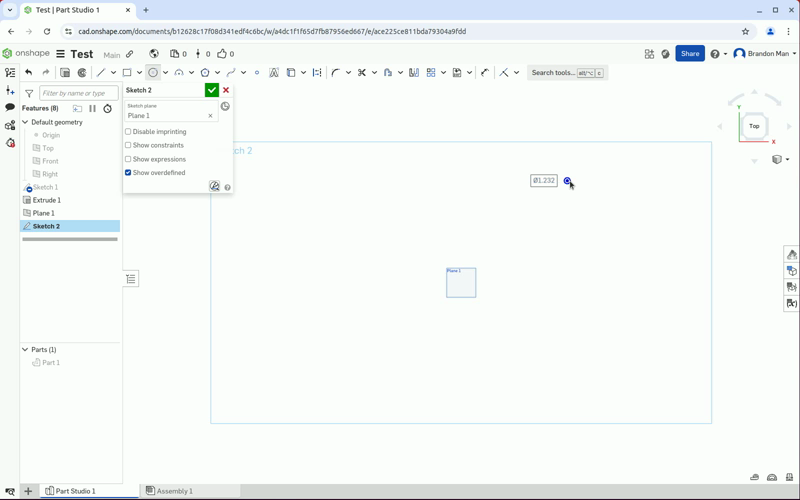
mouse_move(568, 181)
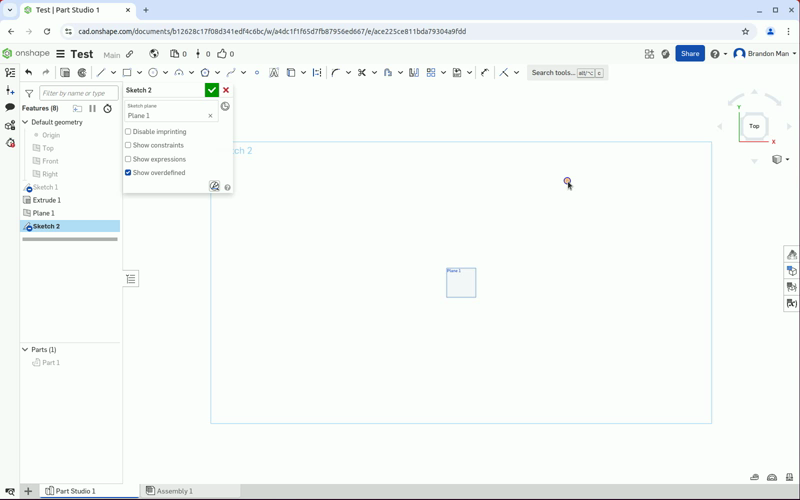
scroll(6)
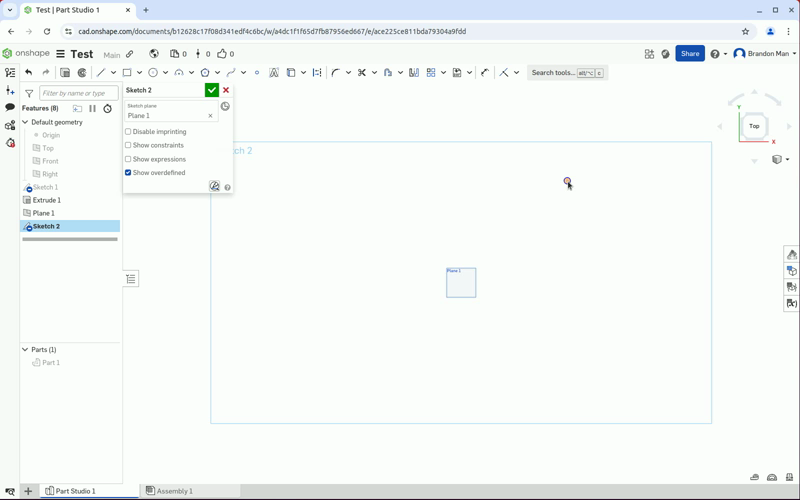
scroll(6)
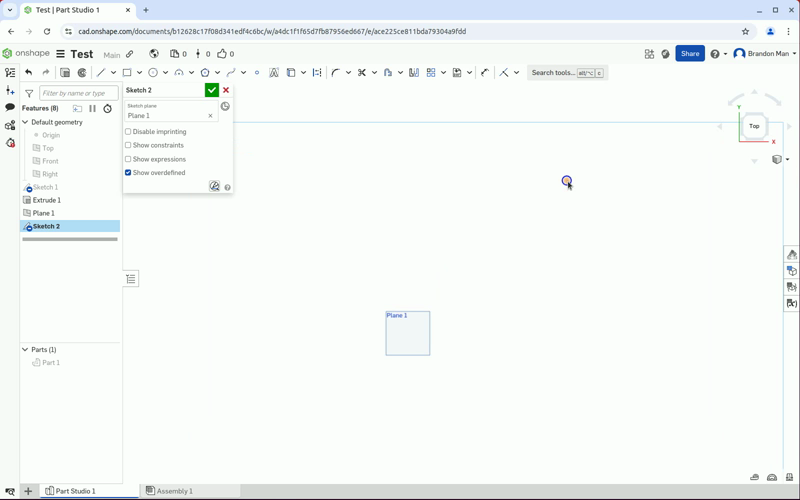
scroll(6)
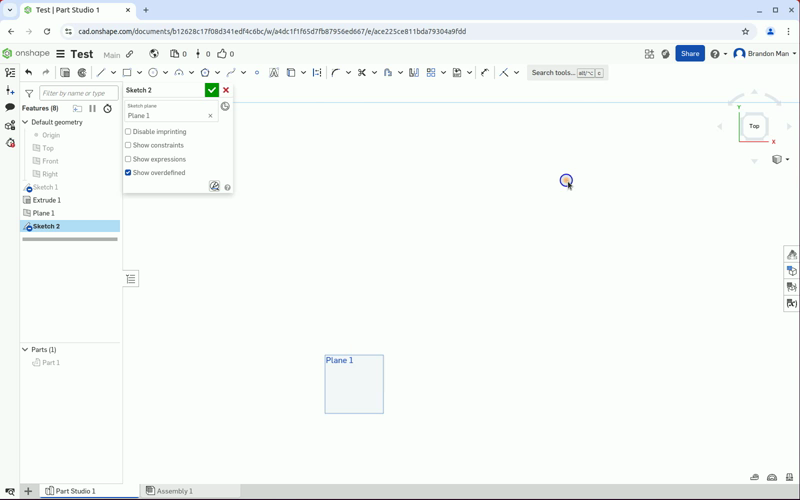
scroll(6)
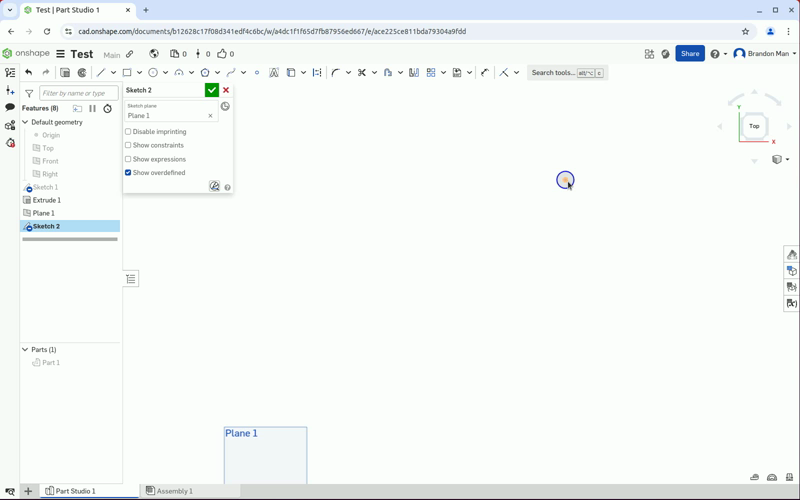
scroll(6)
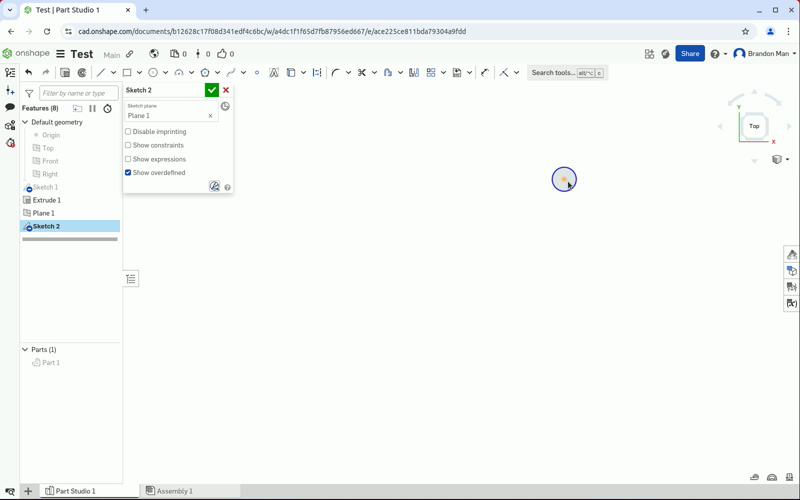
scroll(6)
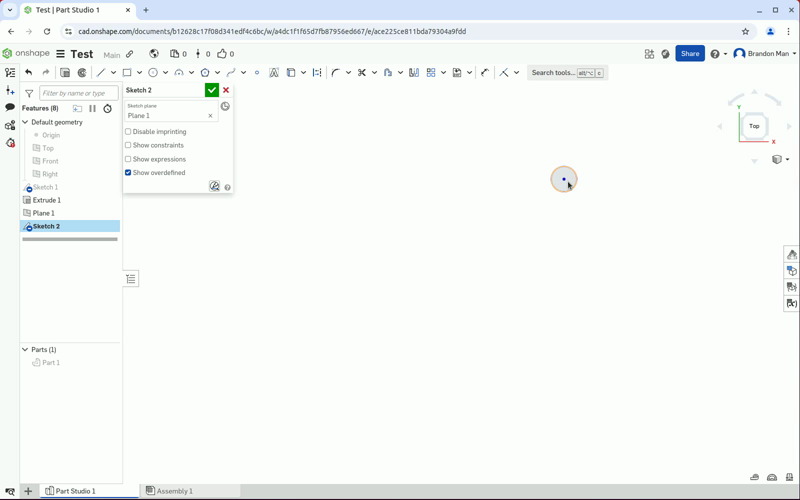
scroll(6)
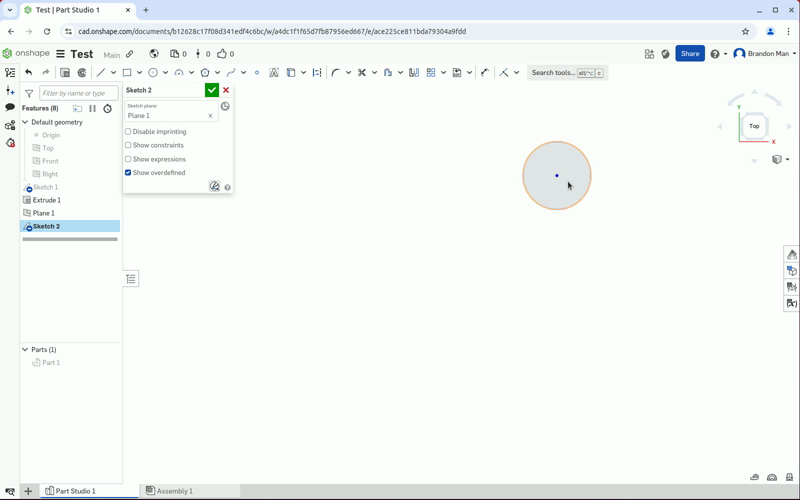
click(568, 181)
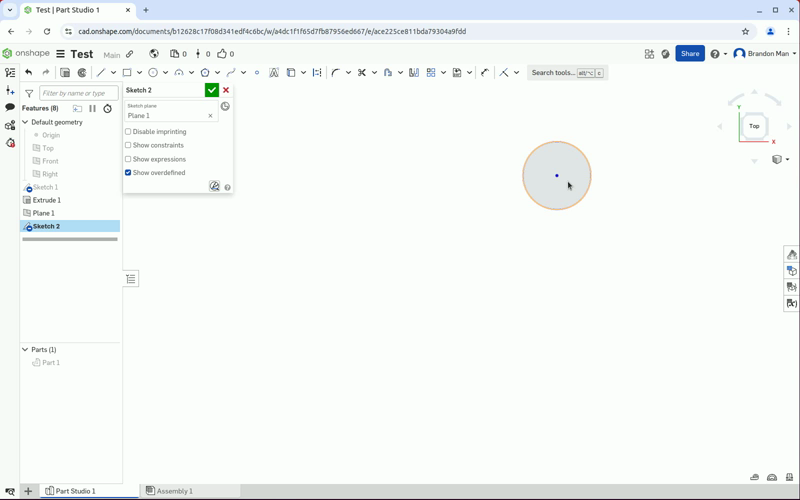
scroll(-6)
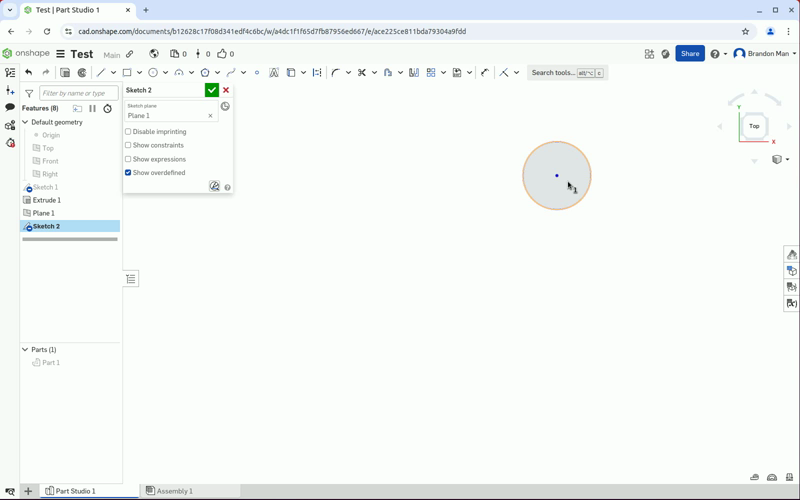
scroll(-6)
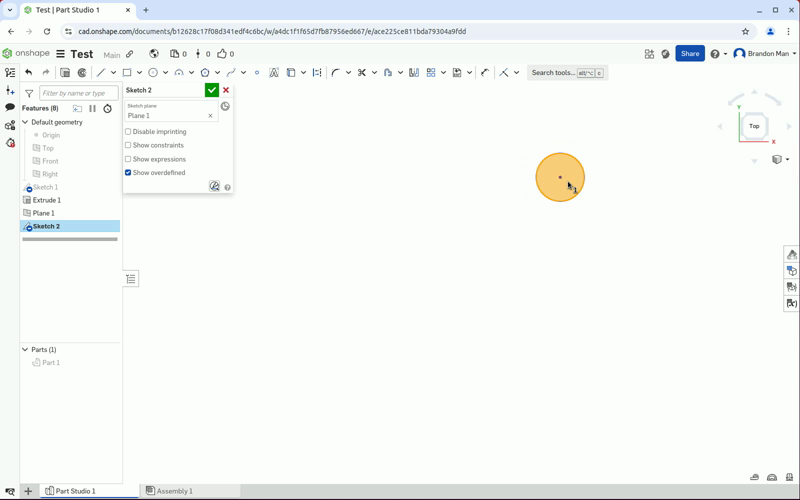
scroll(-6)
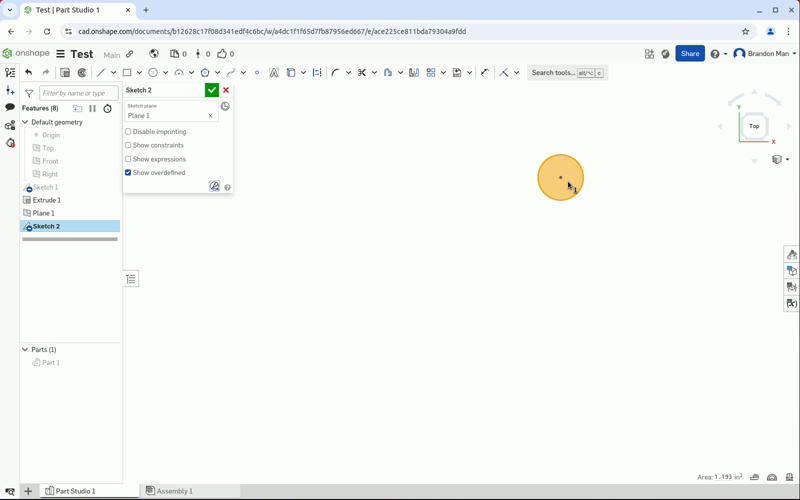
scroll(-6)
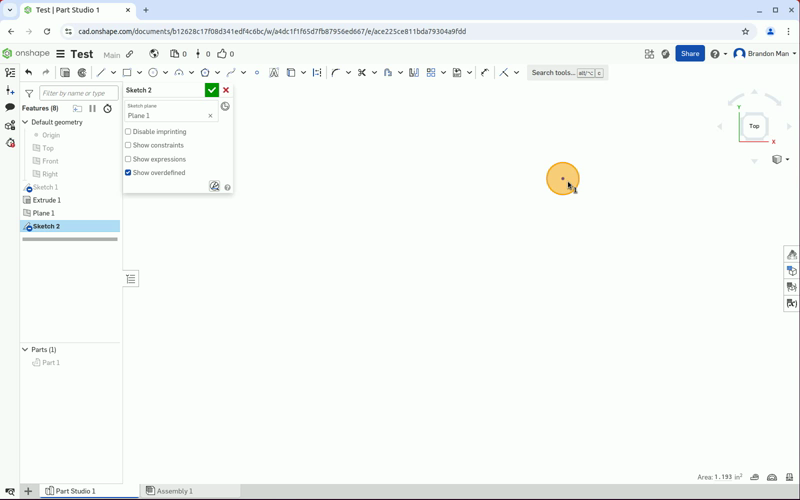
scroll(-6)
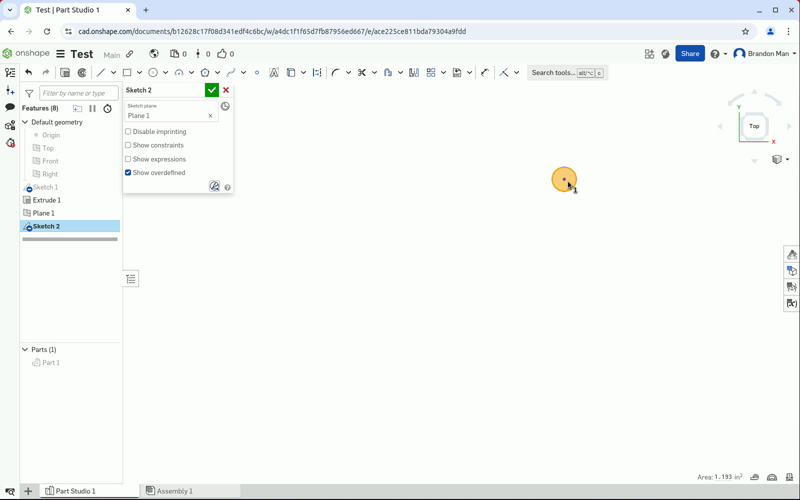
scroll(-6)
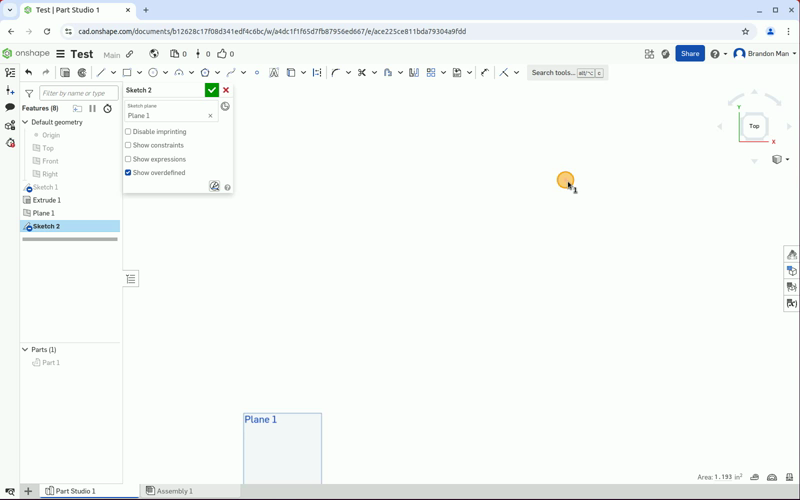
scroll(-6)
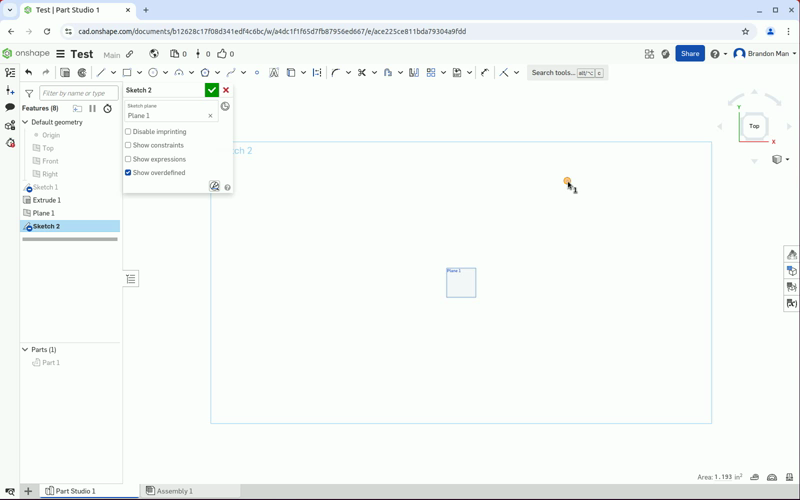
mouse_move(73, 352)
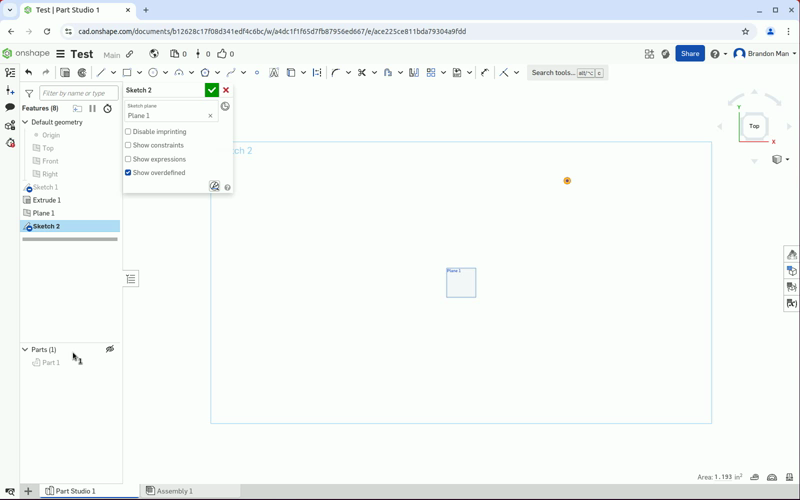
key(shift+y)
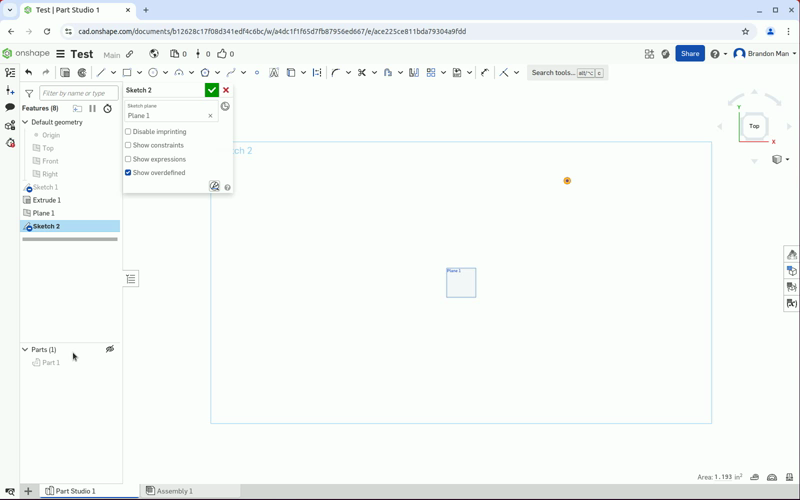
key(shift+e)
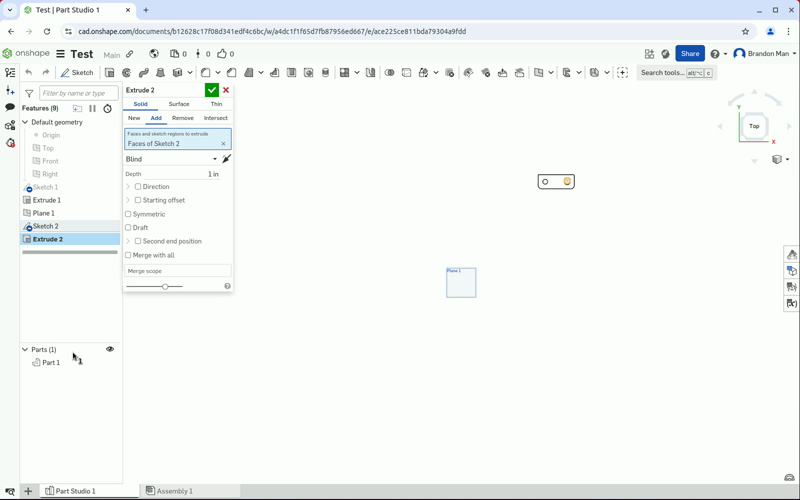
mouse_move(143, 106)
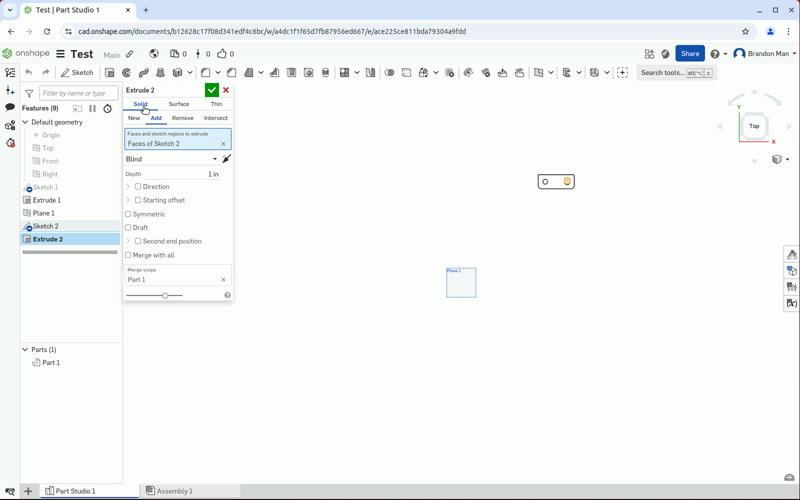
click(143, 106)
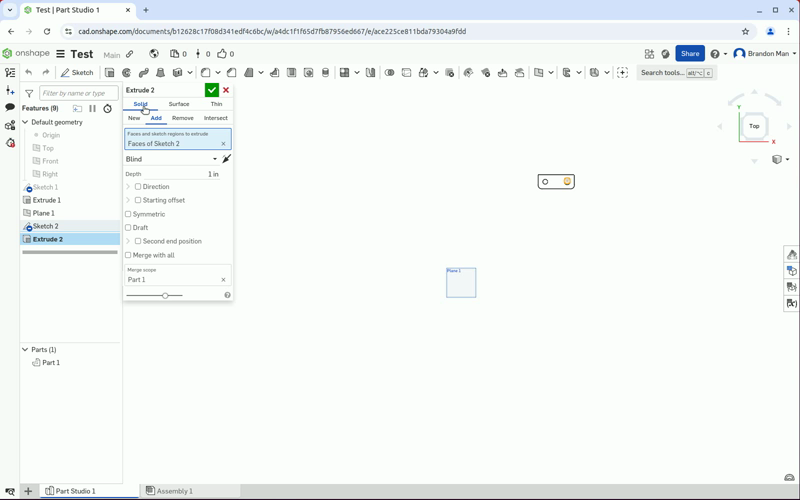
mouse_move(186, 120)
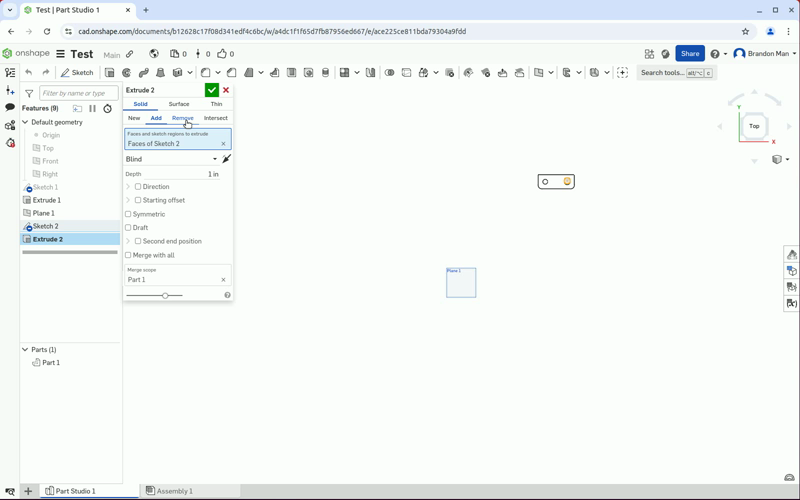
click(186, 120)
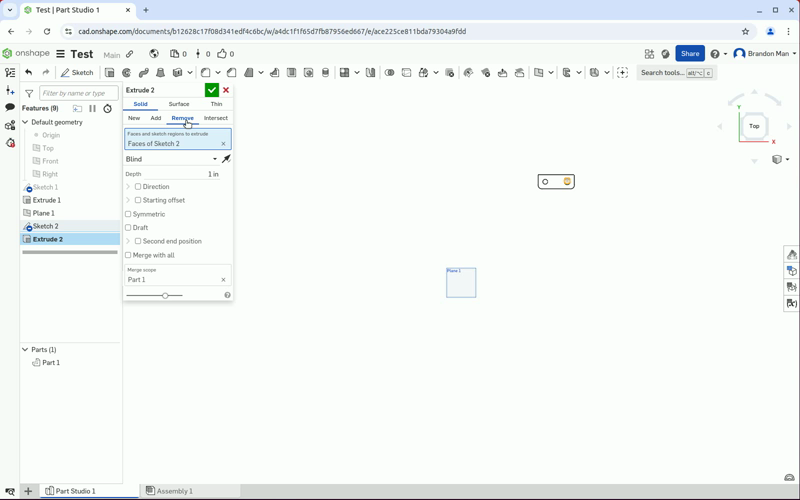
key(tab, 4)
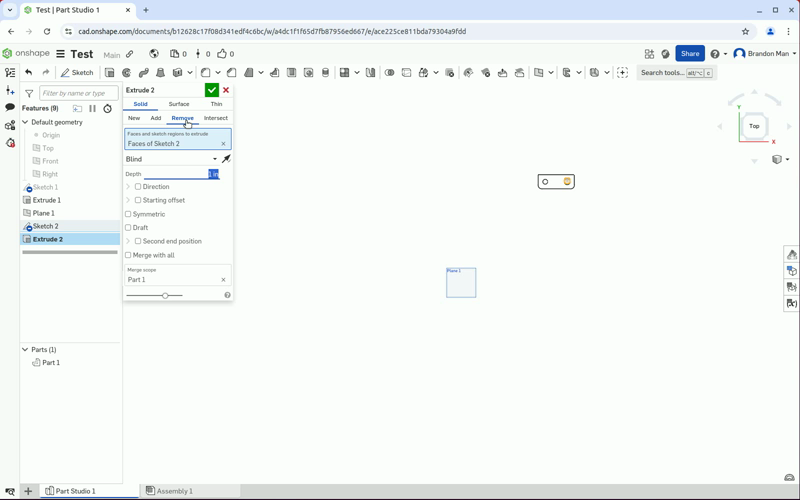
text(0.722)
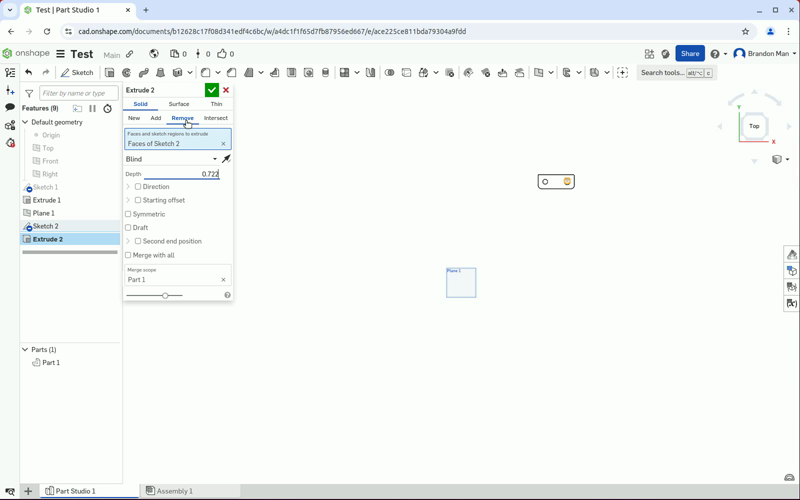
key(tab, 6)
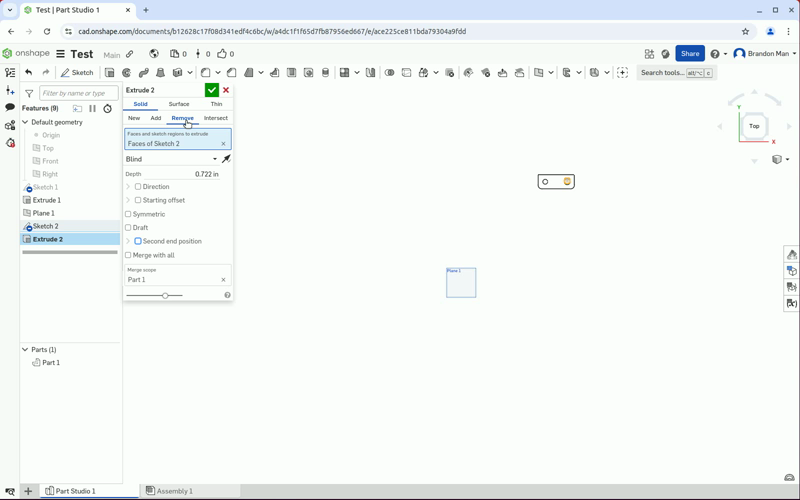
key(space)
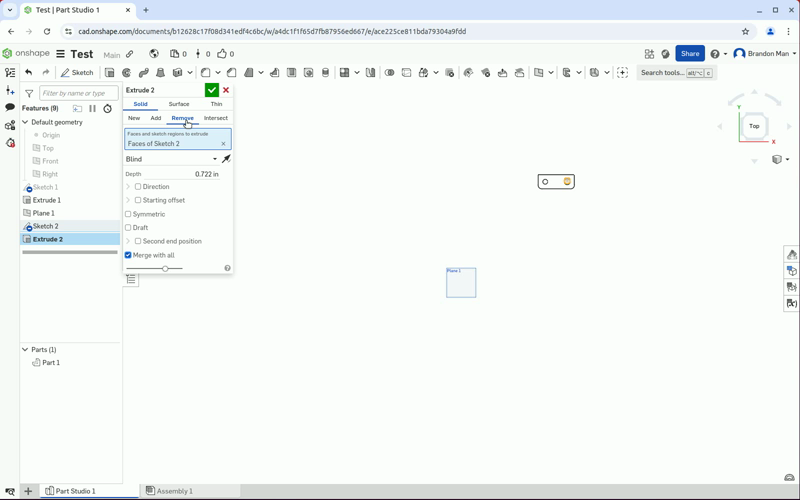
key(enter)
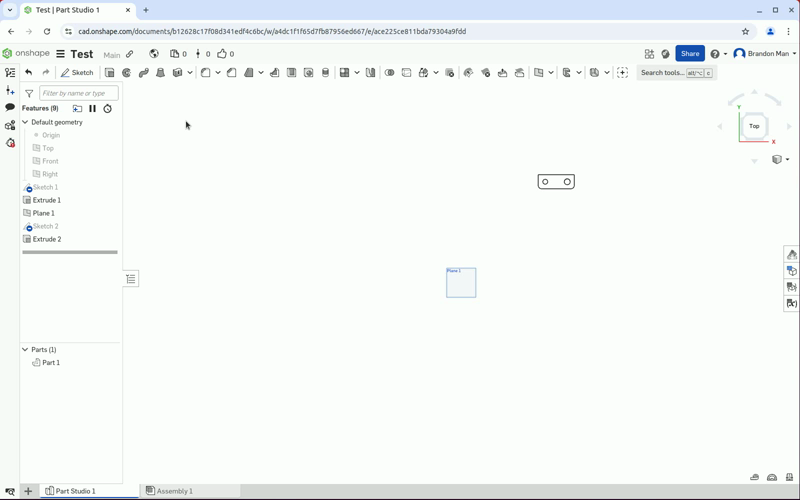
key(shift+h)
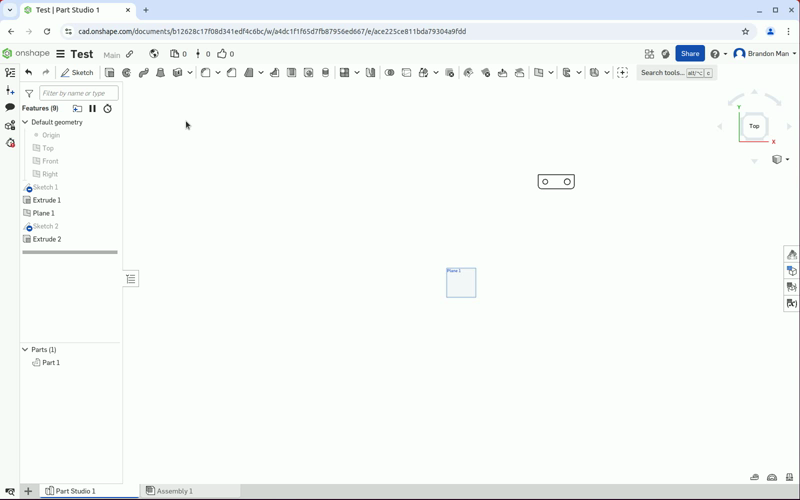
key(shift+h)
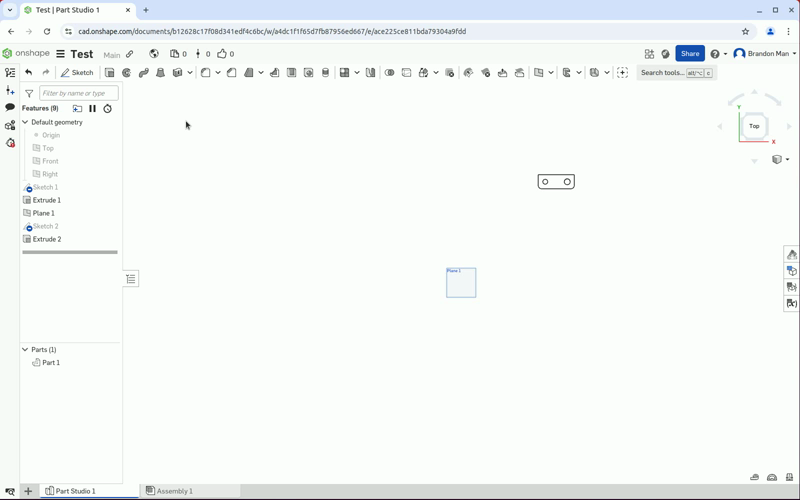
mouse_move(73, 189)
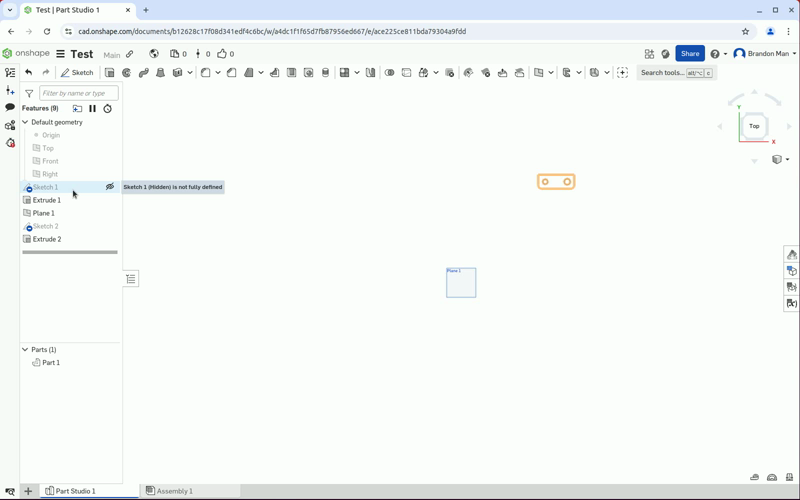
click(73, 189)
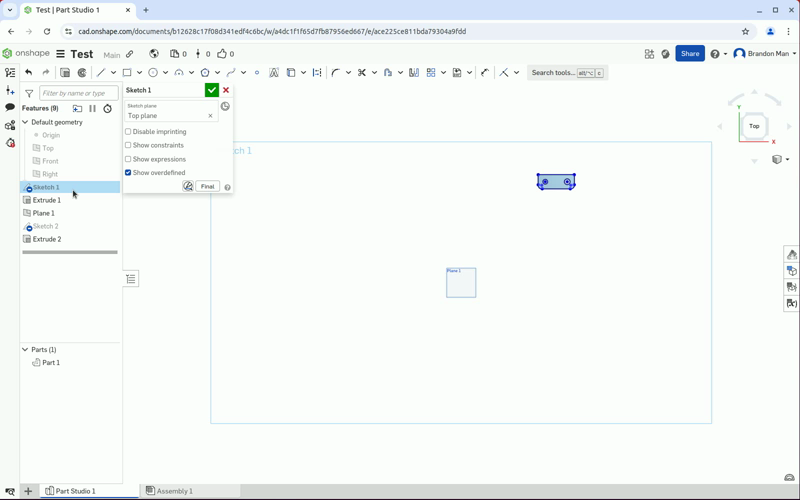
mouse_move(229, 92)
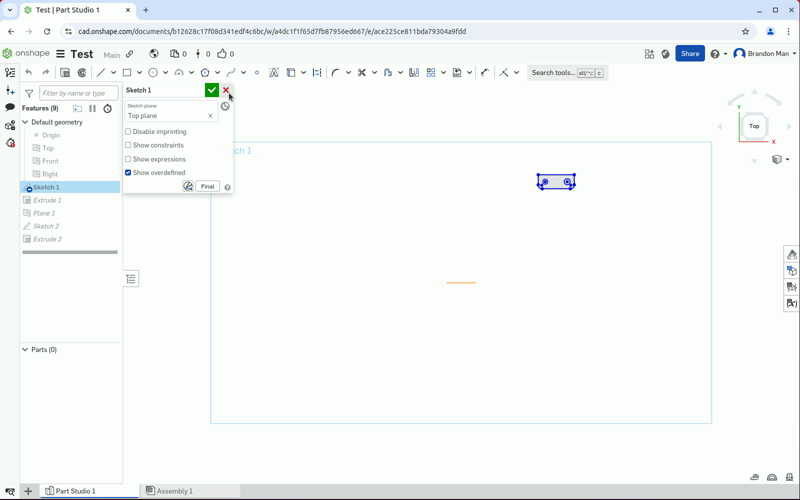
click(229, 92)
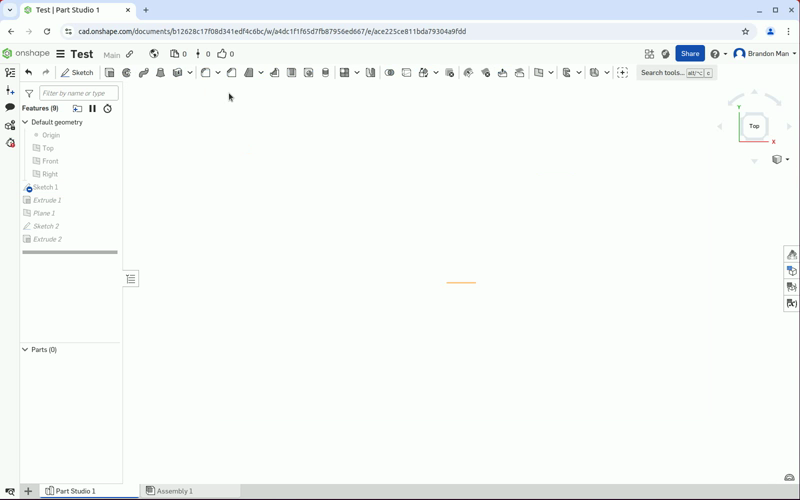
key(shift+s)
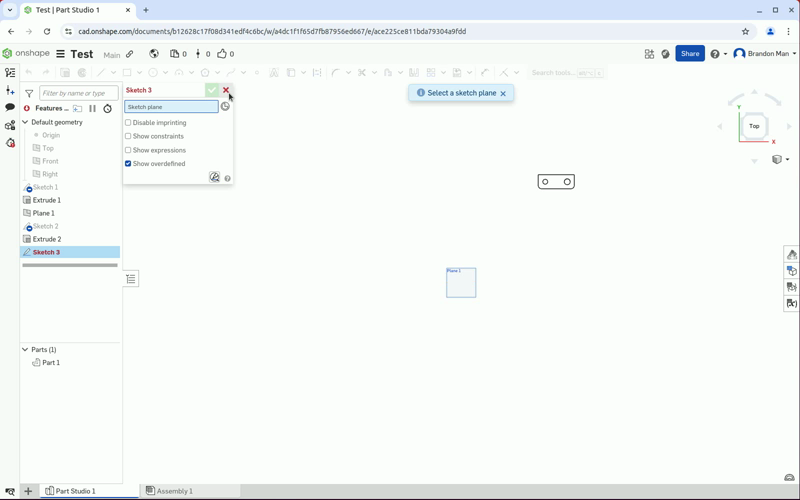
mouse_move(73, 215)
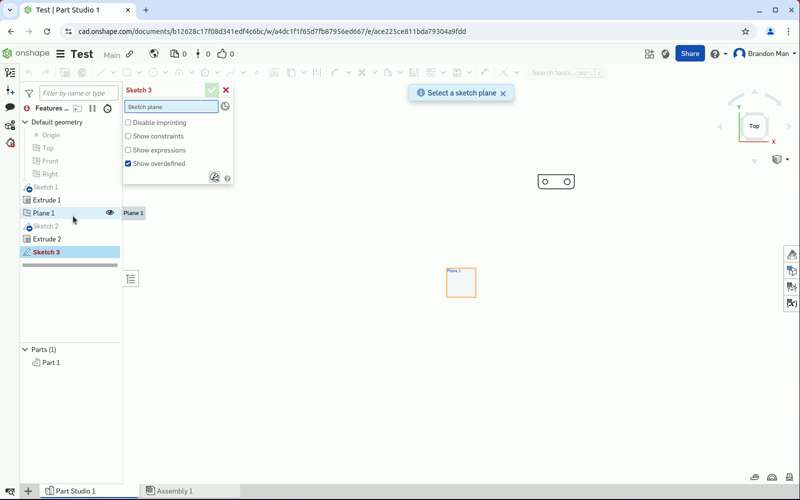
click(73, 215)
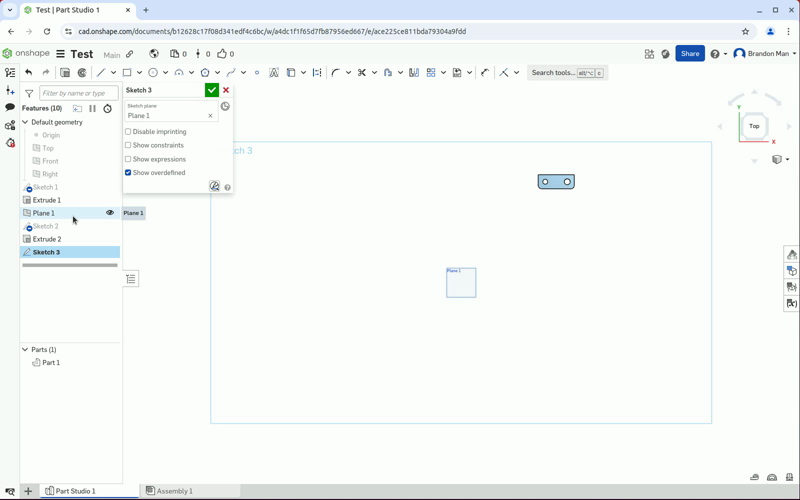
mouse_move(73, 352)
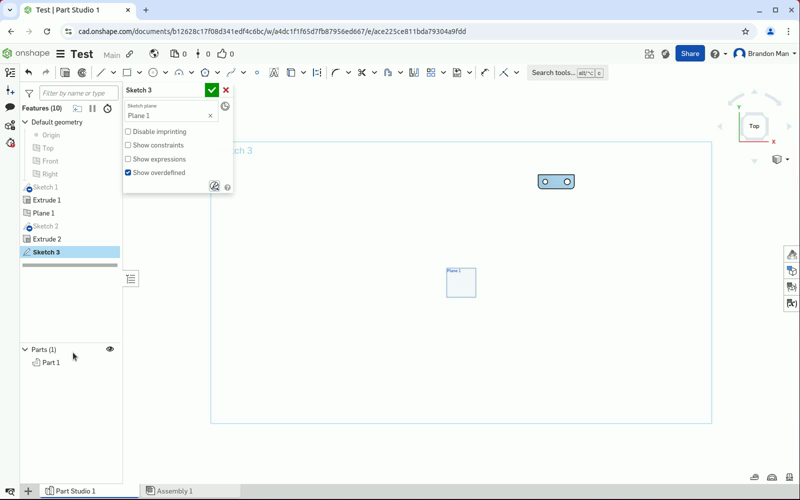
key(y)
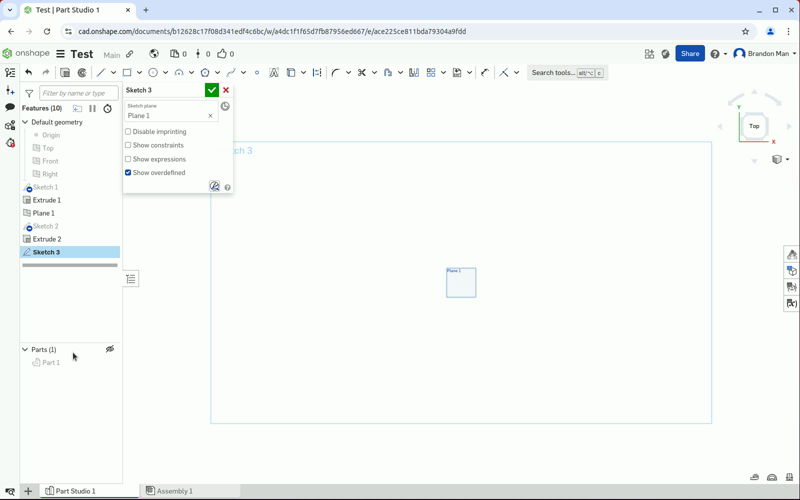
key(c)
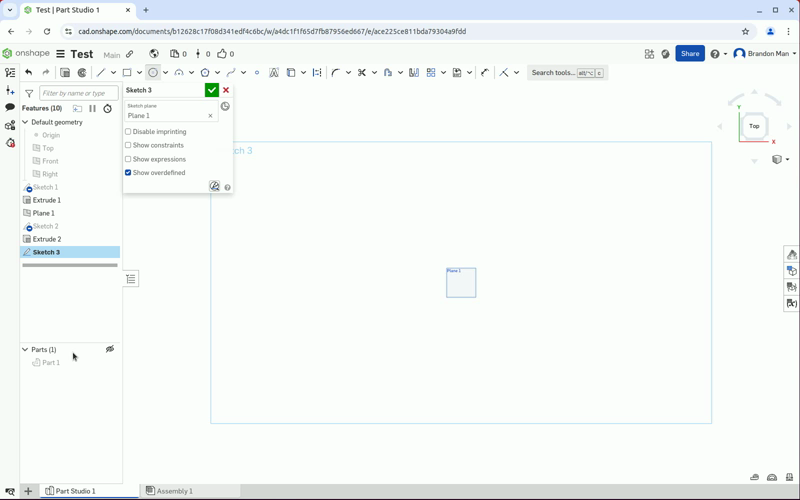
key_down(shift)
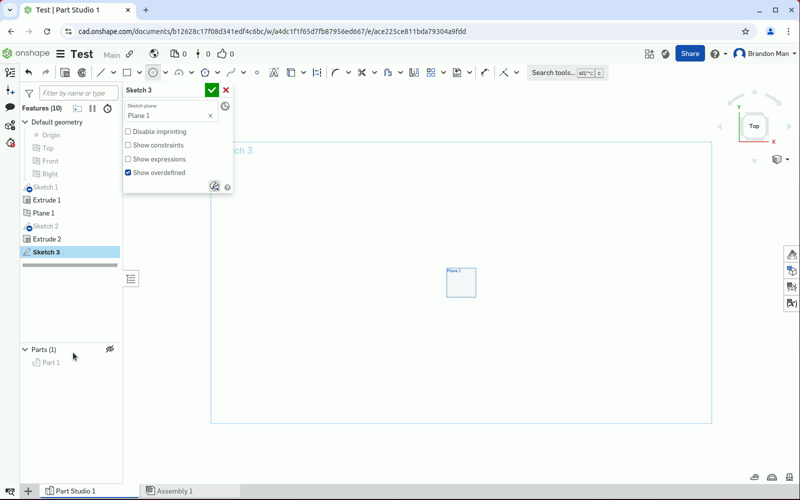
mouse_move(545, 180)
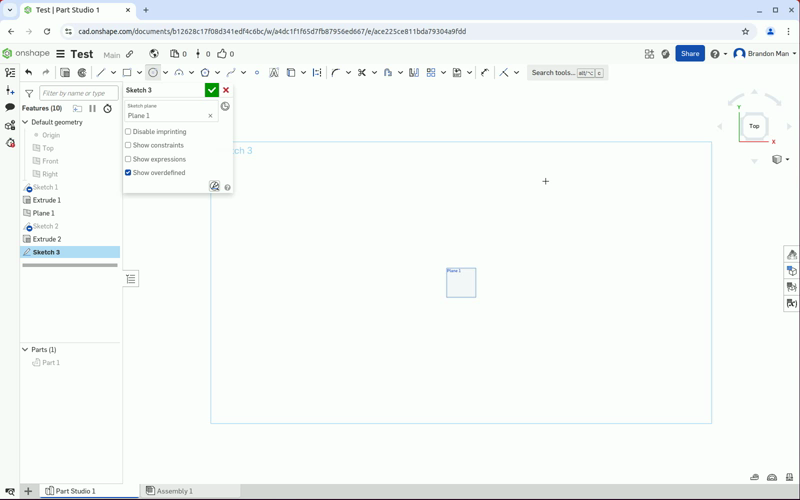
click(545, 180)
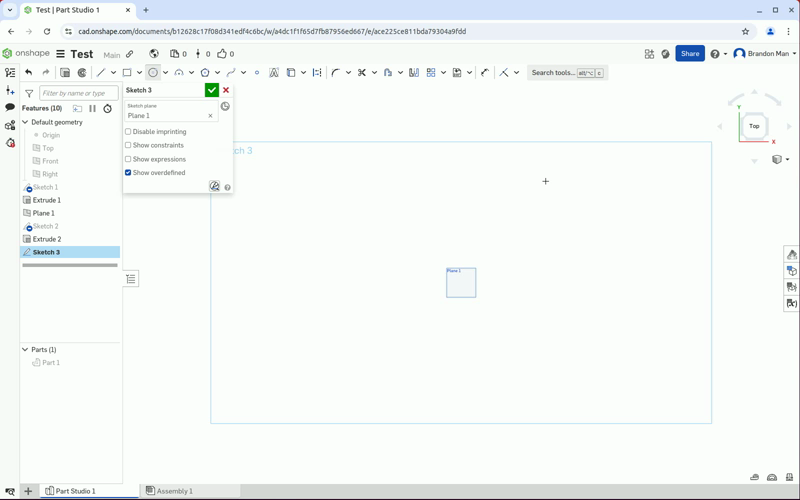
key_up(shift)
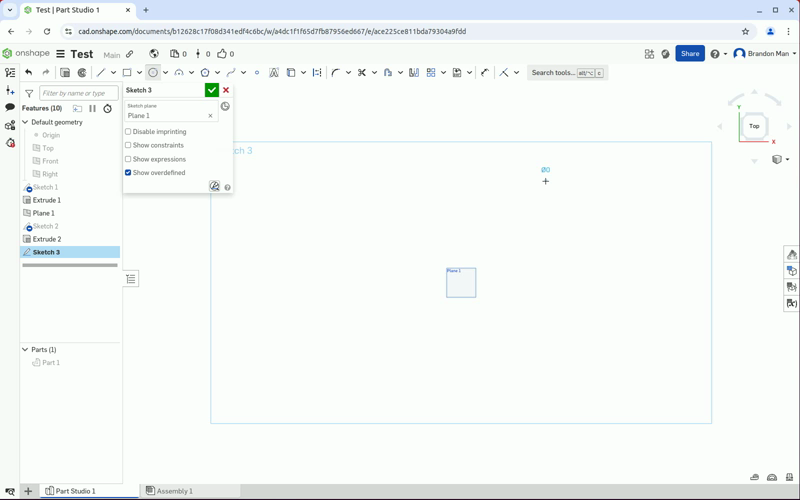
mouse_move(548, 180)
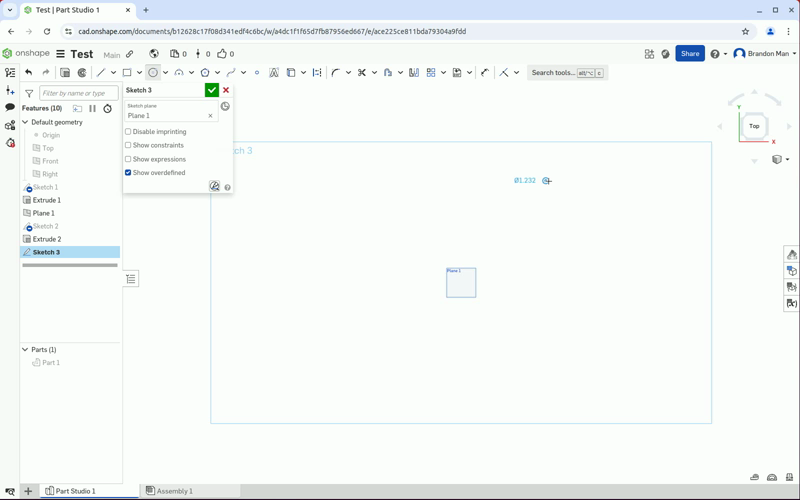
click(548, 180)
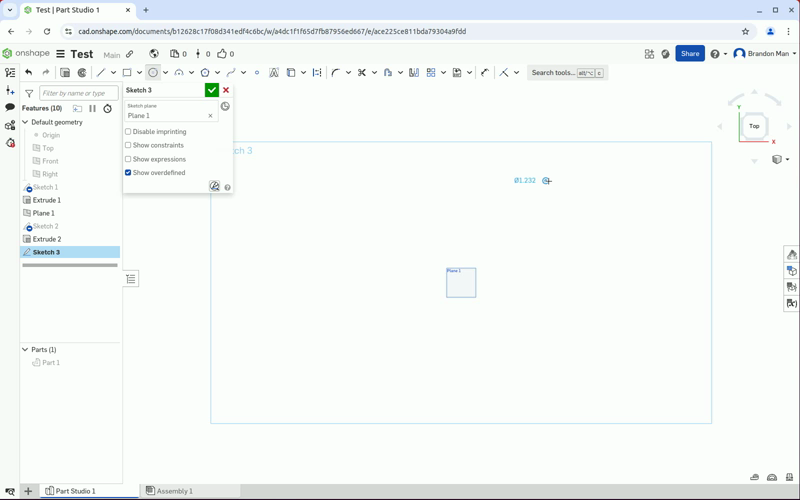
key(esc)
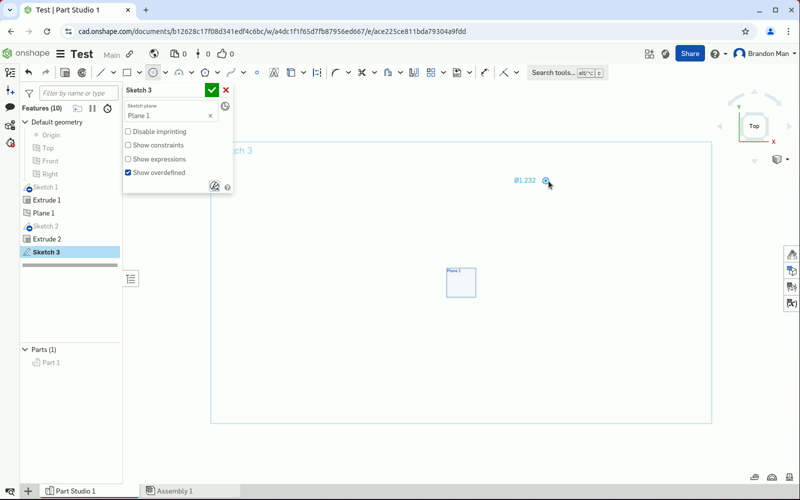
mouse_move(544, 178)
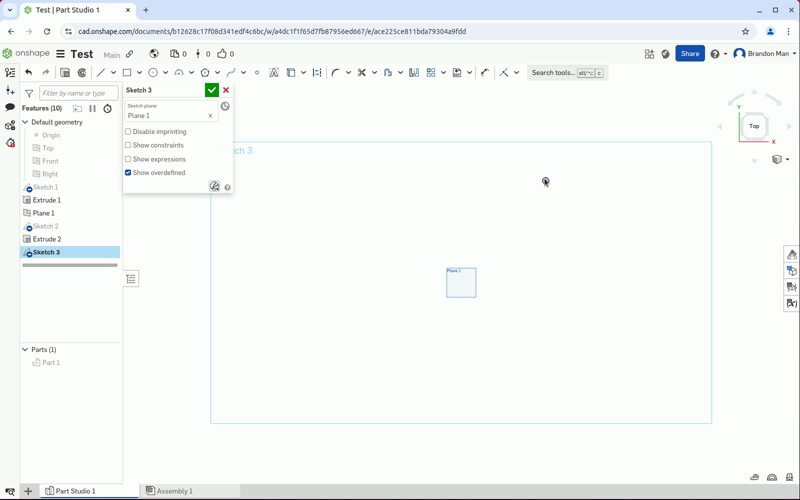
scroll(6)
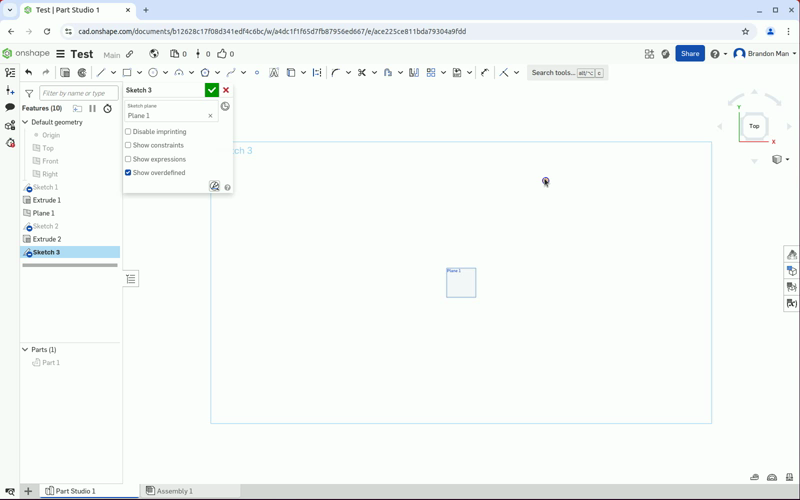
scroll(6)
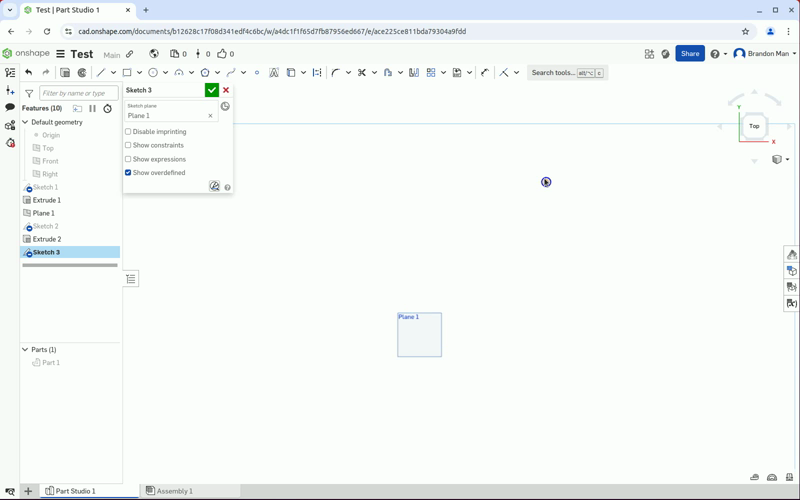
scroll(6)
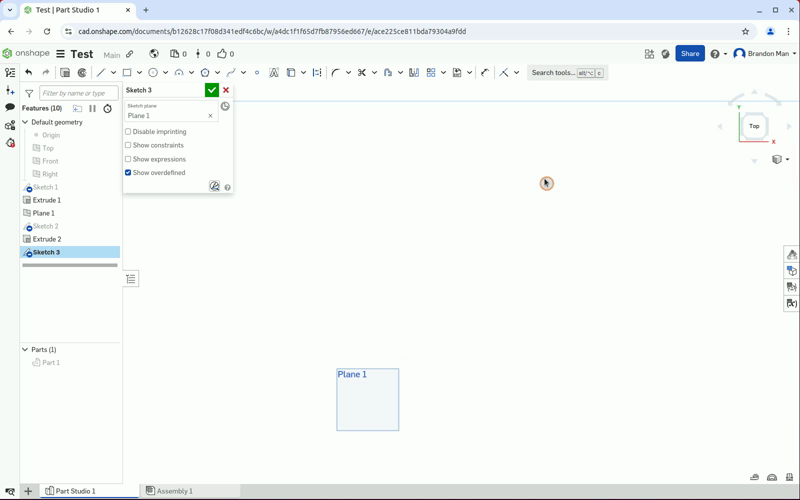
scroll(6)
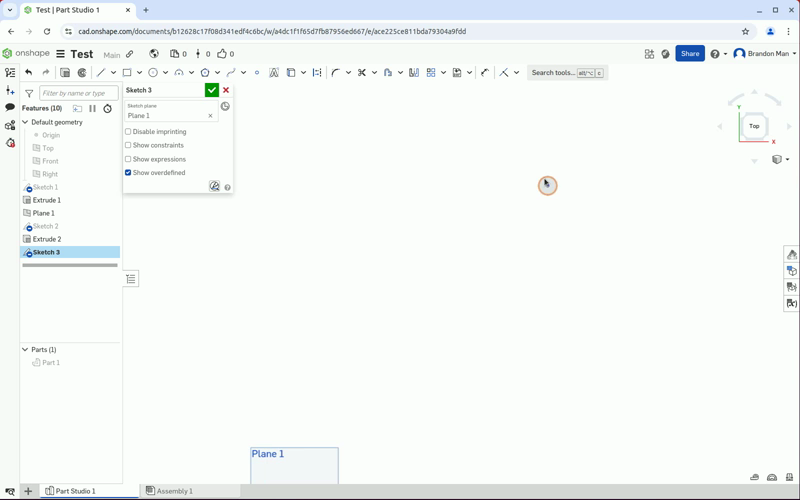
scroll(6)
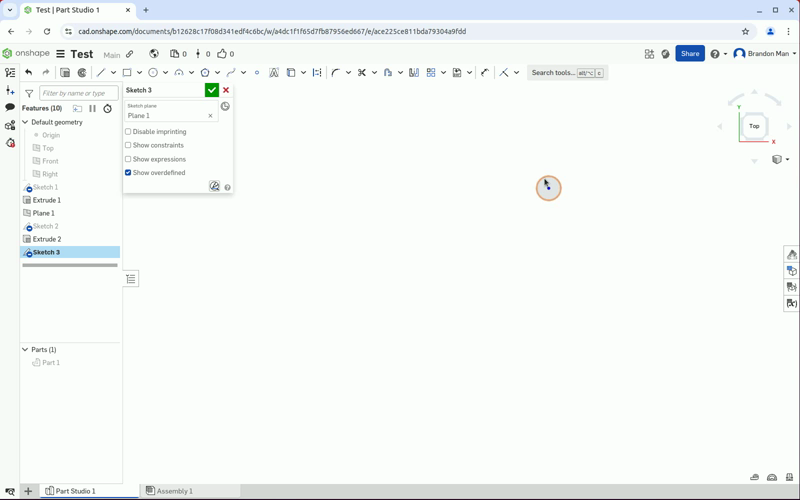
scroll(6)
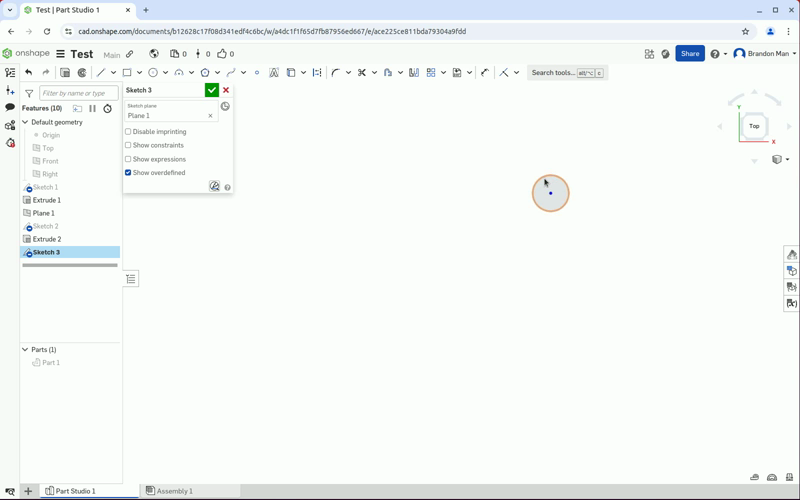
scroll(6)
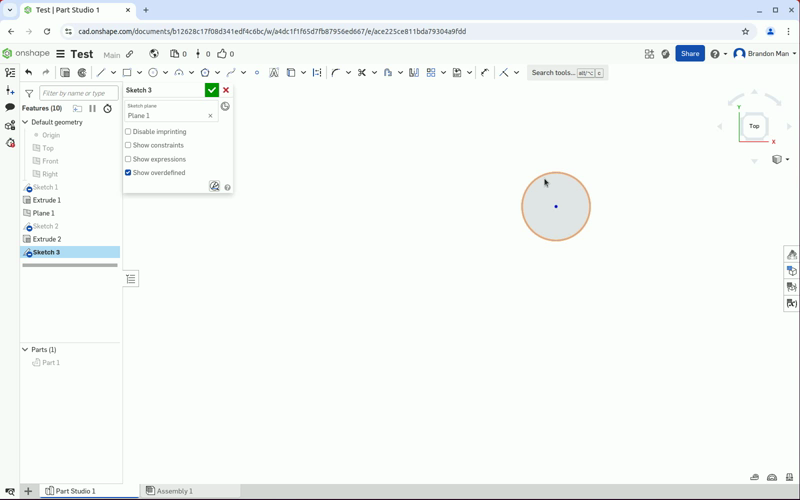
click(544, 178)
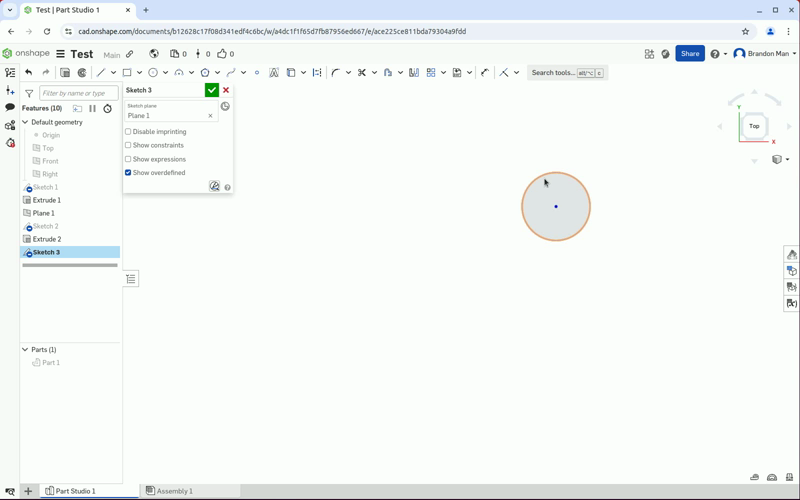
scroll(-6)
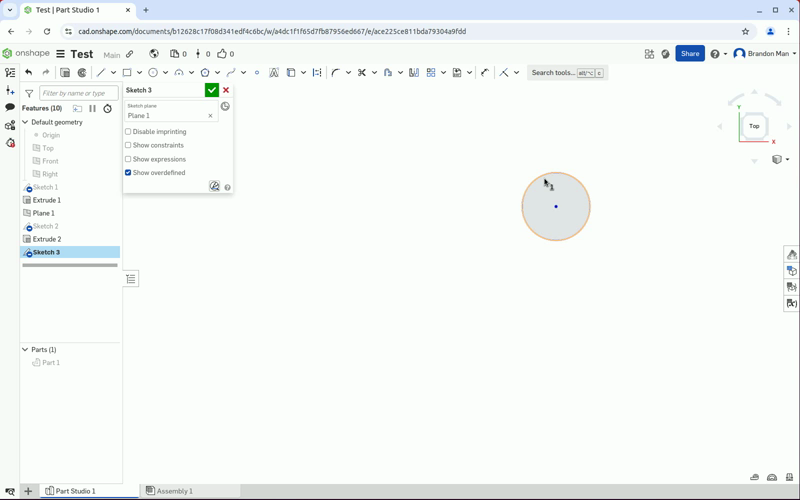
scroll(-6)
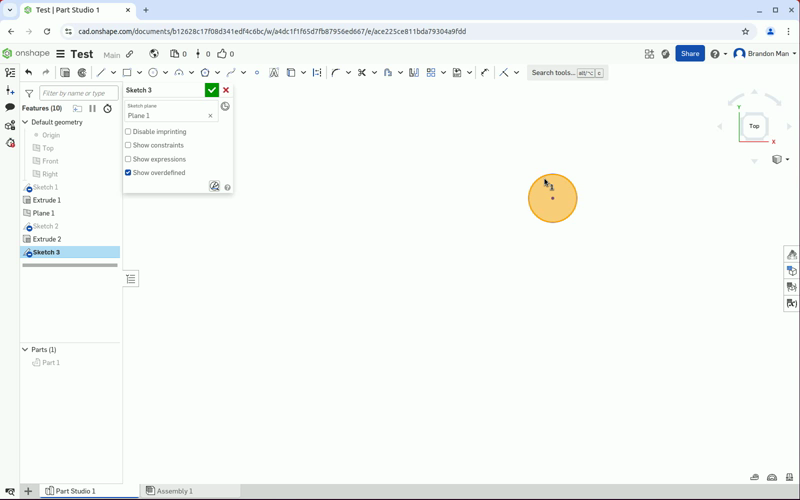
scroll(-6)
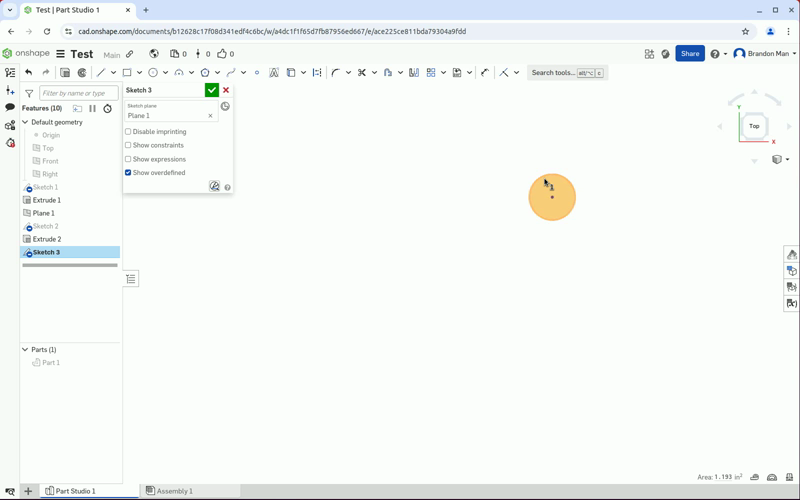
scroll(-6)
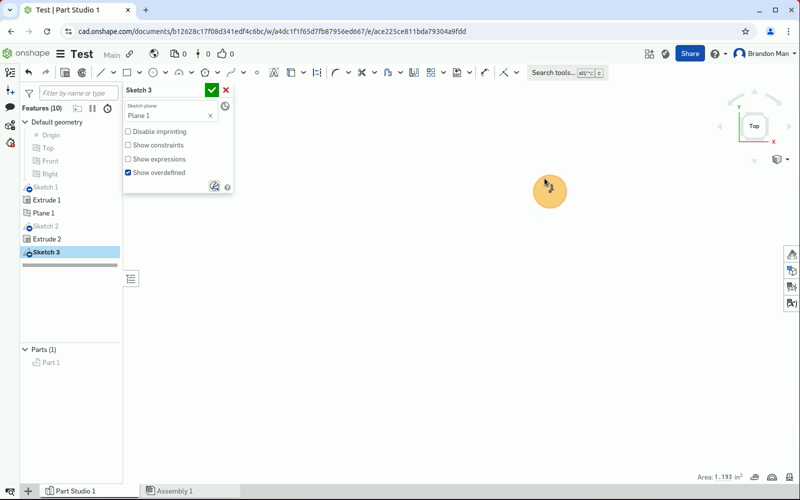
scroll(-6)
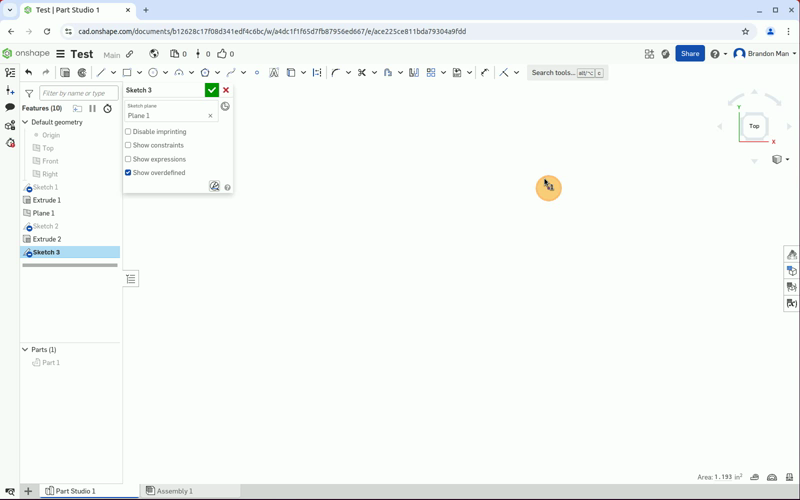
scroll(-6)
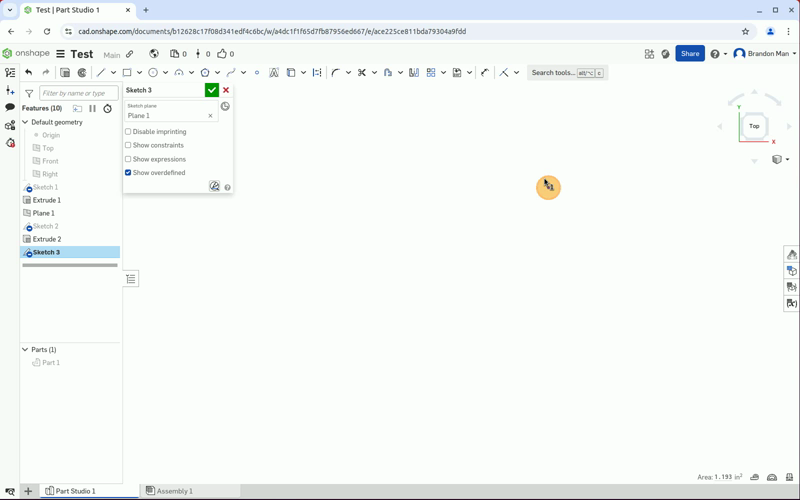
scroll(-6)
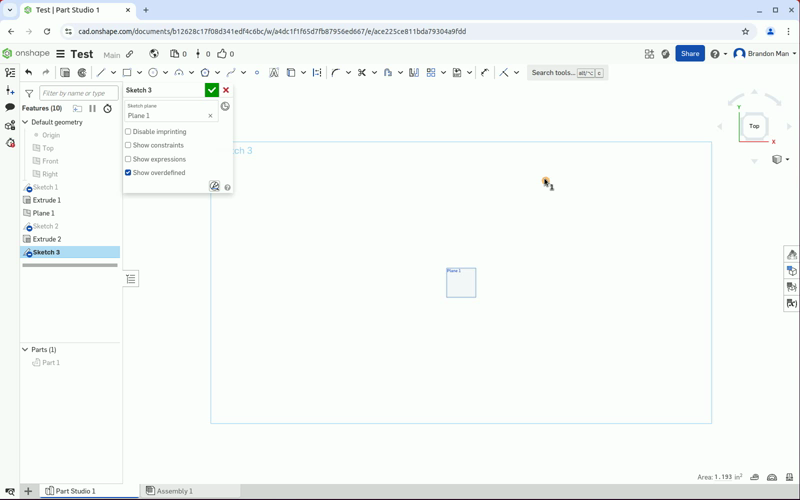
mouse_move(73, 352)
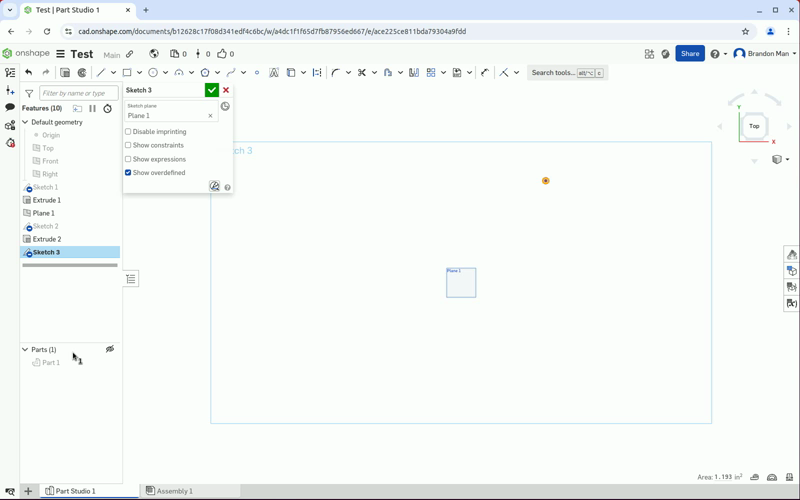
key(shift+y)
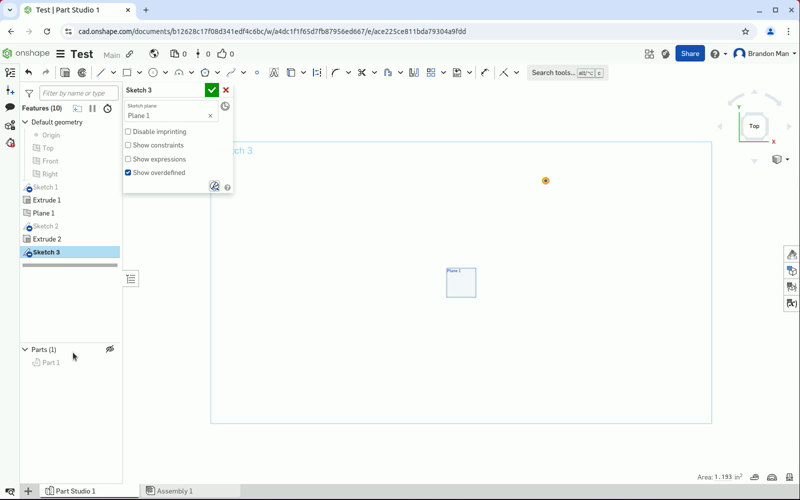
key(shift+e)
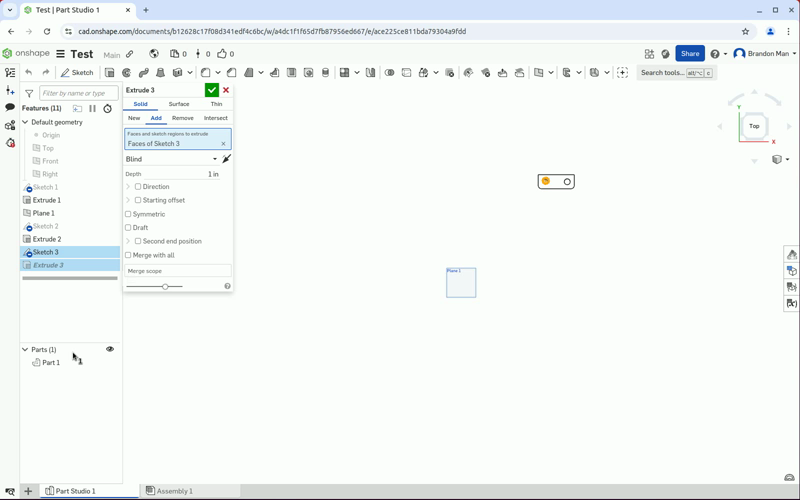
mouse_move(143, 106)
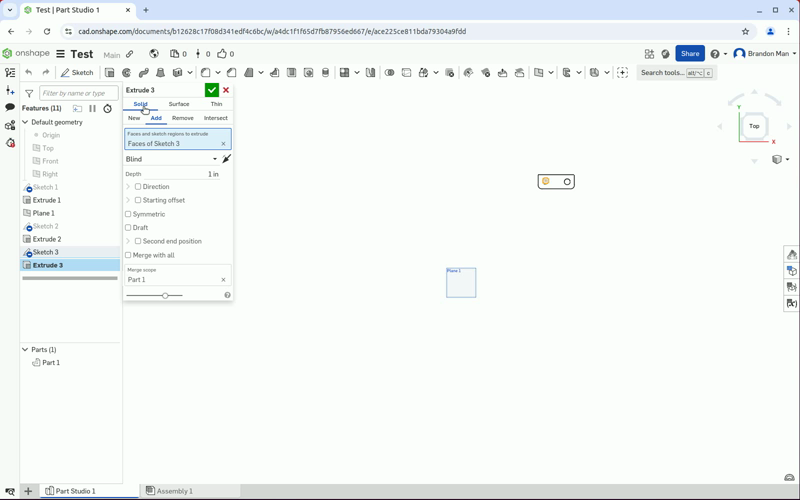
click(143, 106)
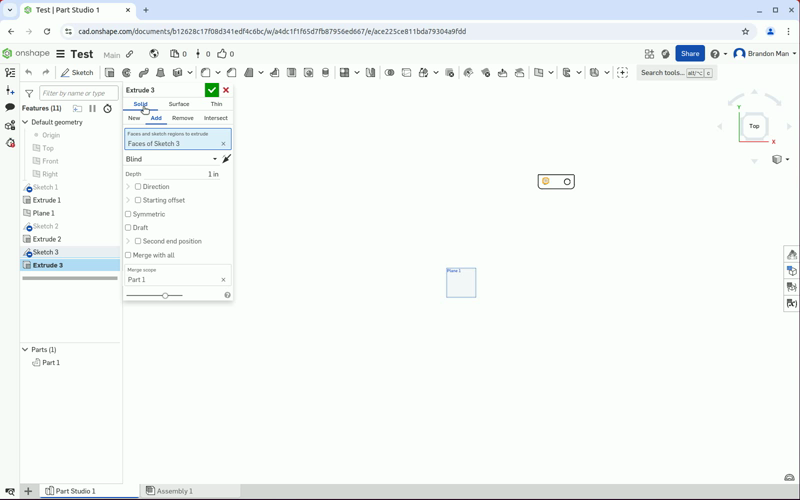
mouse_move(186, 120)
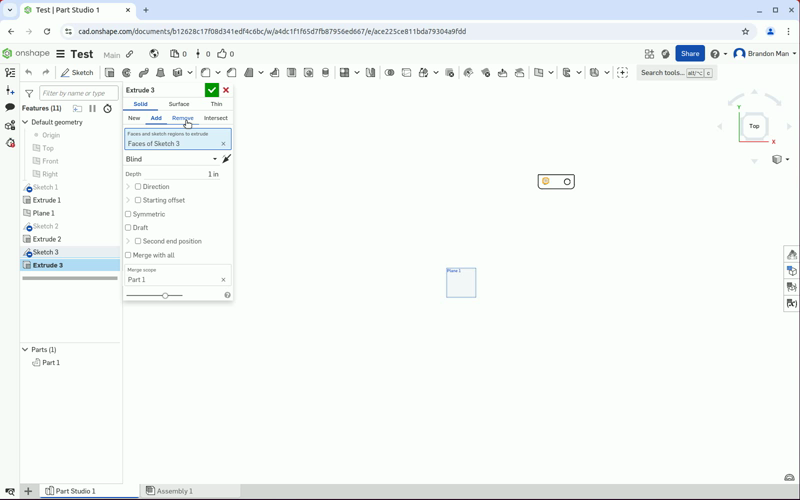
click(186, 120)
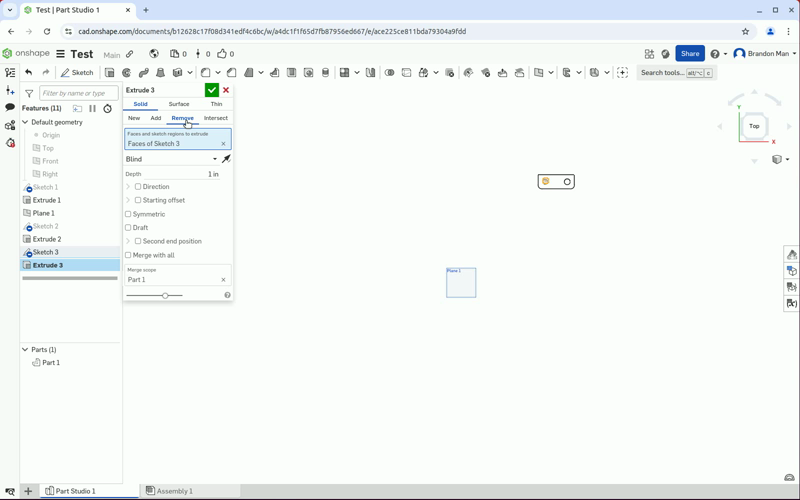
key(tab, 4)
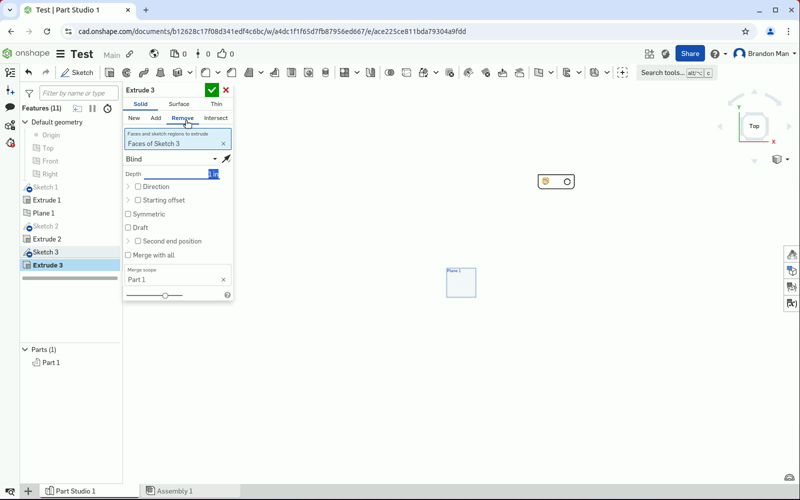
text(0.722)
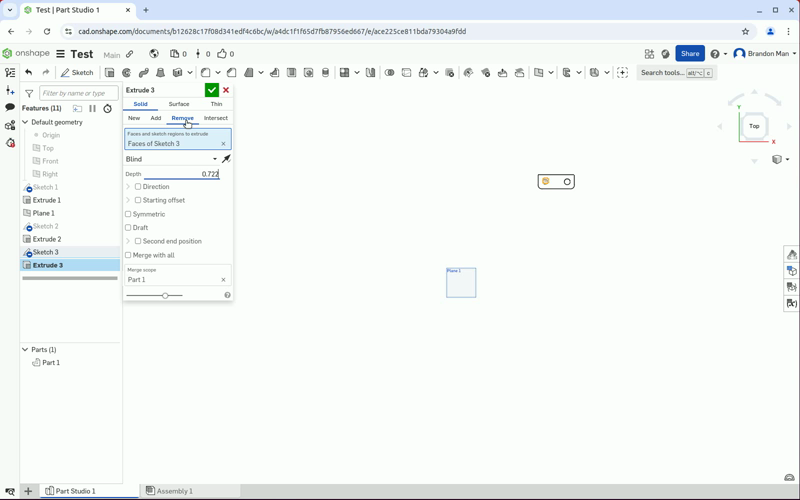
key(tab, 6)
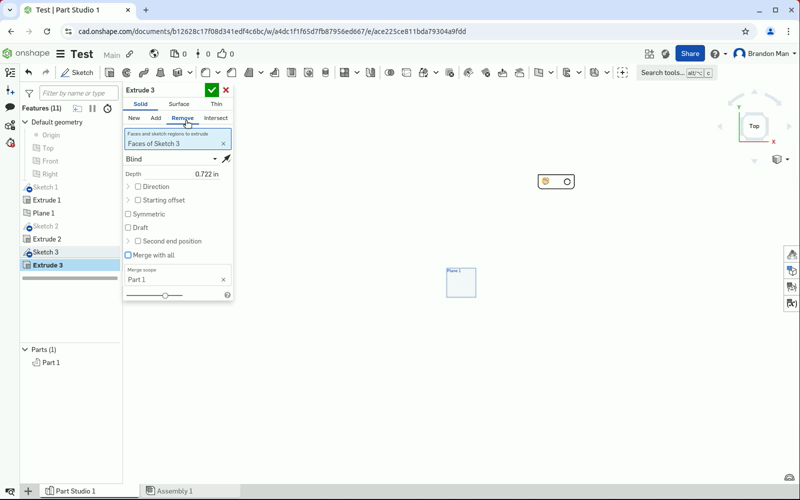
key(space)
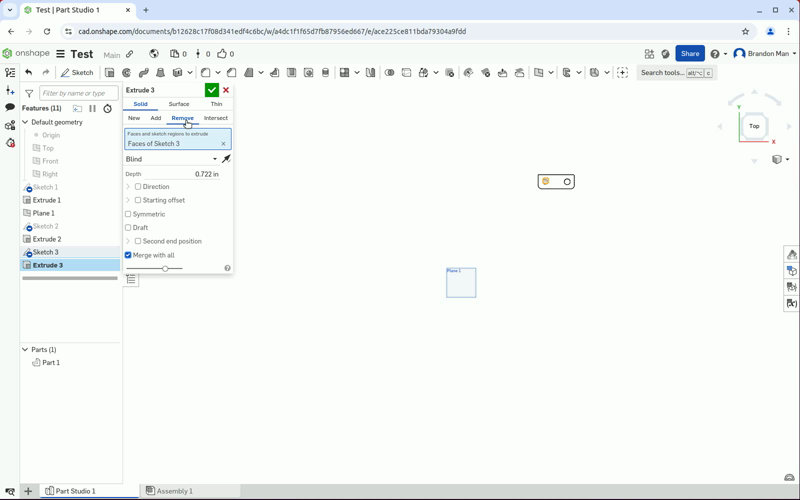
key(enter)
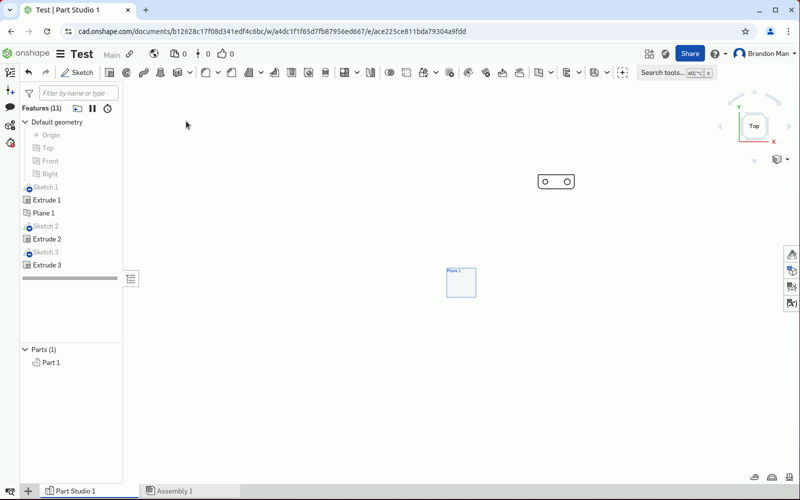
key(shift+h)
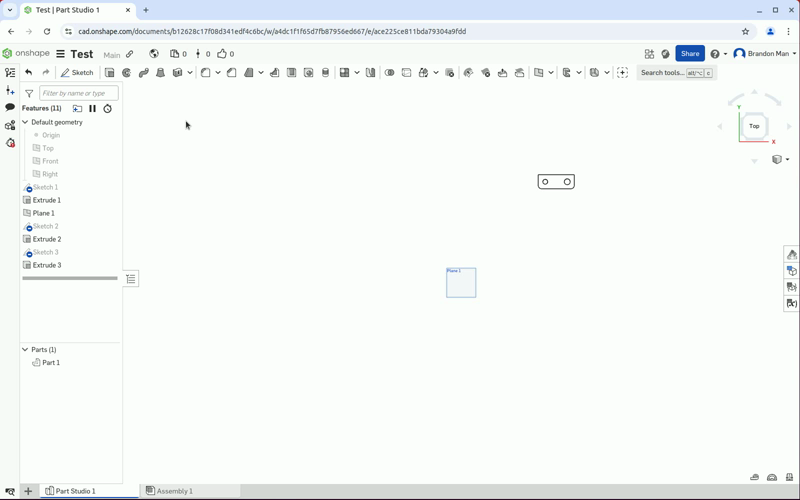
key(shift+h)
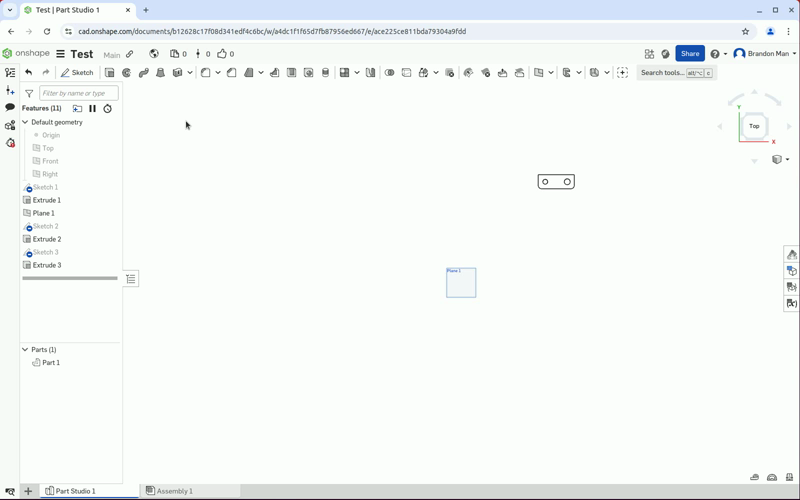
mouse_move(73, 189)
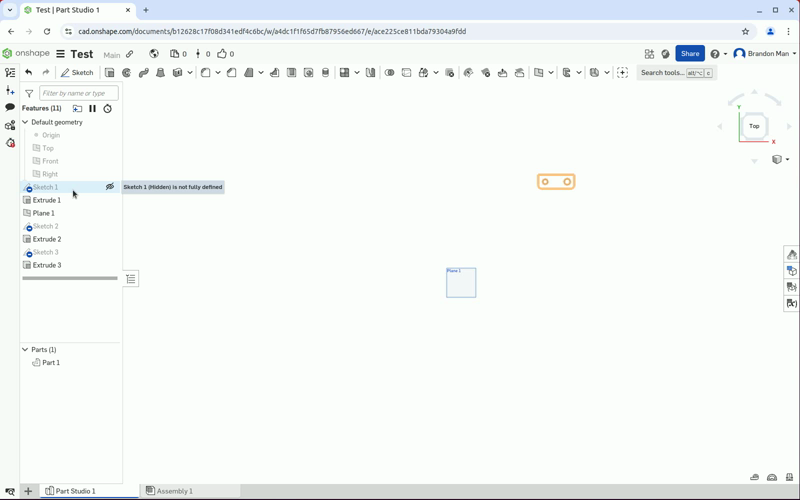
click(73, 189)
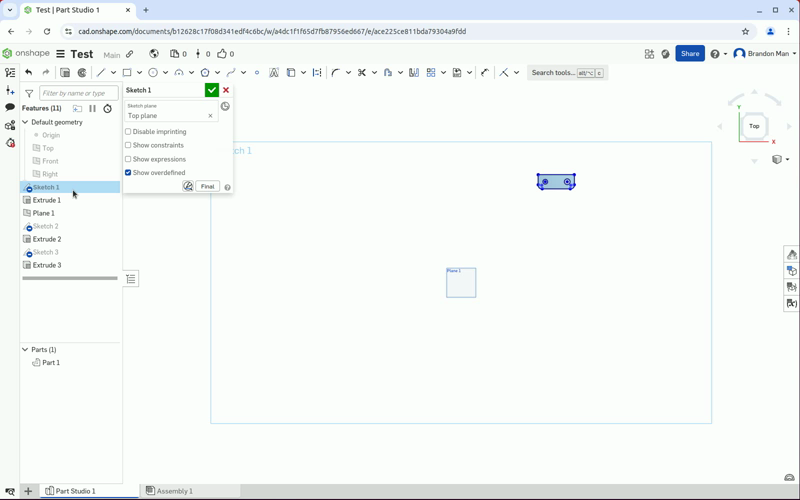
mouse_move(229, 92)
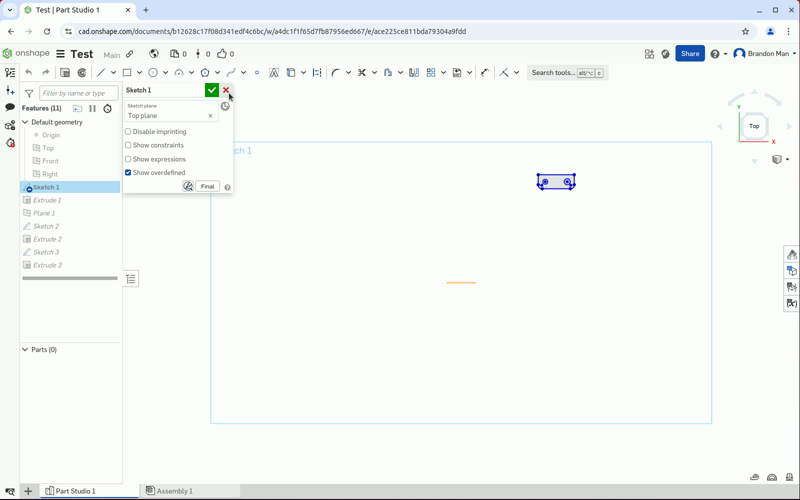
click(229, 92)
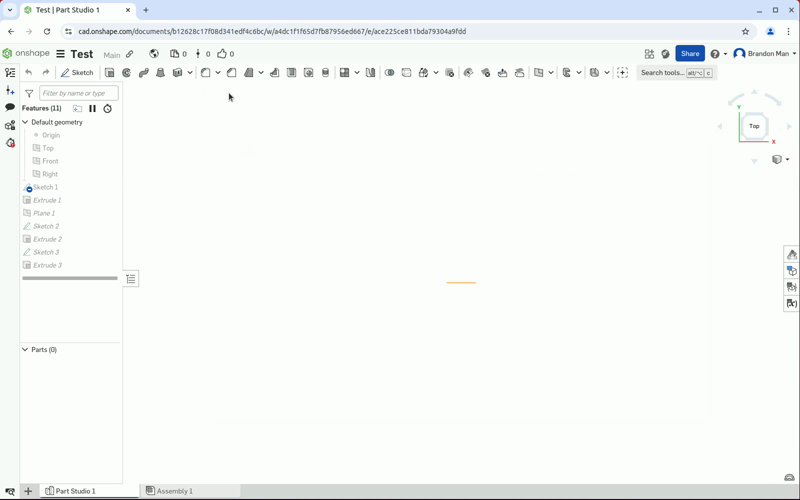
key(shift+s)
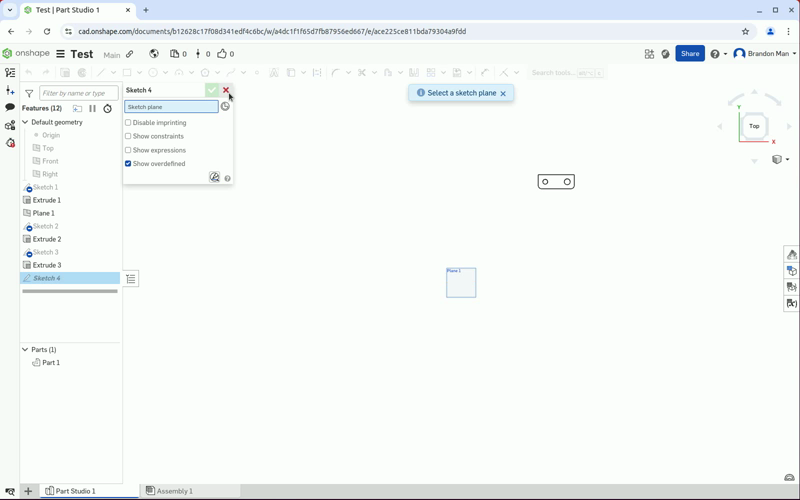
mouse_move(73, 215)
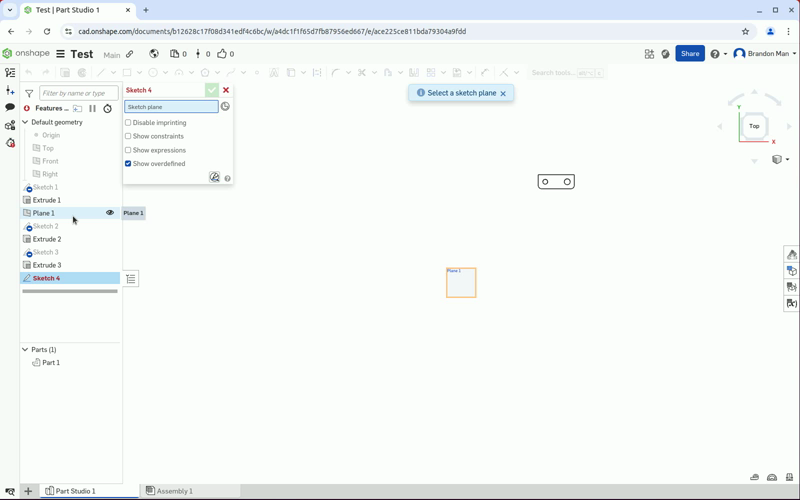
click(73, 215)
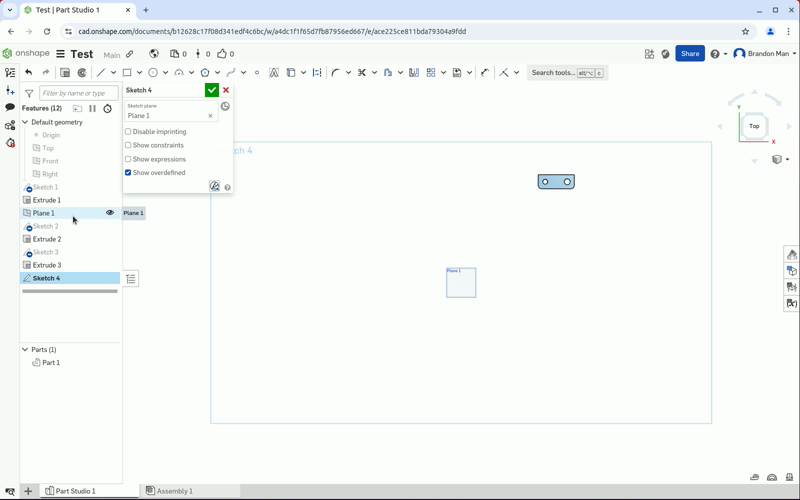
mouse_move(73, 352)
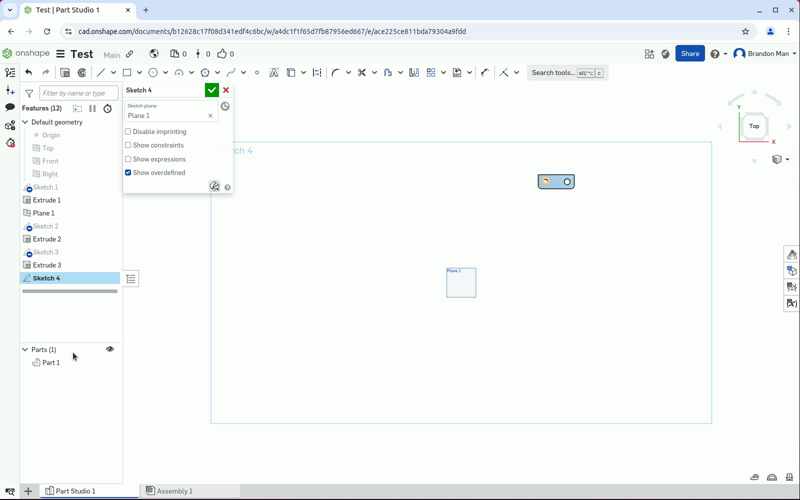
key(y)
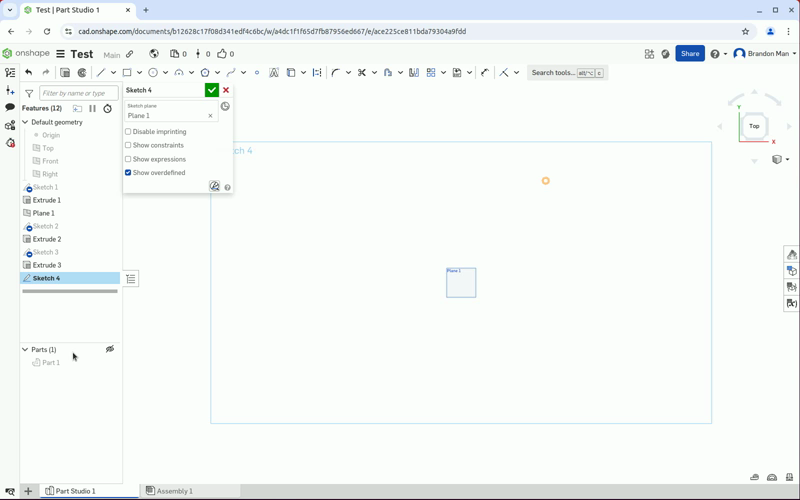
key(c)
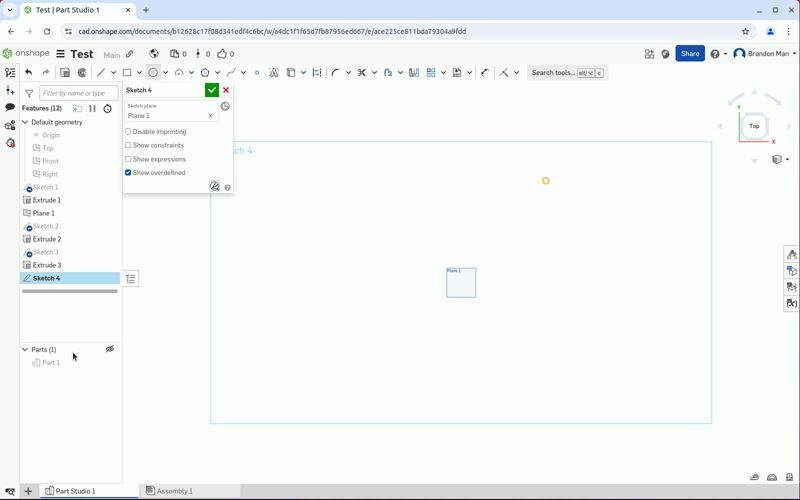
key_down(shift)
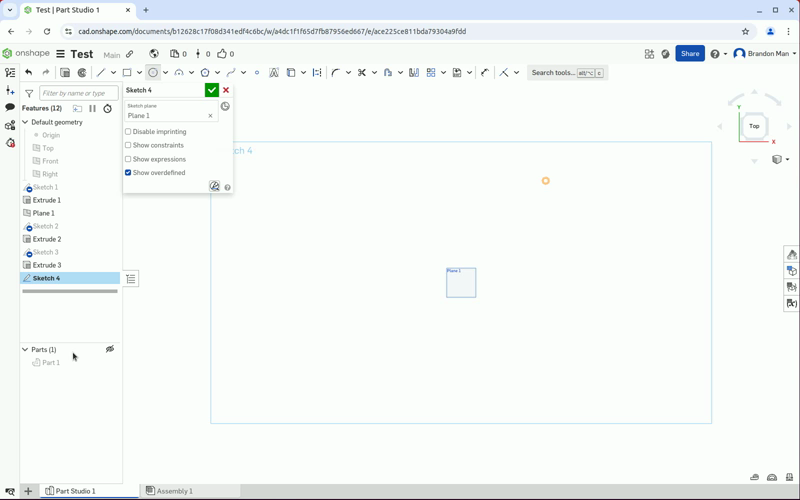
mouse_move(567, 180)
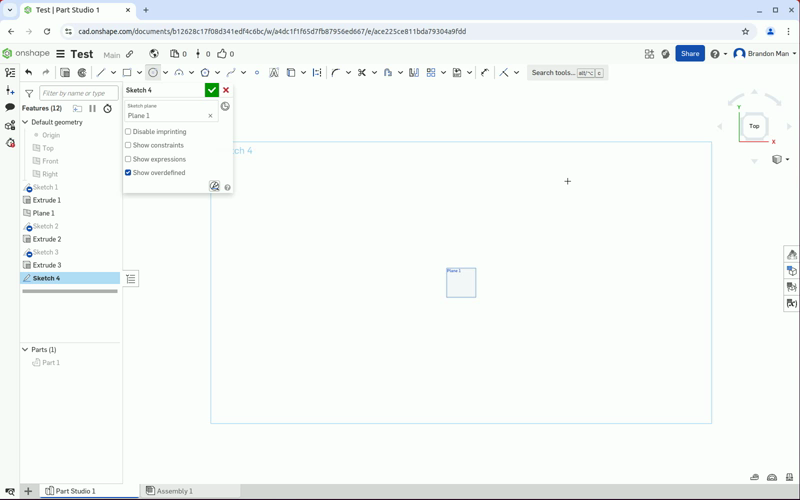
click(567, 180)
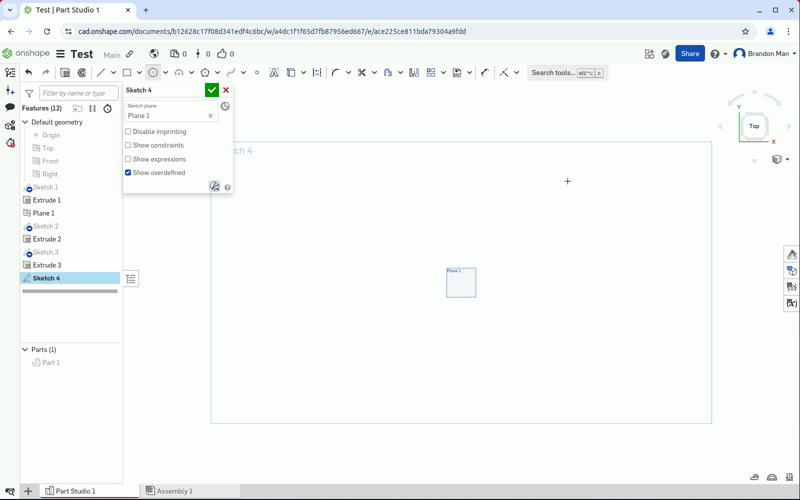
key_up(shift)
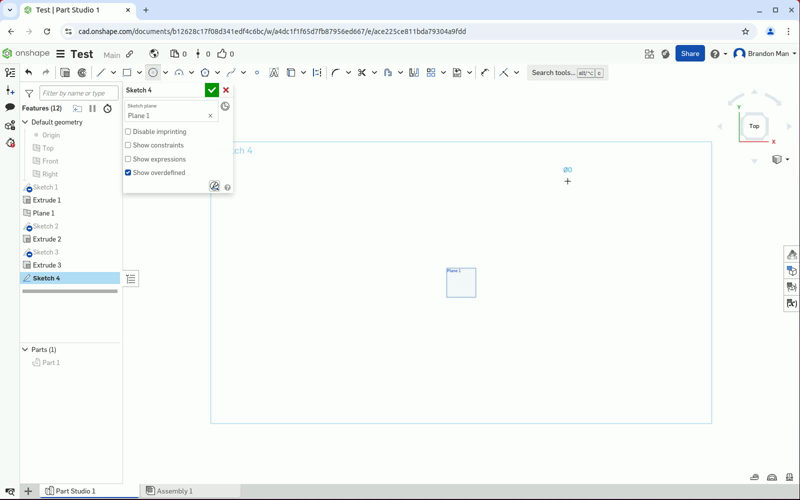
mouse_move(573, 180)
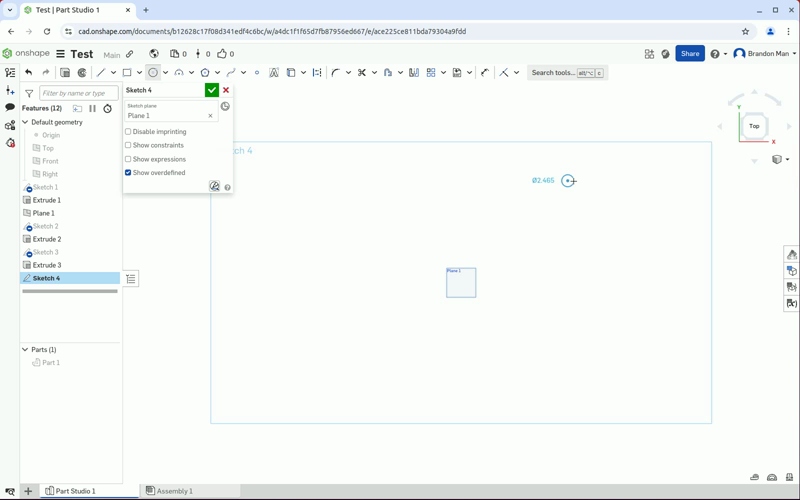
click(573, 180)
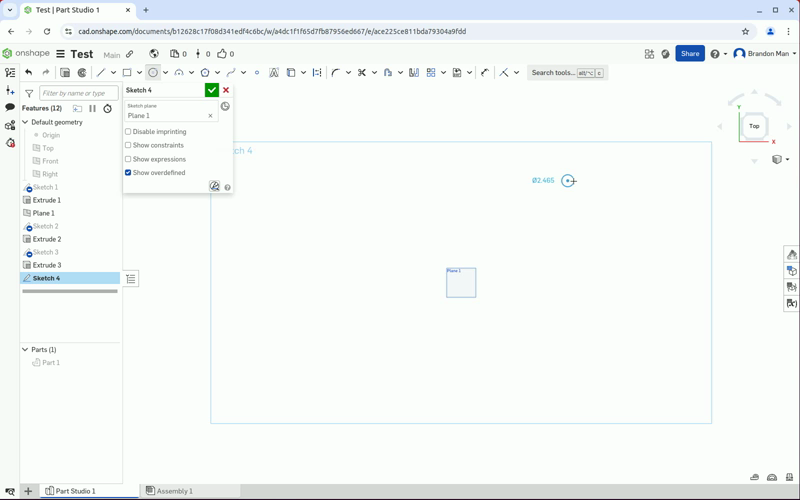
key(esc)
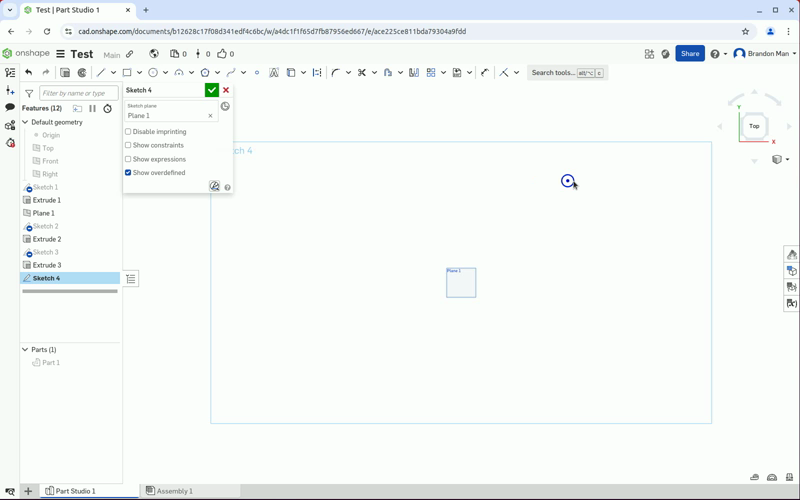
key(c)
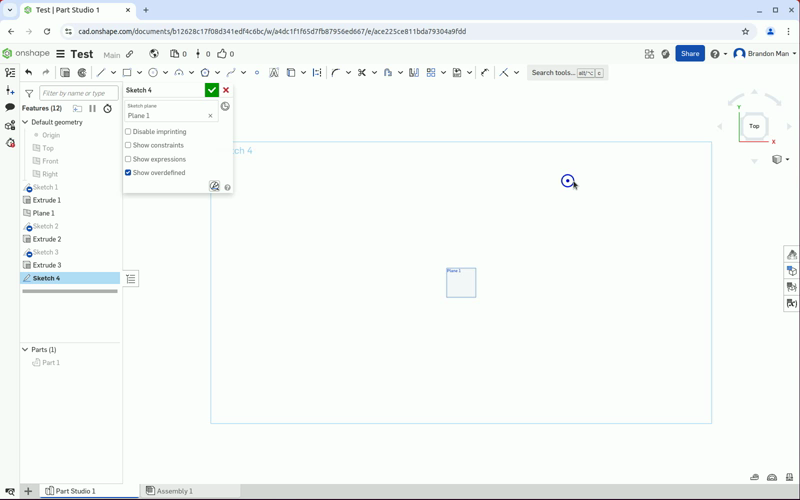
key_down(shift)
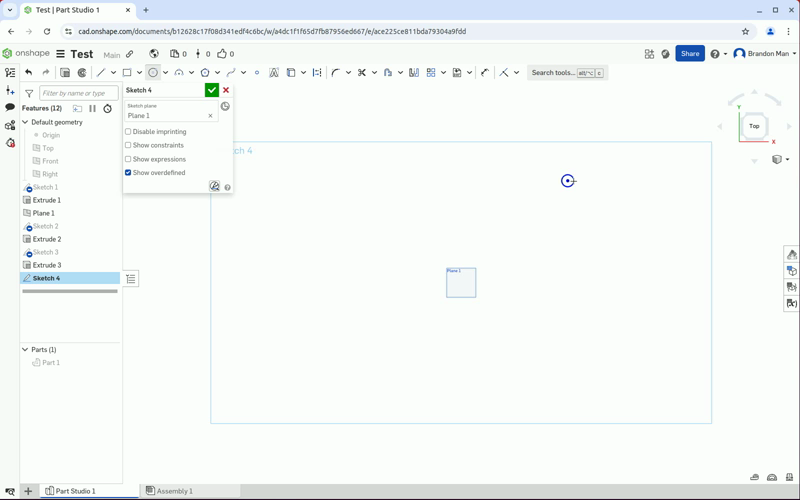
mouse_move(567, 180)
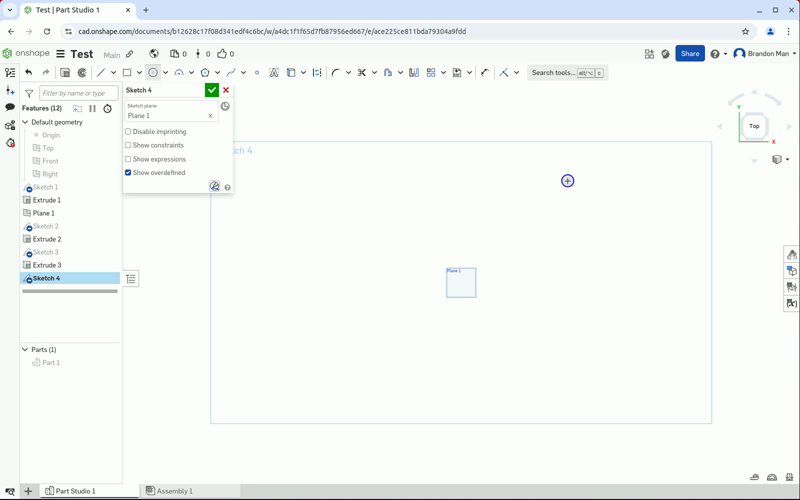
click(567, 180)
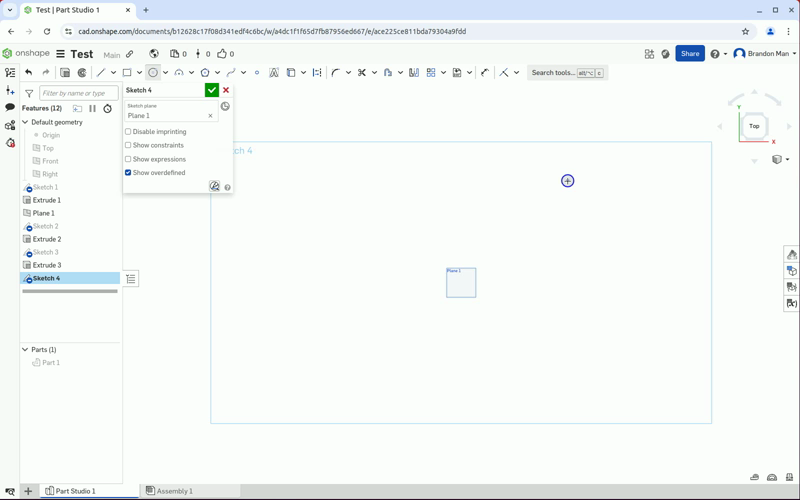
key_up(shift)
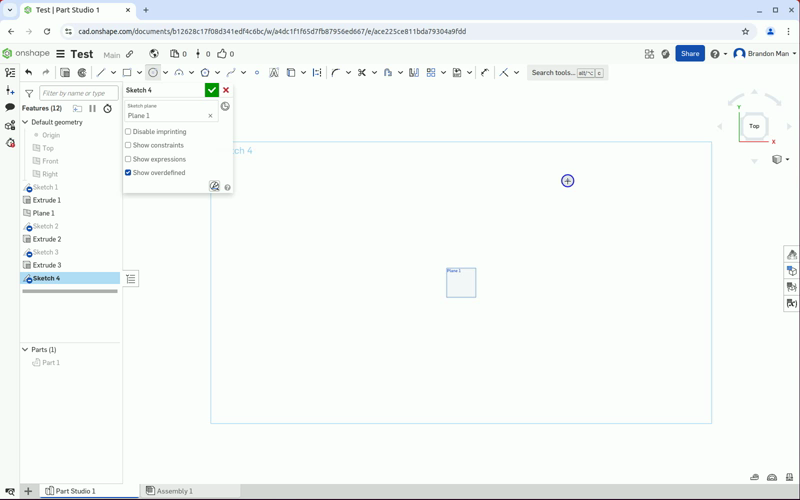
mouse_move(570, 180)
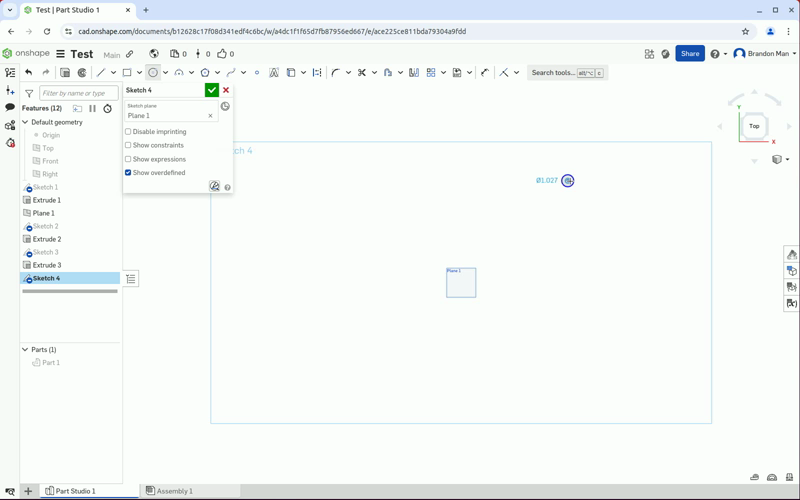
scroll(6)
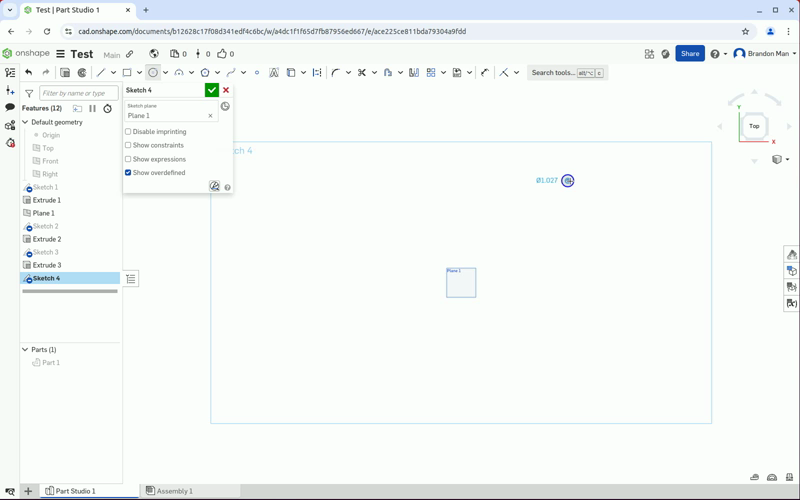
scroll(6)
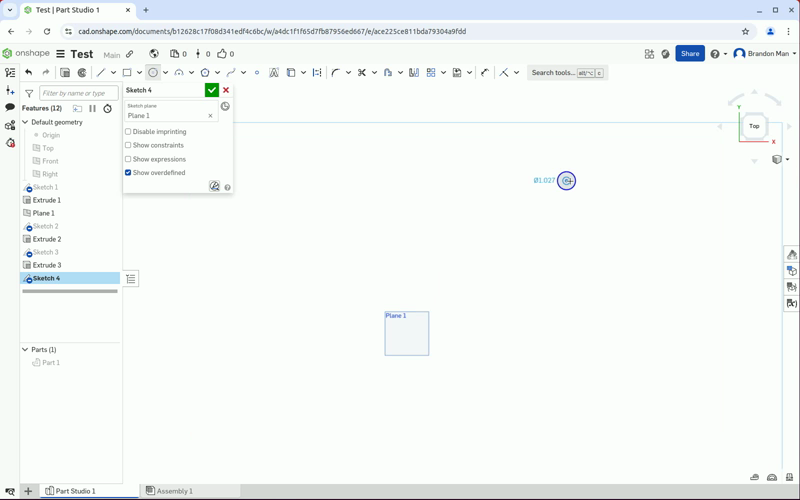
scroll(6)
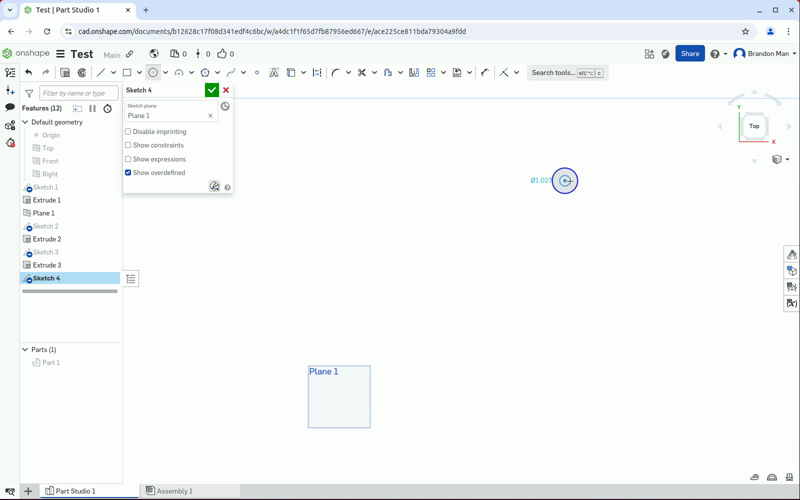
scroll(6)
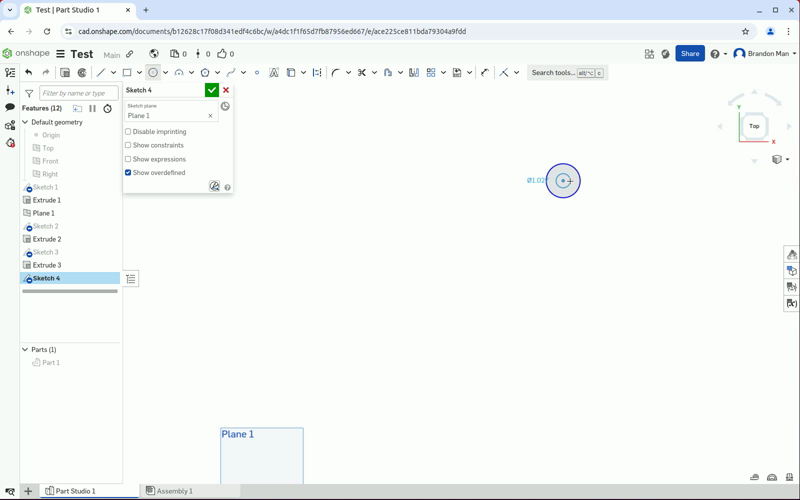
scroll(6)
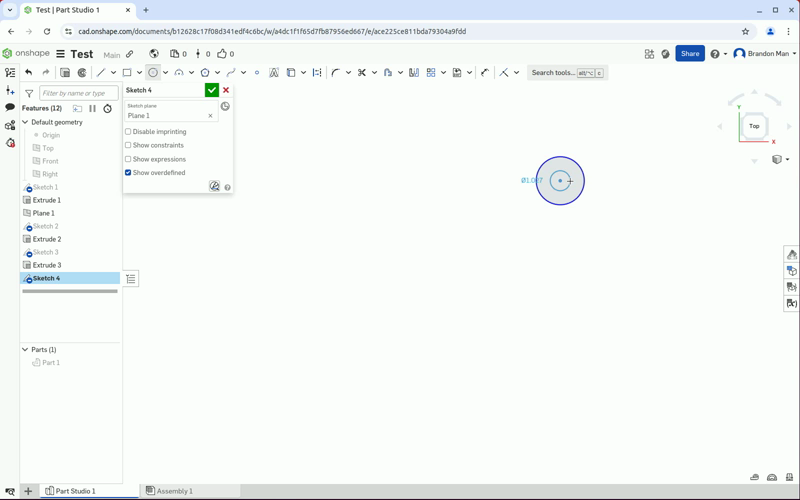
scroll(6)
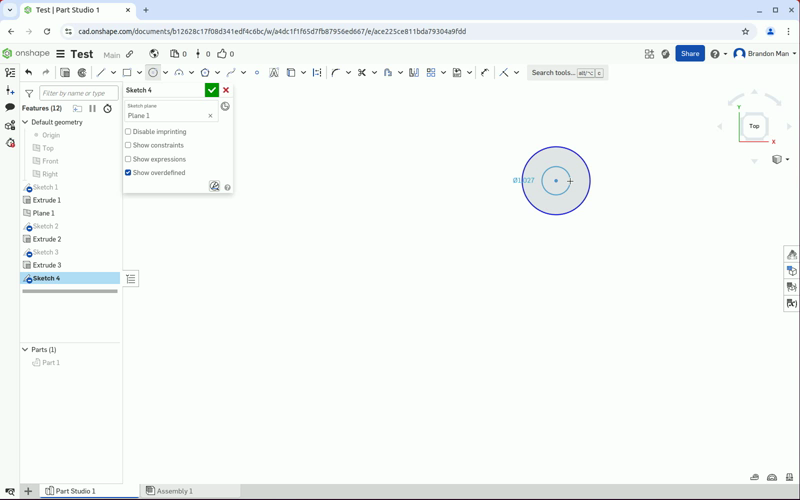
scroll(6)
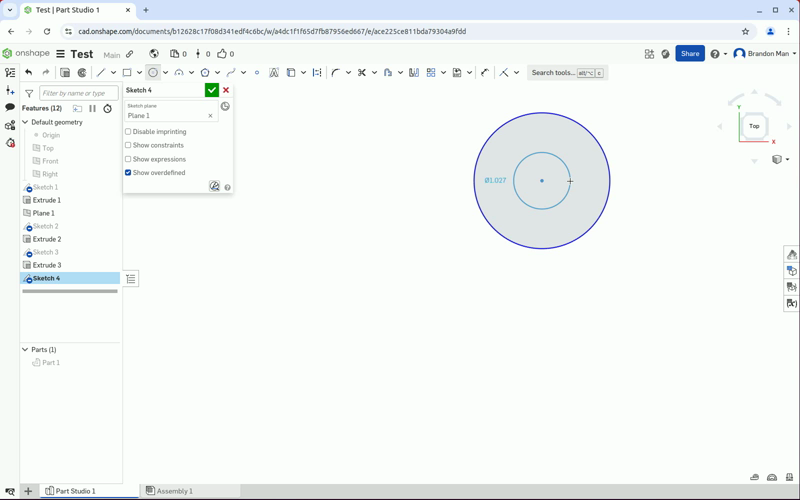
click(570, 180)
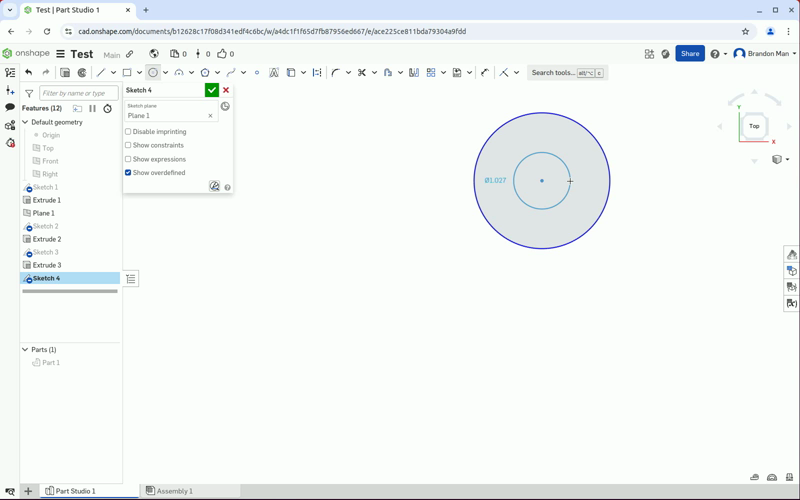
scroll(-6)
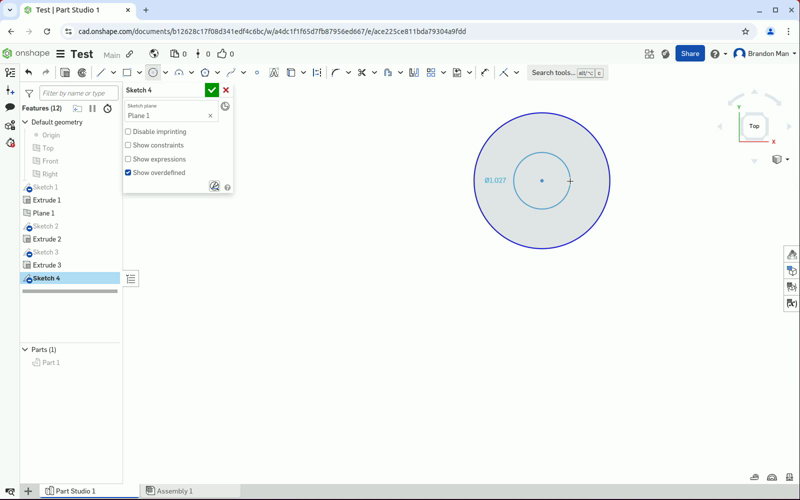
scroll(-6)
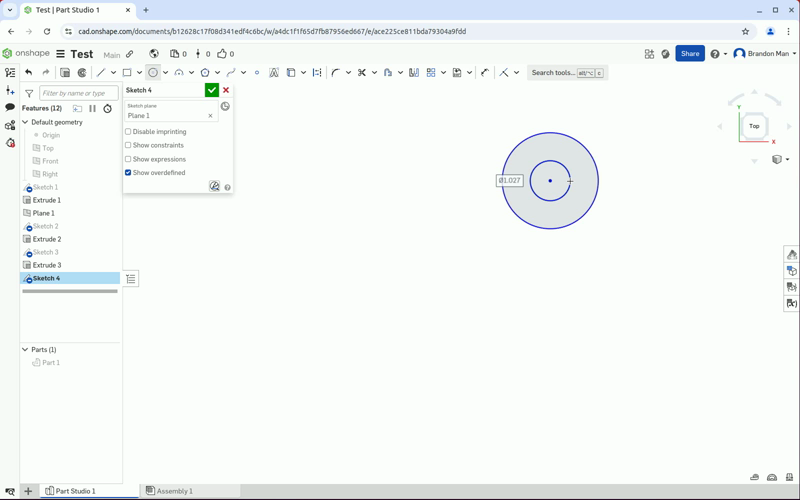
scroll(-6)
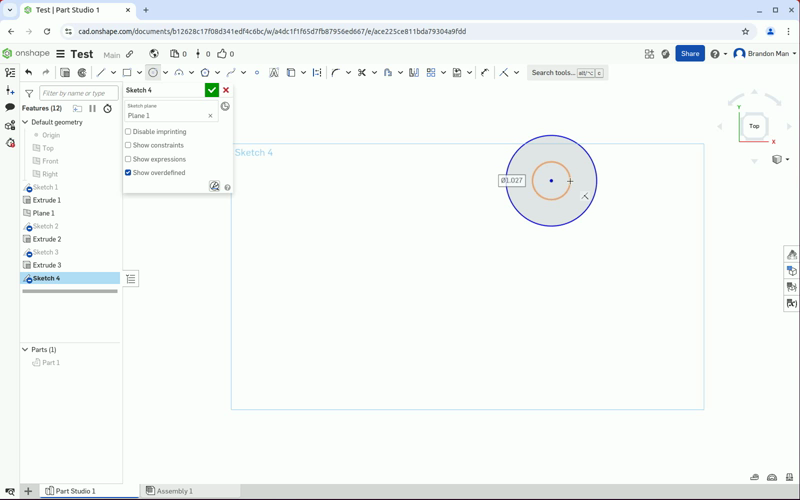
scroll(-6)
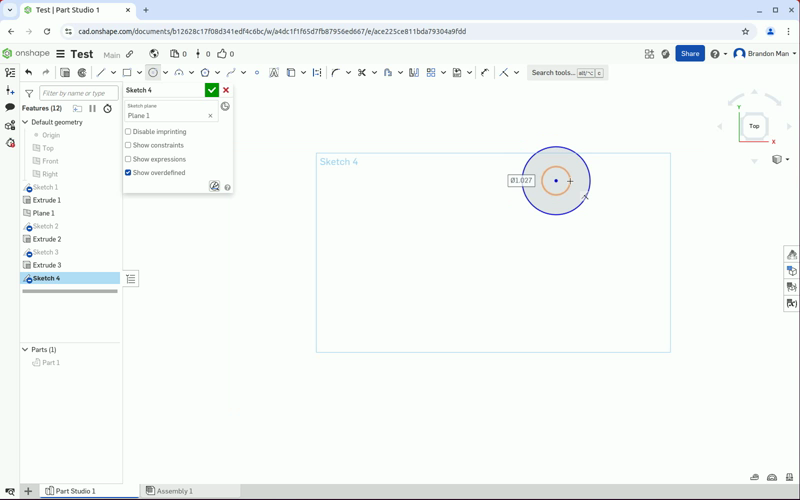
scroll(-6)
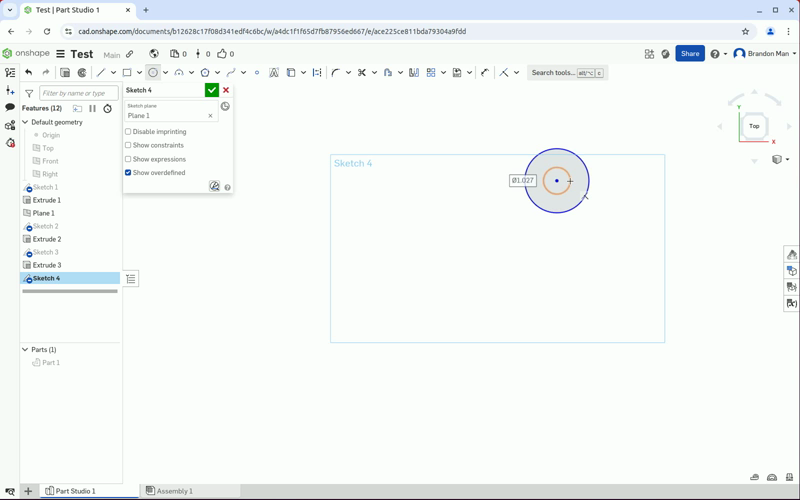
scroll(-6)
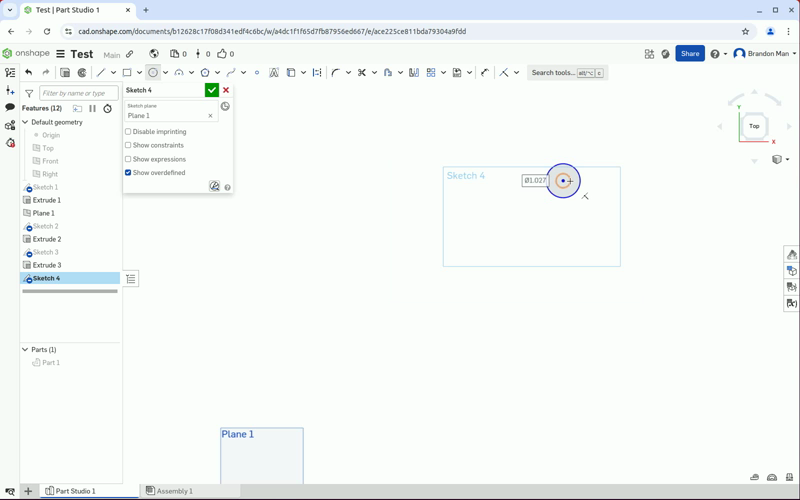
scroll(-6)
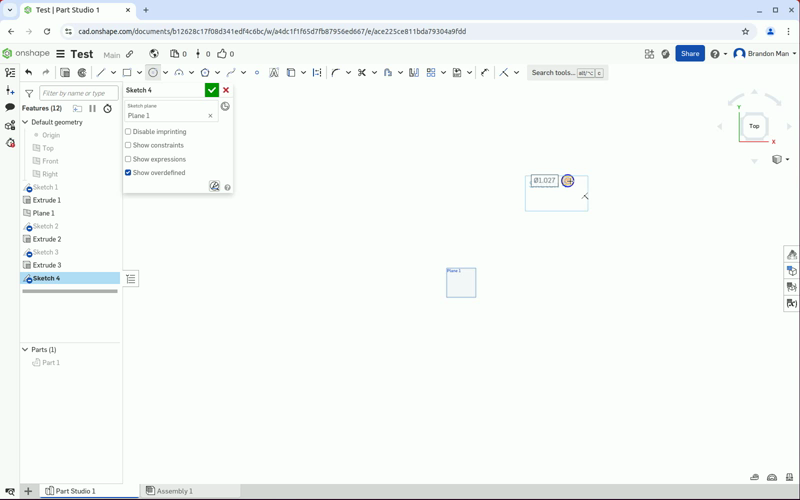
key(esc)
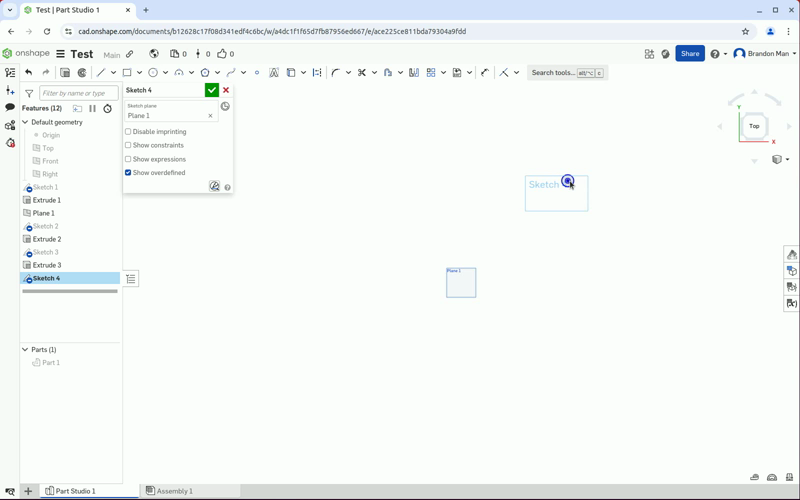
mouse_move(567, 185)
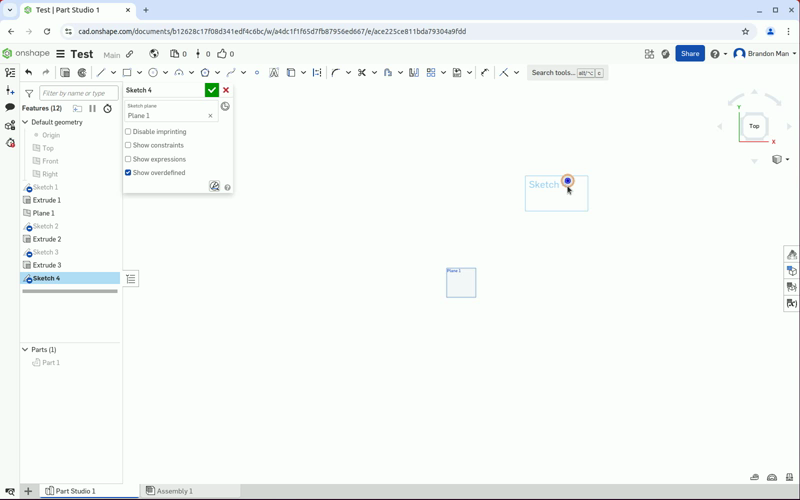
scroll(6)
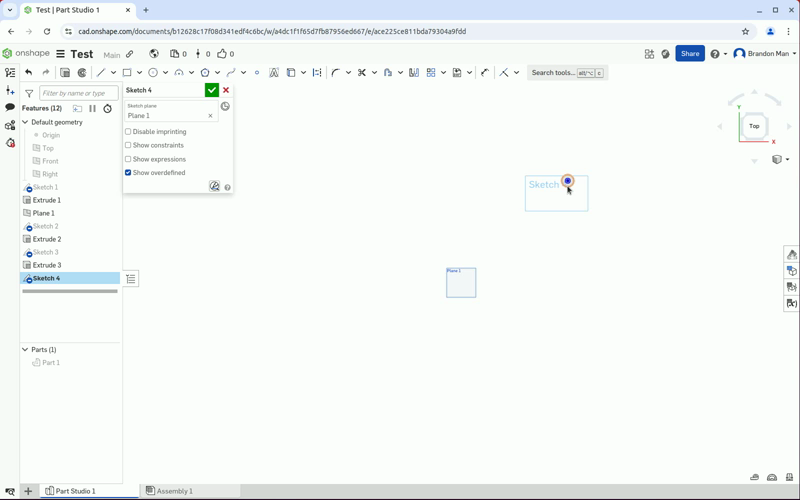
scroll(6)
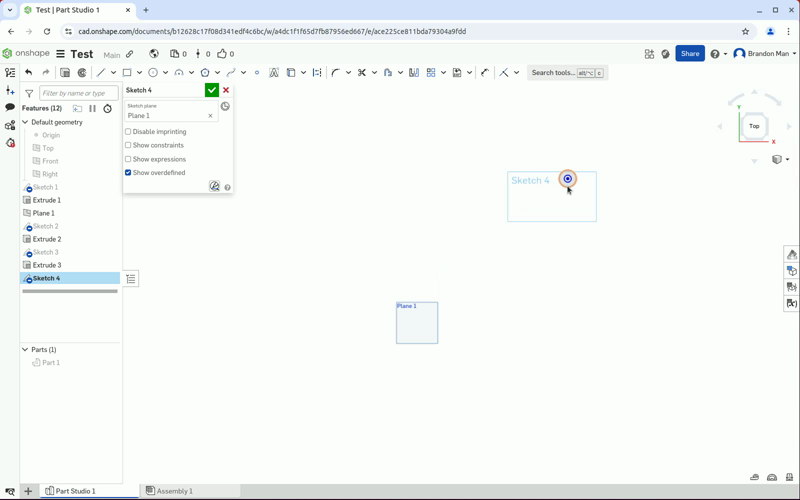
scroll(6)
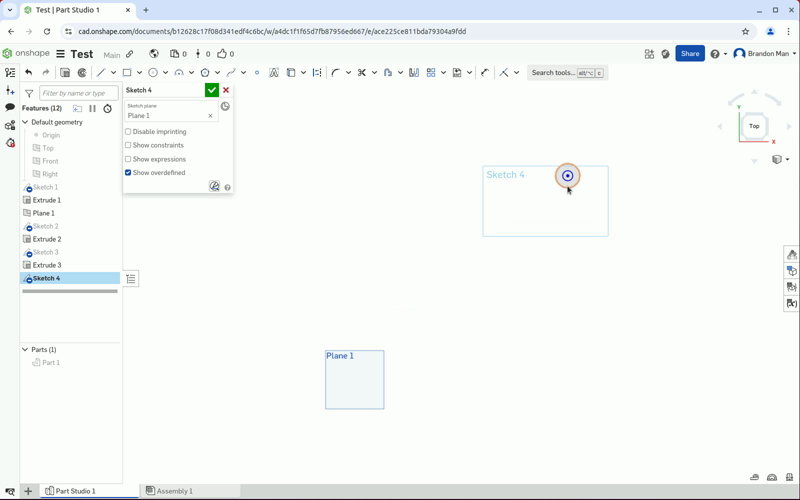
scroll(6)
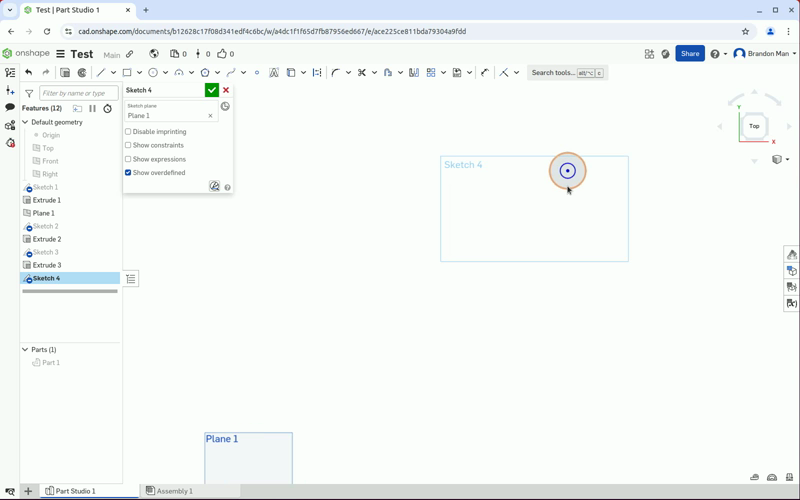
scroll(6)
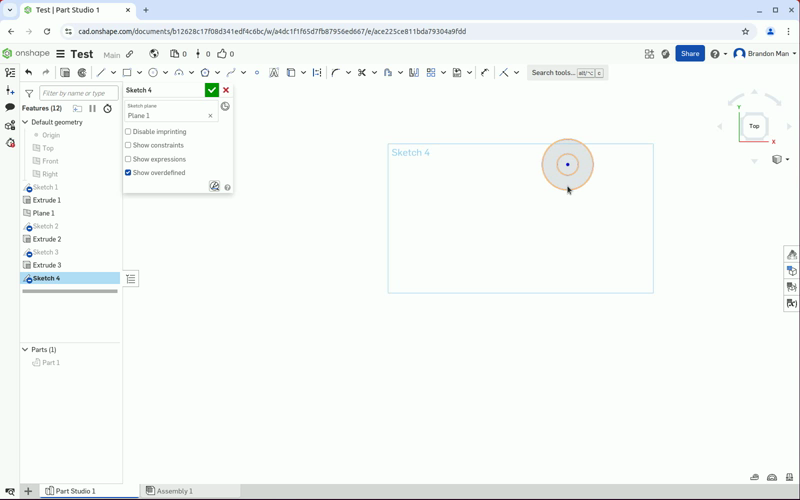
scroll(6)
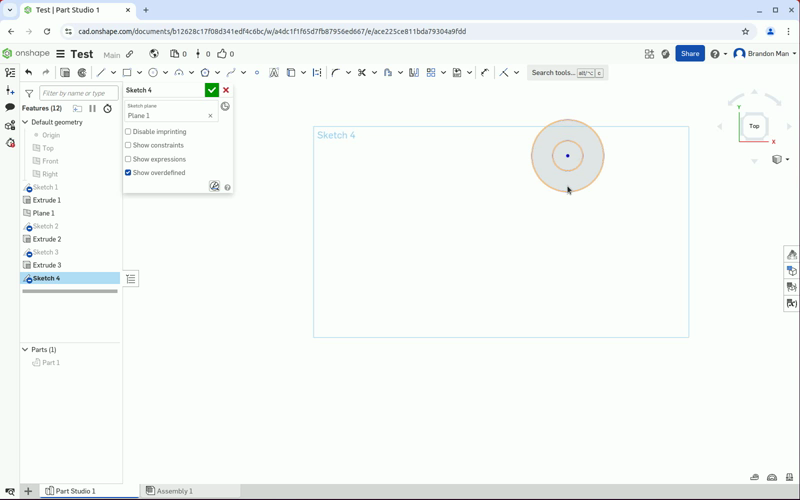
scroll(6)
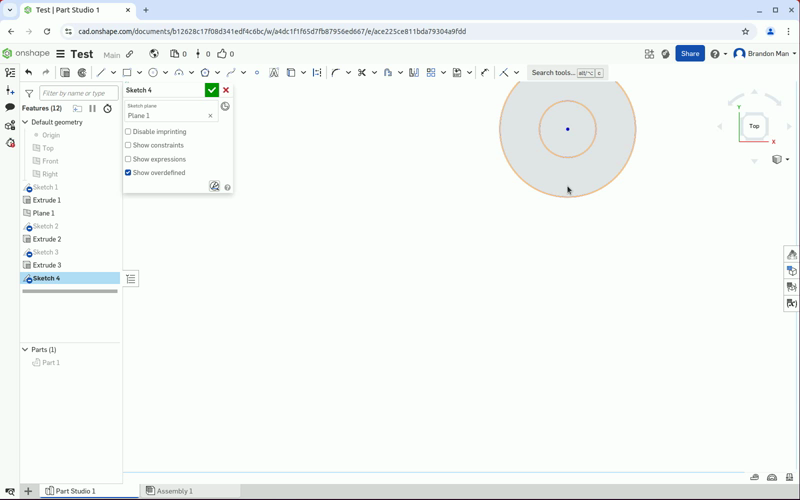
click(567, 185)
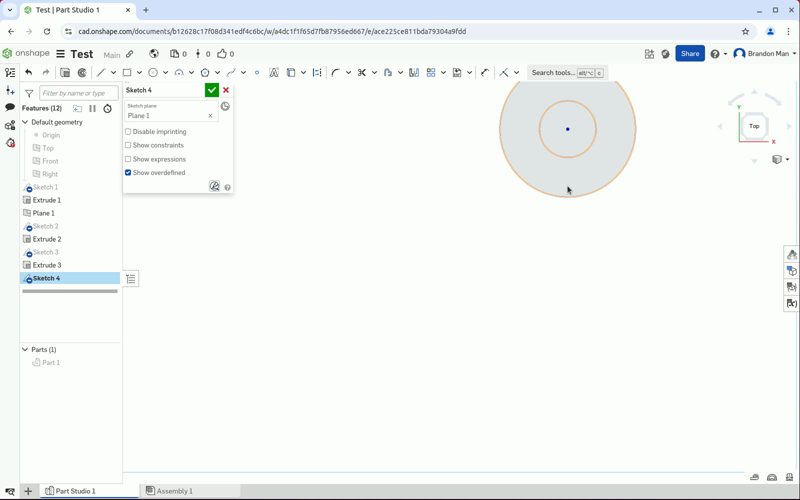
scroll(-6)
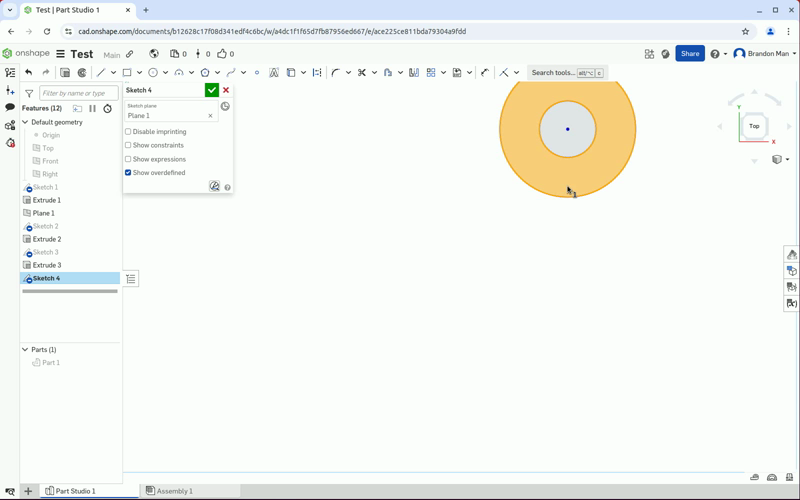
scroll(-6)
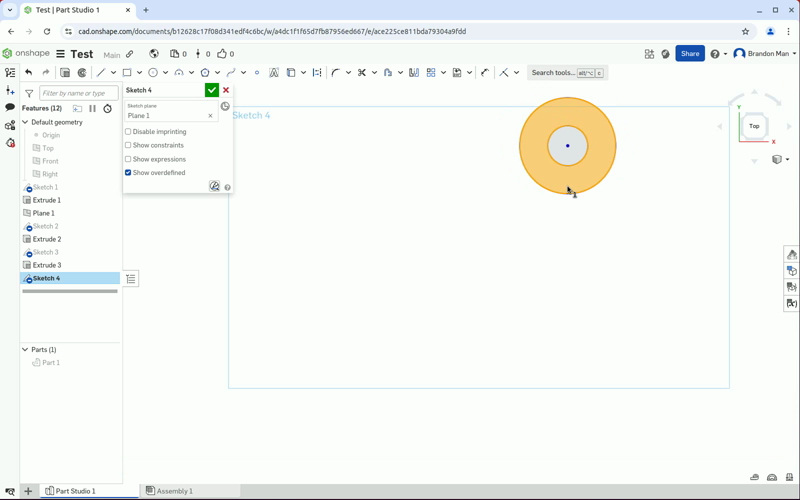
scroll(-6)
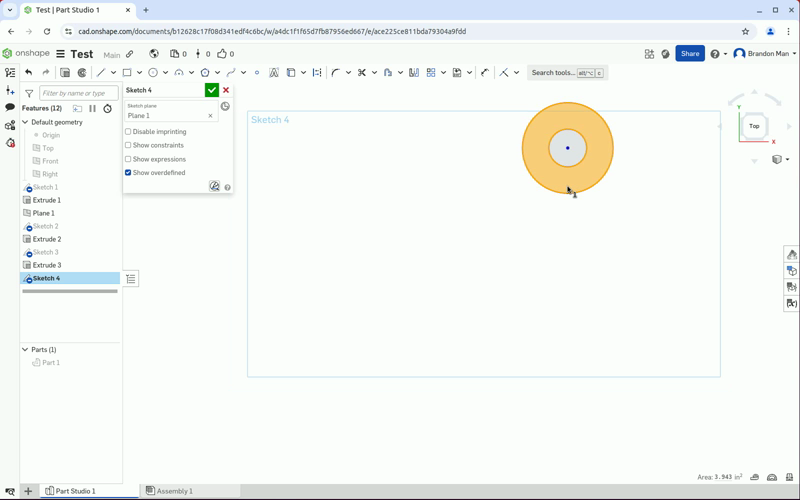
scroll(-6)
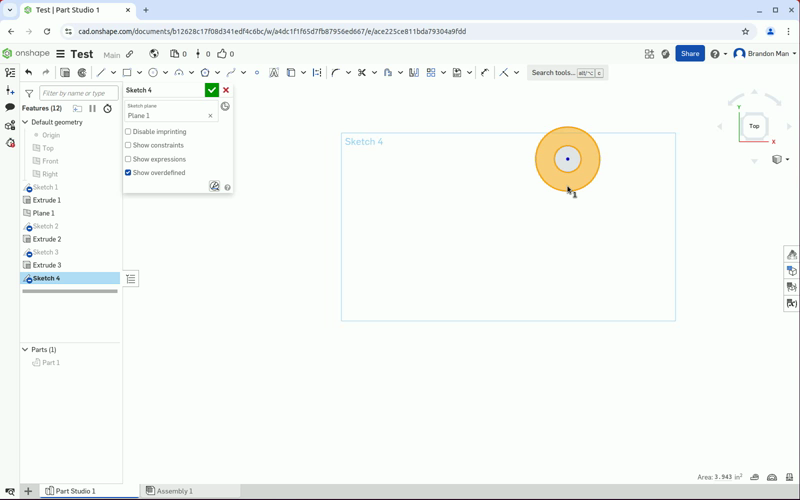
scroll(-6)
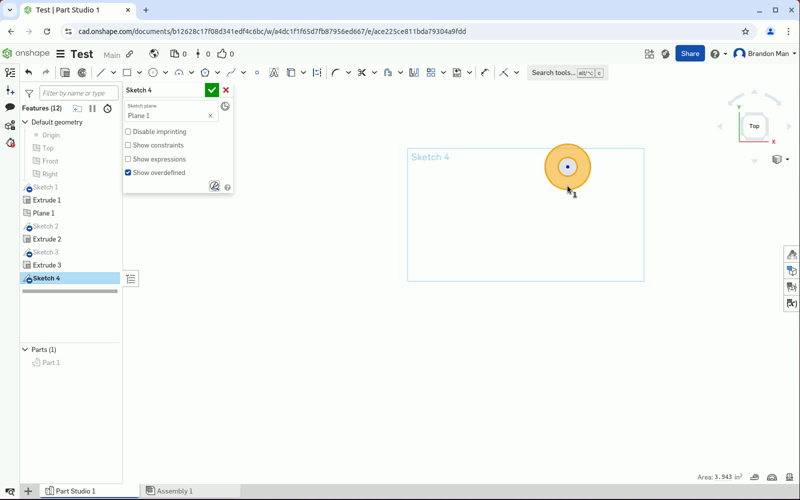
scroll(-6)
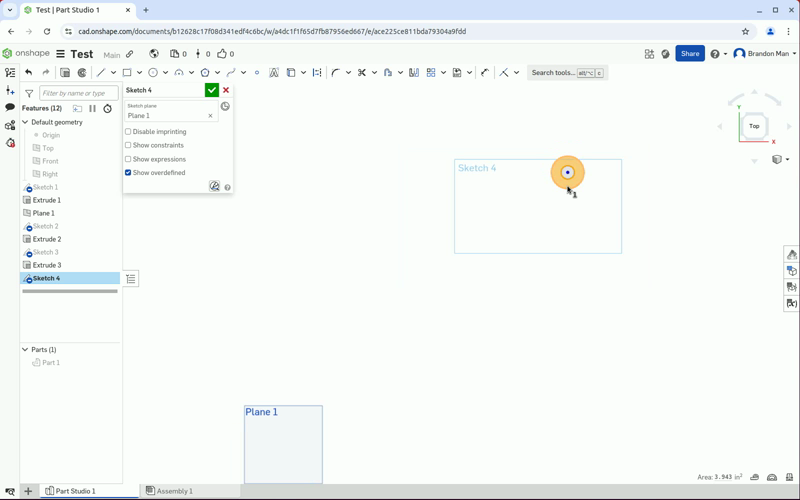
scroll(-6)
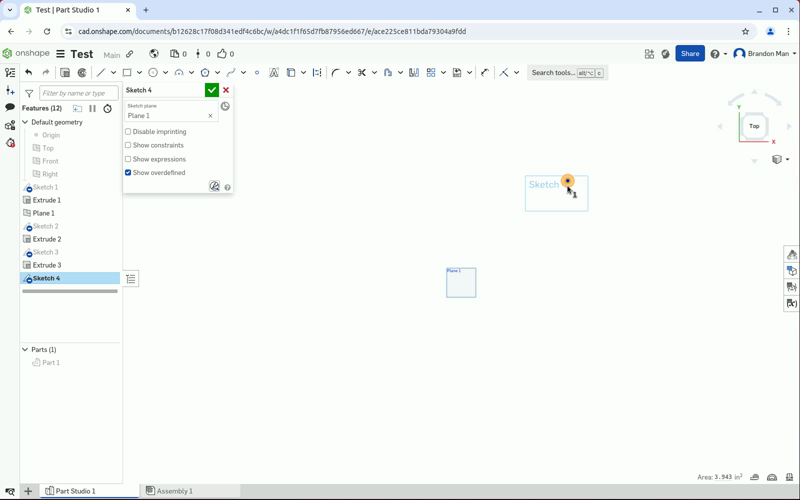
mouse_move(73, 352)
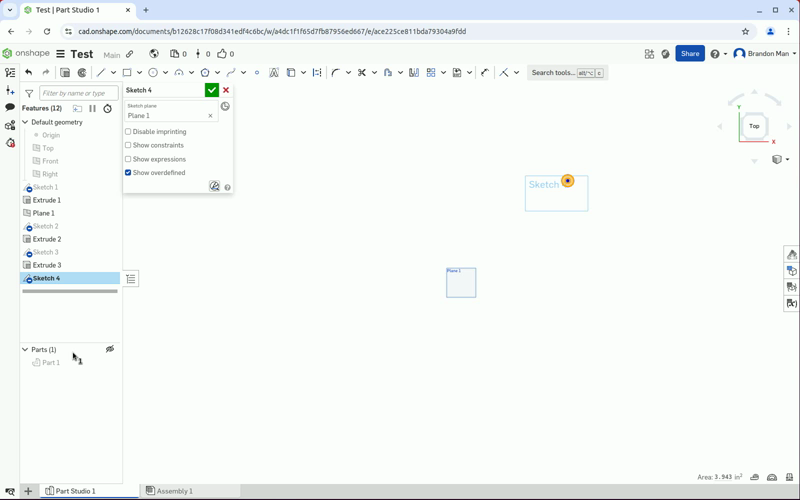
key(shift+y)
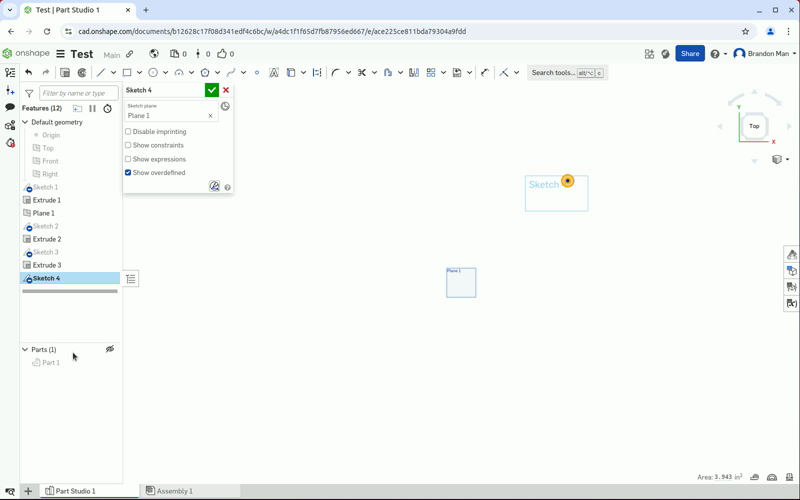
key(shift+e)
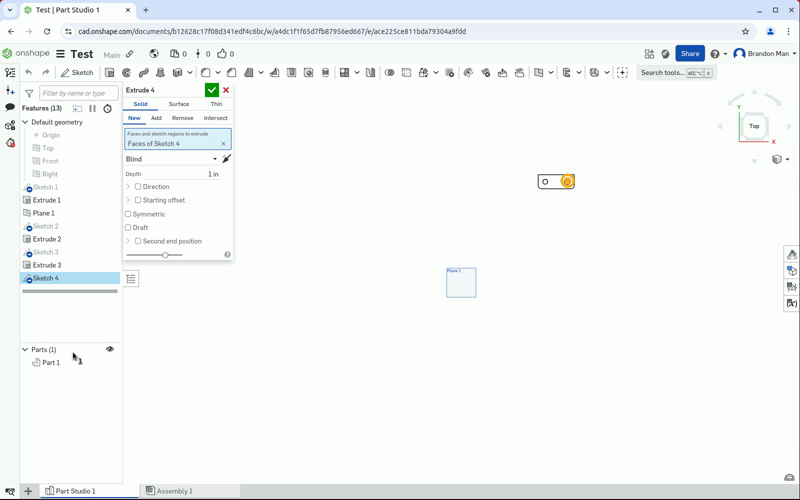
mouse_move(143, 106)
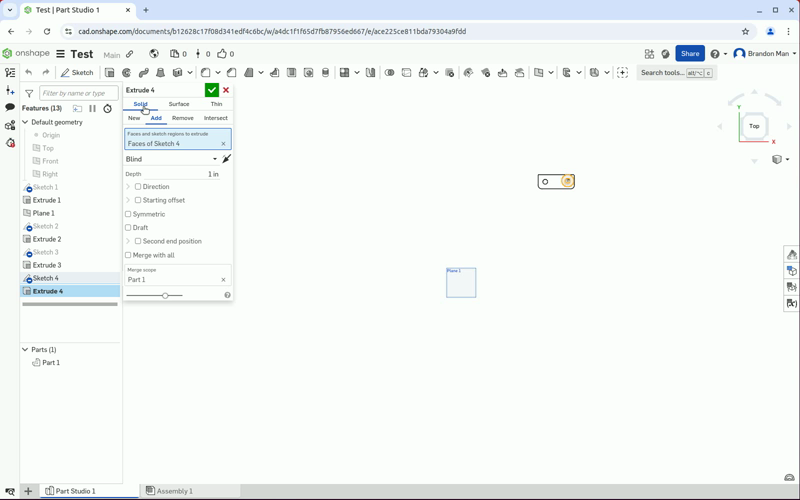
click(143, 106)
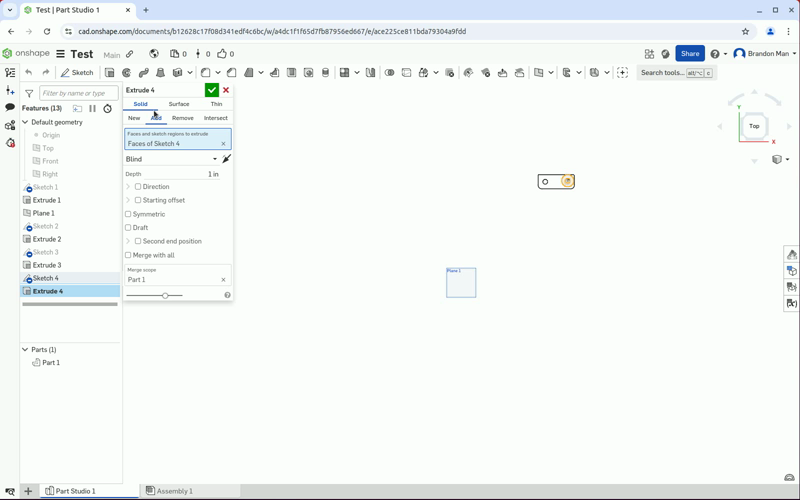
mouse_move(186, 120)
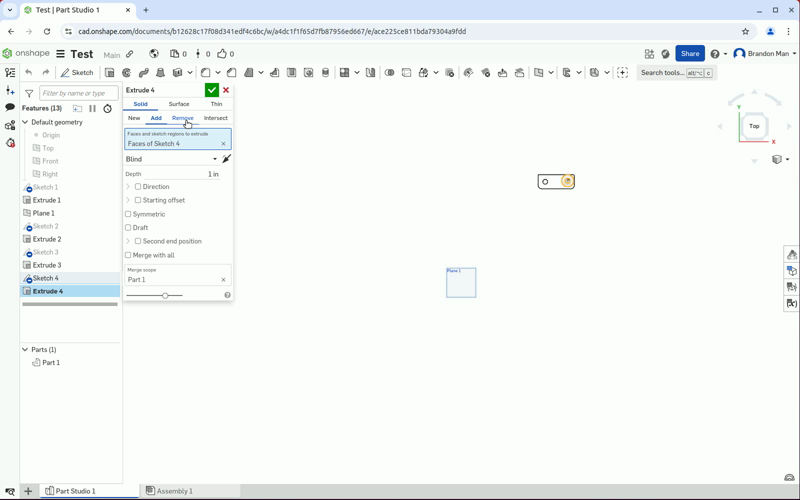
click(186, 120)
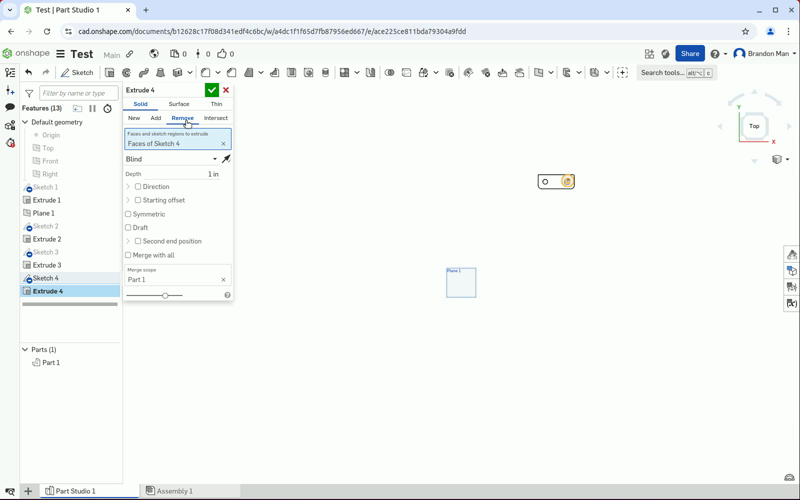
key(tab, 4)
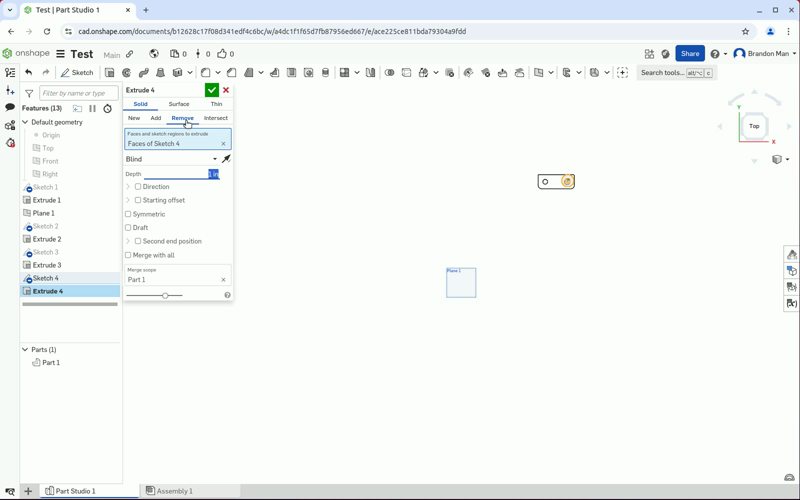
text(0.722)
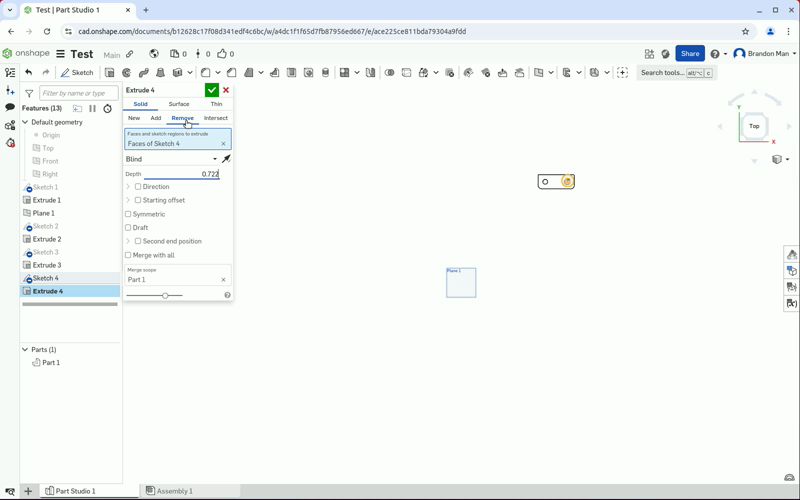
key(tab, 6)
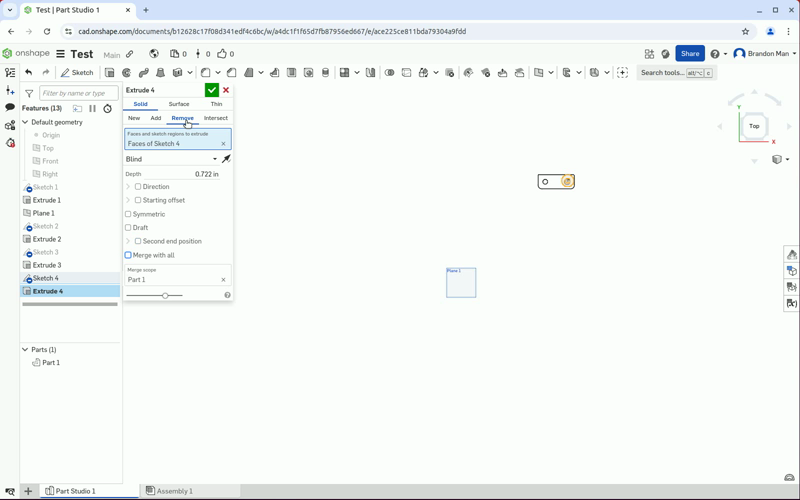
key(space)
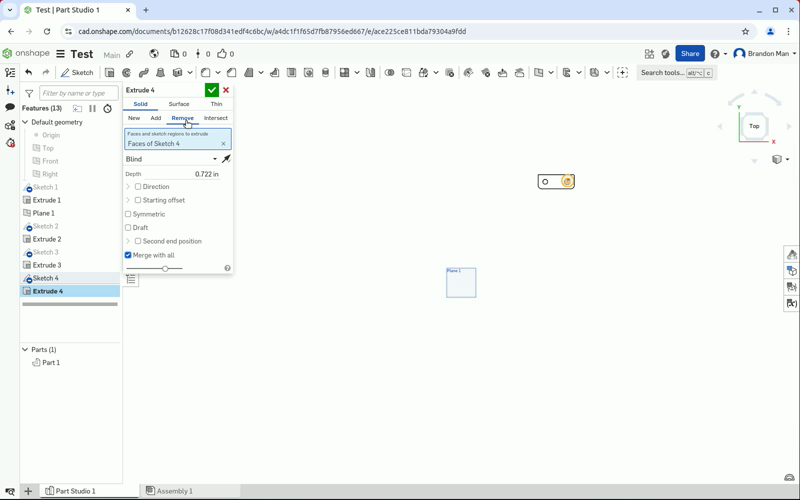
key(enter)
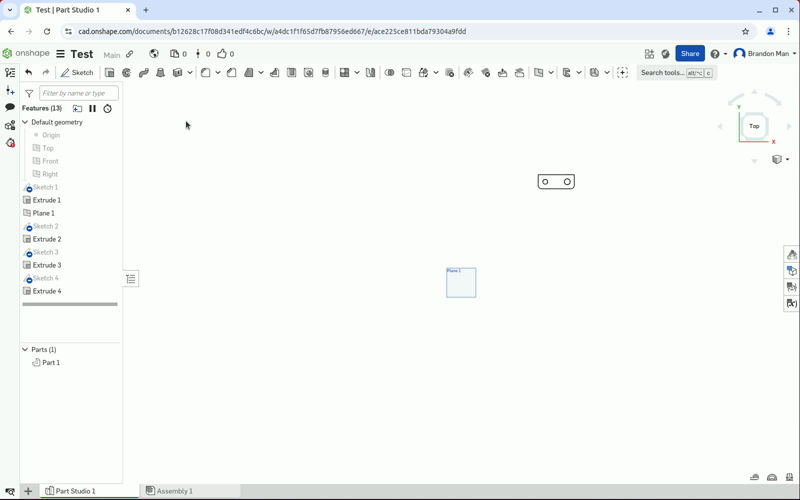
key(shift+h)
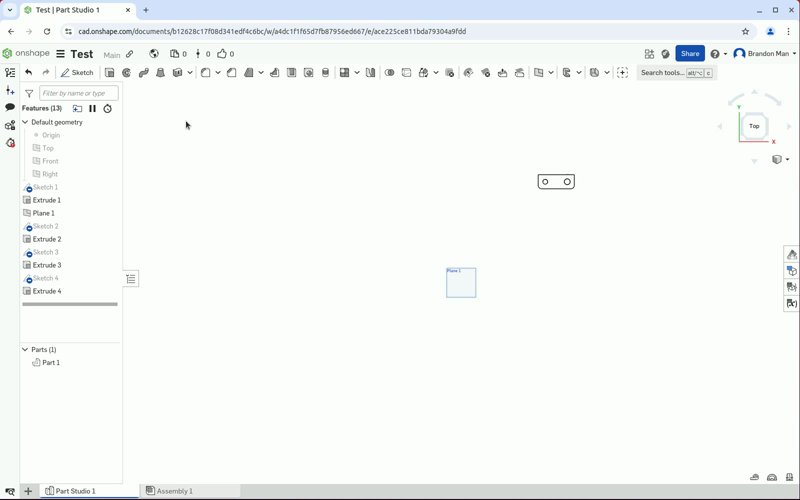
key(shift+h)
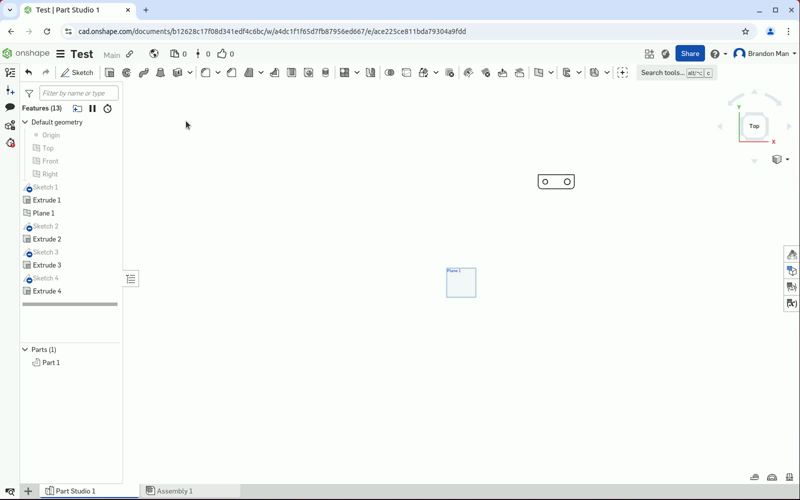
mouse_move(73, 189)
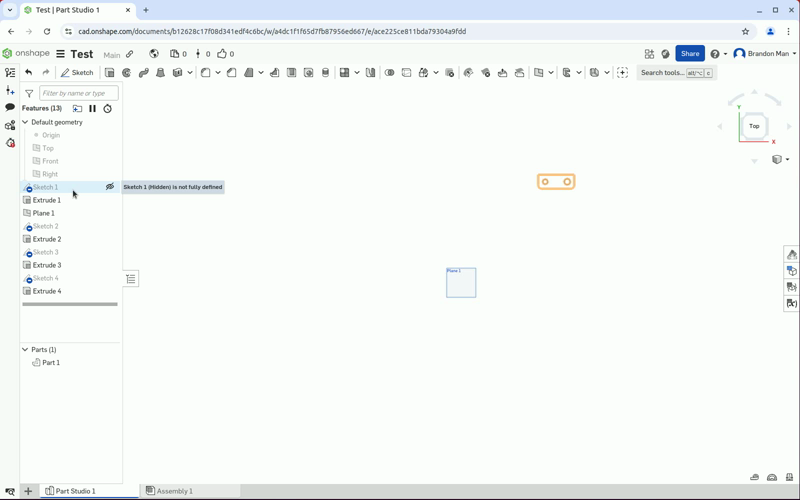
click(73, 189)
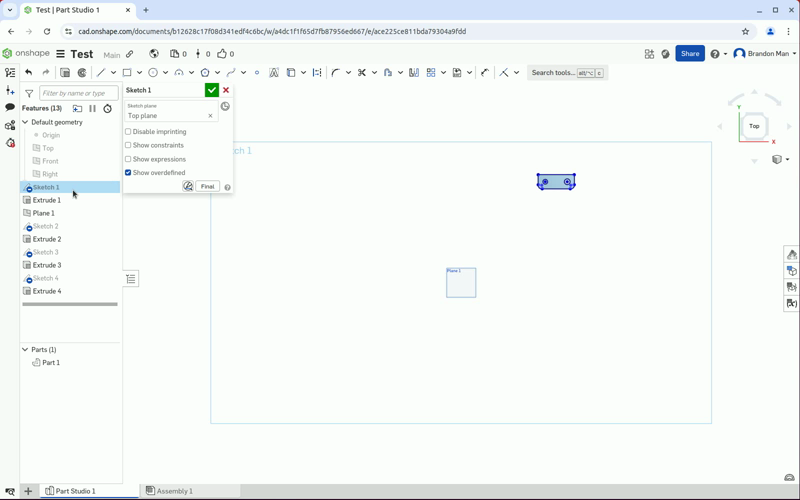
mouse_move(229, 92)
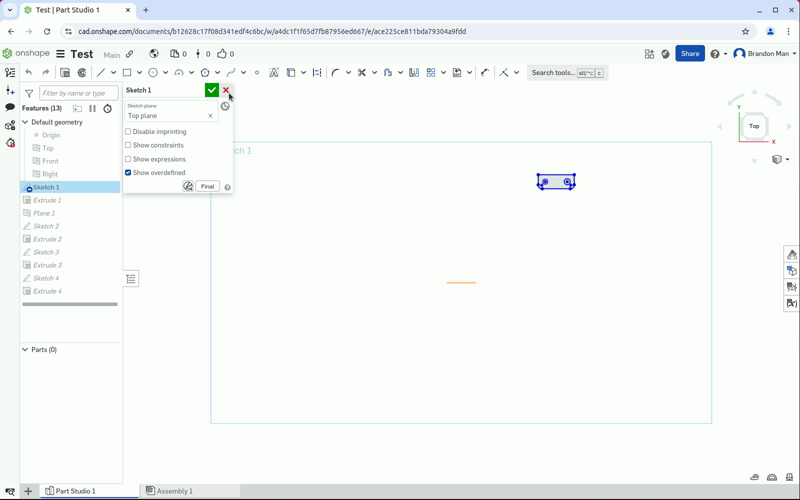
click(229, 92)
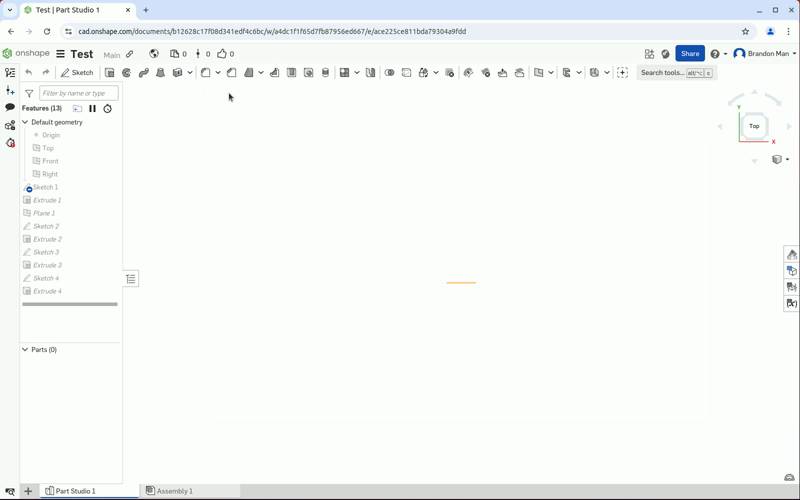
key(shift+s)
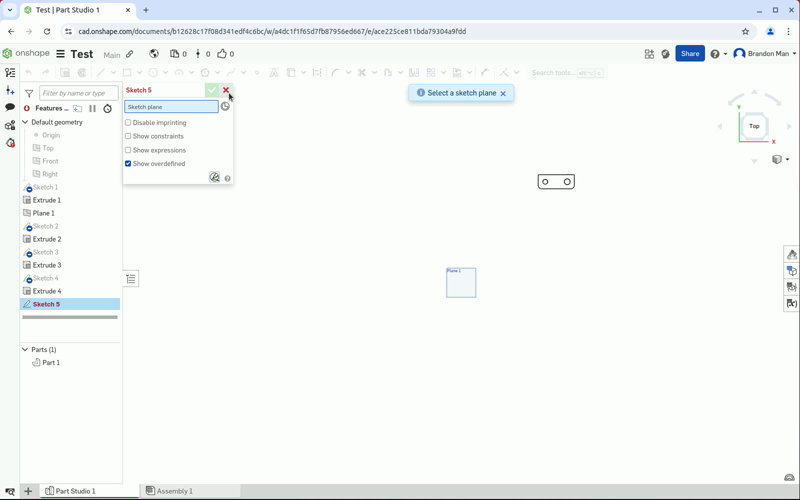
mouse_move(73, 215)
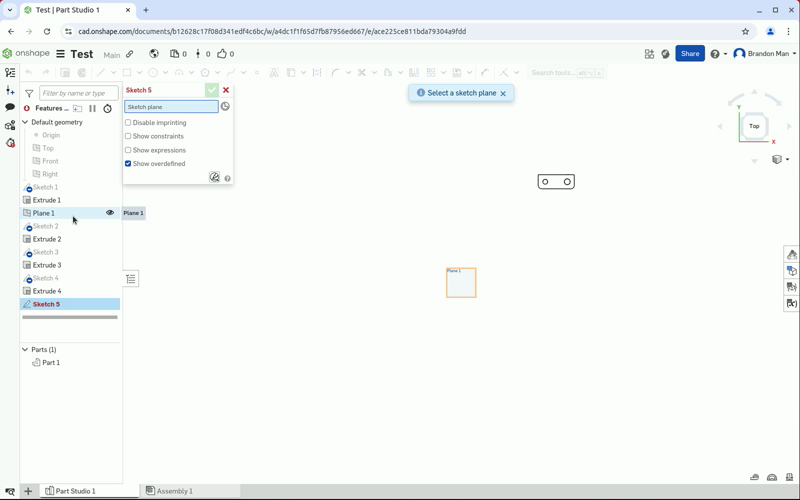
click(73, 215)
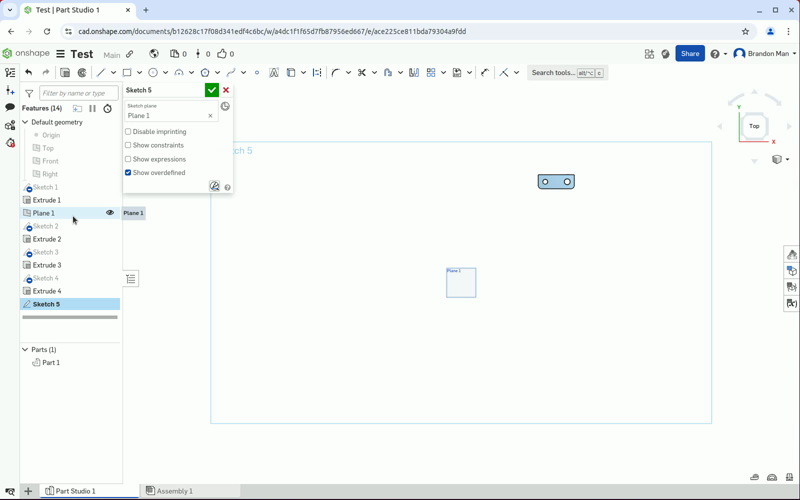
mouse_move(73, 352)
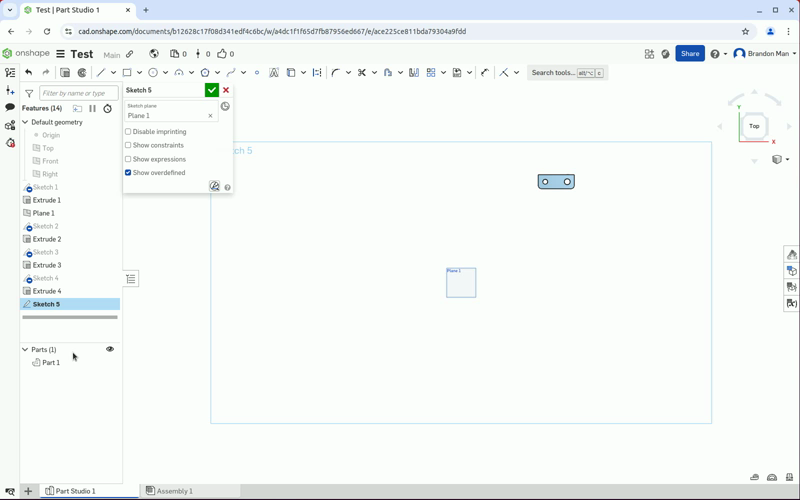
key(y)
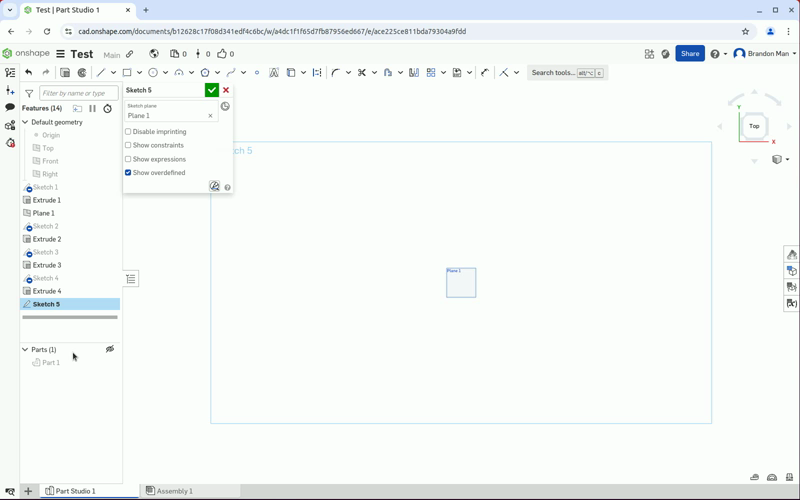
key(c)
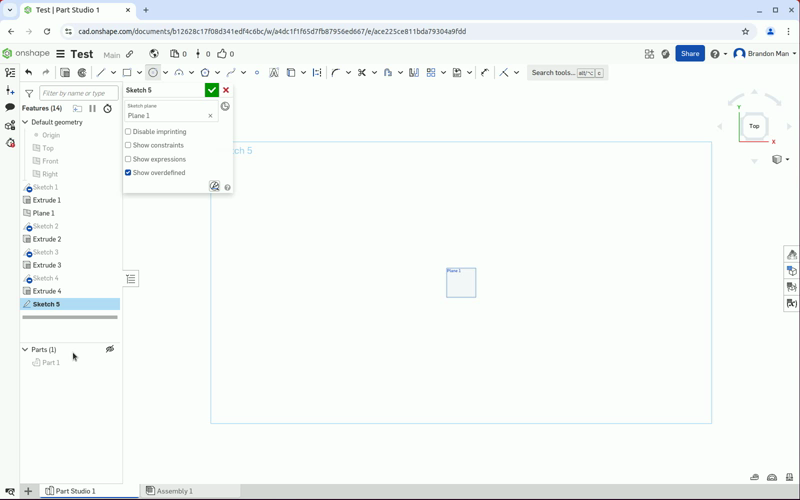
key_down(shift)
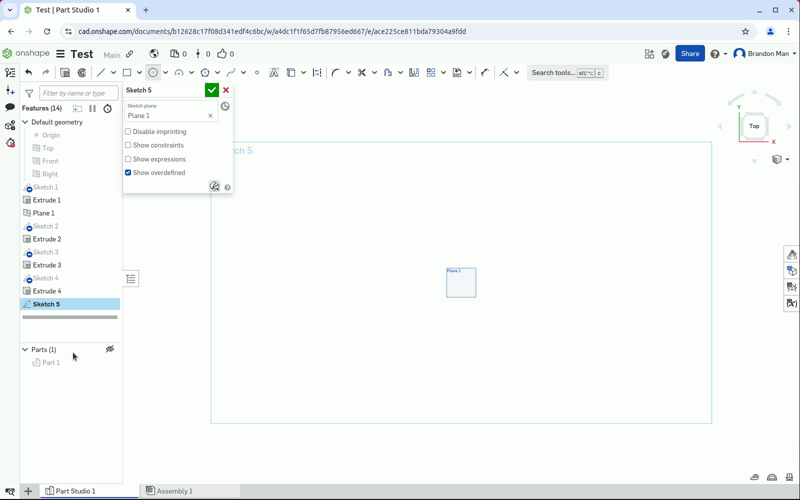
mouse_move(546, 180)
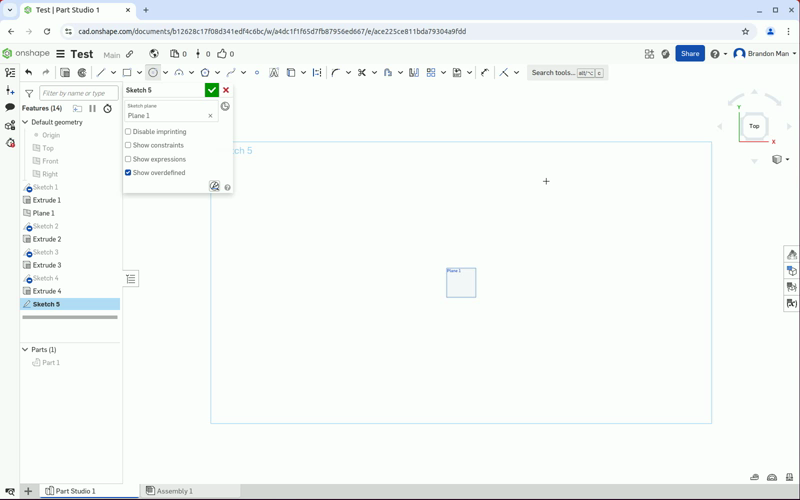
click(546, 180)
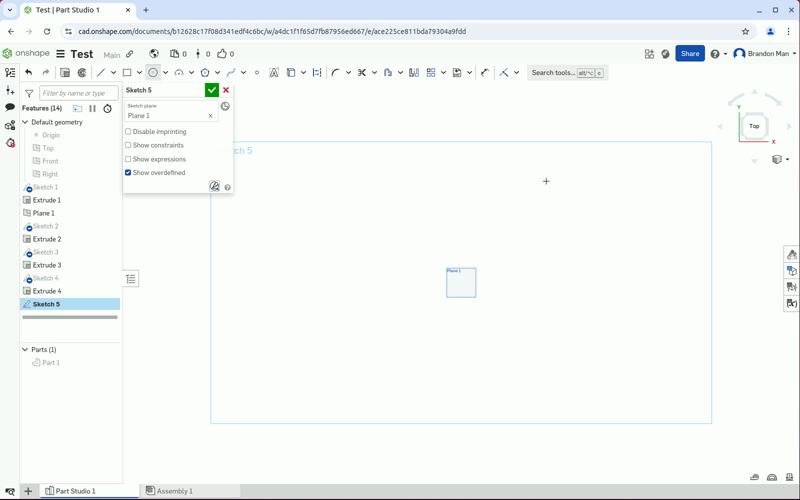
key_up(shift)
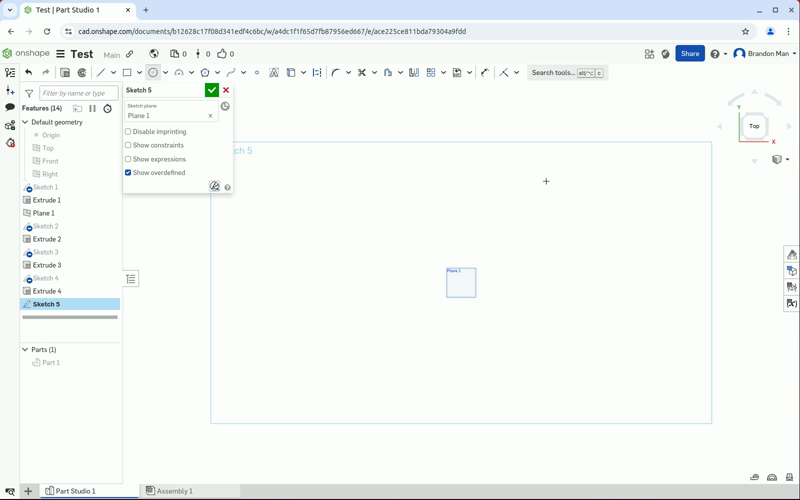
mouse_move(552, 180)
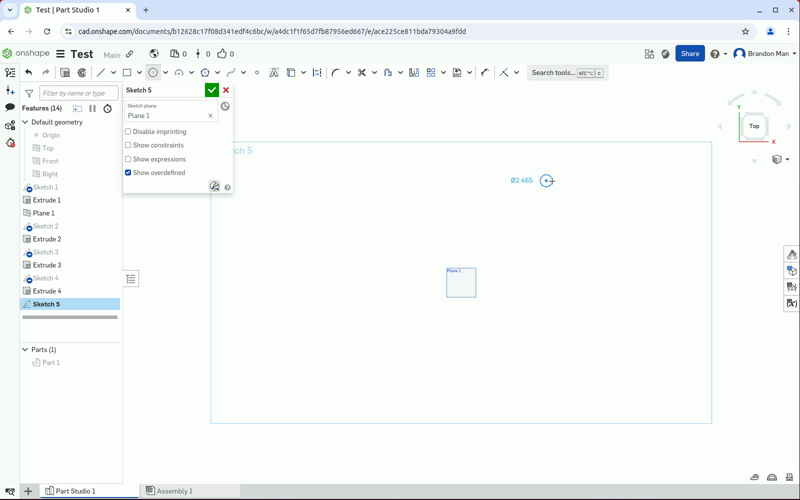
click(552, 180)
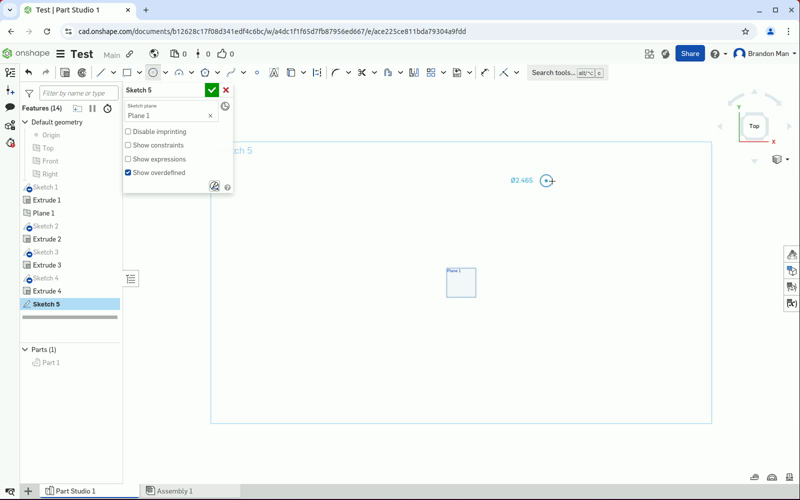
key(esc)
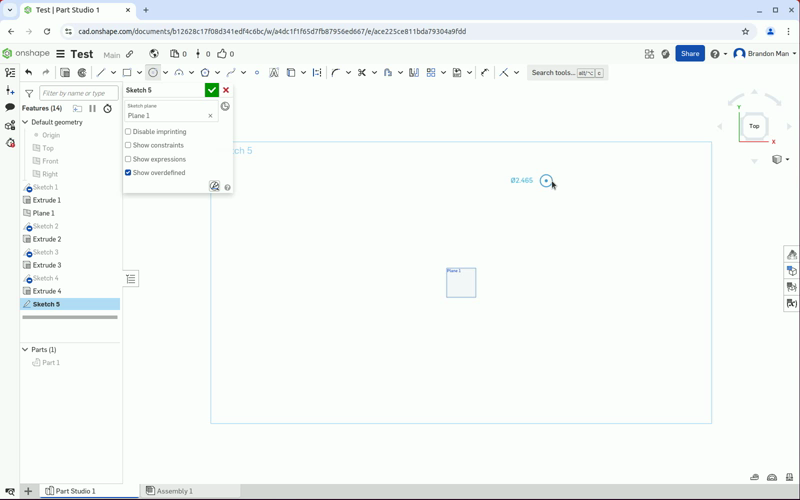
key(c)
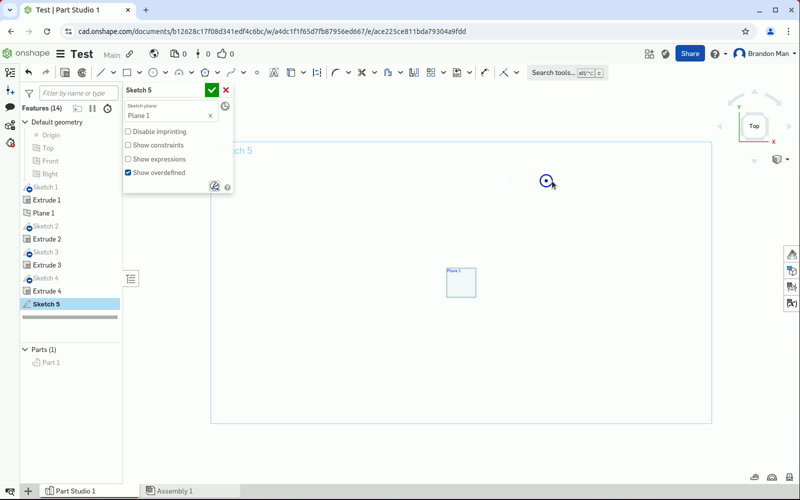
key_down(shift)
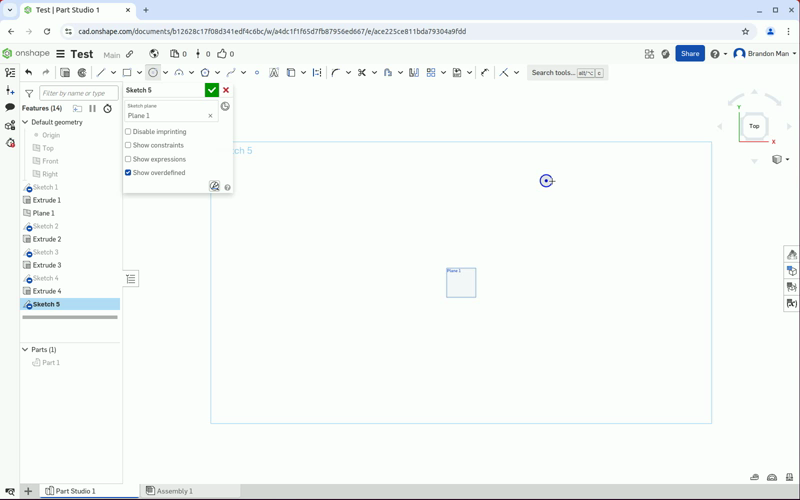
mouse_move(546, 180)
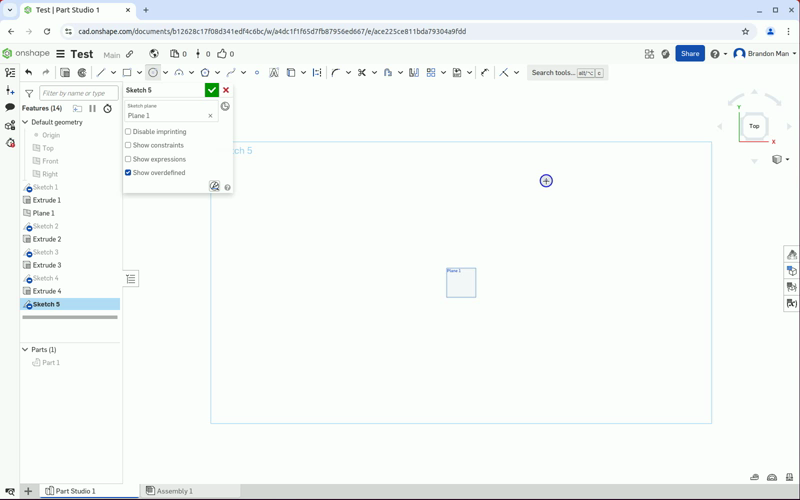
click(546, 180)
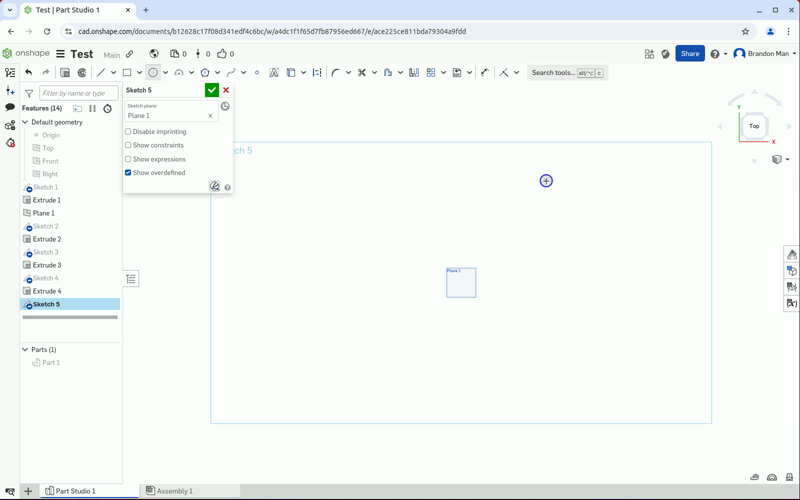
key_up(shift)
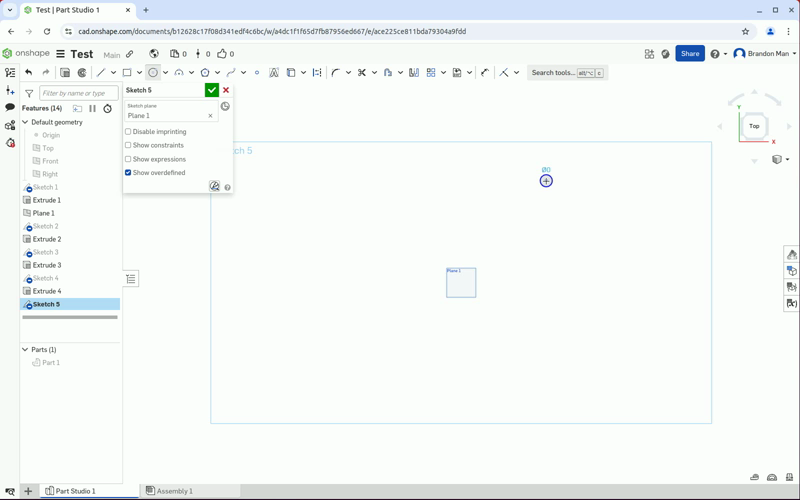
mouse_move(549, 180)
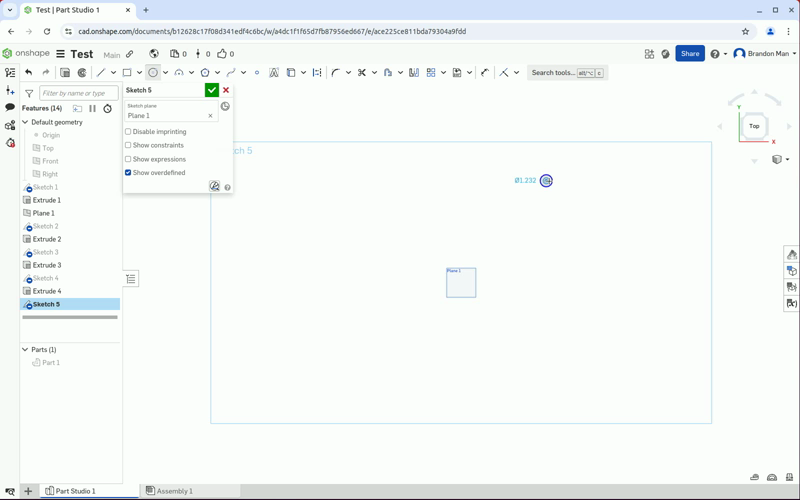
scroll(6)
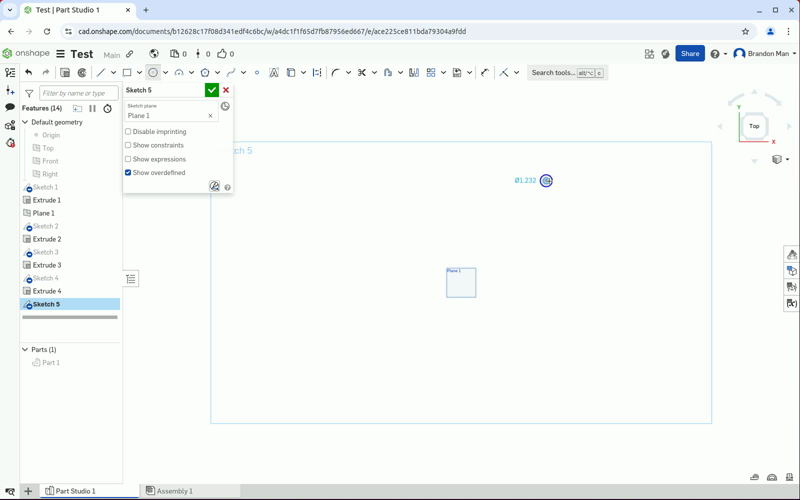
scroll(6)
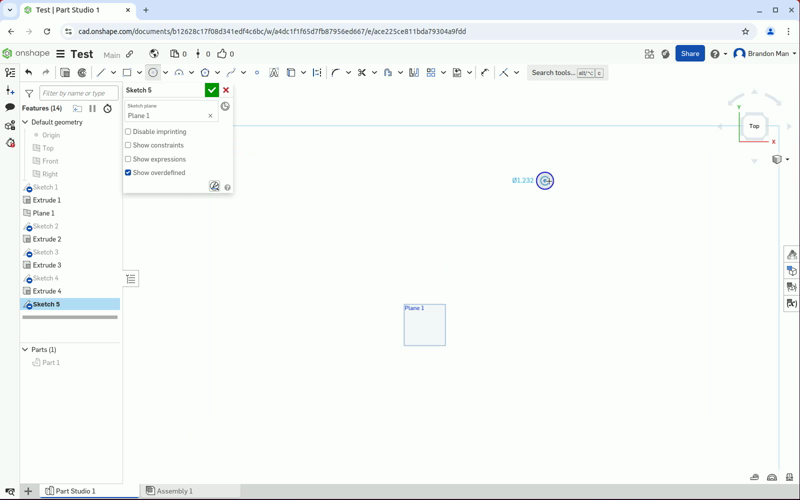
scroll(6)
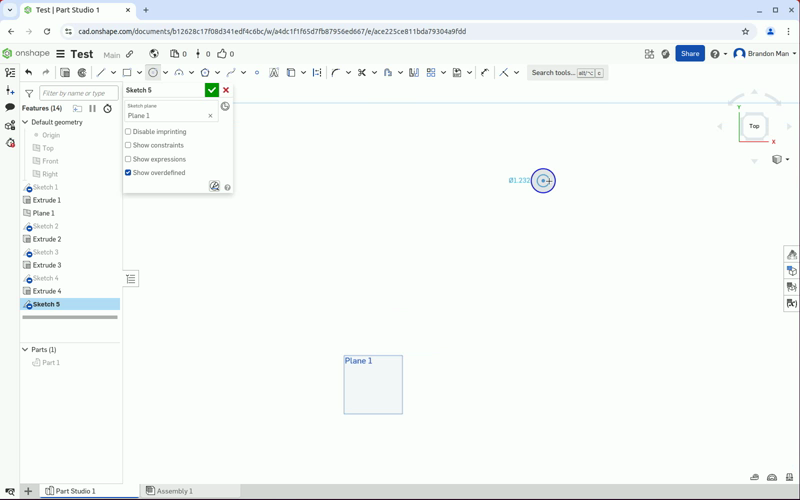
scroll(6)
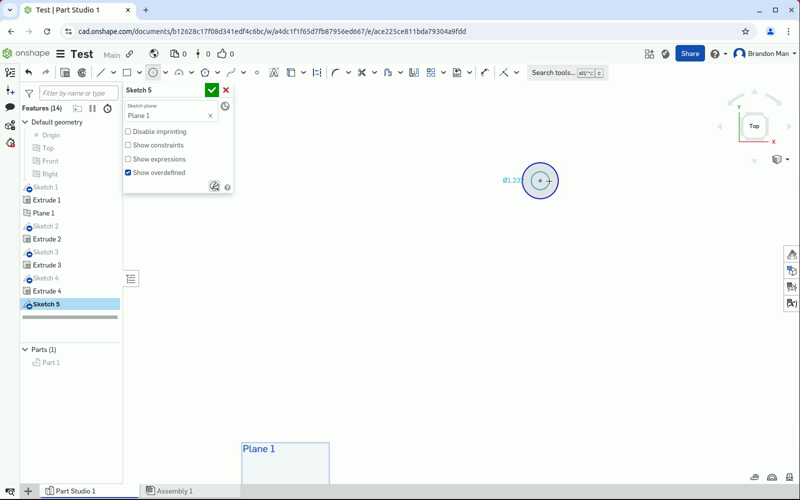
scroll(6)
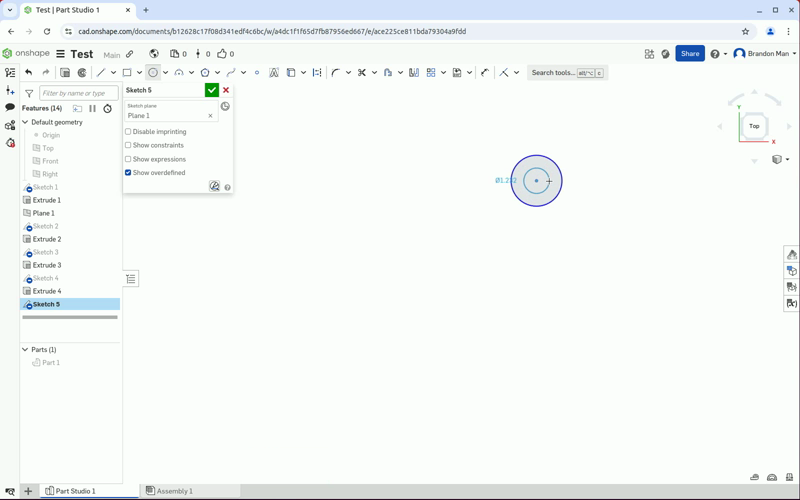
scroll(6)
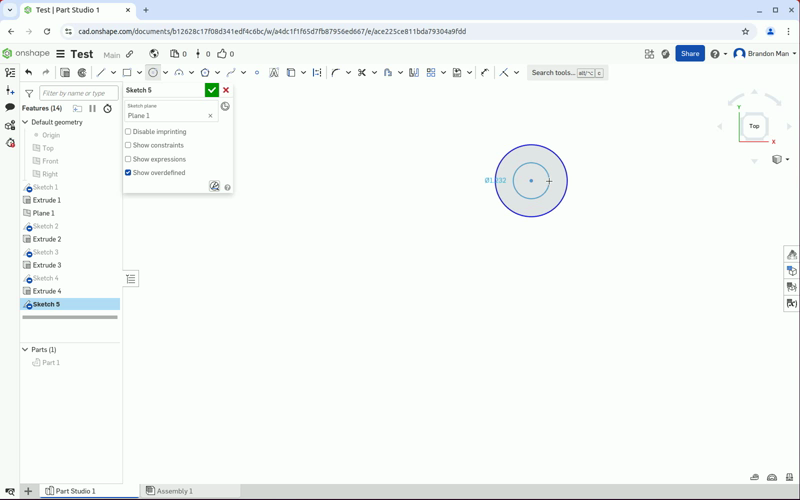
scroll(6)
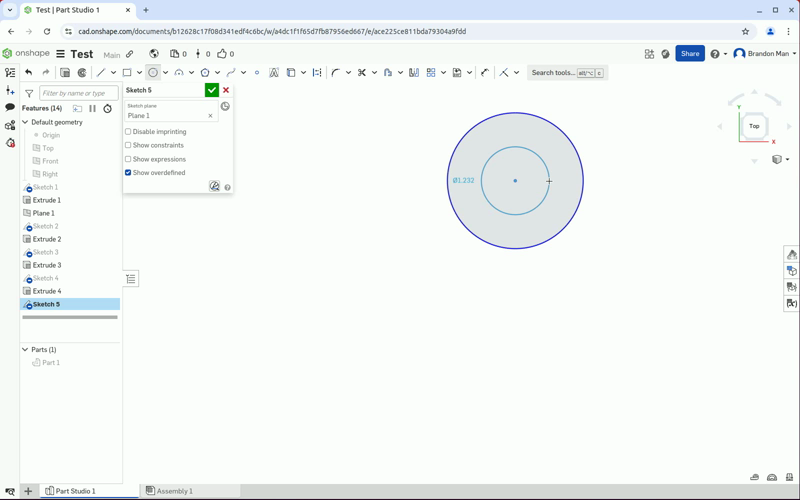
click(549, 180)
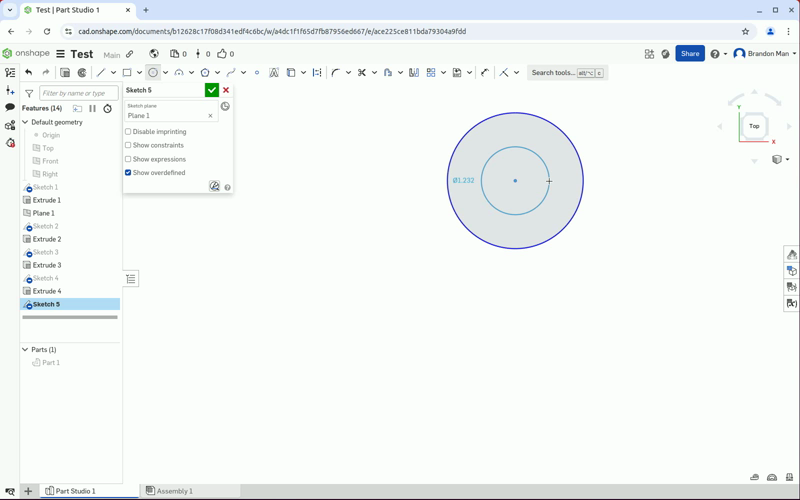
scroll(-6)
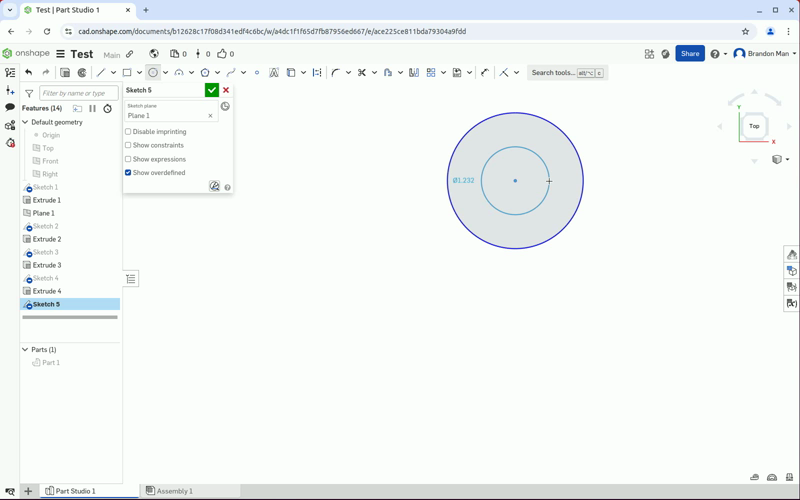
scroll(-6)
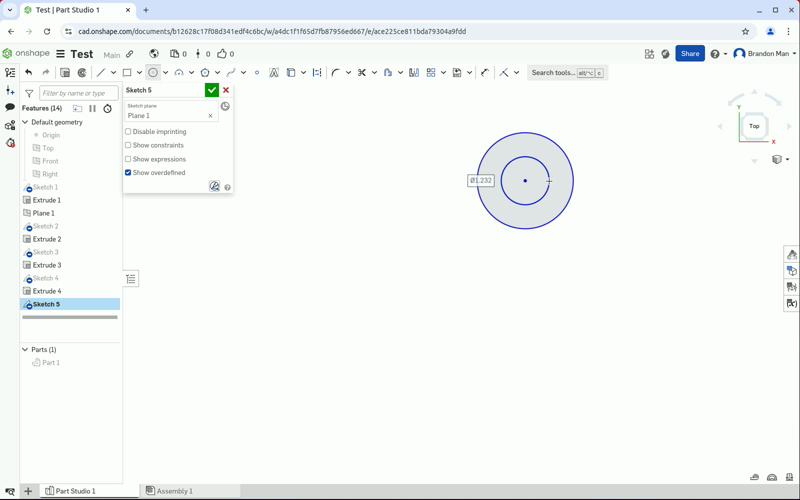
scroll(-6)
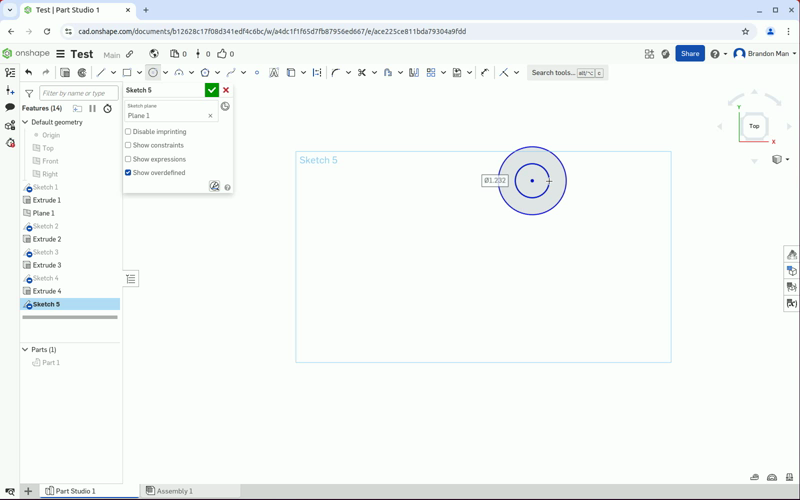
scroll(-6)
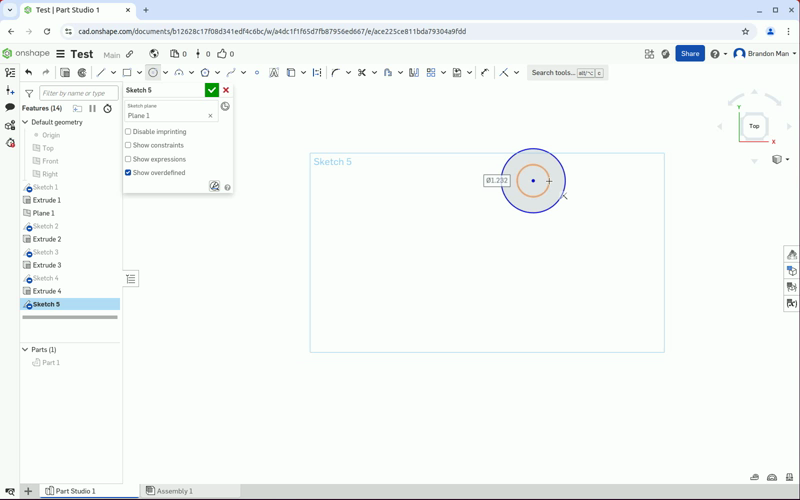
scroll(-6)
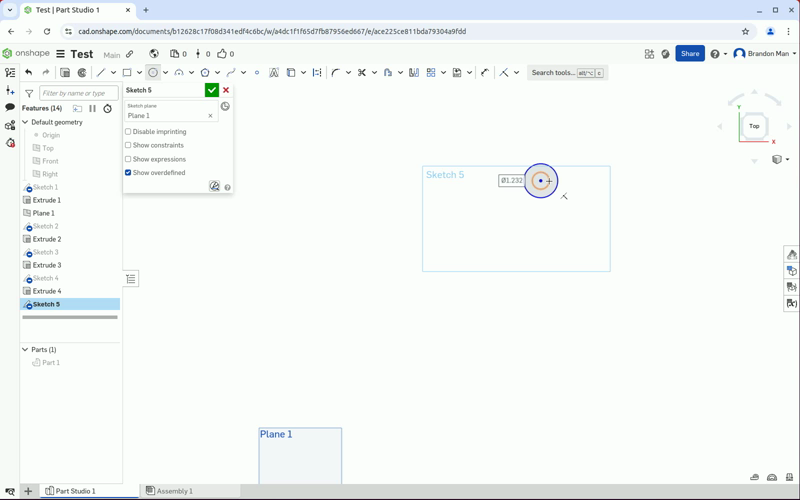
scroll(-6)
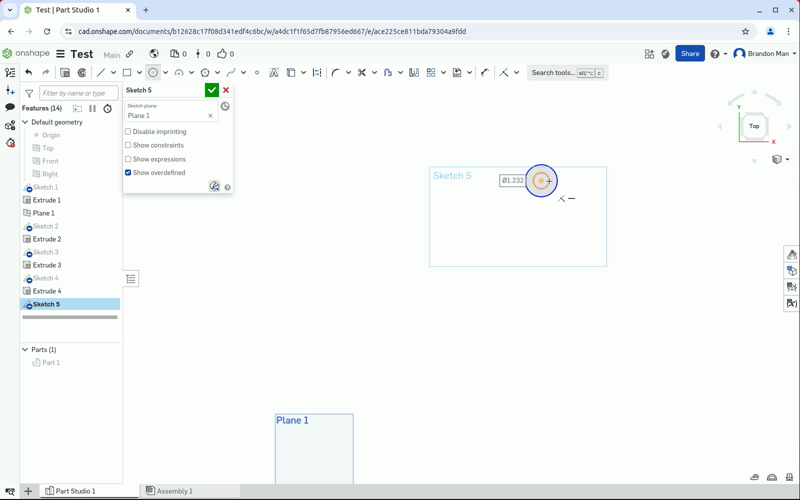
scroll(-6)
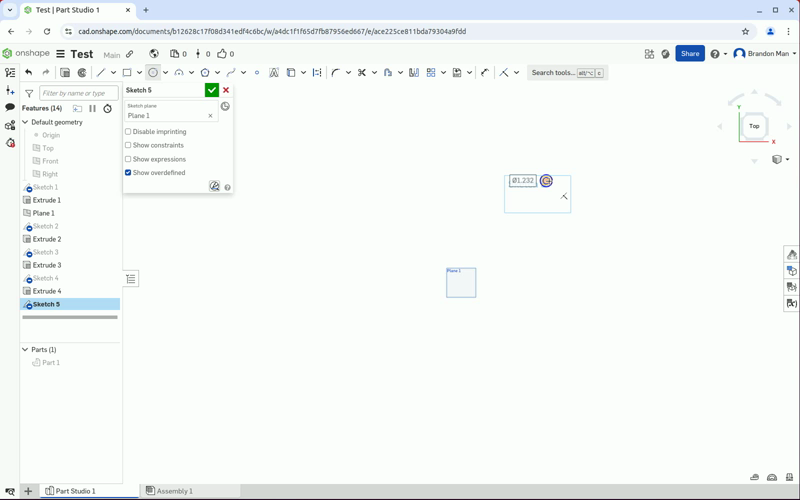
key(esc)
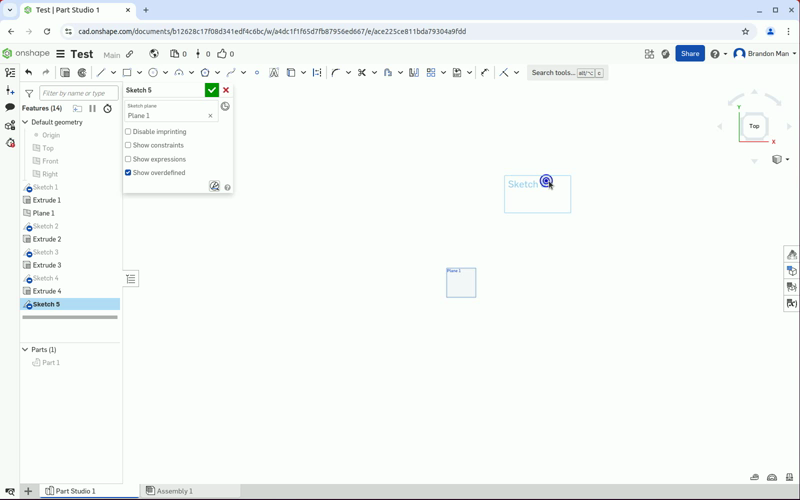
mouse_move(545, 176)
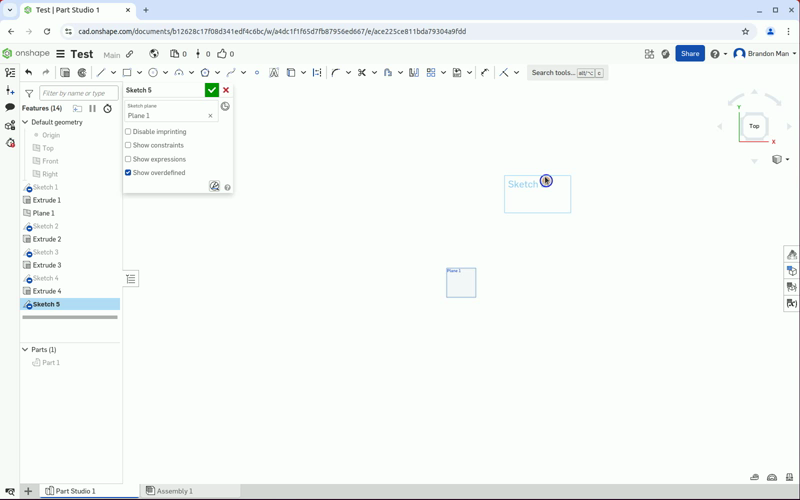
scroll(6)
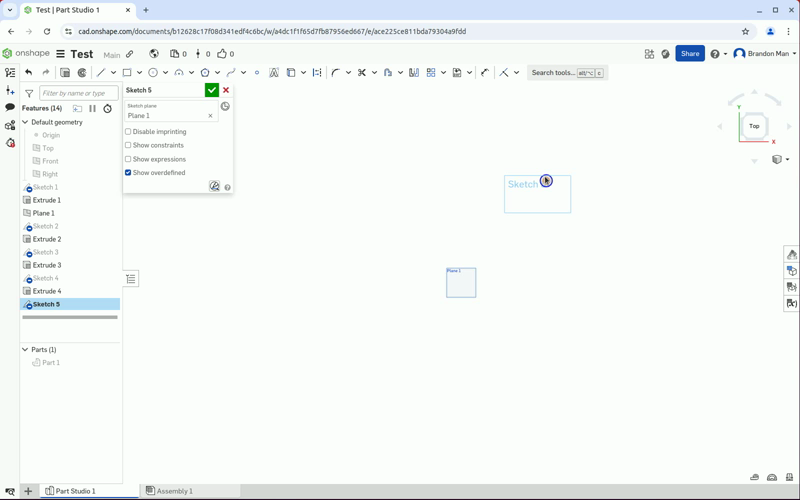
scroll(6)
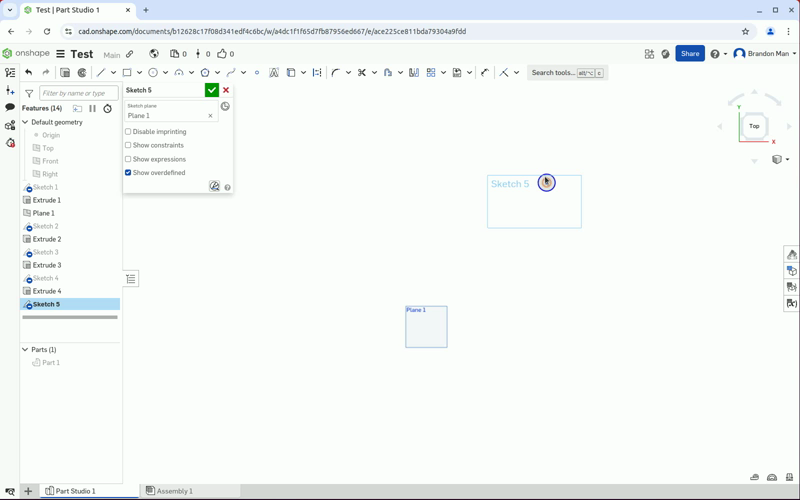
scroll(6)
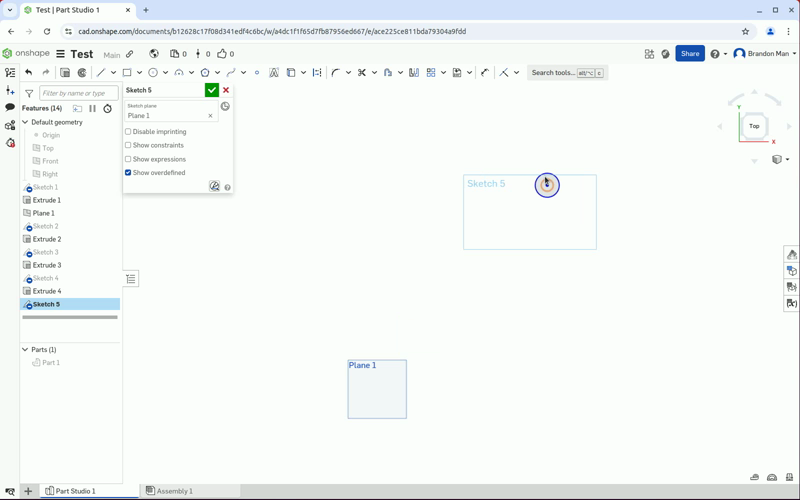
scroll(6)
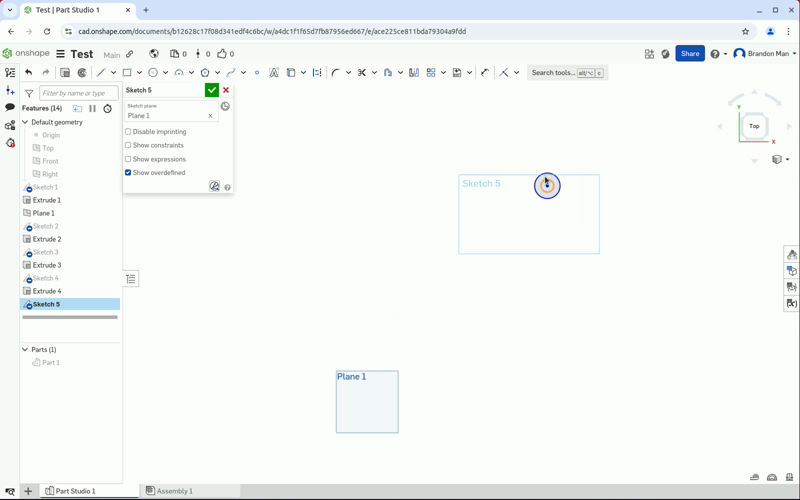
scroll(6)
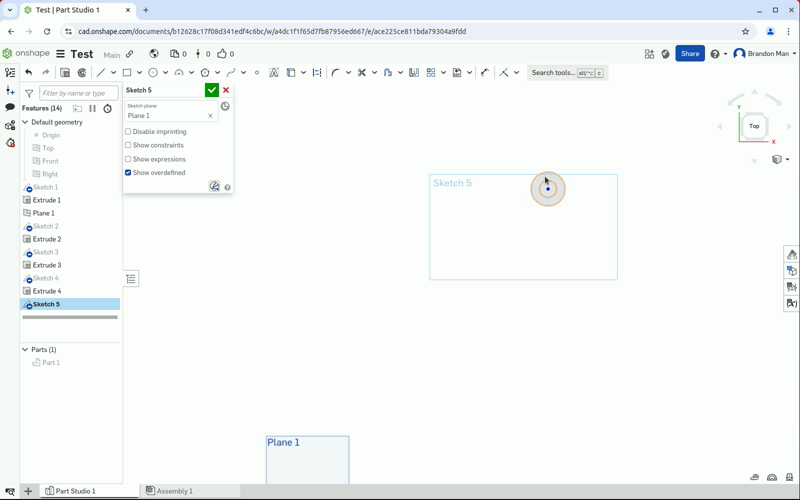
scroll(6)
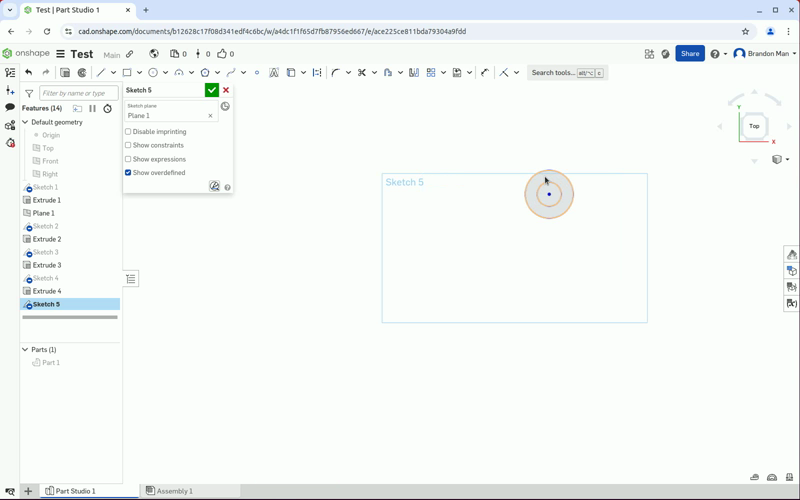
scroll(6)
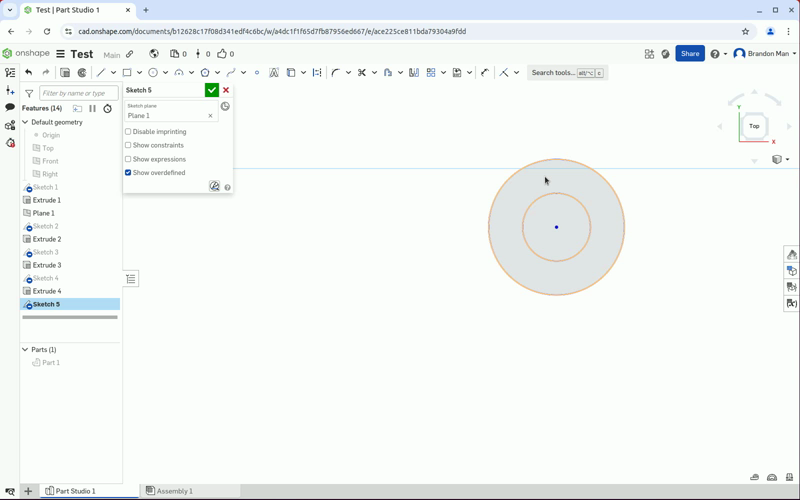
click(545, 176)
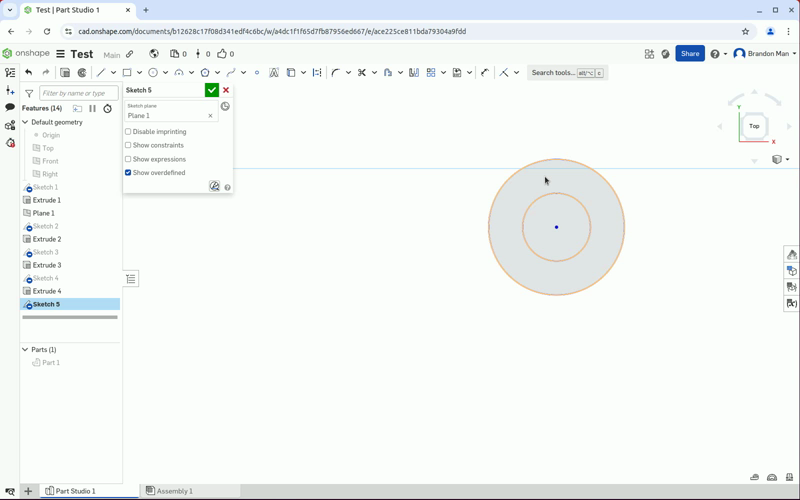
scroll(-6)
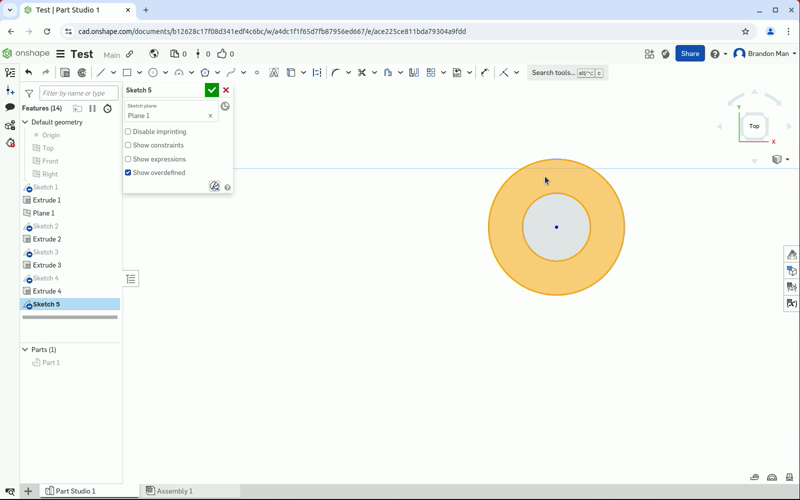
scroll(-6)
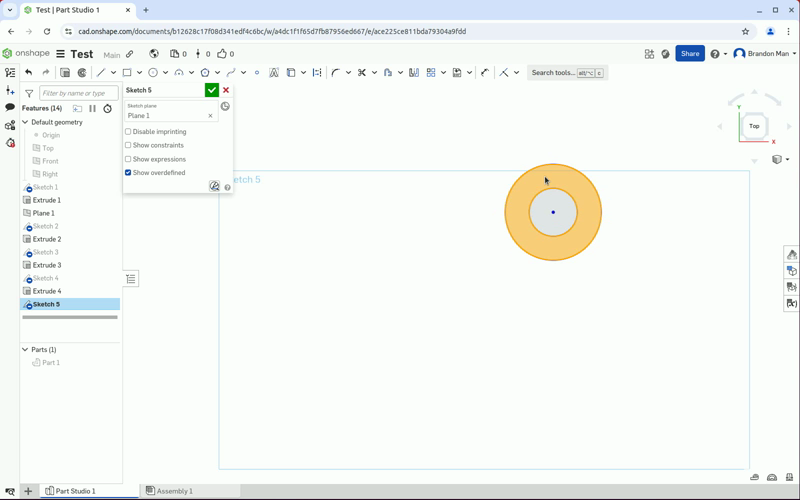
scroll(-6)
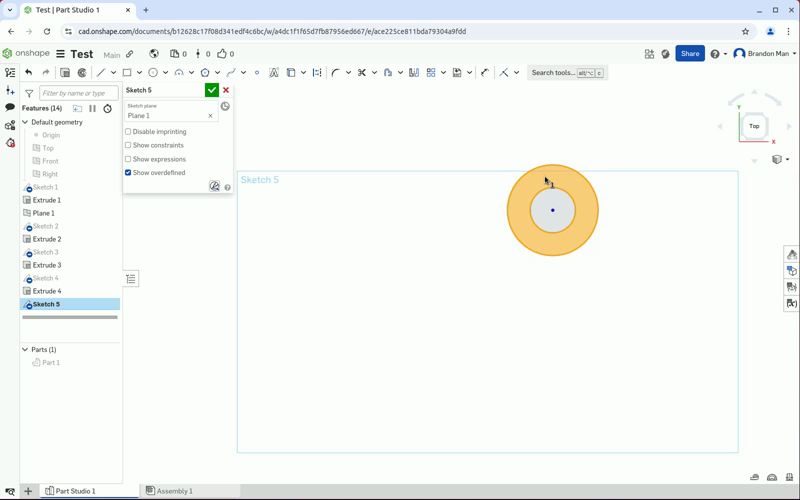
scroll(-6)
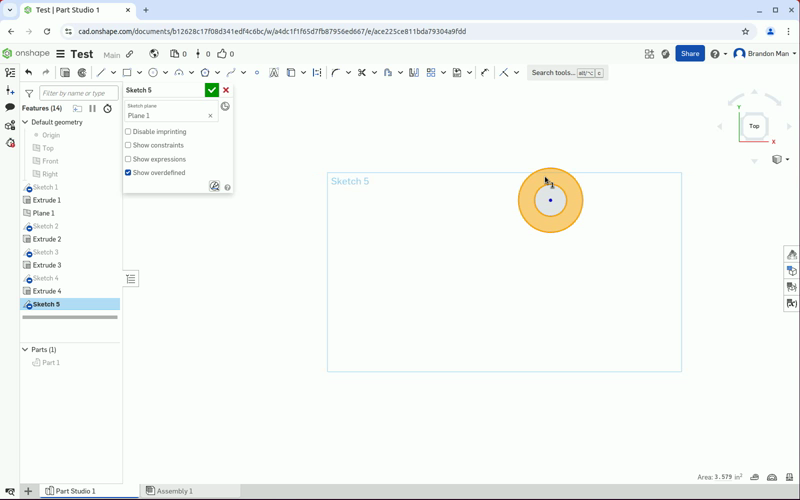
scroll(-6)
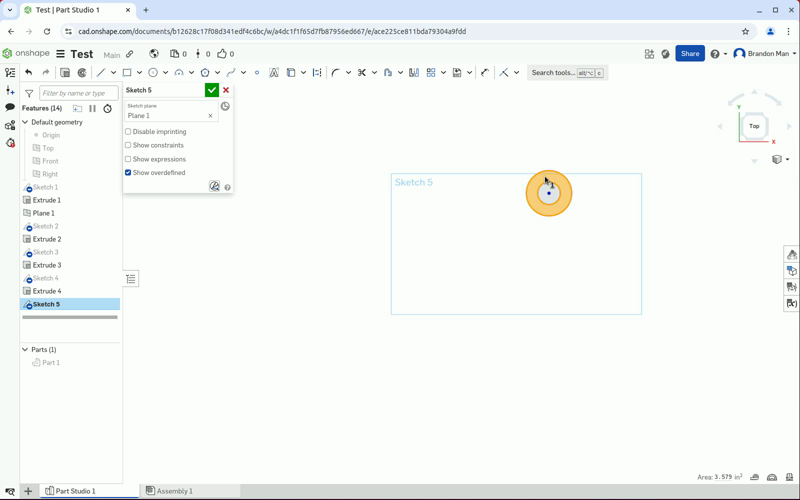
scroll(-6)
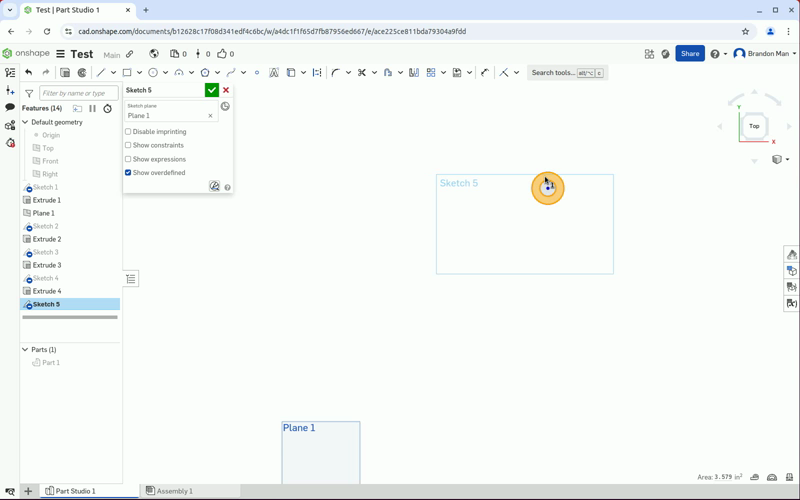
scroll(-6)
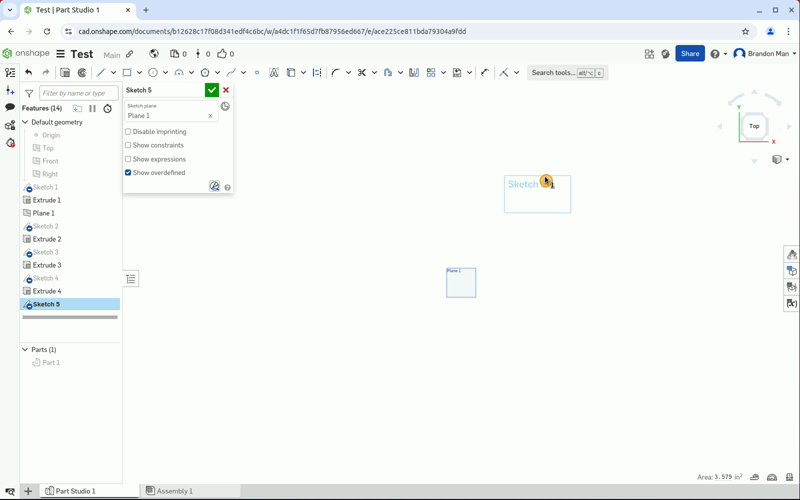
mouse_move(73, 352)
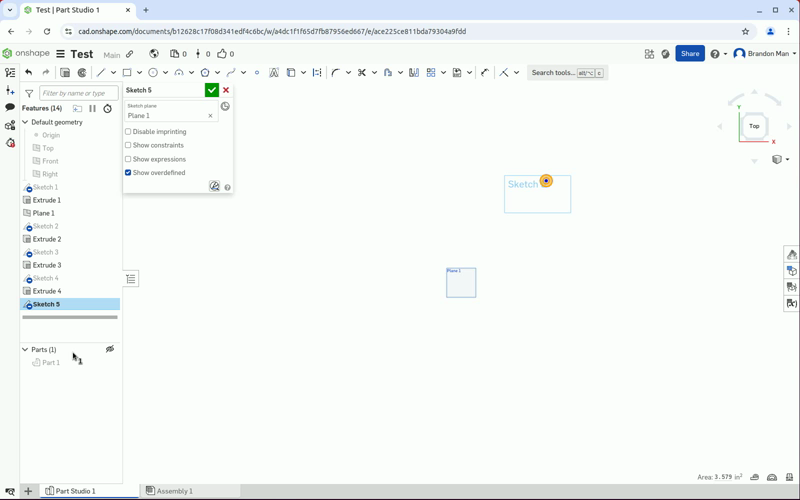
key(shift+y)
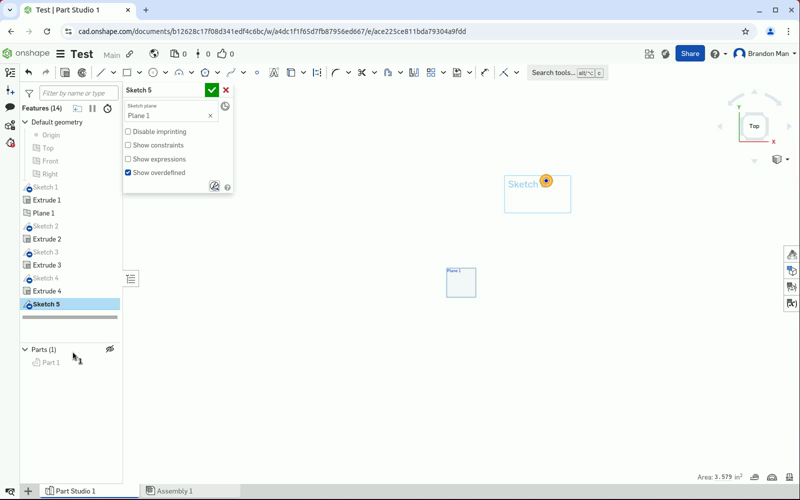
key(shift+e)
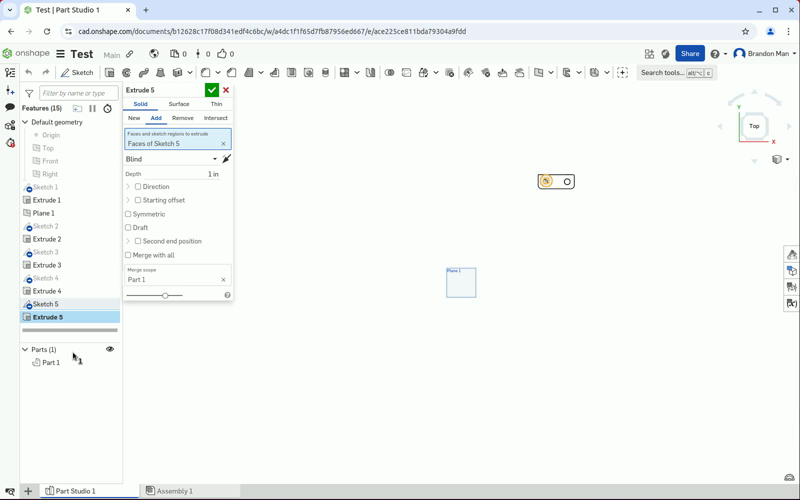
mouse_move(143, 106)
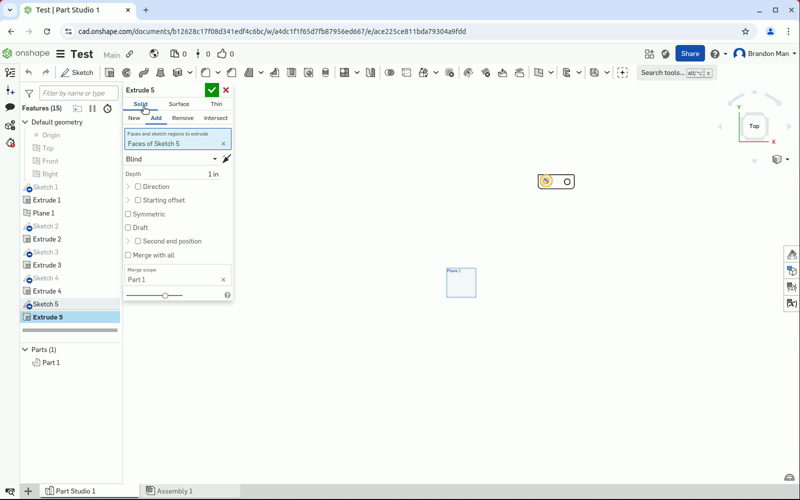
click(143, 106)
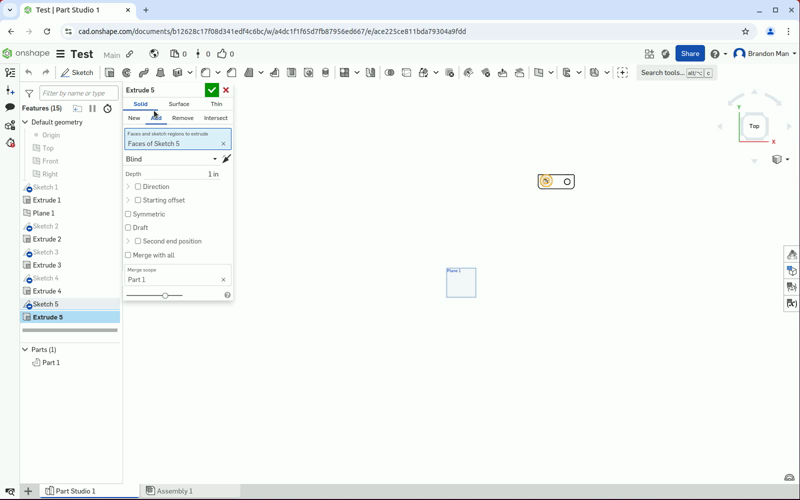
mouse_move(186, 120)
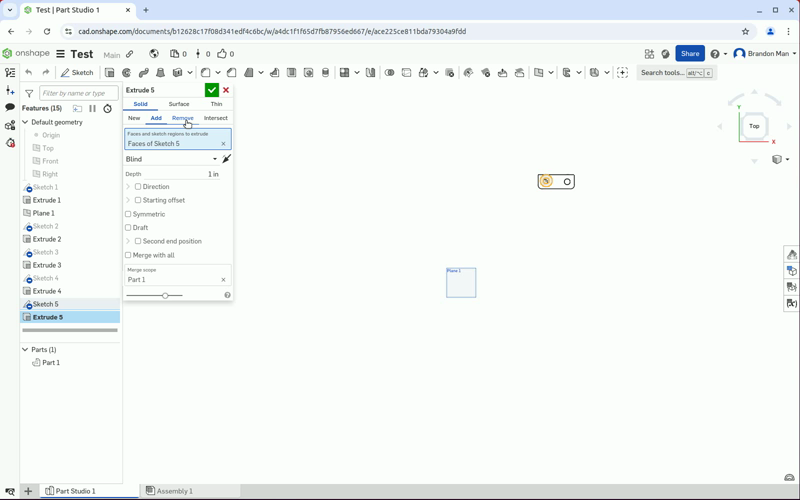
click(186, 120)
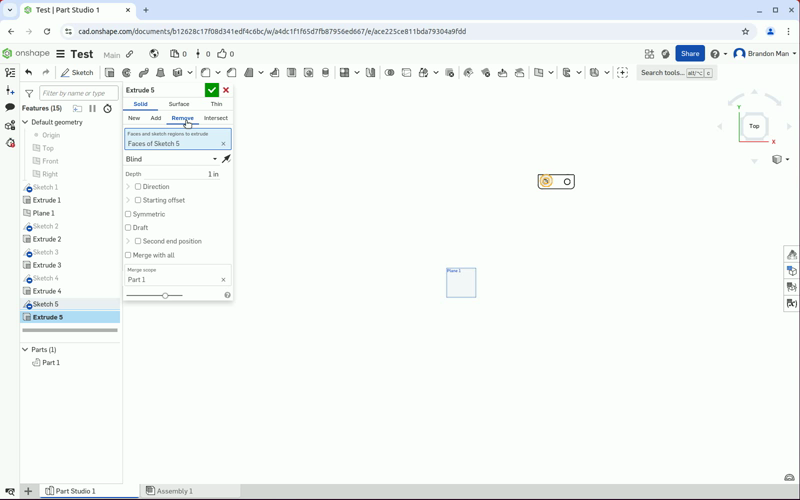
key(tab, 4)
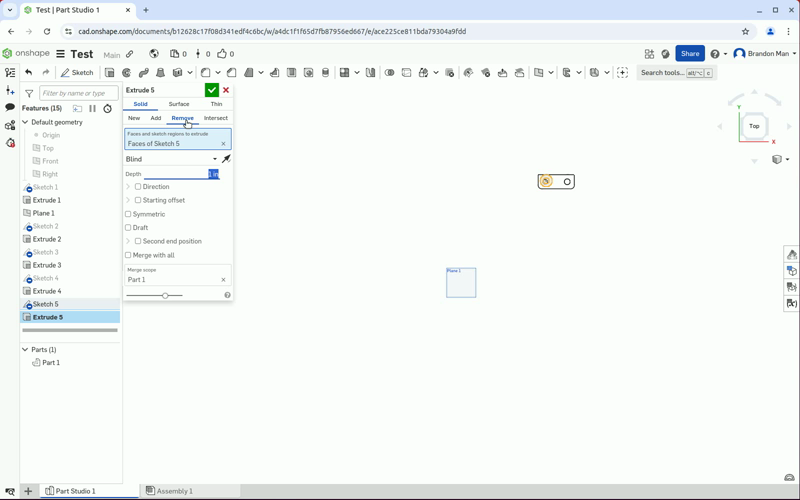
text(0.722)
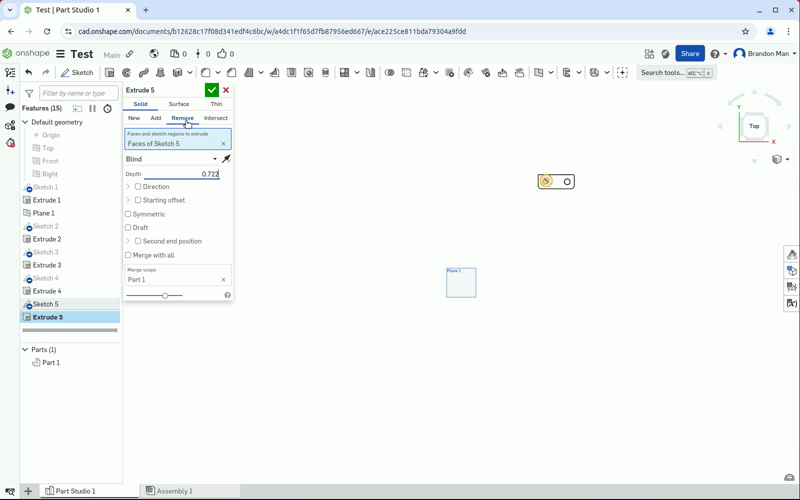
key(tab, 6)
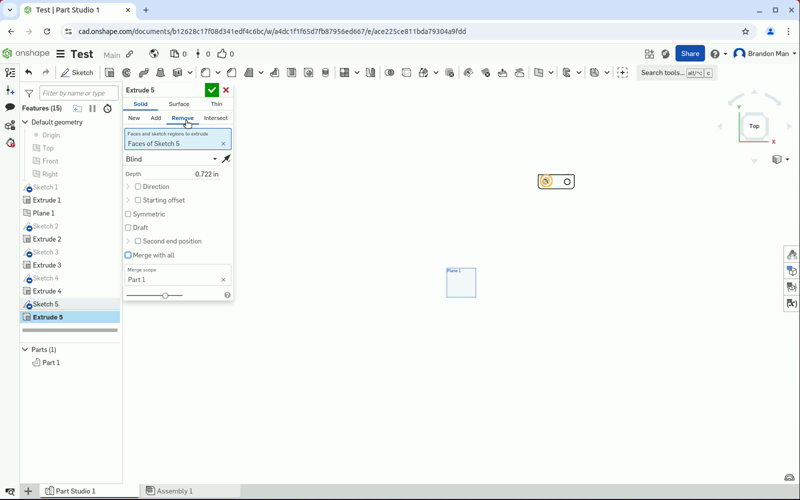
key(space)
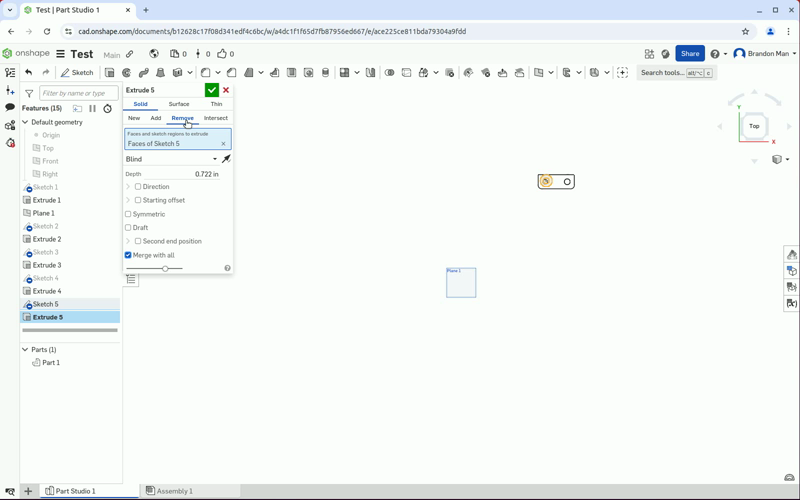
key(enter)
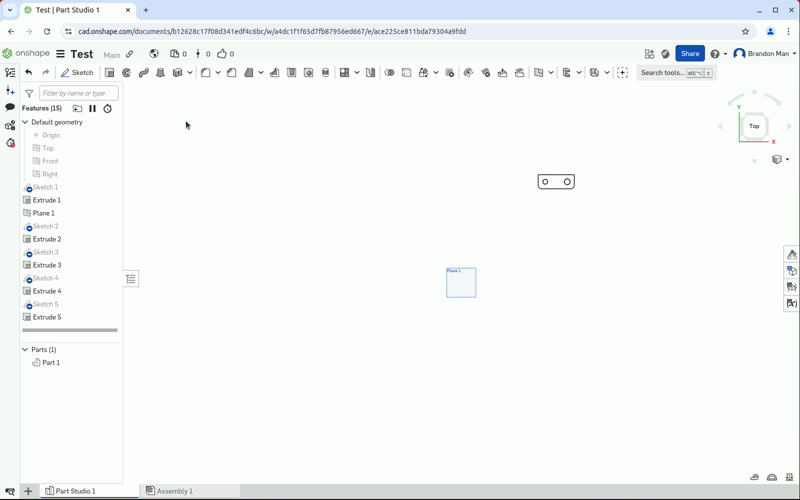
key(shift+h)
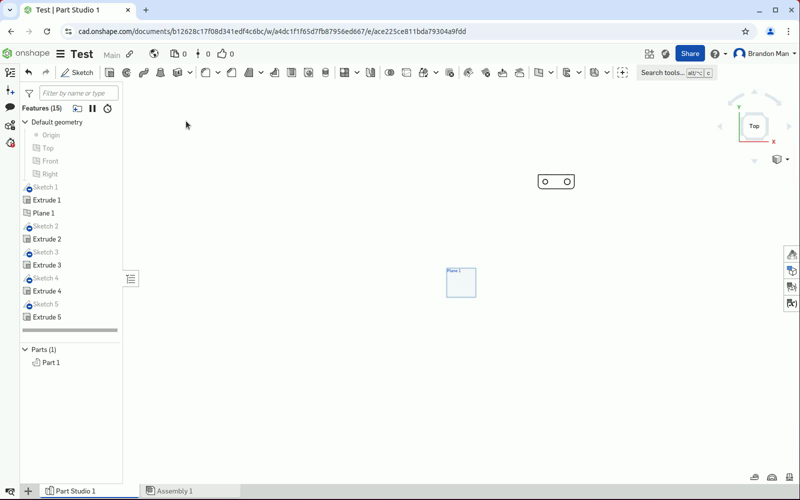
key(shift+h)
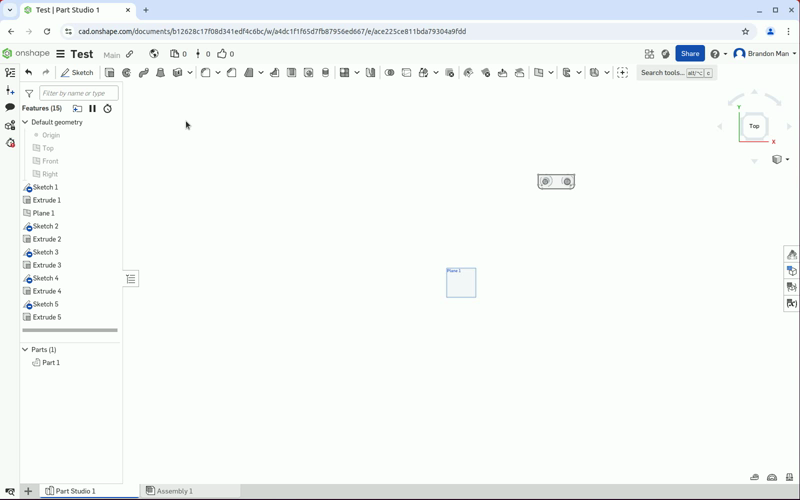
key(shift+7)
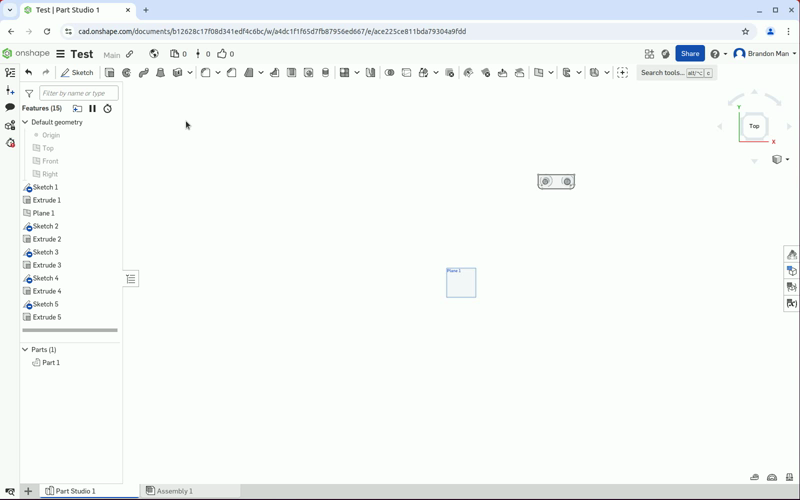
key(up, 3)
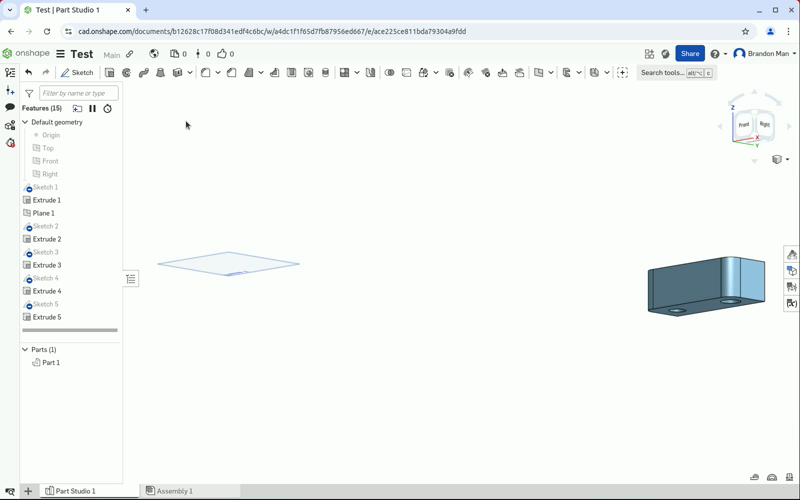
key(left, 3)
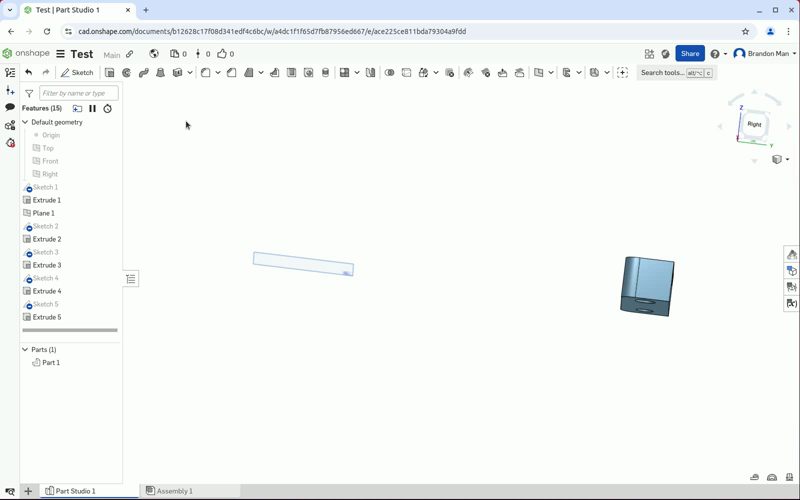
key(right, 3)
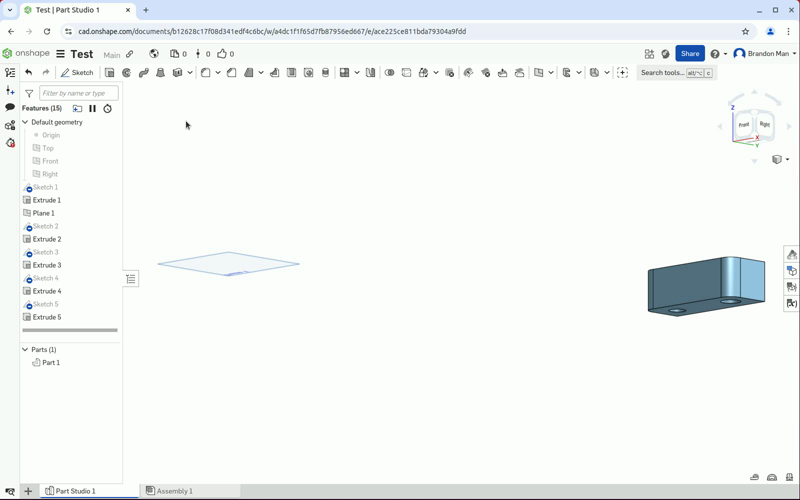
key(down, 3)
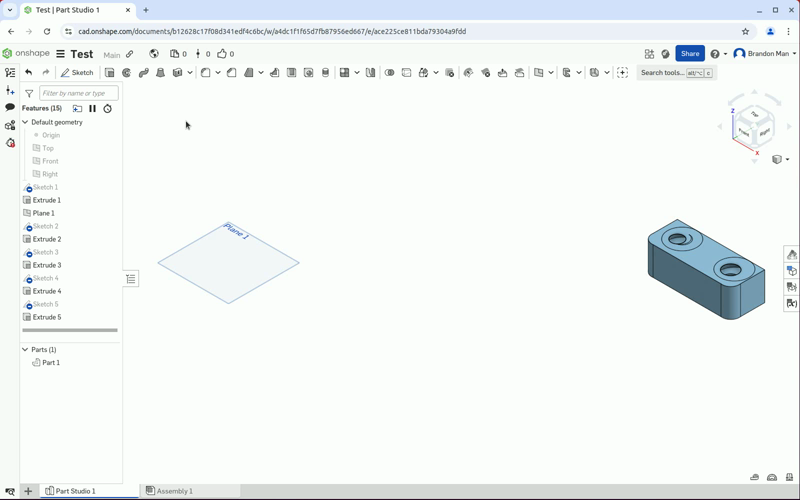
mouse_move(73, 189)
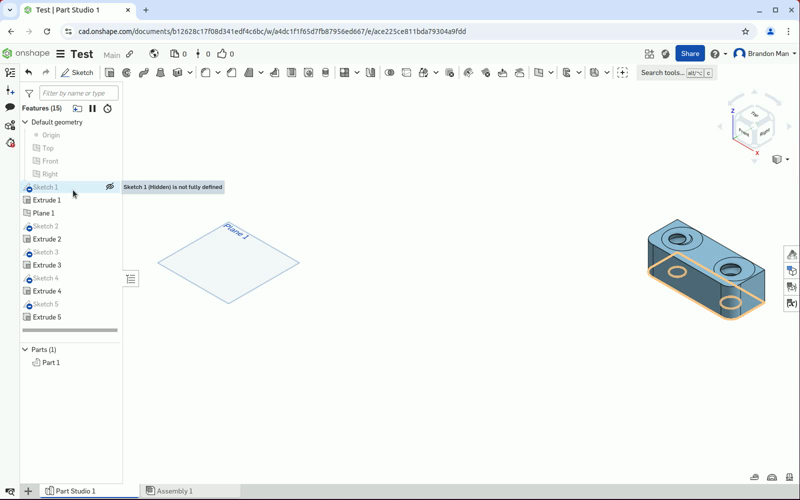
click(73, 189)